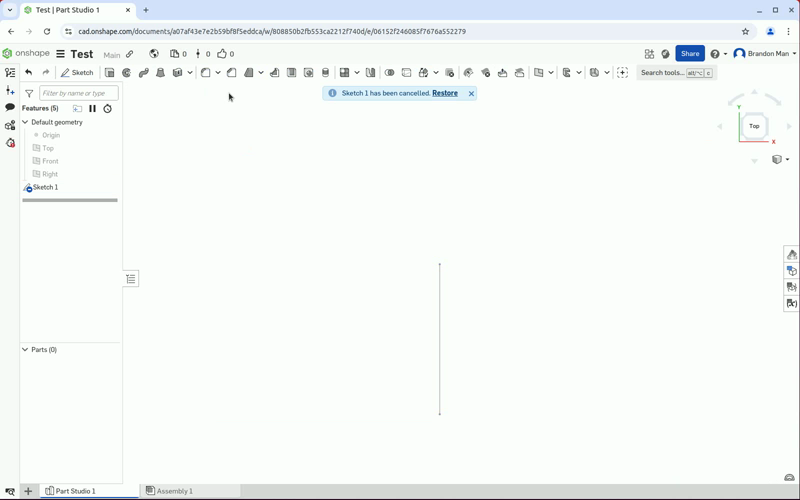
key(shift+h)
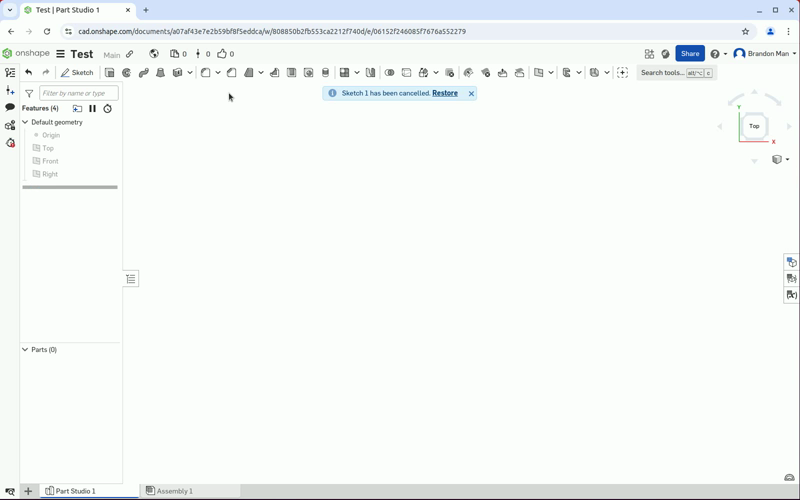
mouse_move(73, 352)
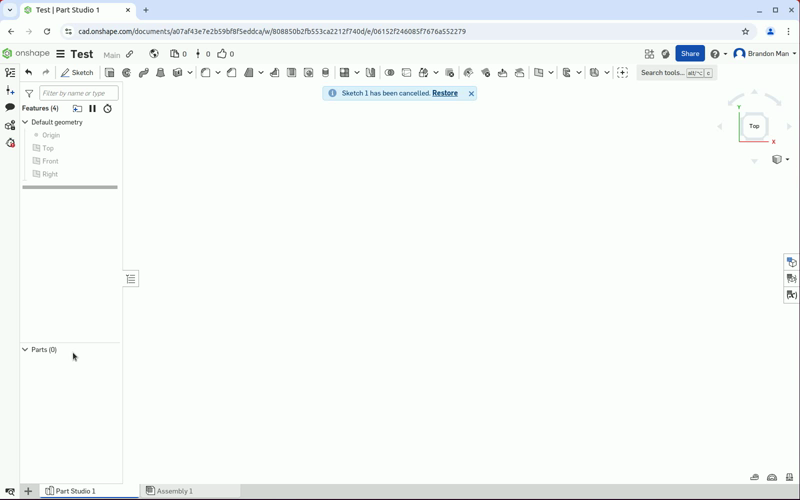
key(y)
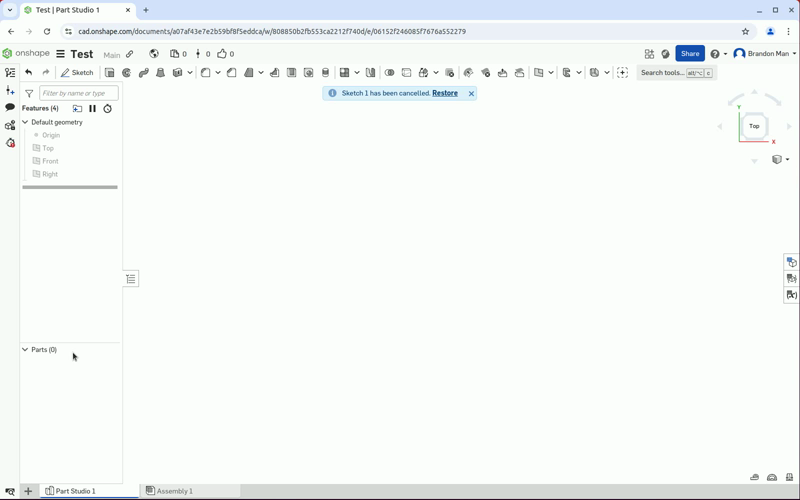
key(shift+p)
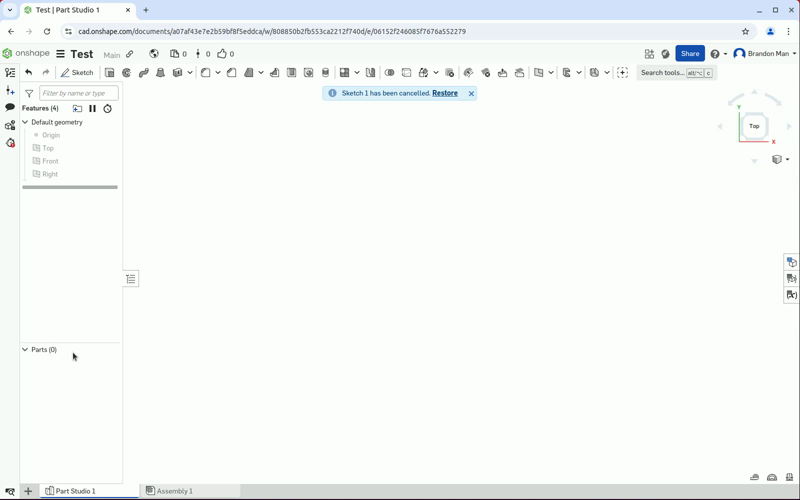
key(space)
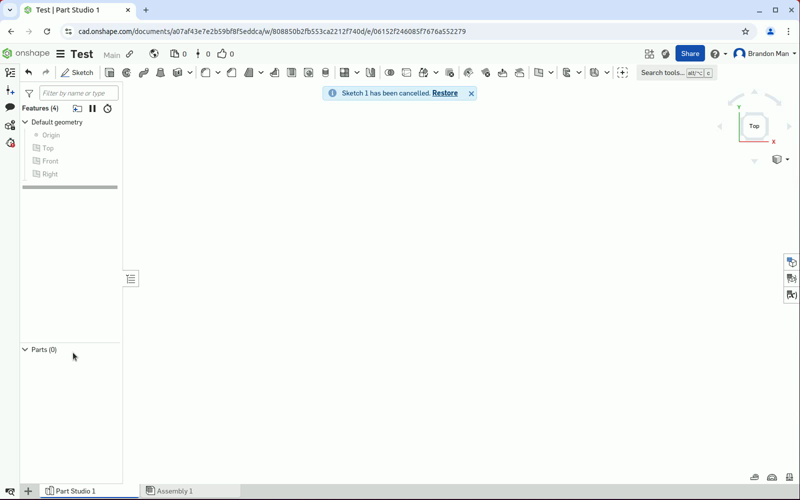
key_down(shift)
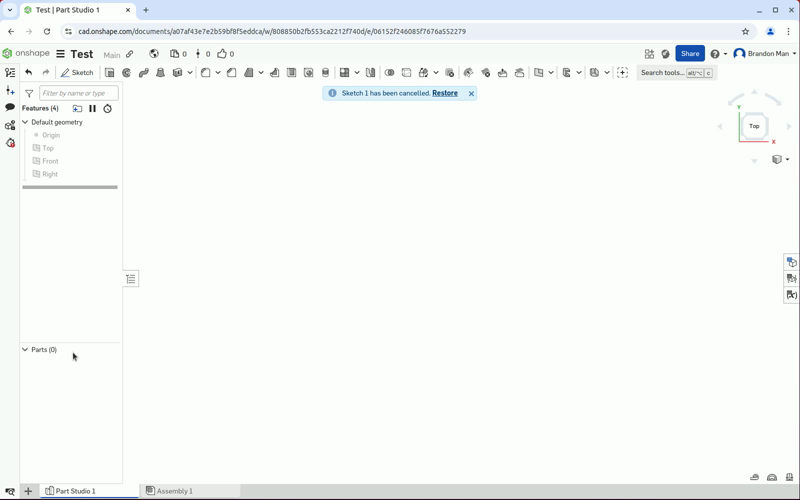
key(up)
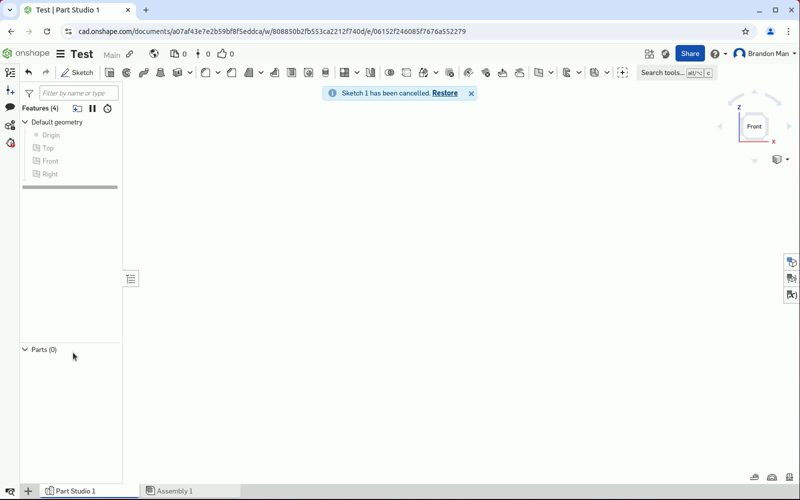
key_up(shift)
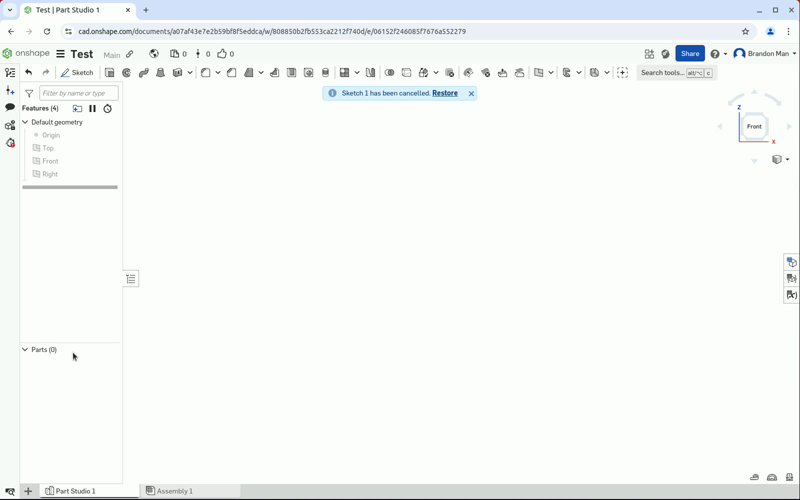
mouse_move(73, 352)
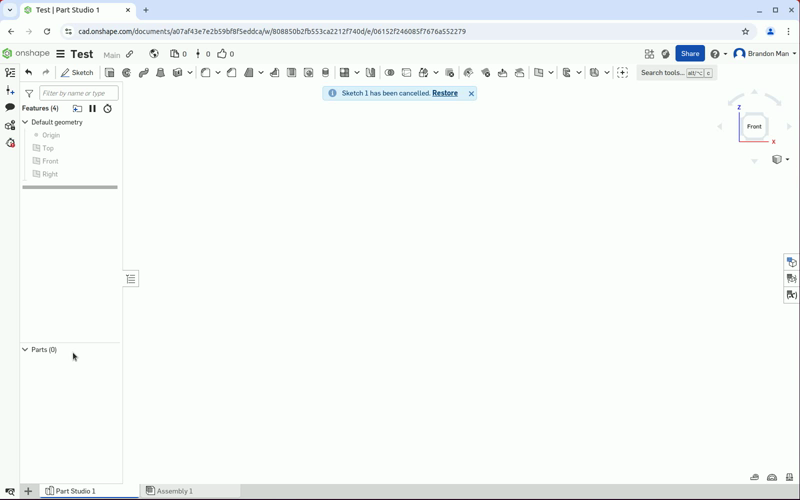
key(shift+y)
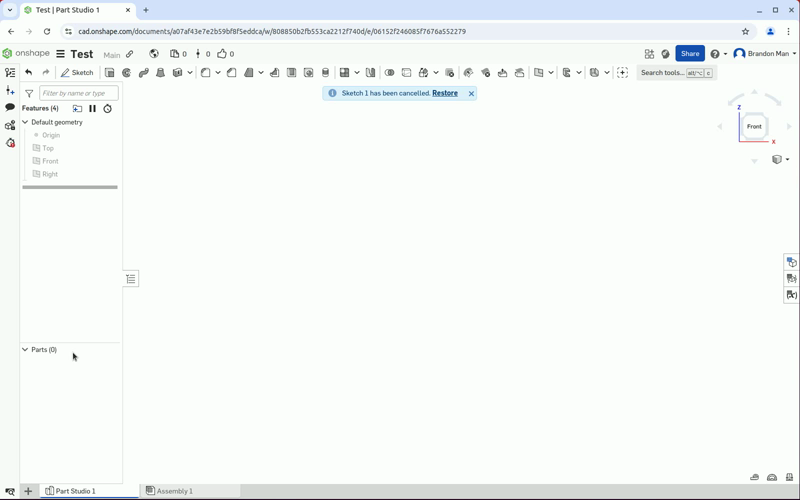
key(shift+s)
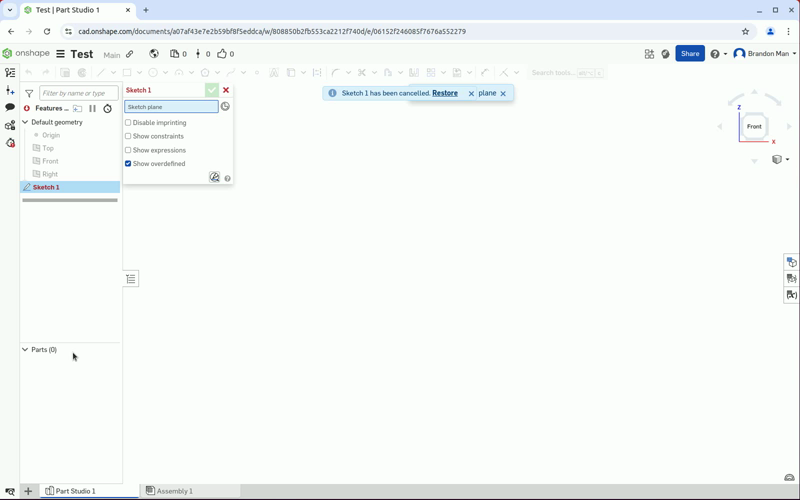
mouse_move(73, 163)
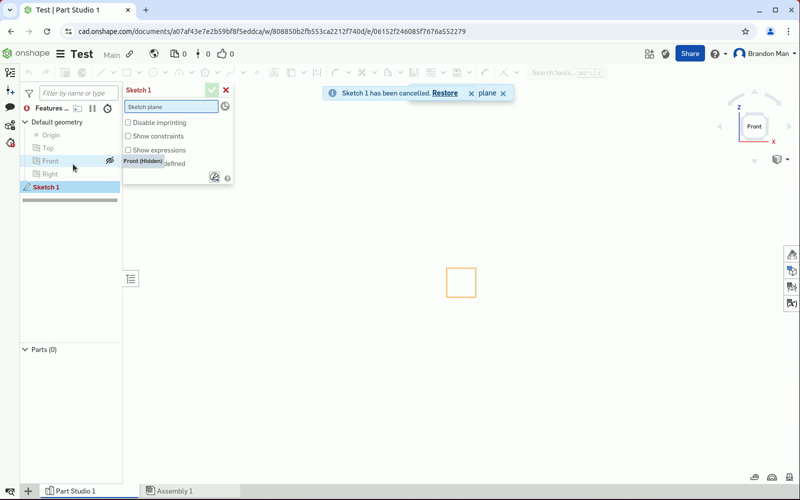
click(73, 163)
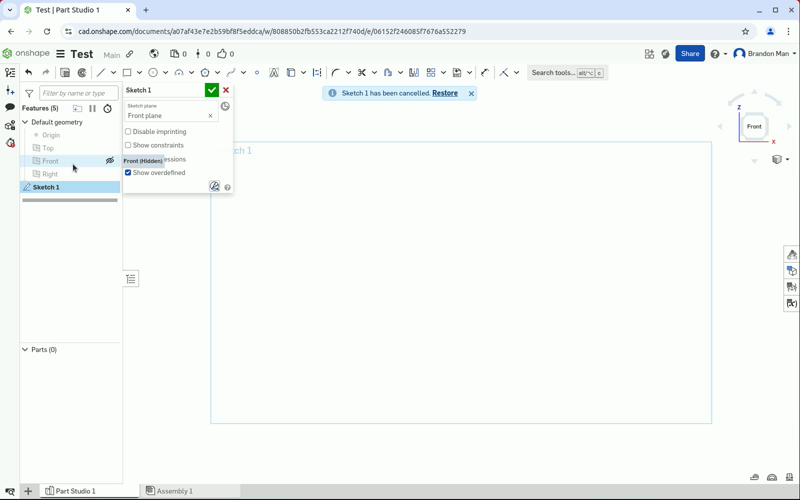
mouse_move(73, 352)
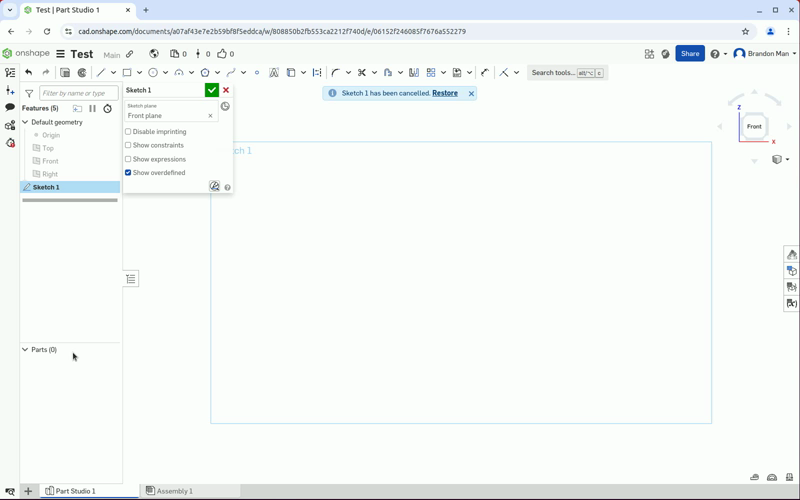
key(y)
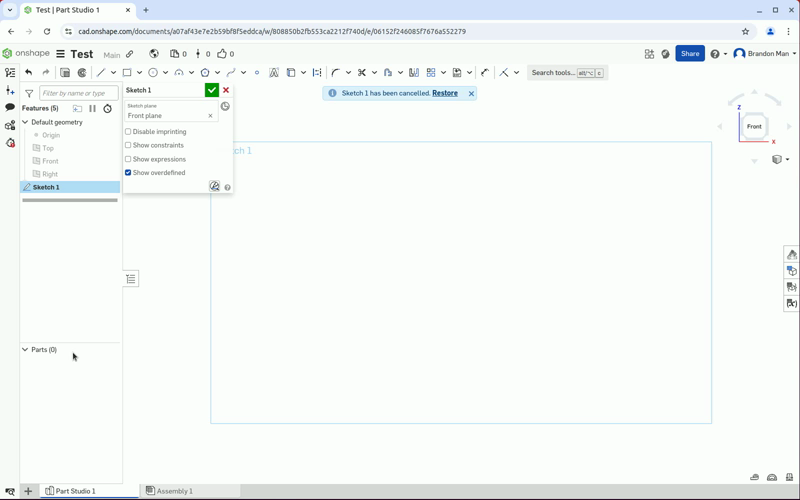
key(l)
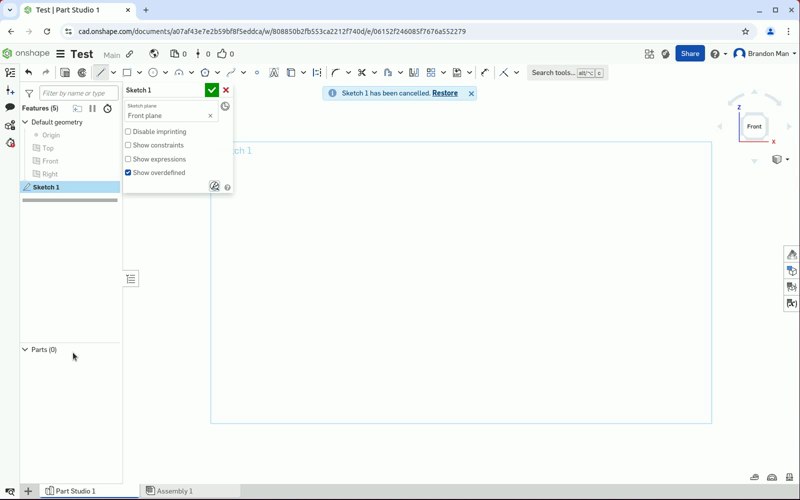
key_down(shift)
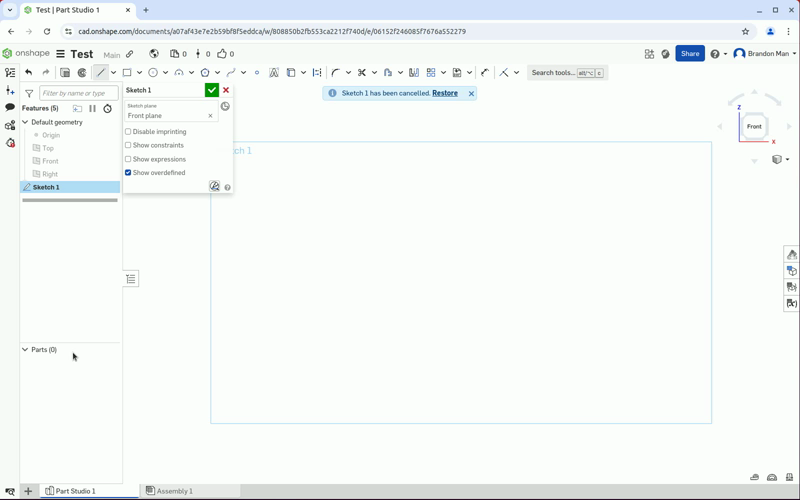
mouse_move(456, 324)
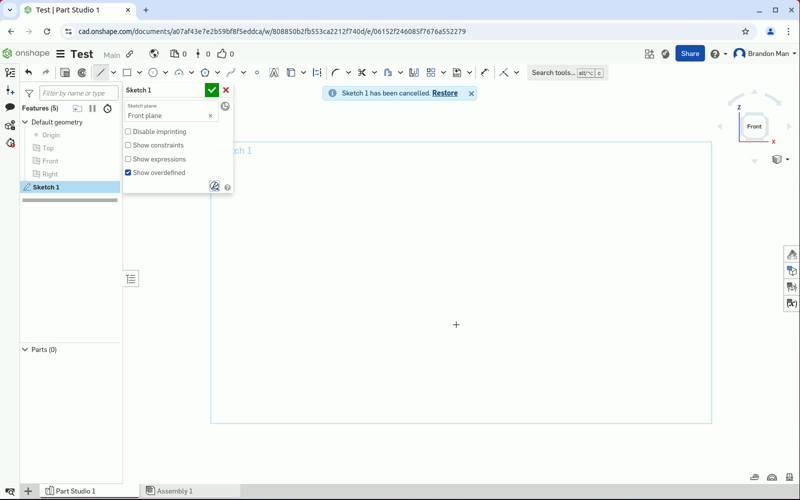
click(456, 324)
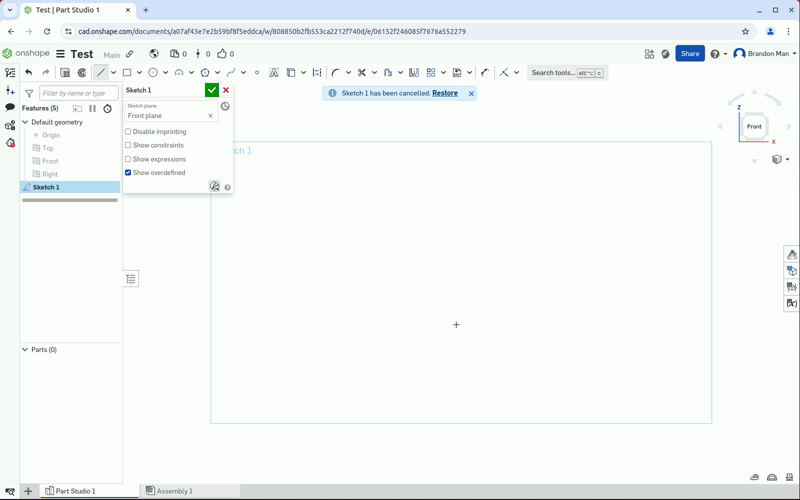
key_up(shift)
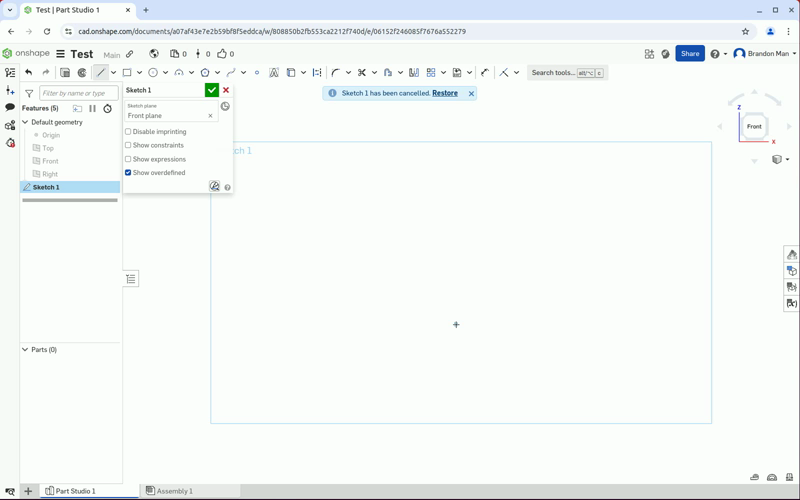
key_down(shift)
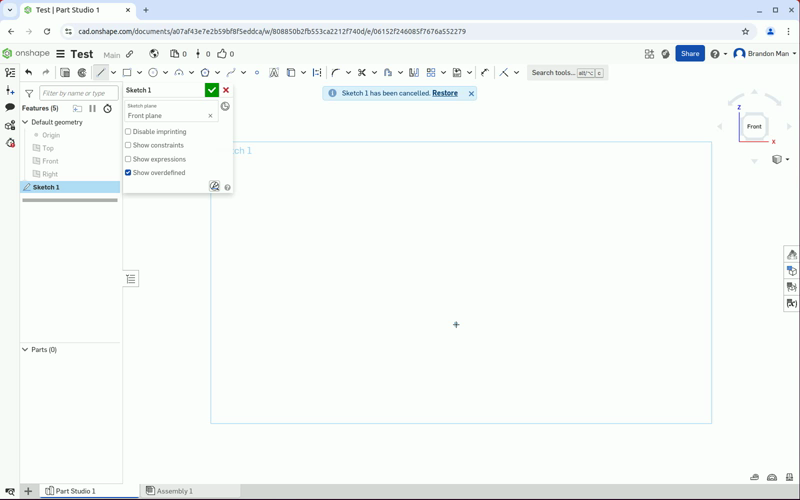
mouse_move(486, 324)
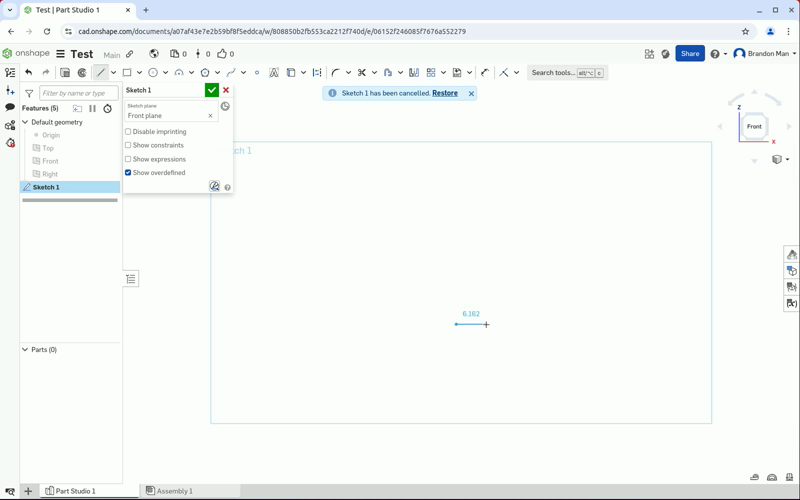
mouse_move(458, 324)
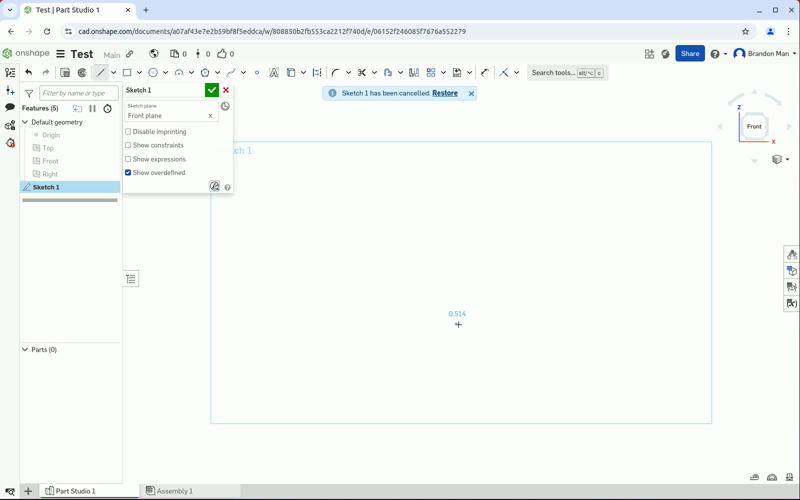
scroll(6)
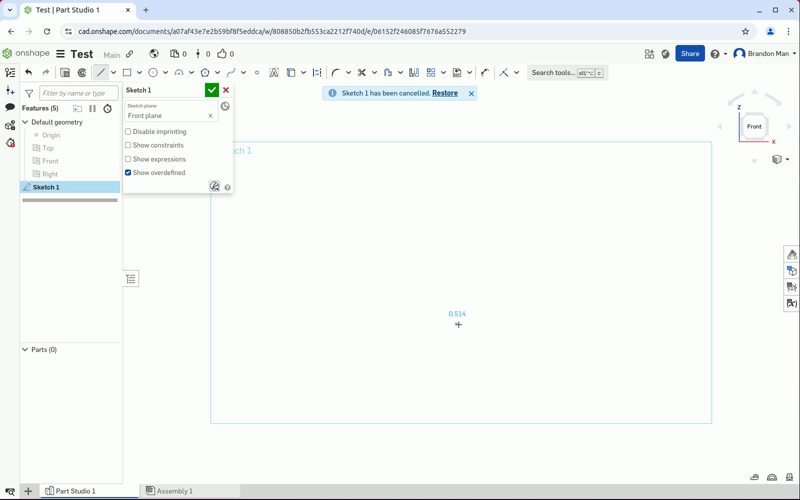
scroll(6)
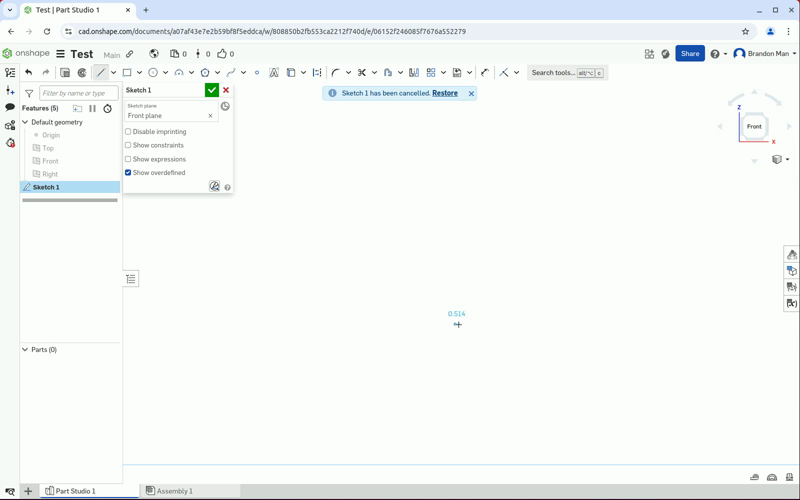
scroll(6)
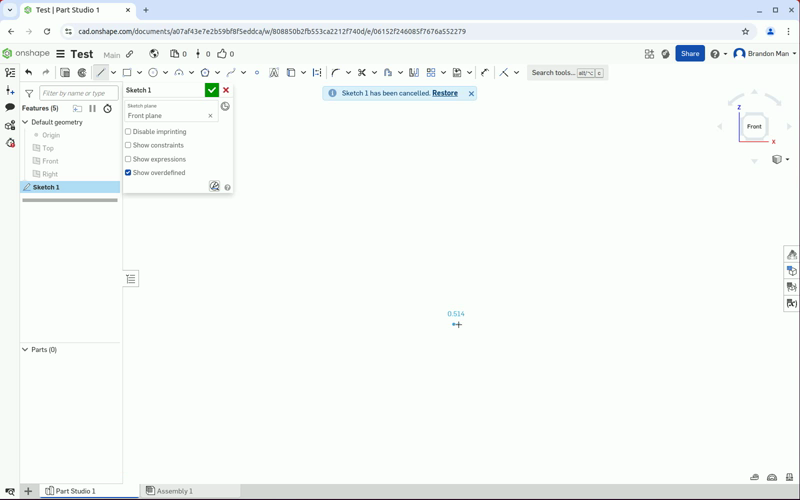
scroll(6)
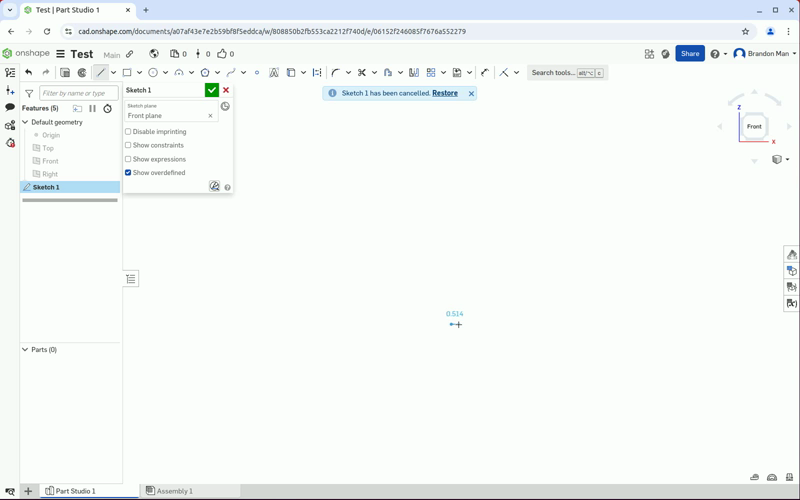
scroll(6)
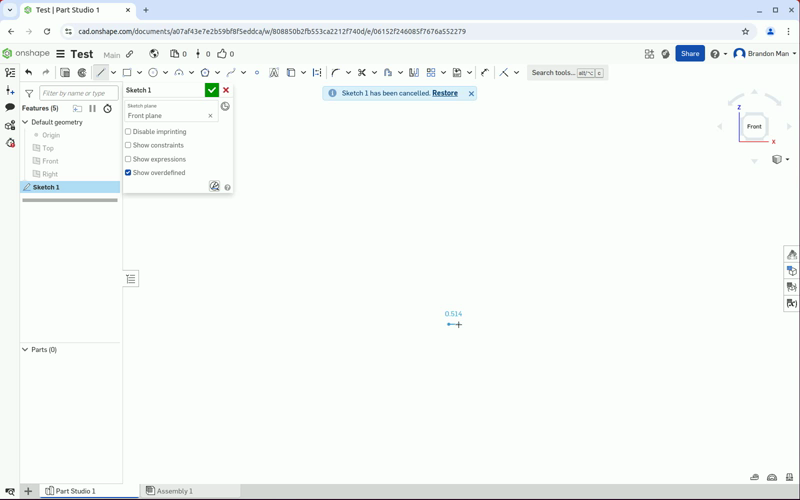
scroll(6)
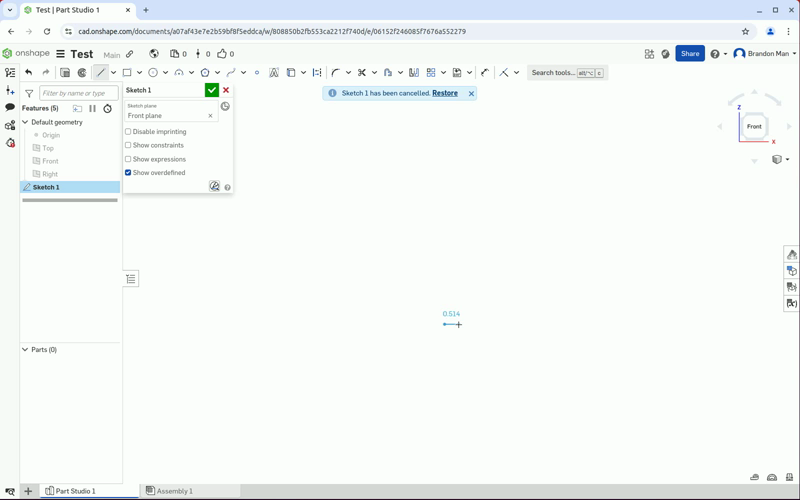
scroll(6)
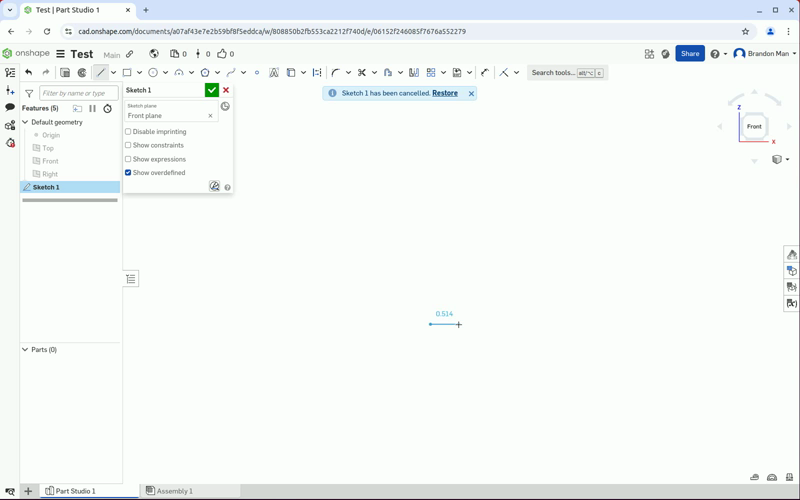
click(458, 324)
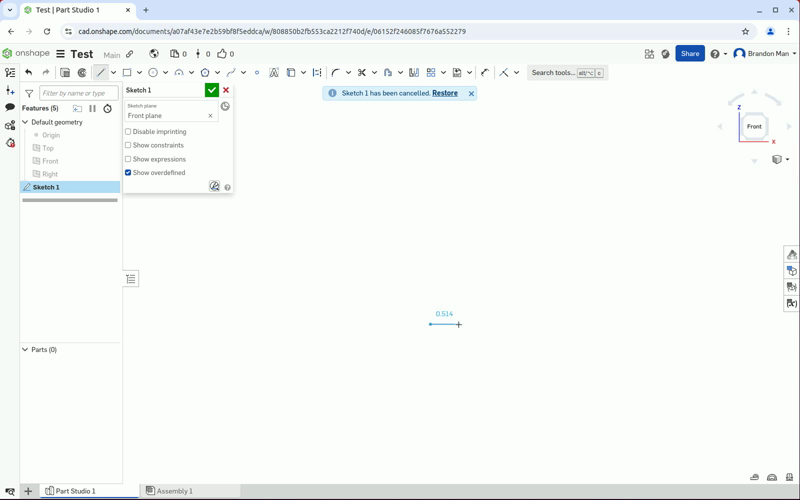
scroll(-6)
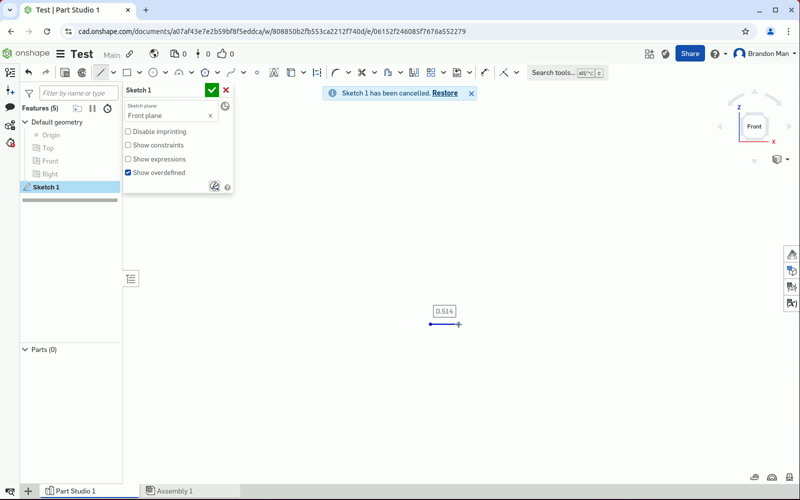
scroll(-6)
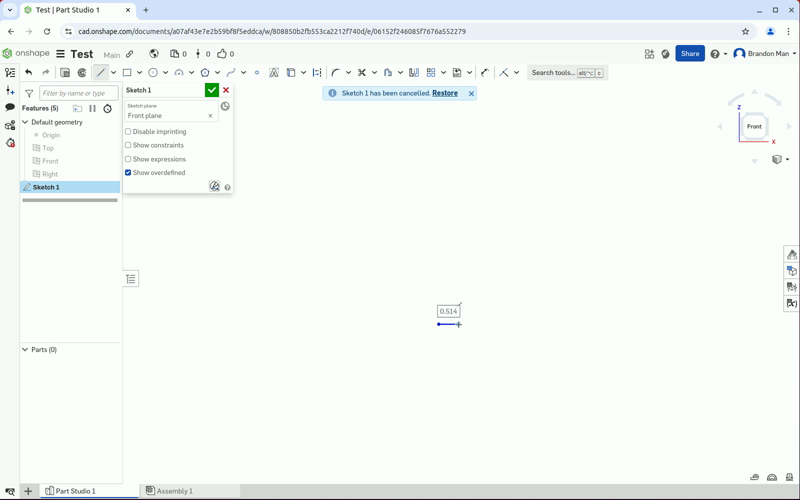
scroll(-6)
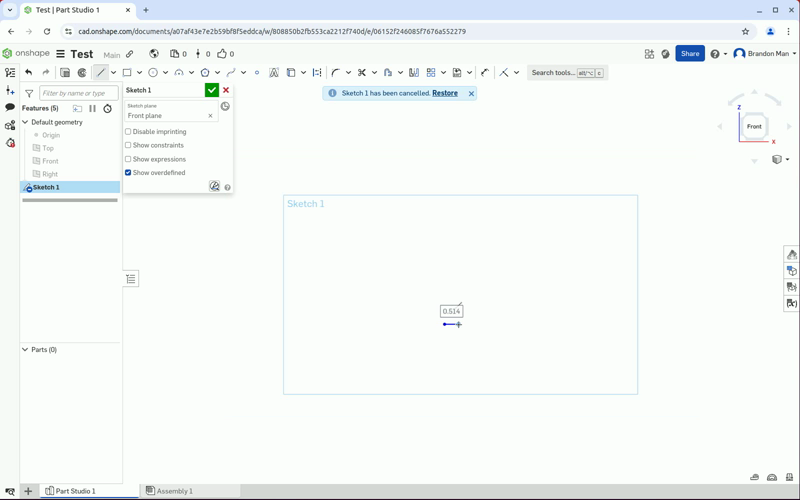
scroll(-6)
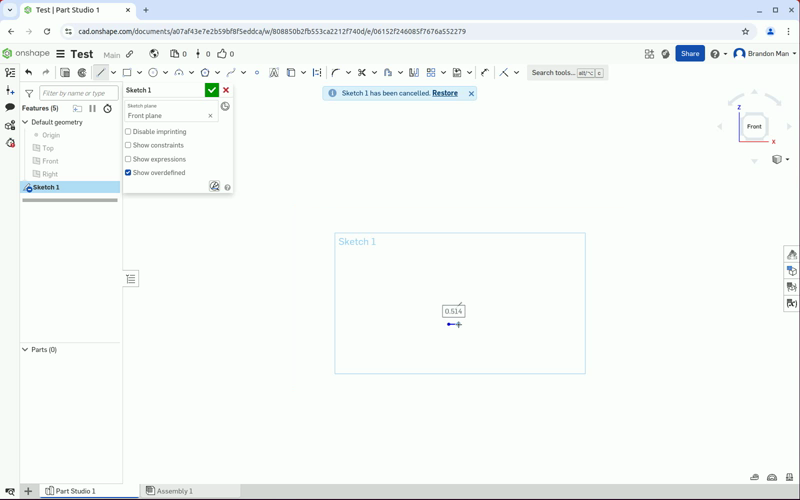
scroll(-6)
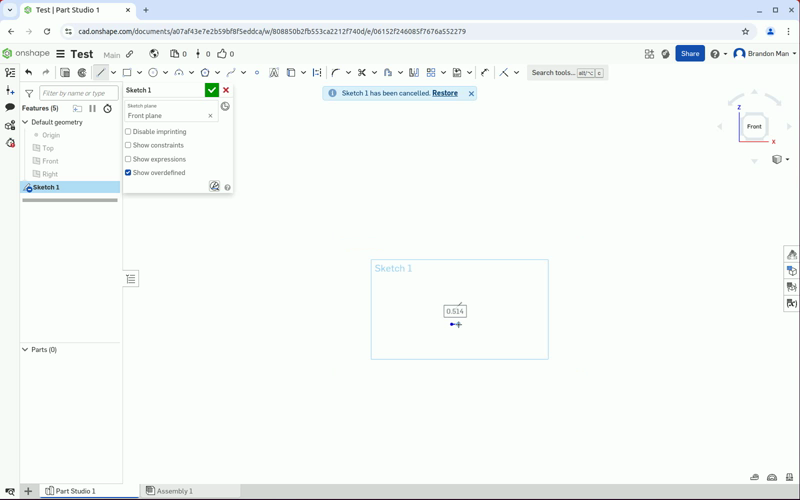
scroll(-6)
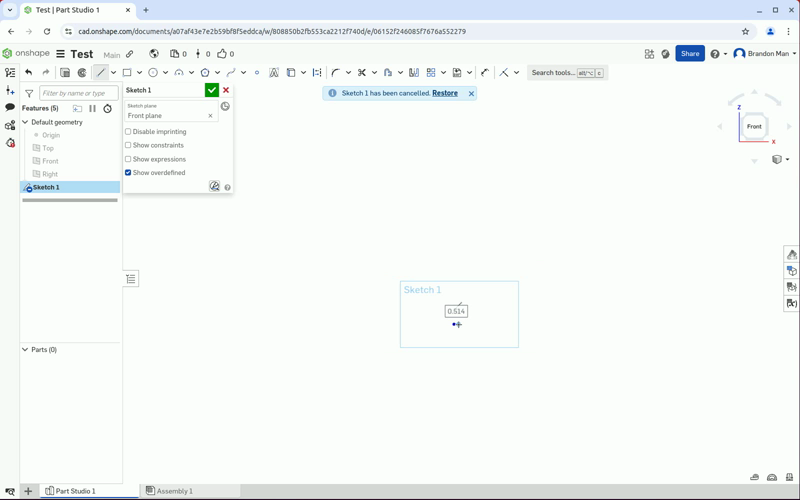
scroll(-6)
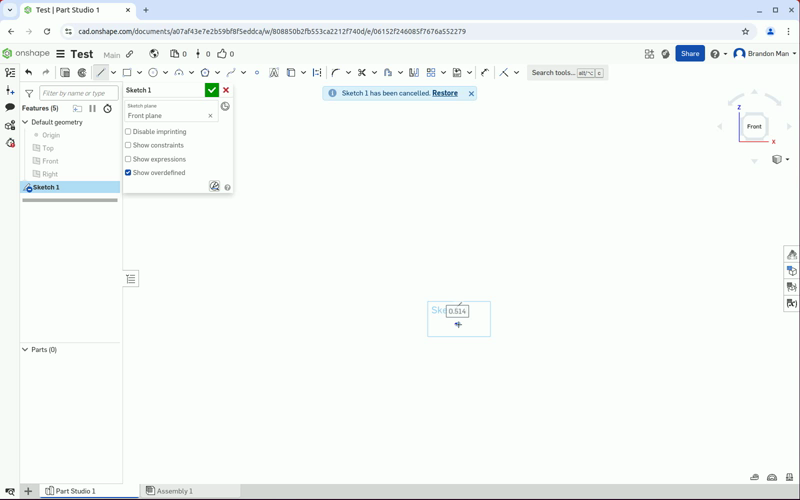
key_up(shift)
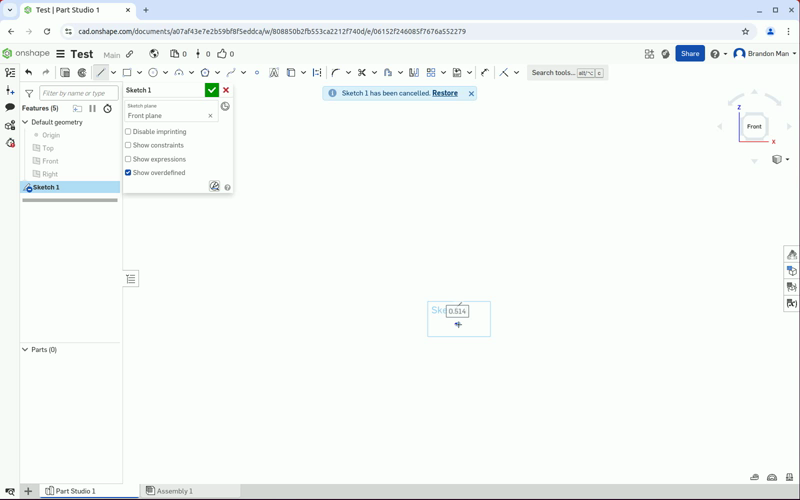
key_down(shift)
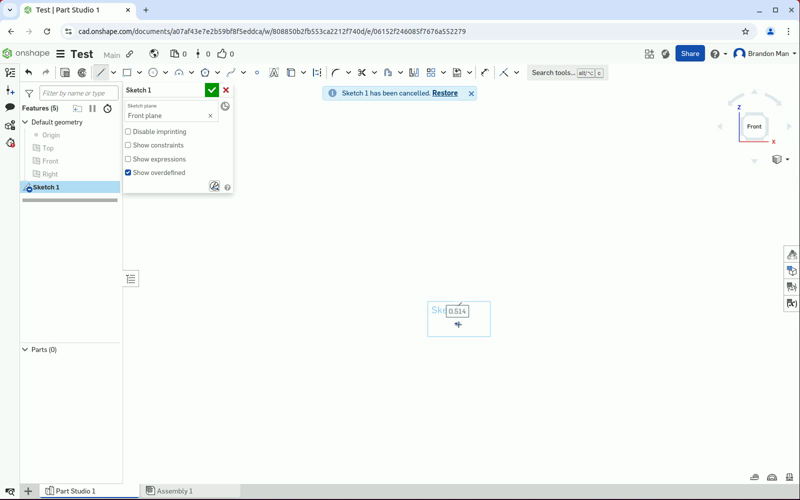
mouse_move(488, 324)
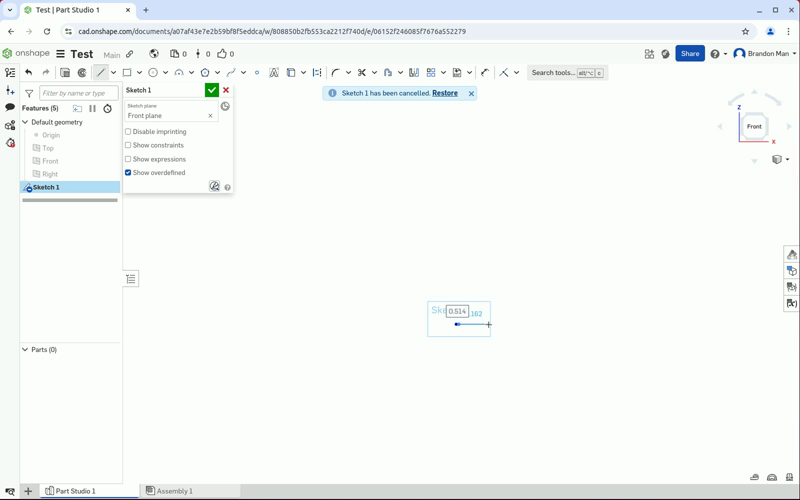
mouse_move(461, 324)
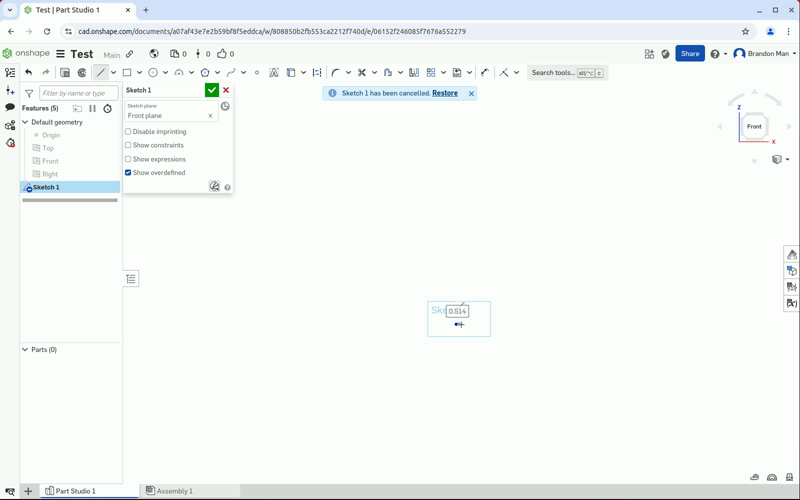
scroll(6)
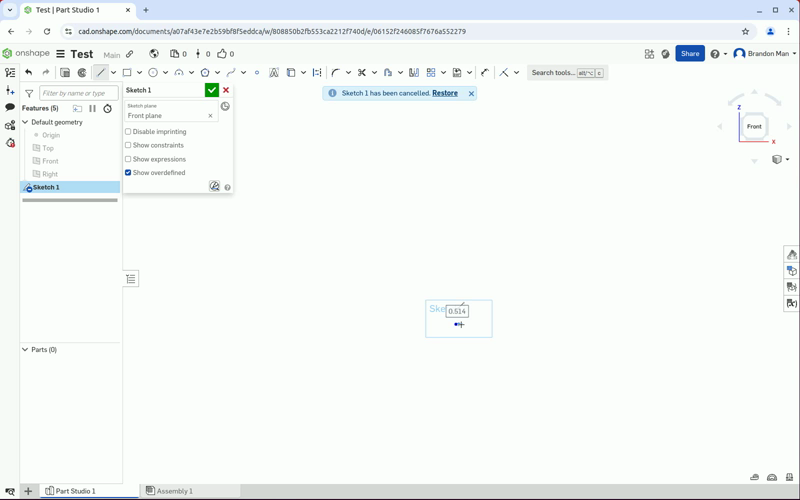
scroll(6)
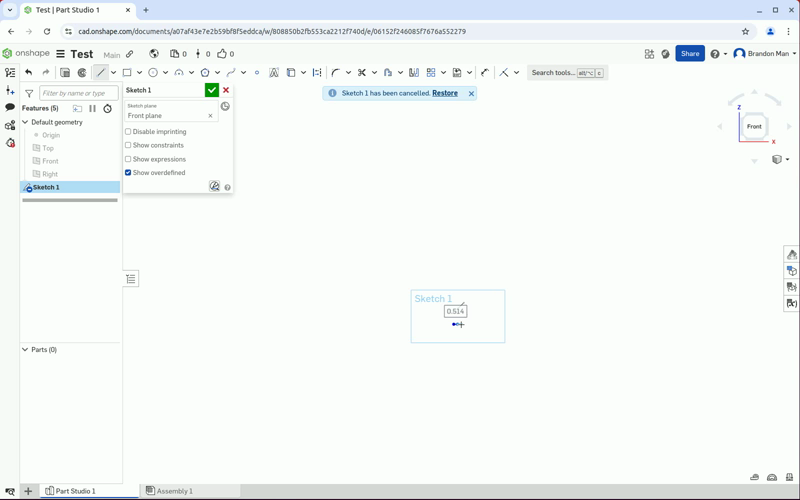
scroll(6)
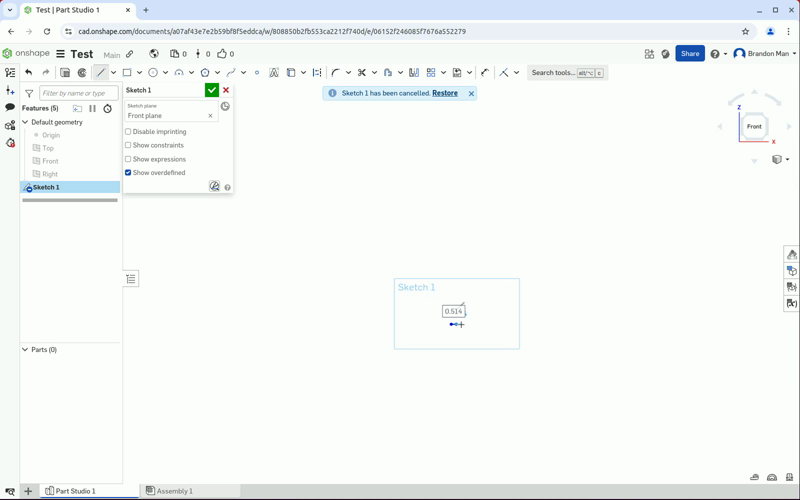
scroll(6)
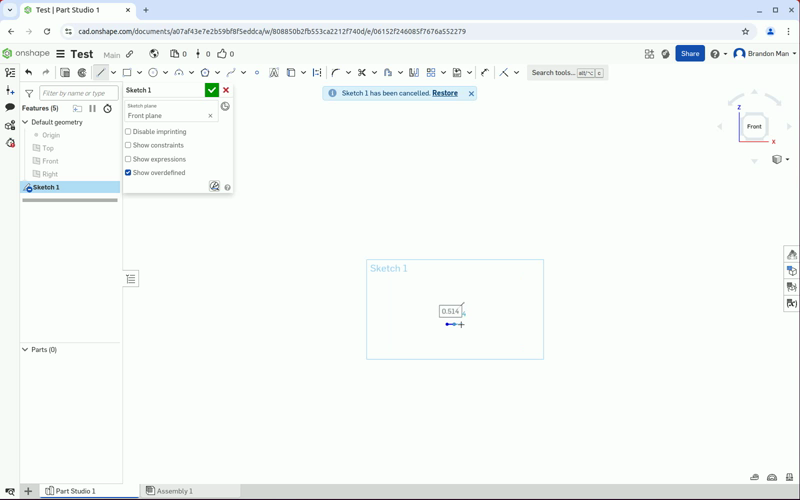
scroll(6)
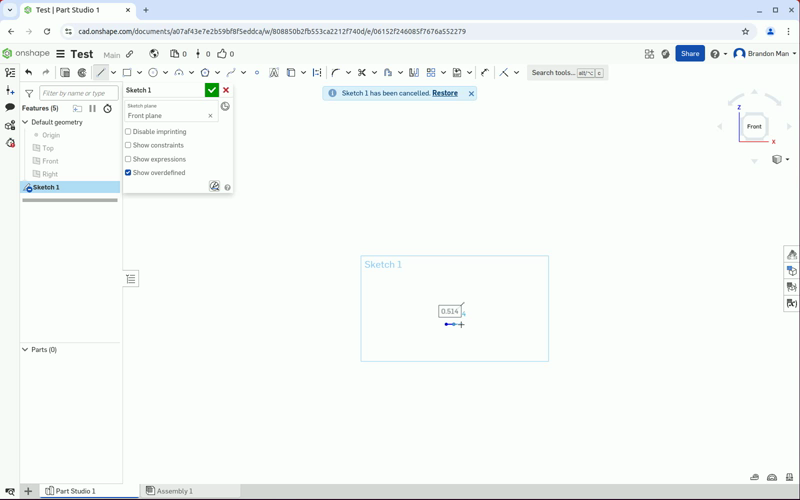
scroll(6)
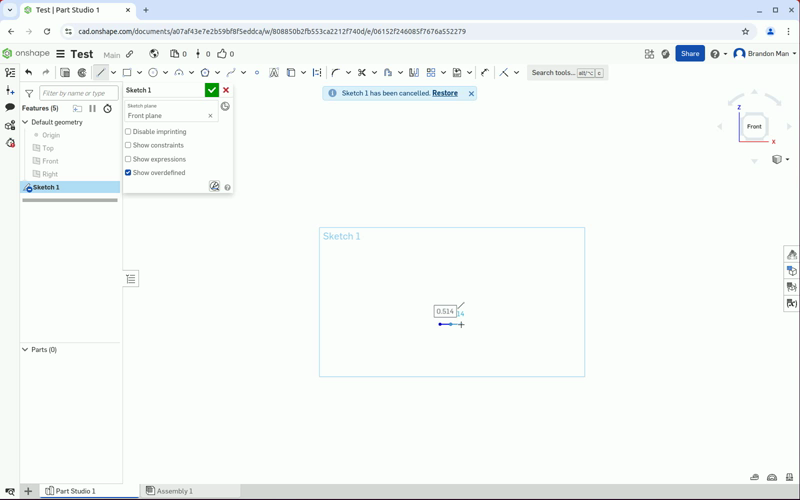
scroll(6)
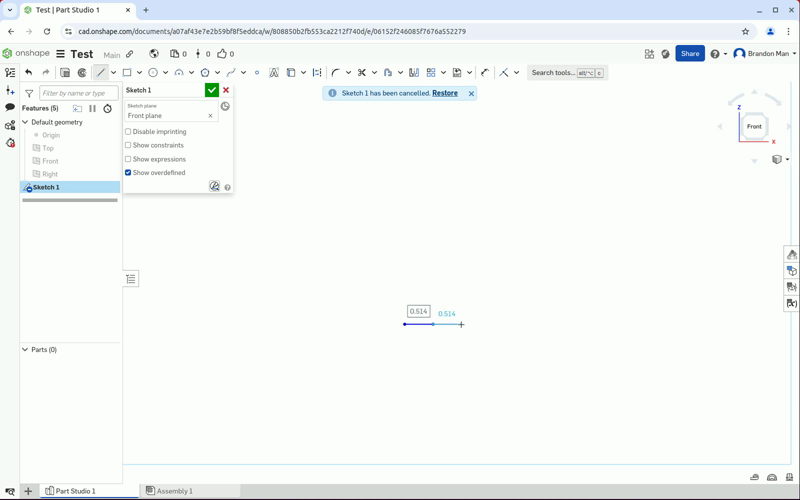
click(461, 324)
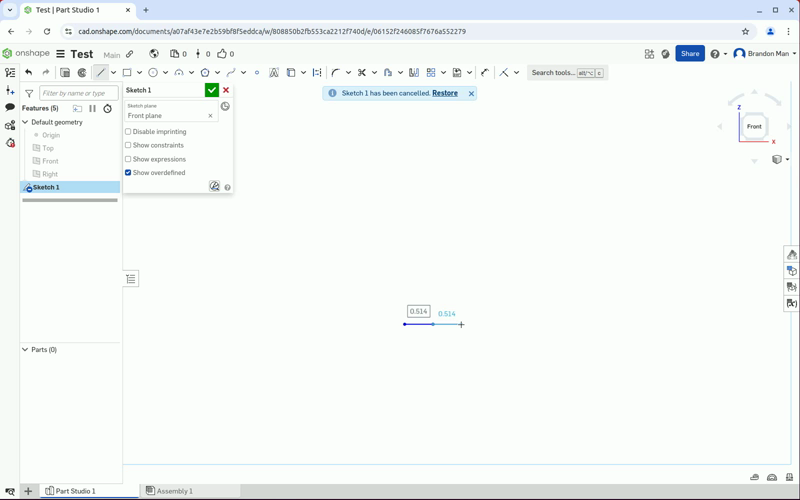
scroll(-6)
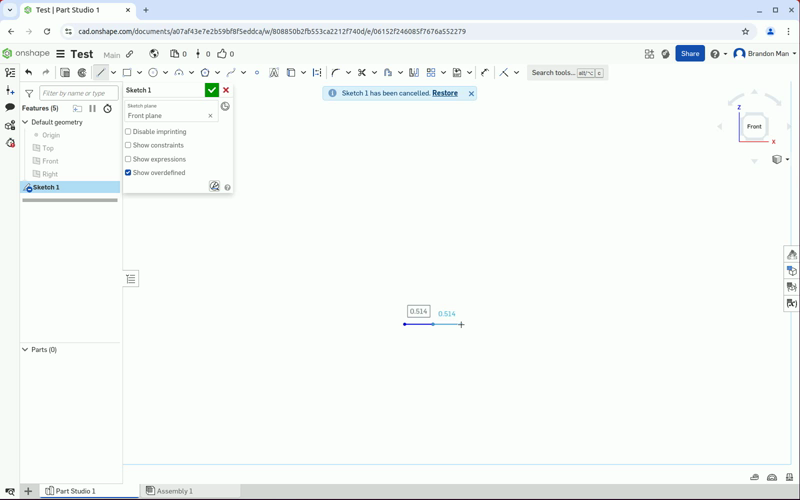
scroll(-6)
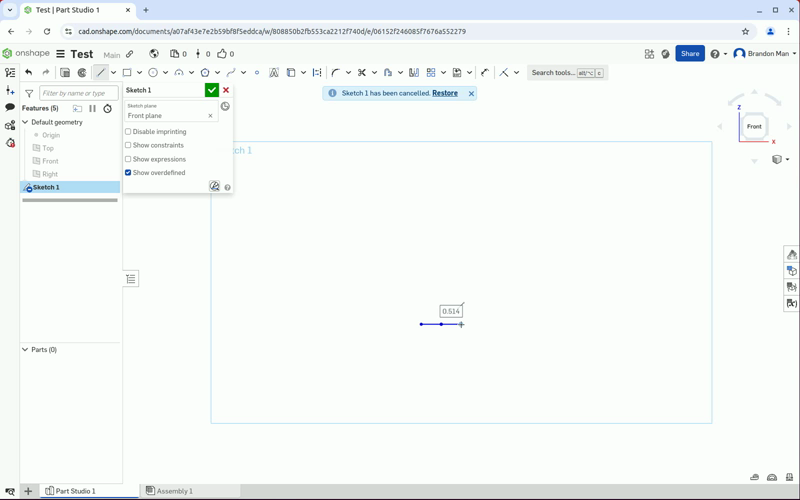
scroll(-6)
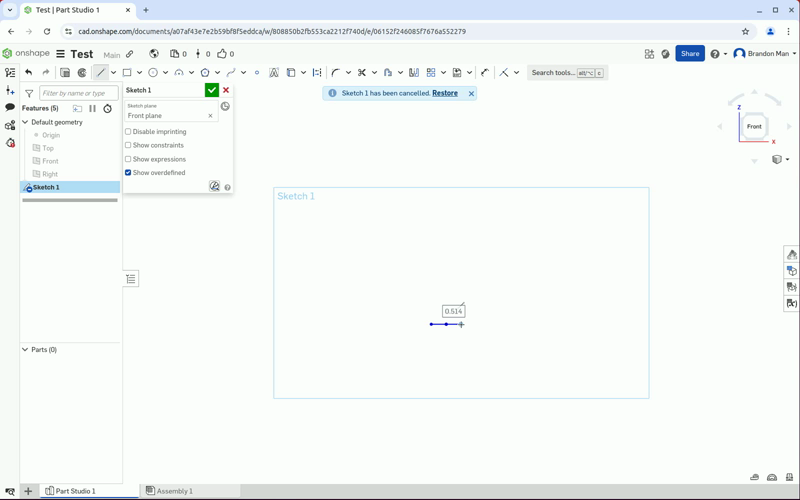
scroll(-6)
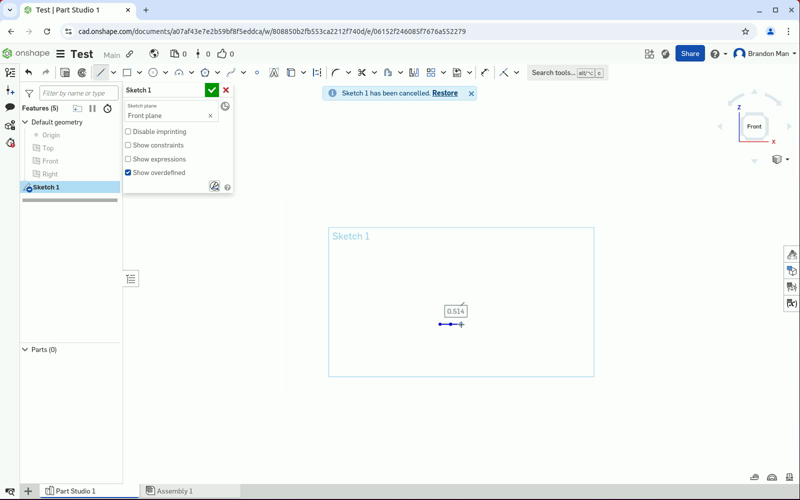
scroll(-6)
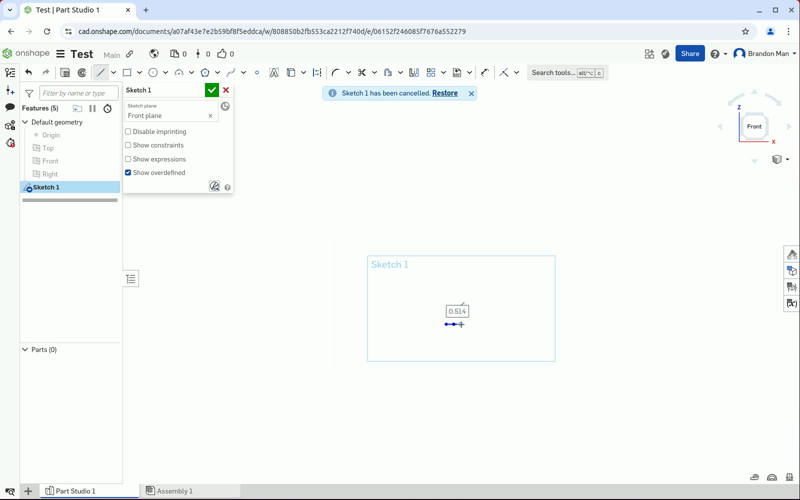
scroll(-6)
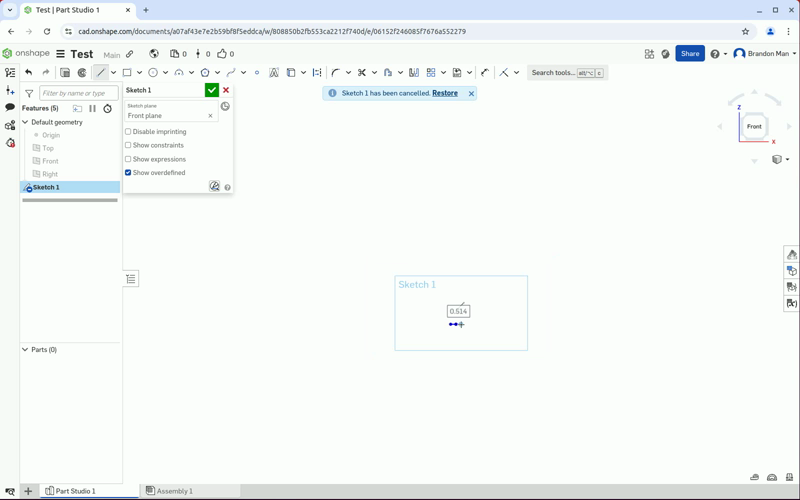
scroll(-6)
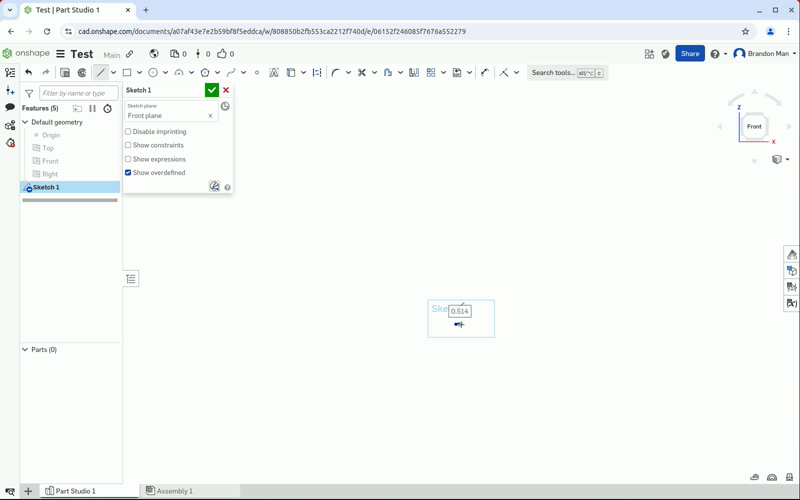
key_up(shift)
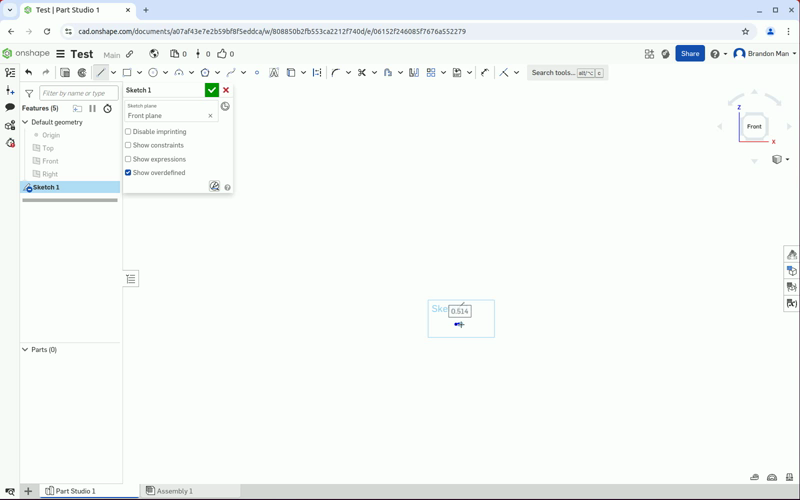
key_down(shift)
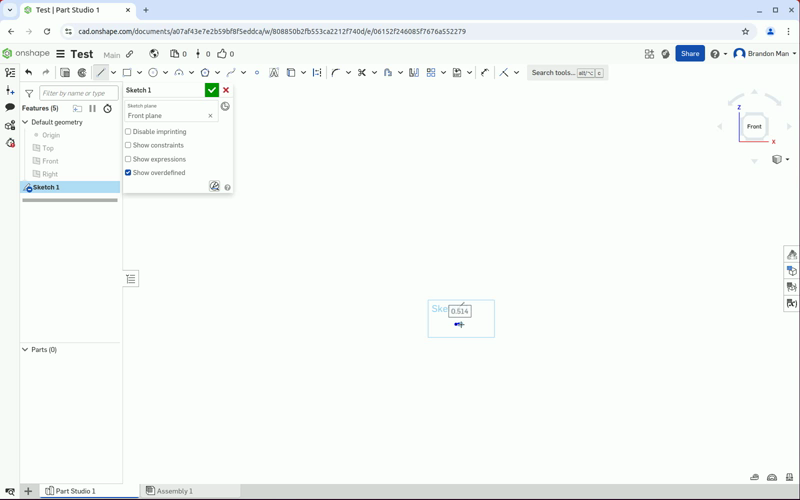
mouse_move(491, 324)
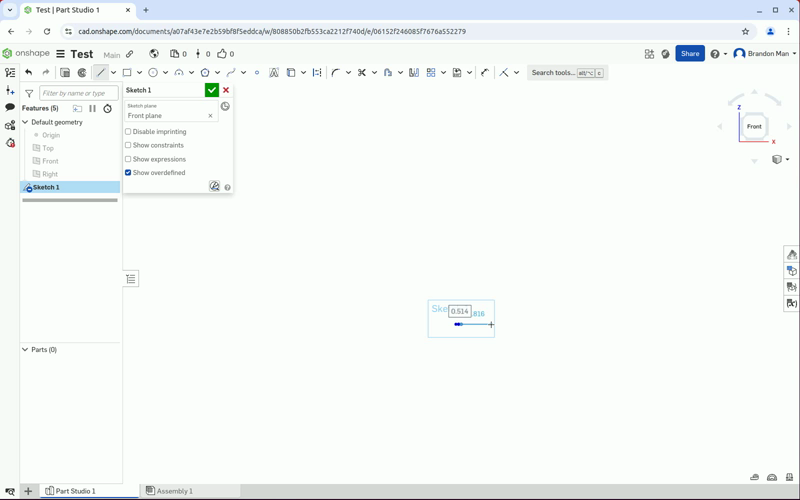
mouse_move(461, 292)
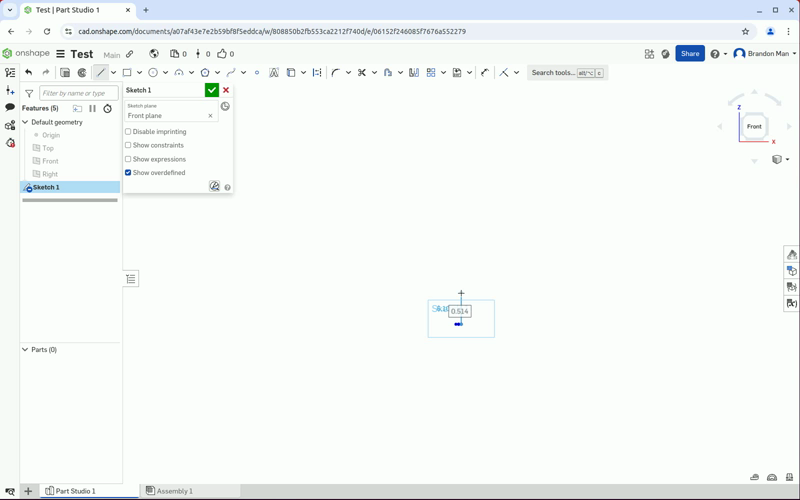
click(461, 292)
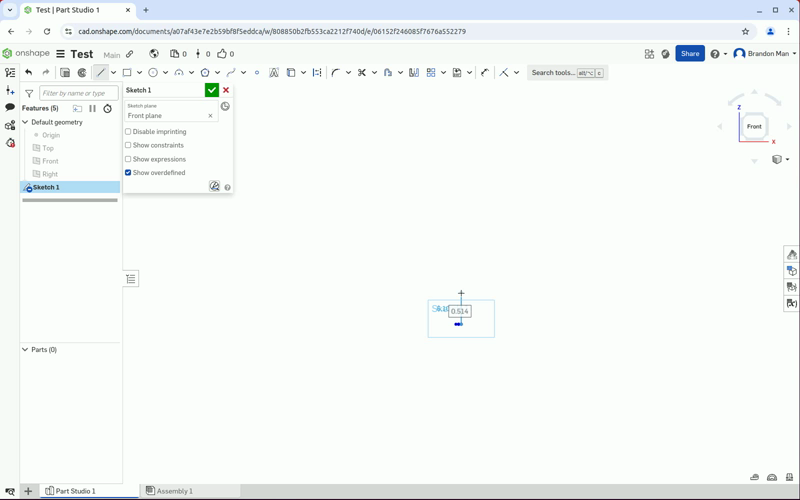
key_up(shift)
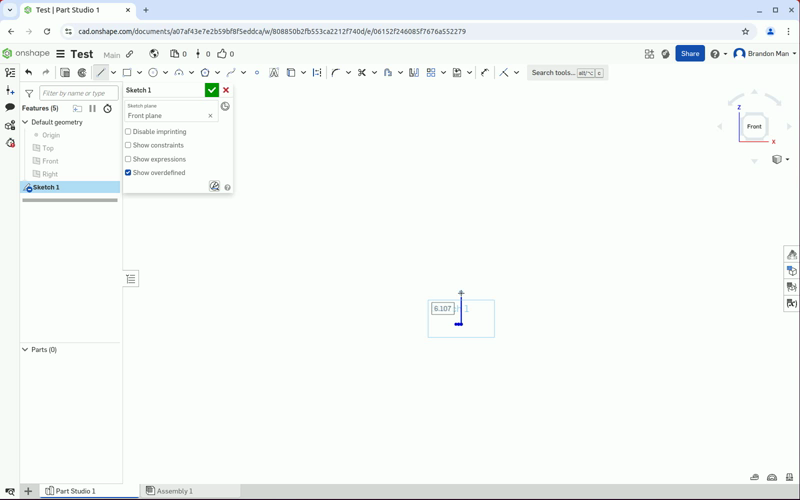
key_down(shift)
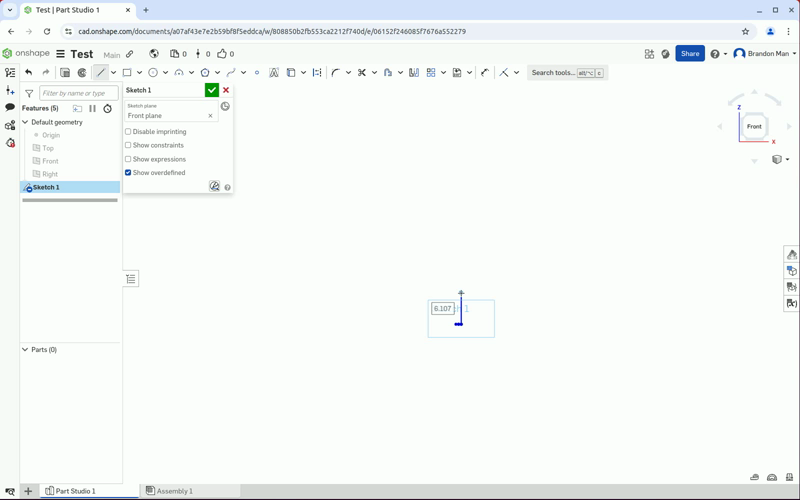
mouse_move(491, 292)
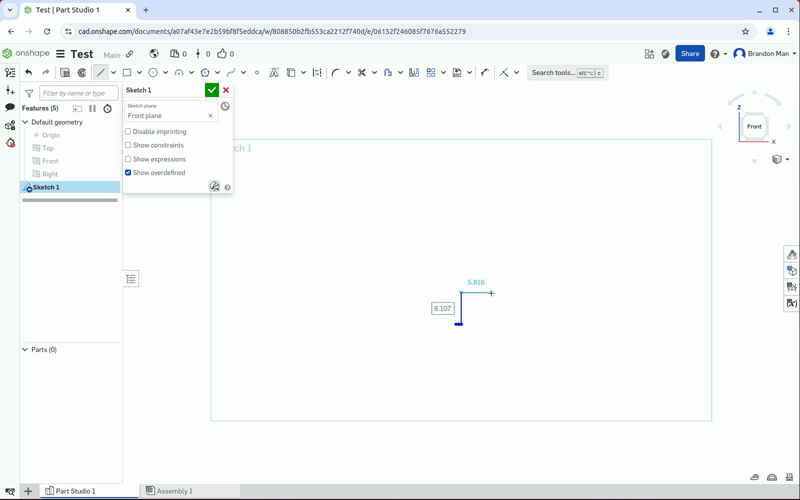
mouse_move(458, 292)
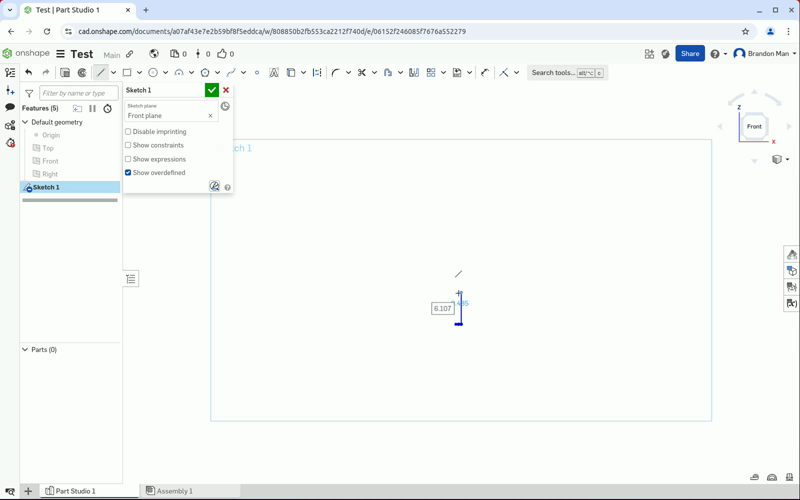
scroll(6)
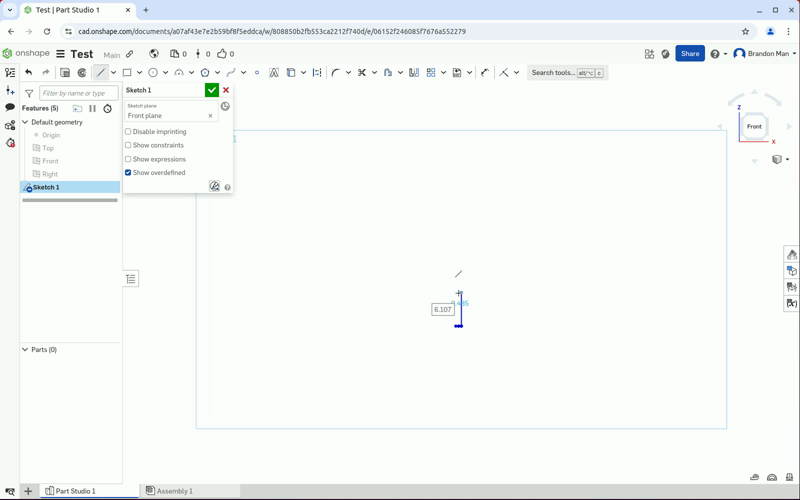
scroll(6)
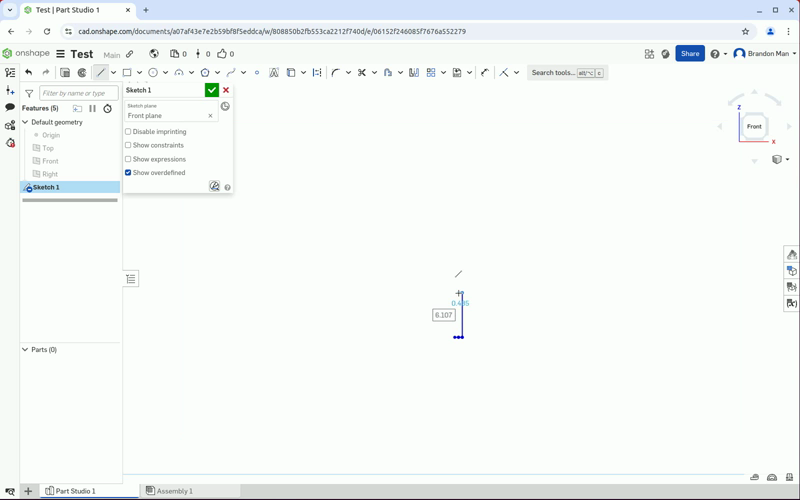
scroll(6)
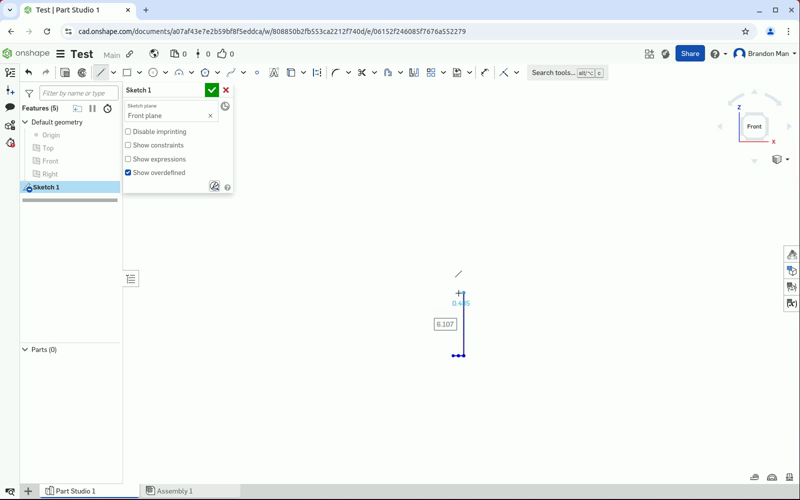
scroll(6)
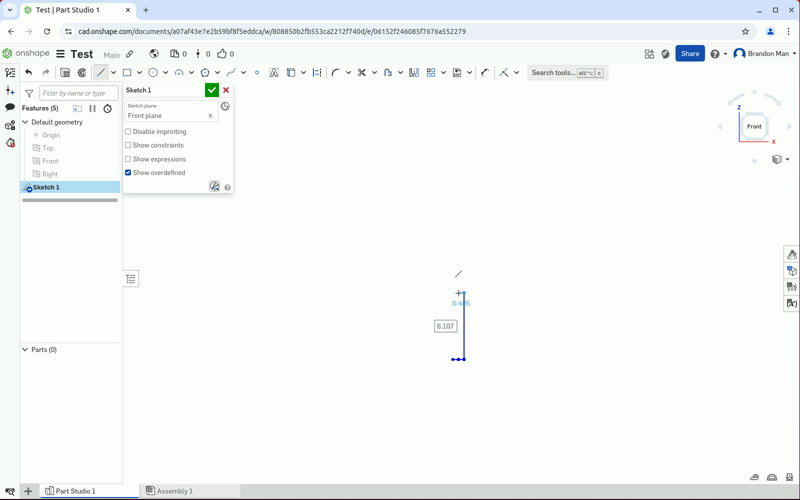
scroll(6)
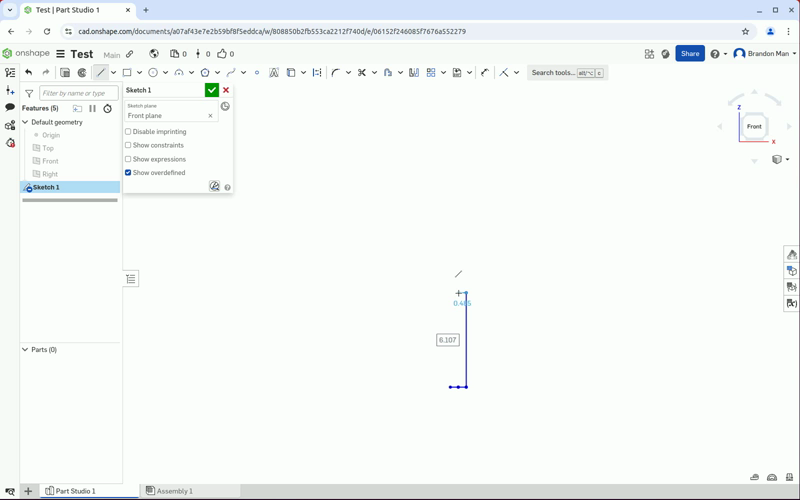
scroll(6)
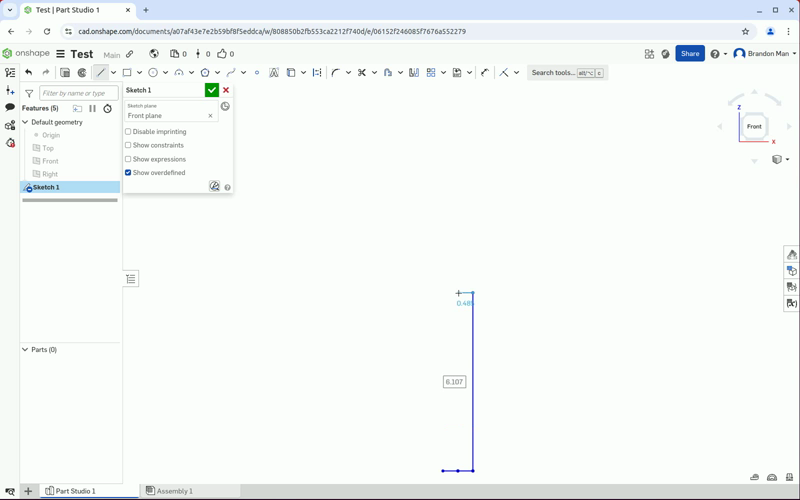
scroll(6)
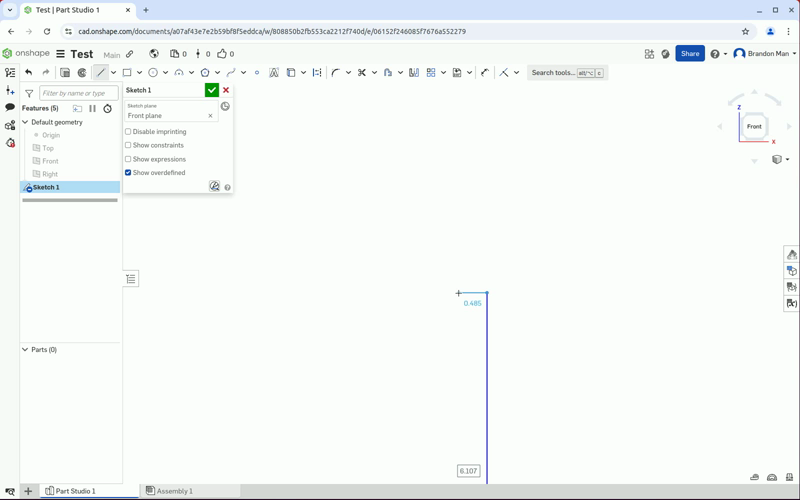
click(458, 292)
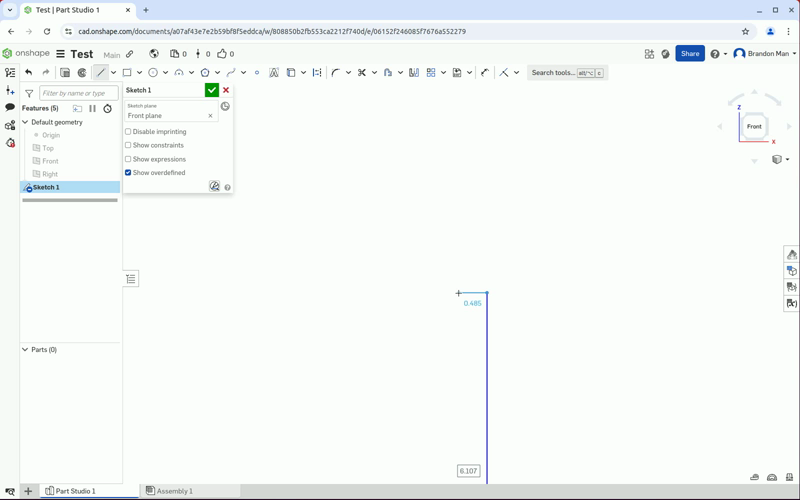
scroll(-6)
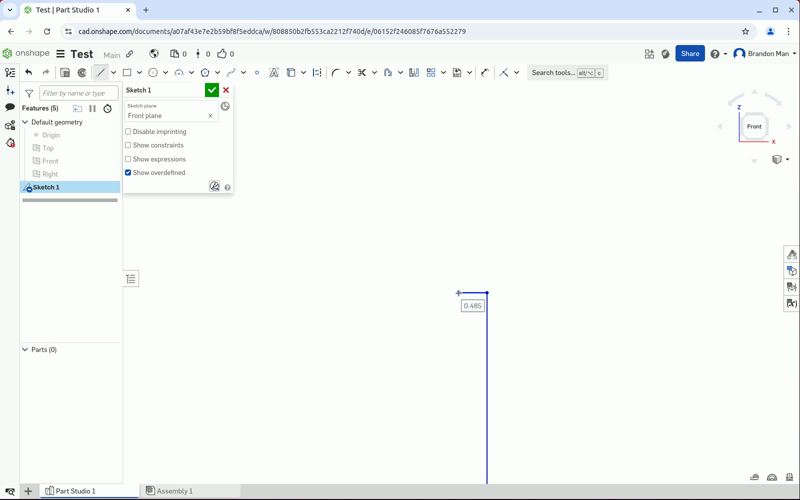
scroll(-6)
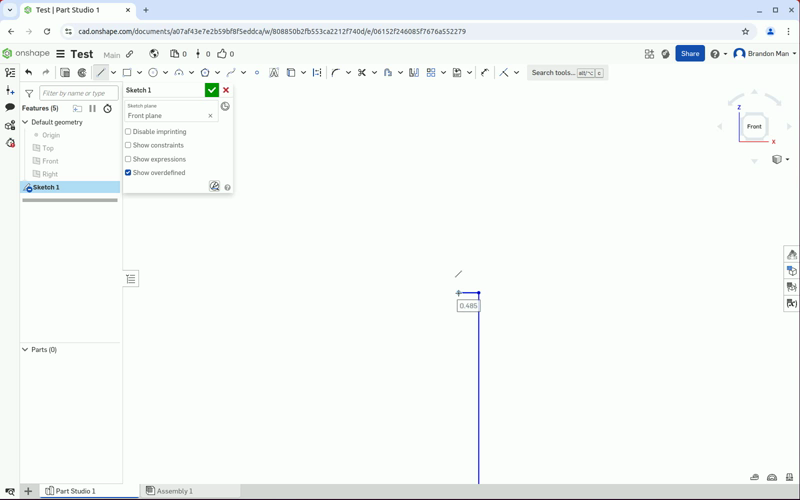
scroll(-6)
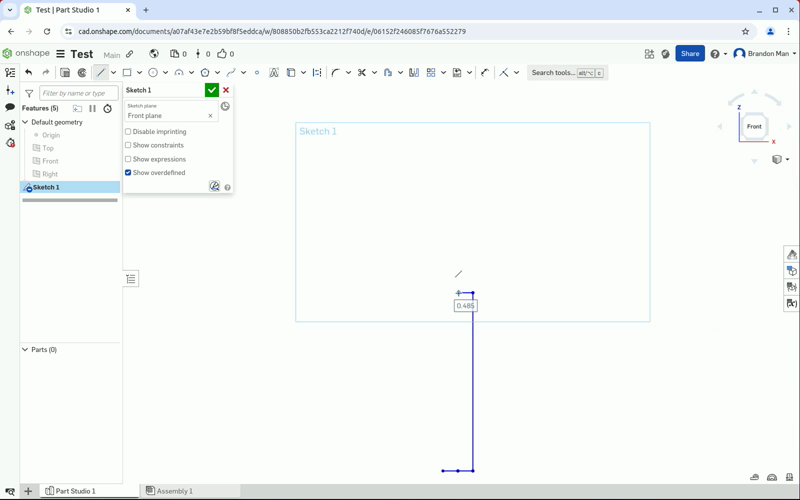
scroll(-6)
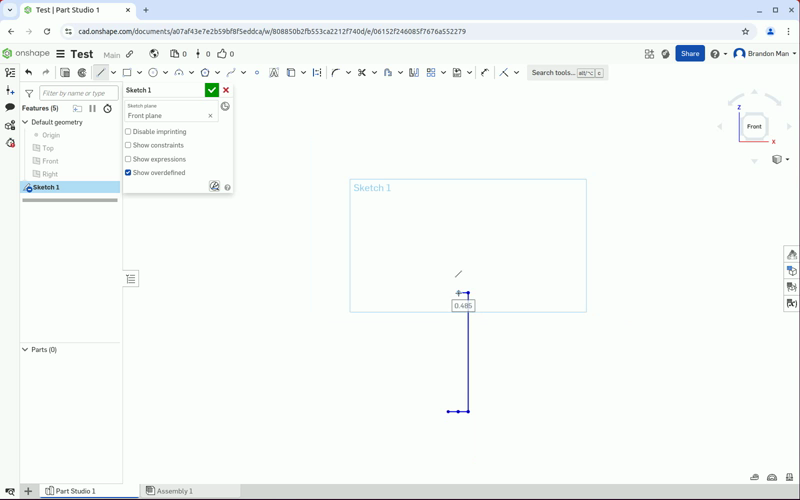
scroll(-6)
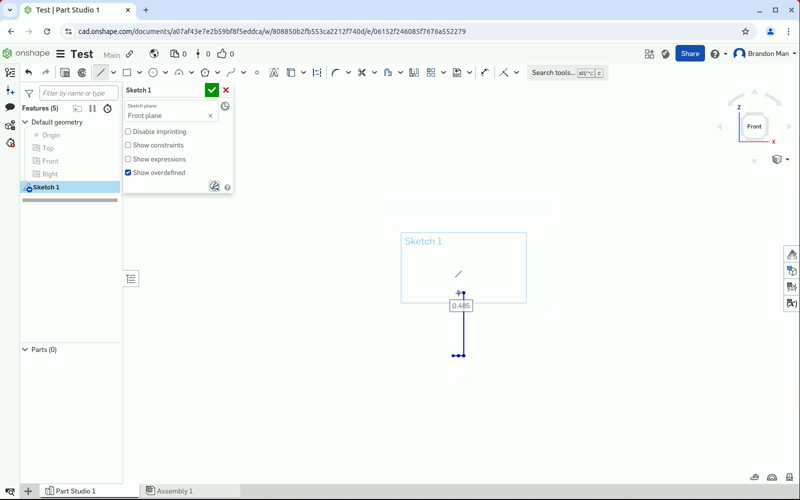
scroll(-6)
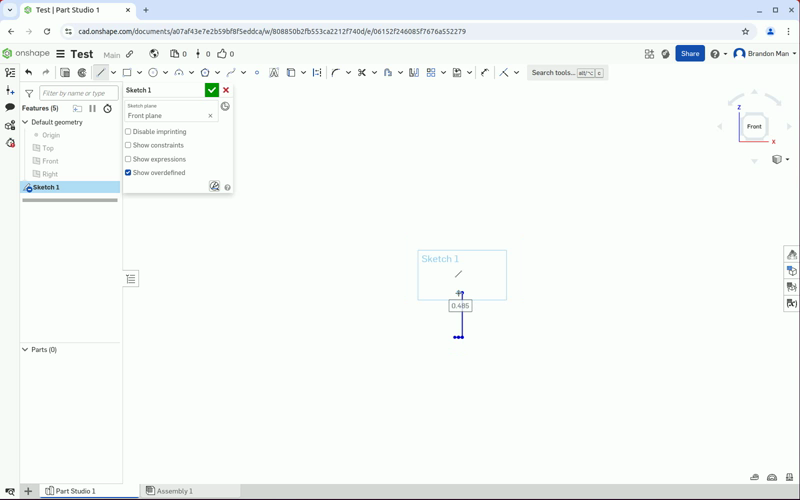
scroll(-6)
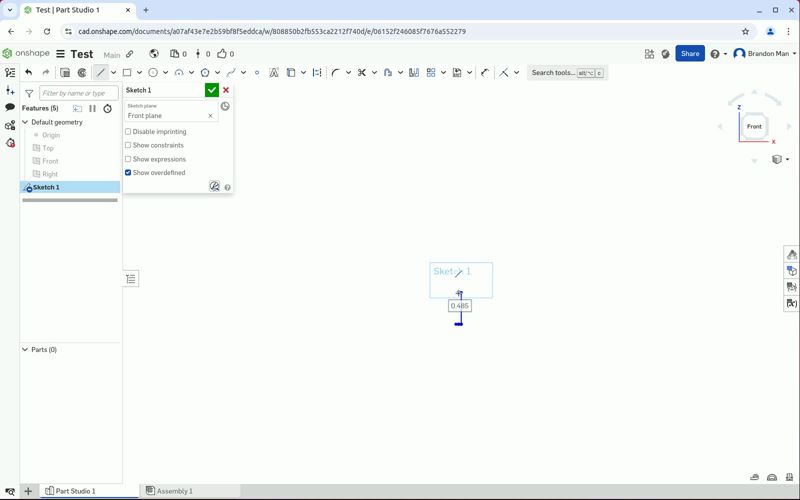
key_up(shift)
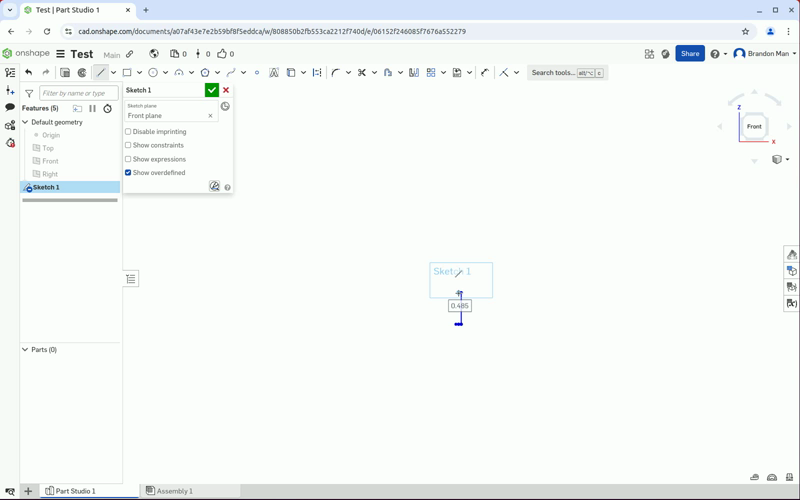
key_down(shift)
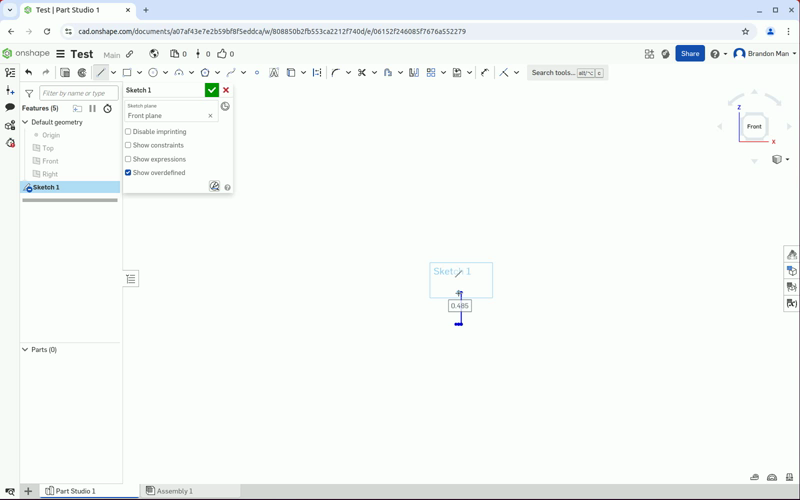
mouse_move(488, 292)
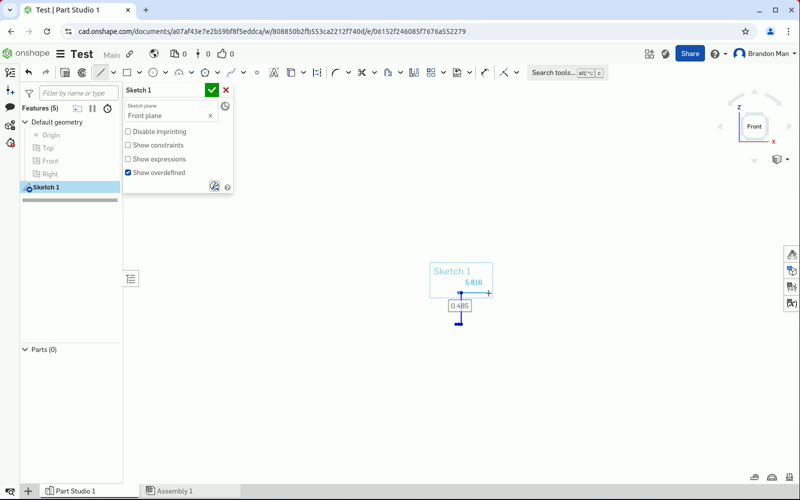
mouse_move(456, 292)
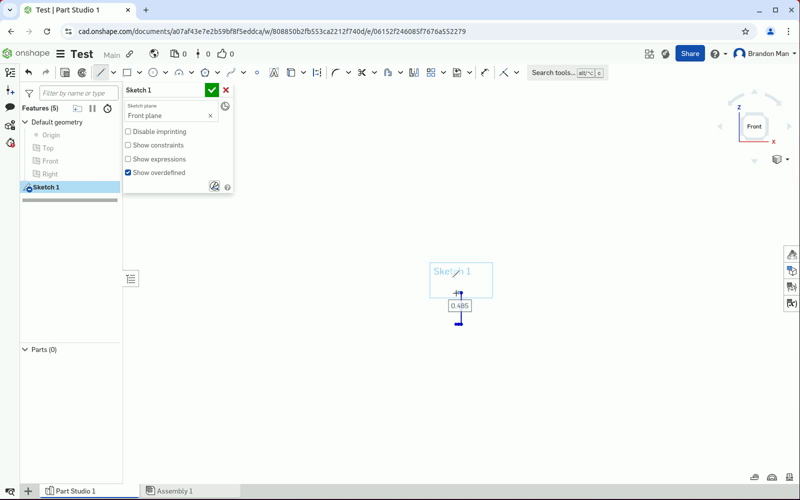
scroll(6)
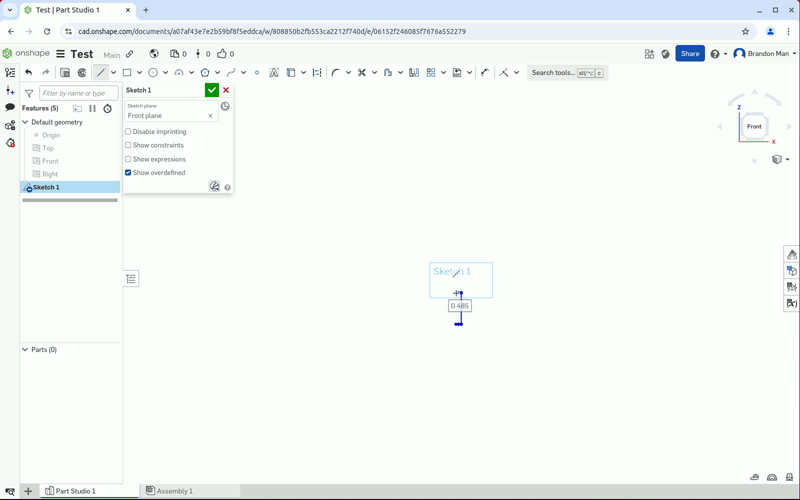
scroll(6)
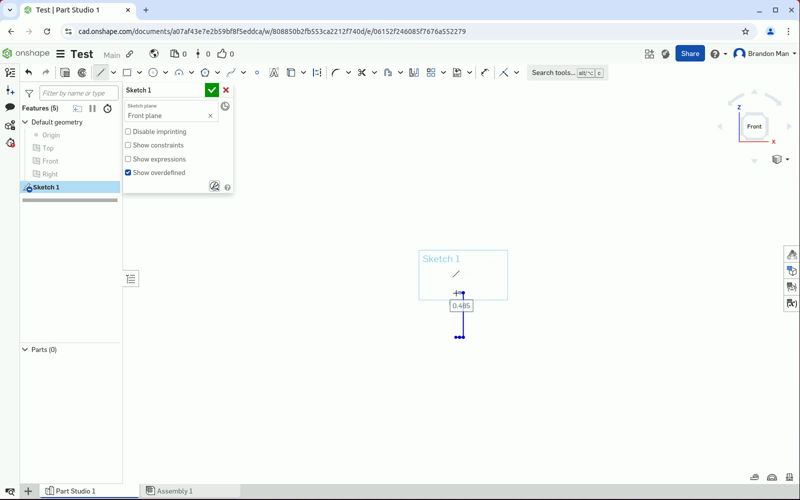
scroll(6)
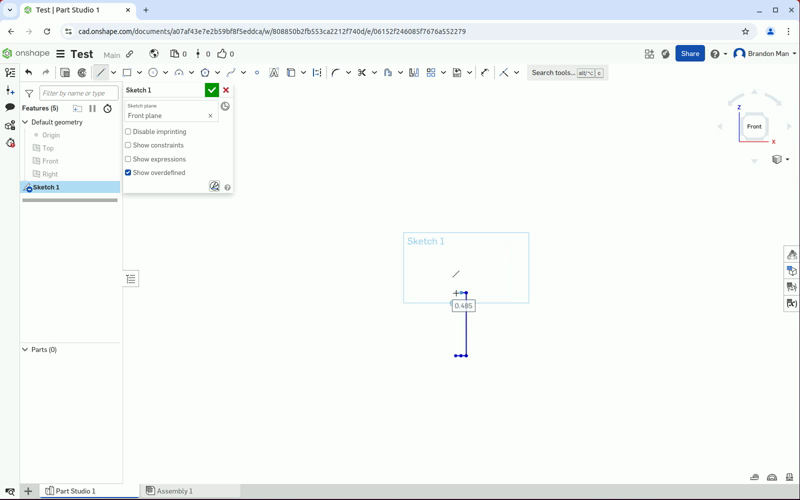
scroll(6)
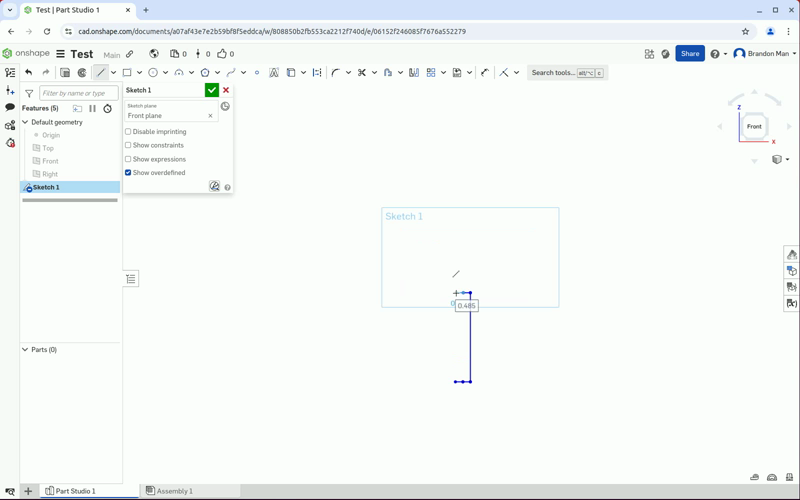
scroll(6)
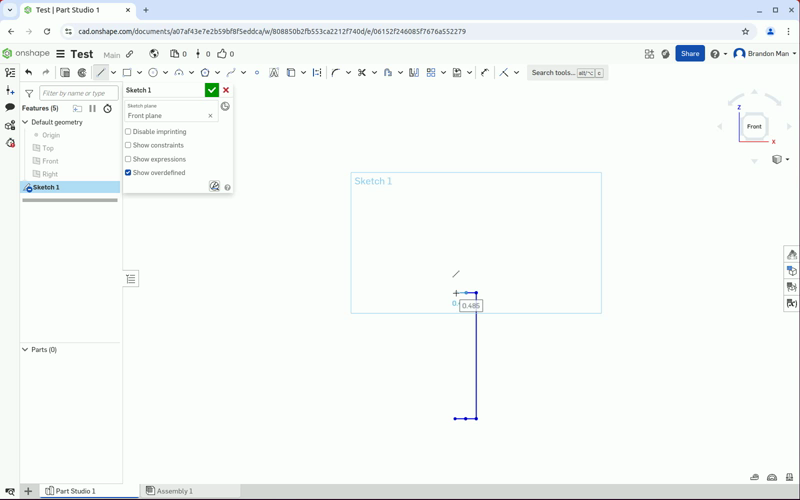
scroll(6)
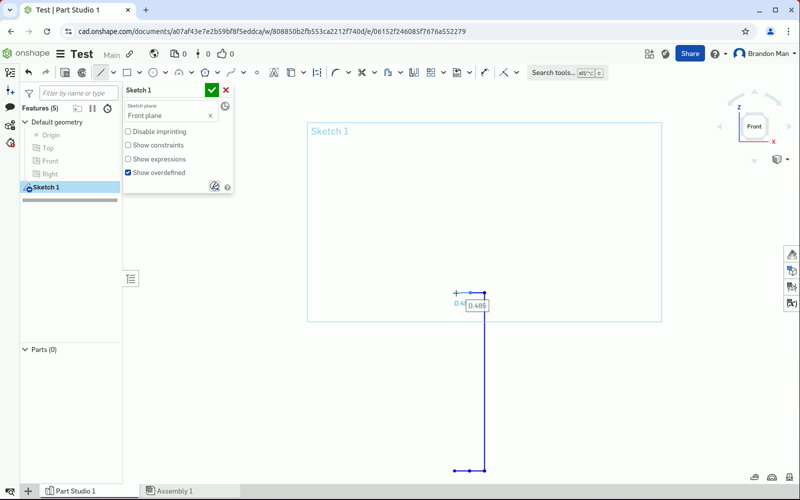
scroll(6)
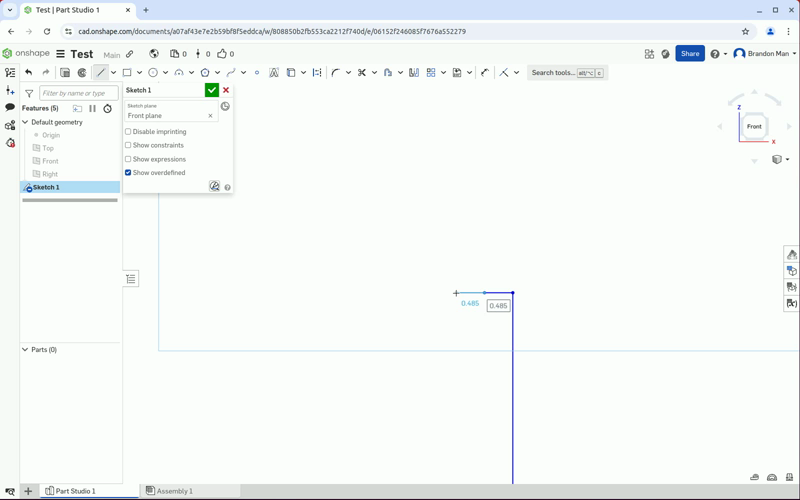
click(456, 292)
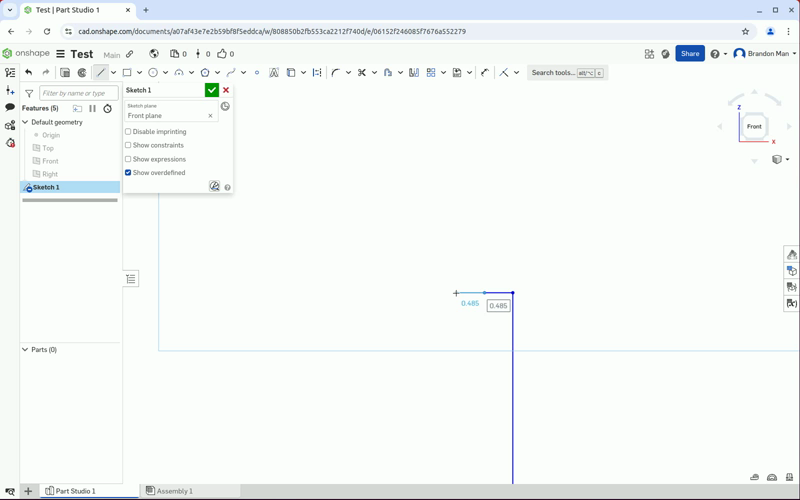
scroll(-6)
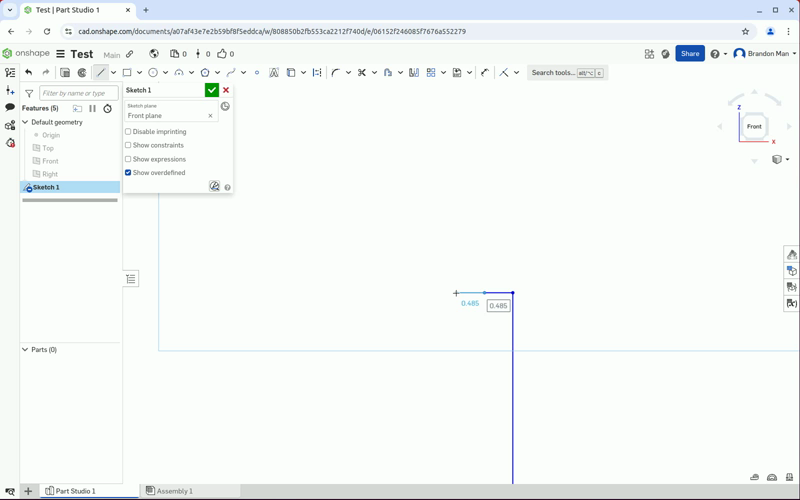
scroll(-6)
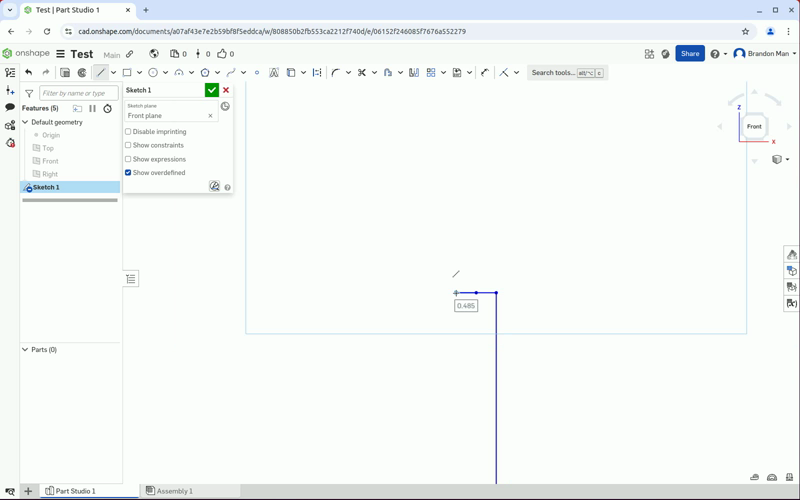
scroll(-6)
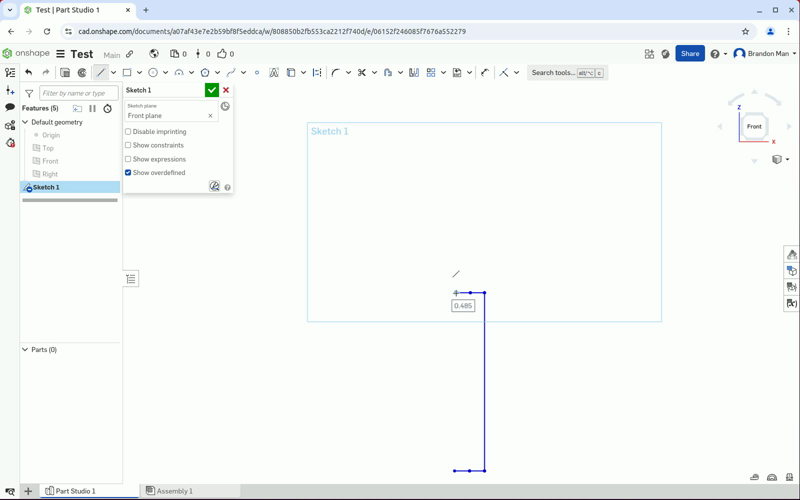
scroll(-6)
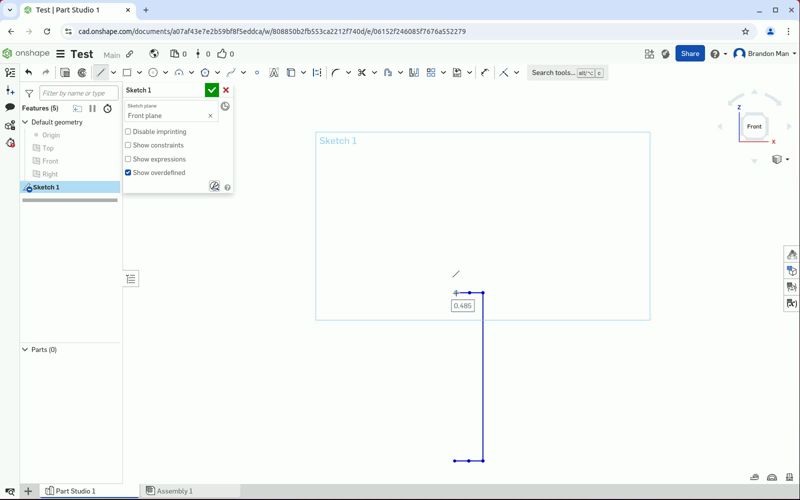
scroll(-6)
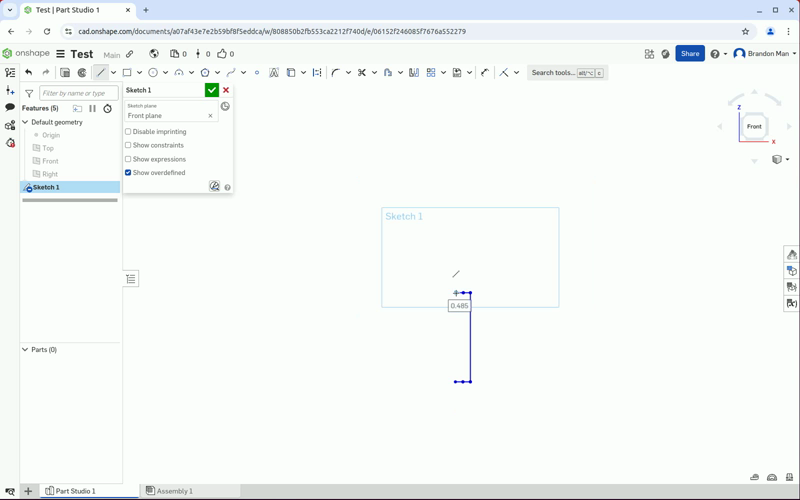
scroll(-6)
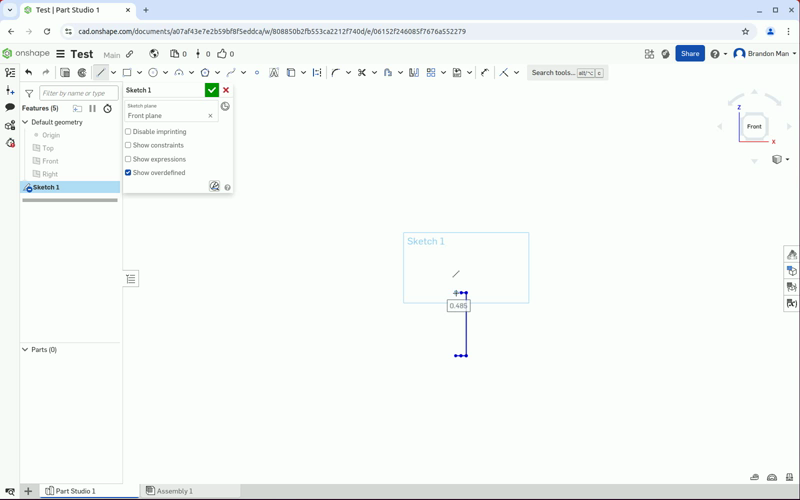
scroll(-6)
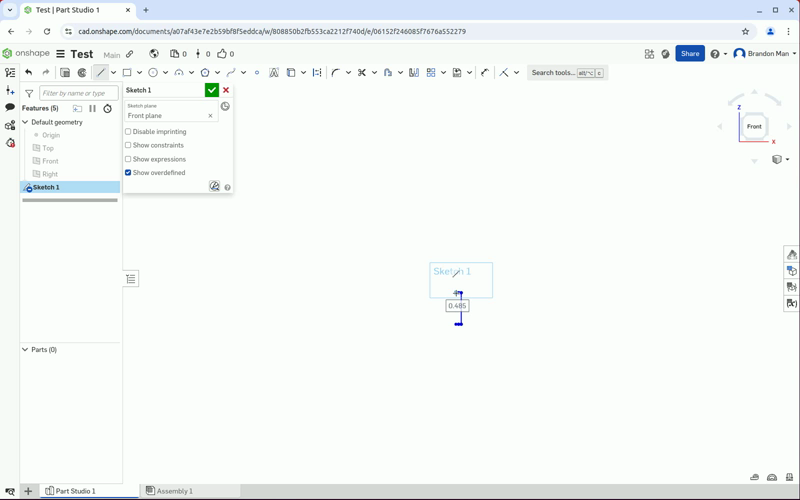
key_up(shift)
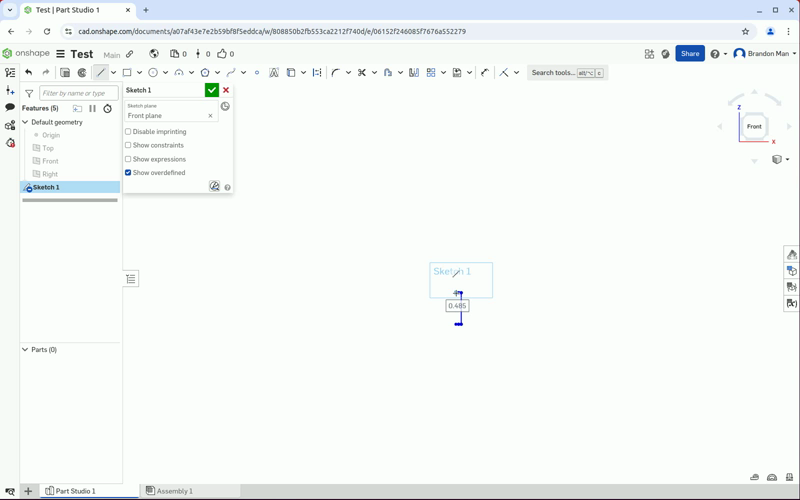
mouse_move(486, 292)
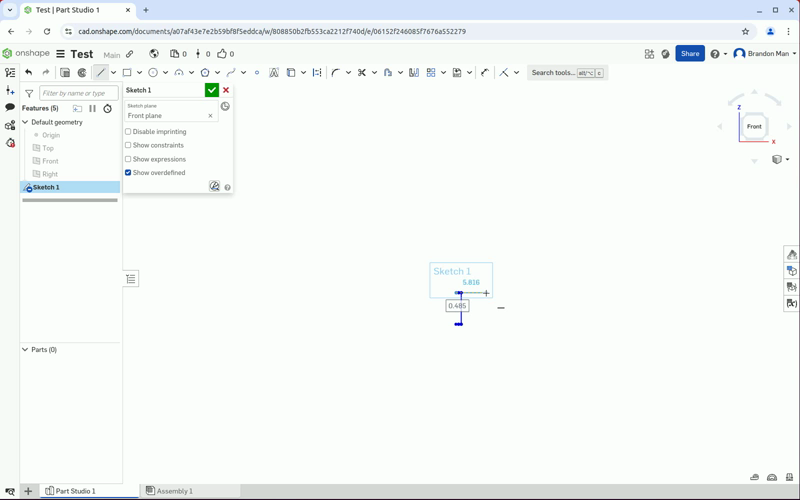
key_down(shift)
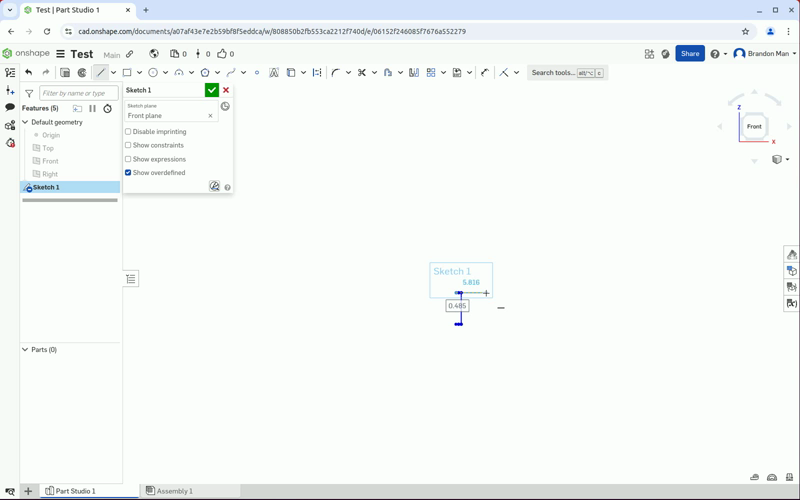
mouse_move(456, 324)
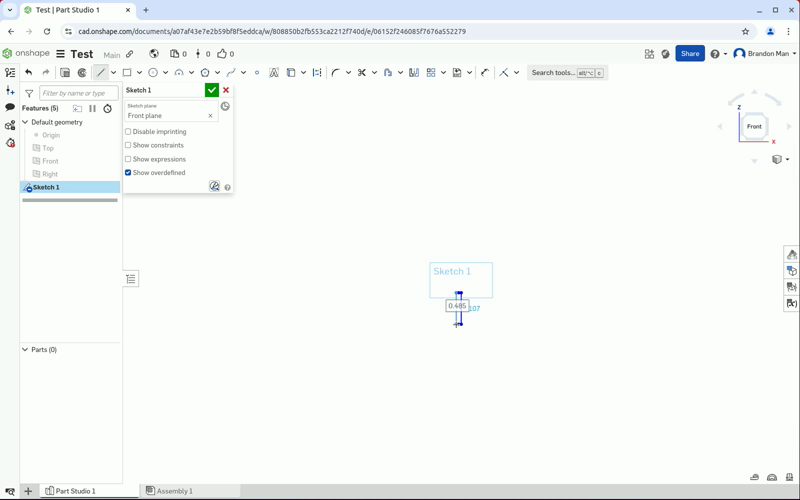
scroll(6)
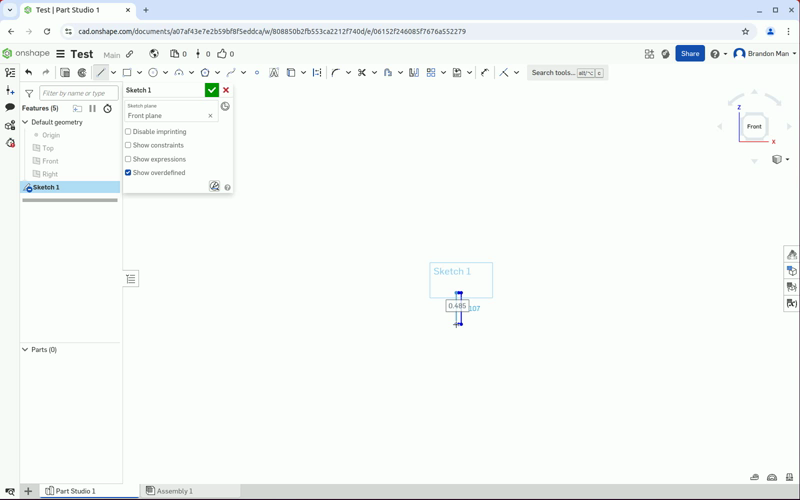
scroll(6)
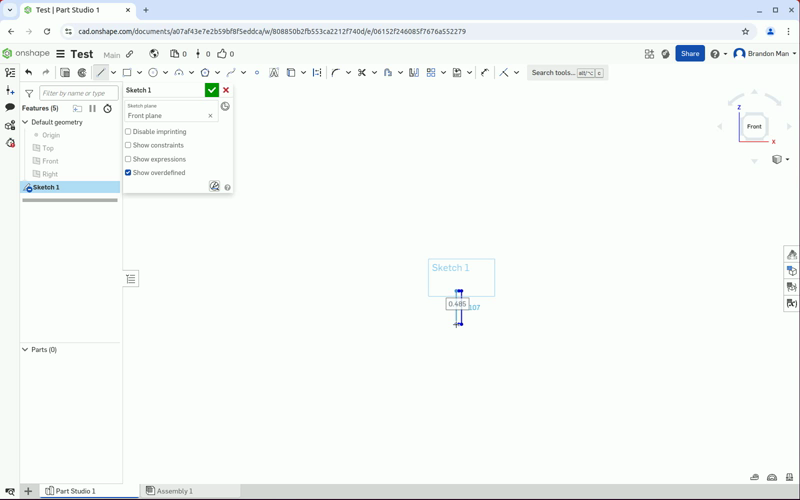
scroll(6)
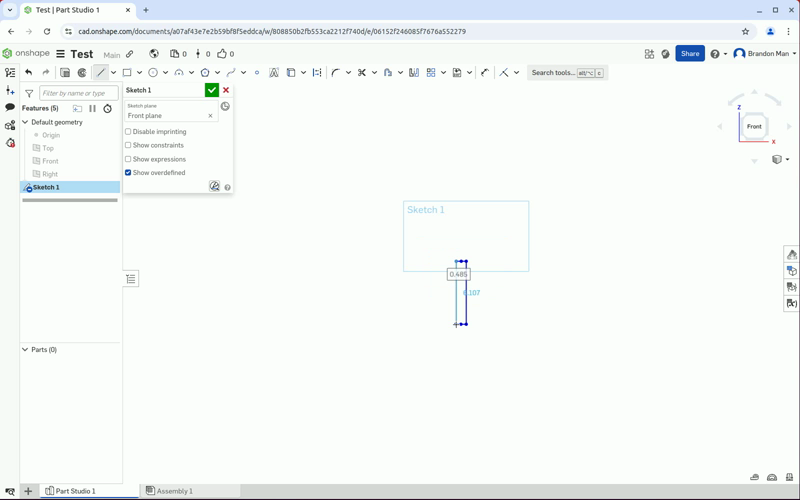
scroll(6)
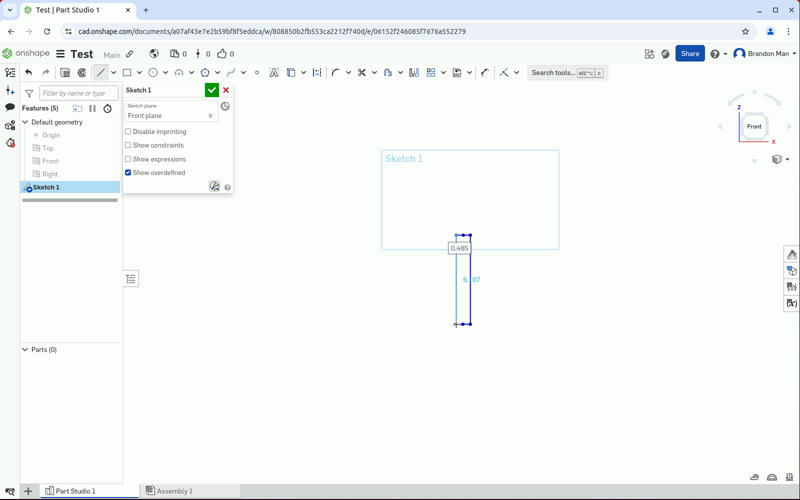
scroll(6)
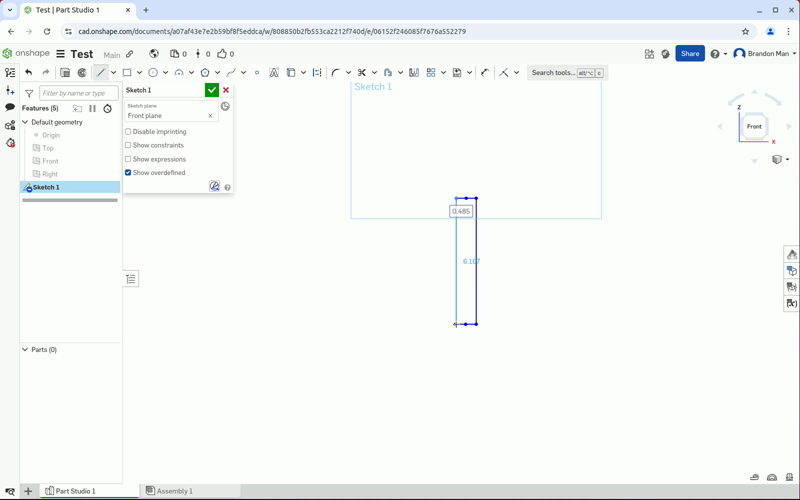
scroll(6)
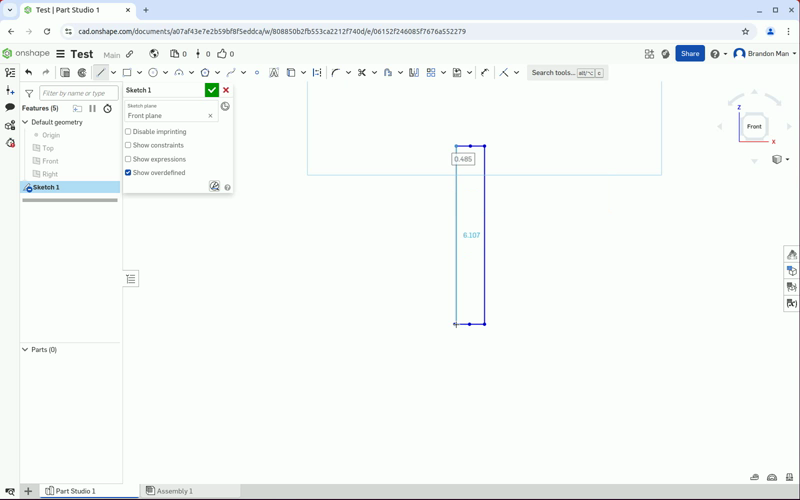
scroll(6)
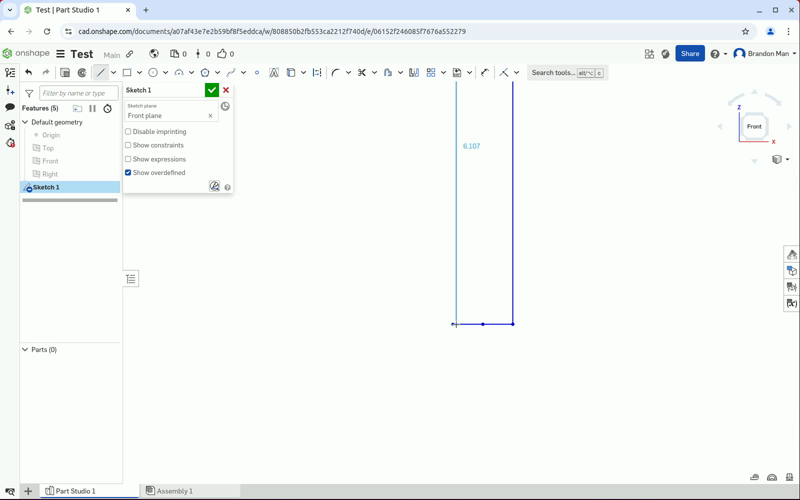
key_up(shift)
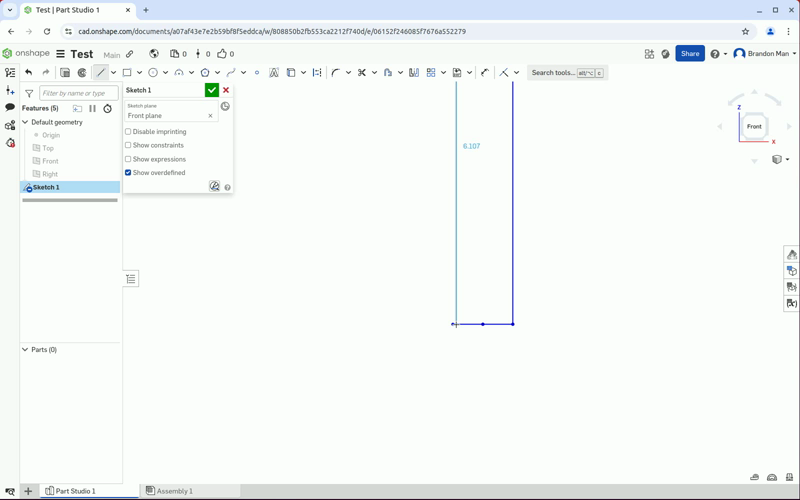
click(456, 324)
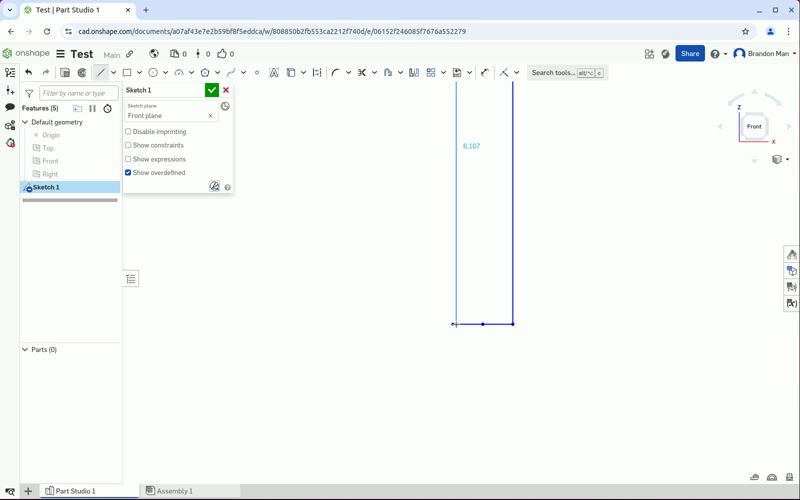
scroll(-6)
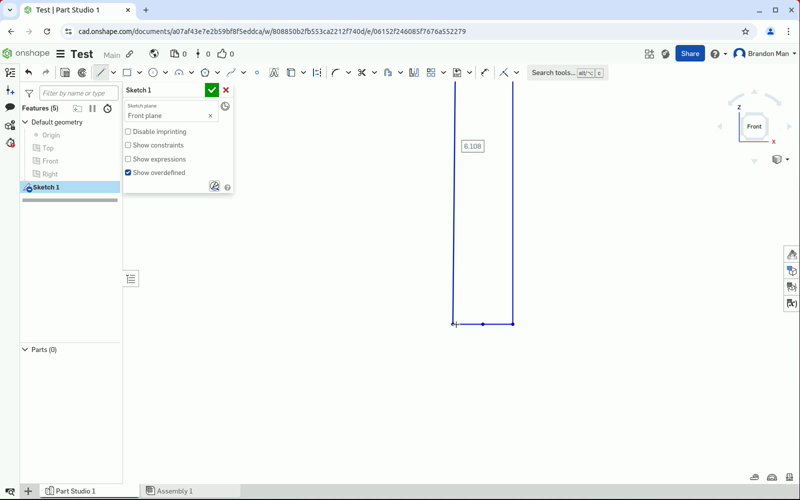
scroll(-6)
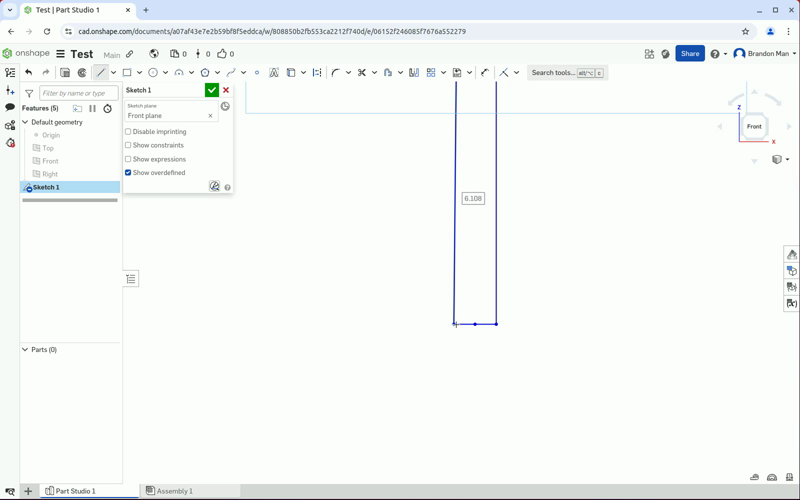
scroll(-6)
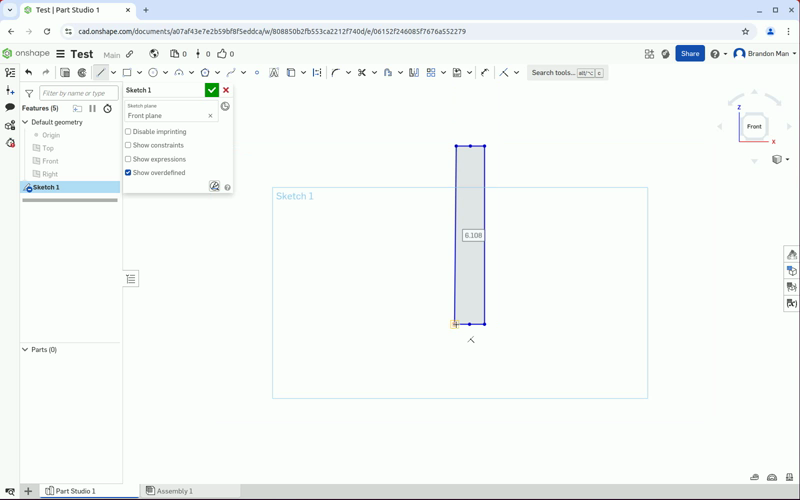
scroll(-6)
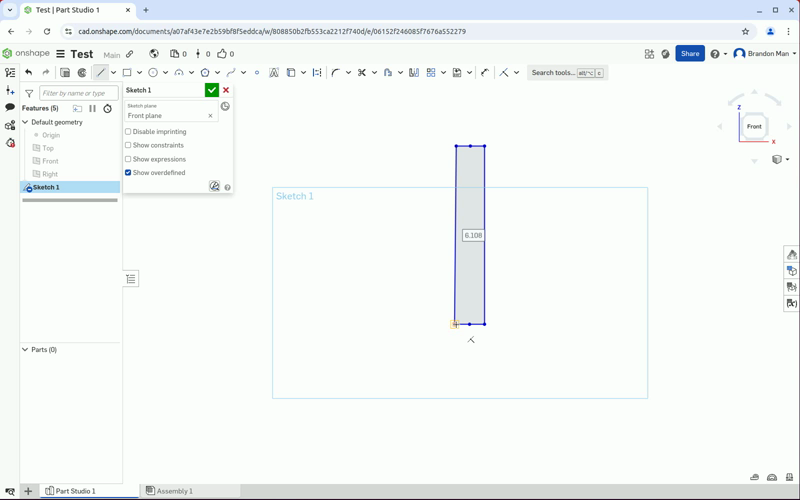
scroll(-6)
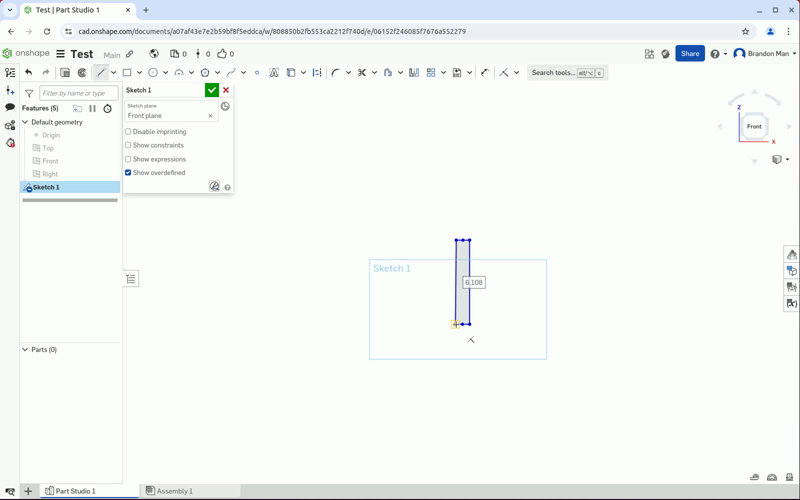
scroll(-6)
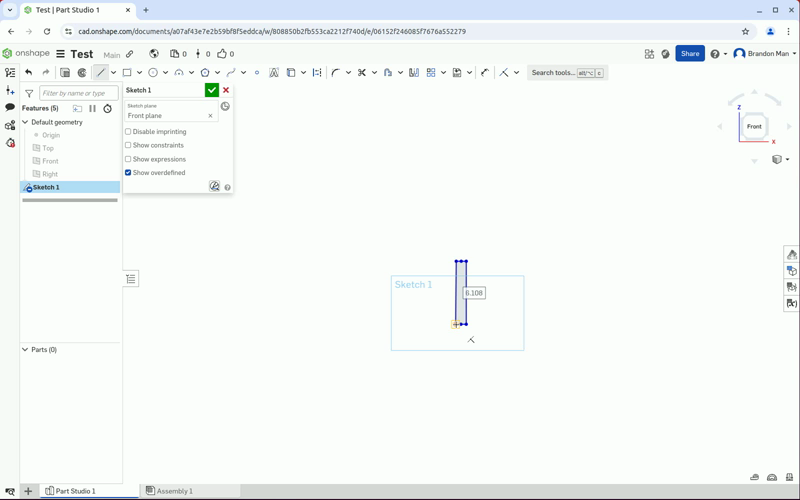
scroll(-6)
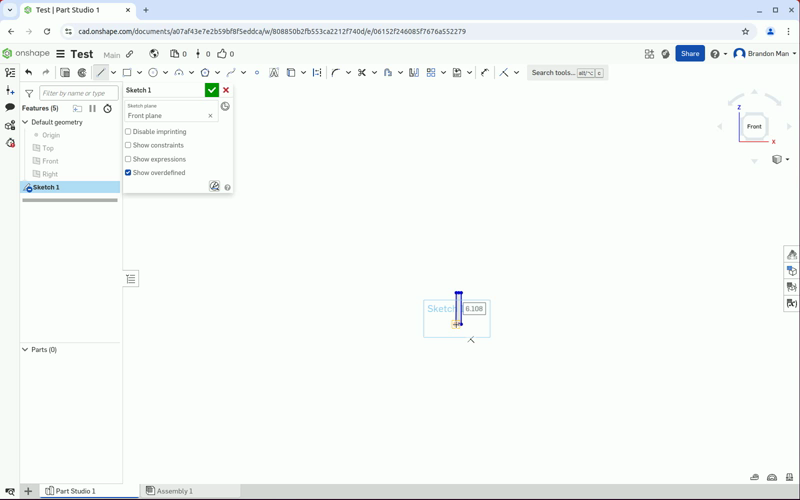
key(esc)
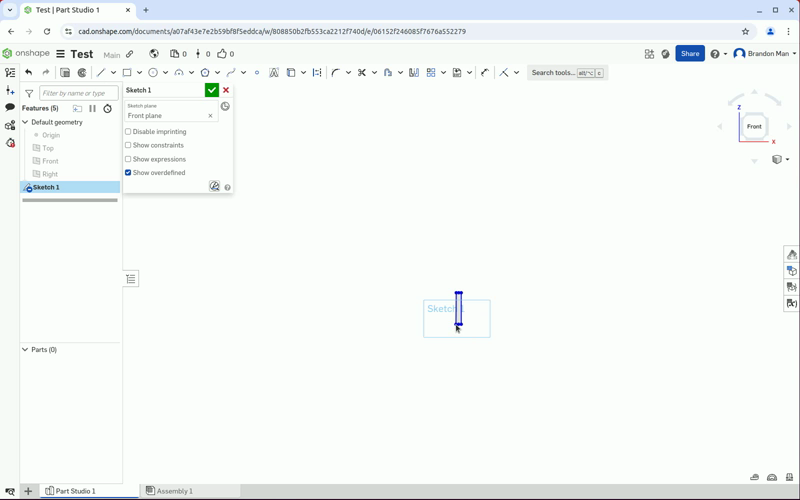
mouse_move(458, 297)
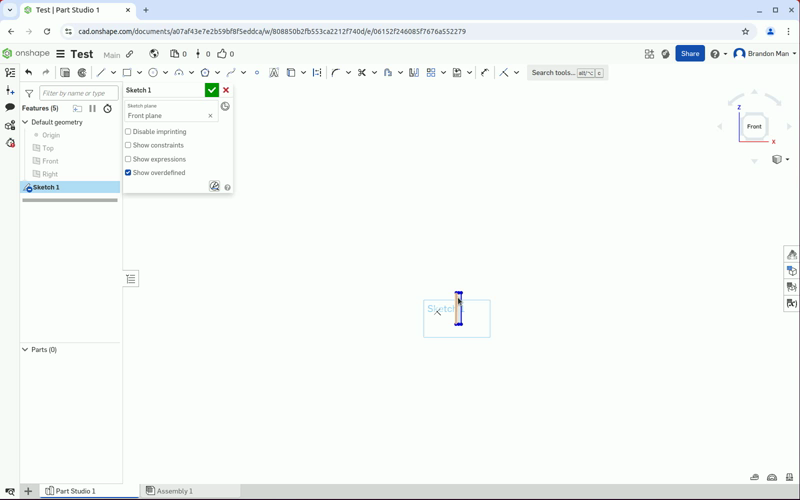
scroll(6)
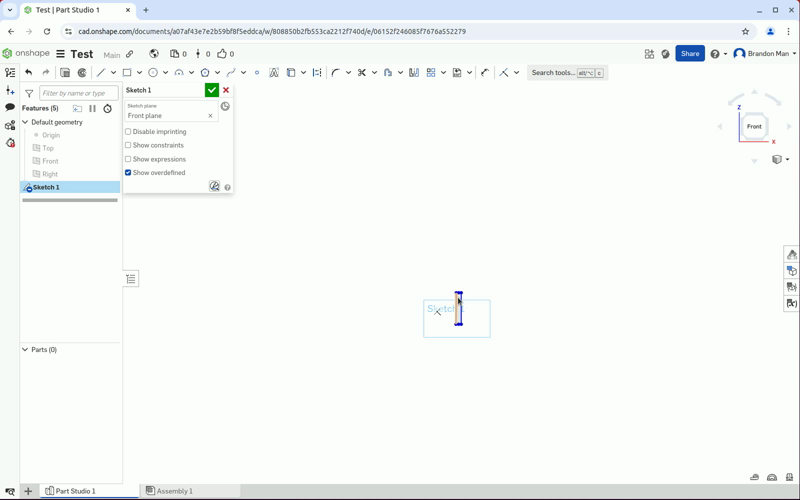
scroll(6)
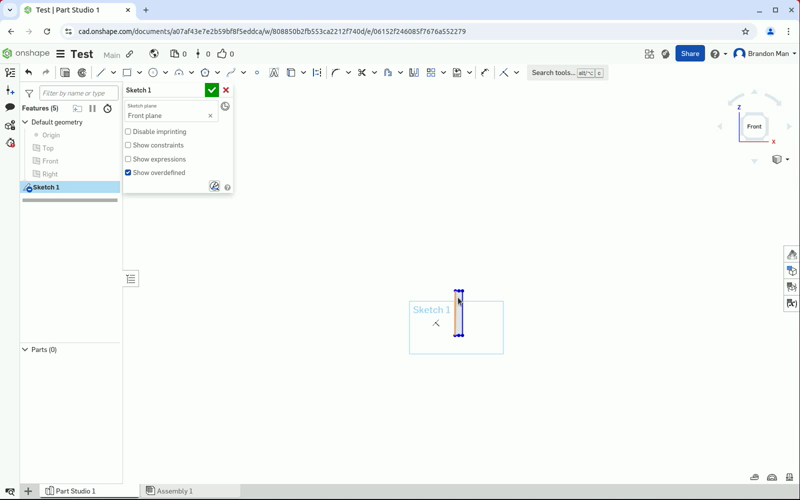
scroll(6)
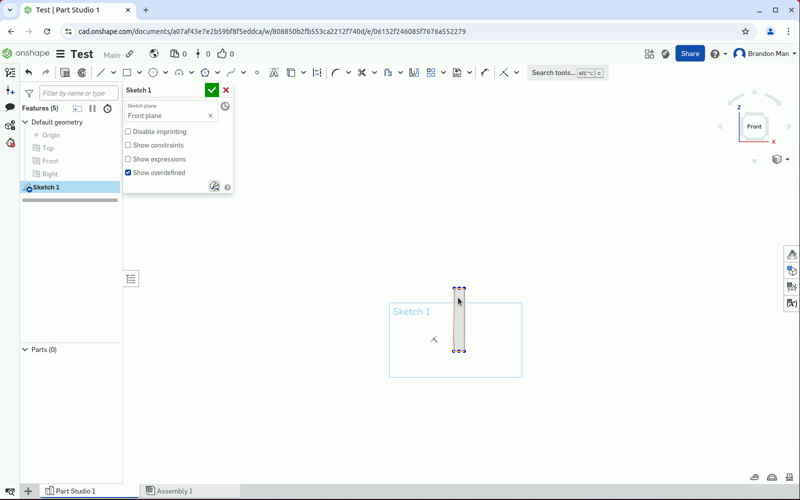
scroll(6)
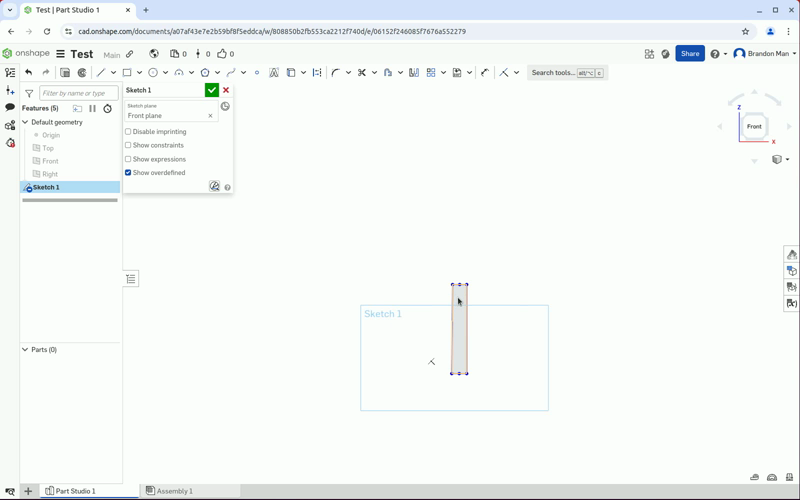
scroll(6)
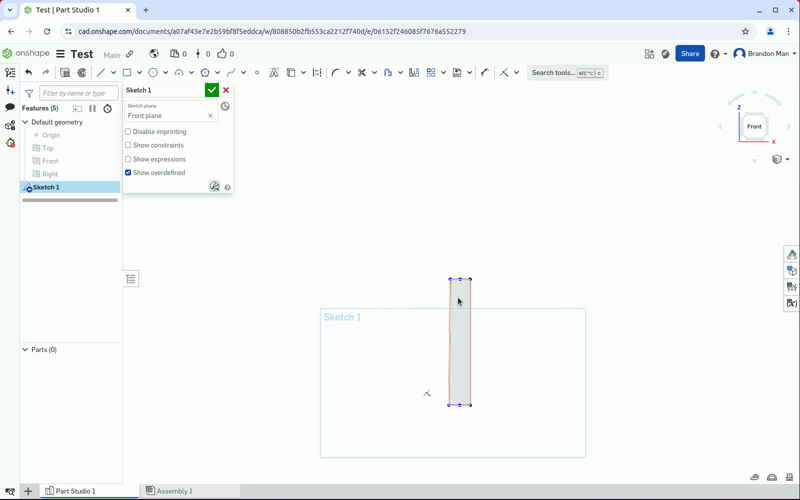
scroll(6)
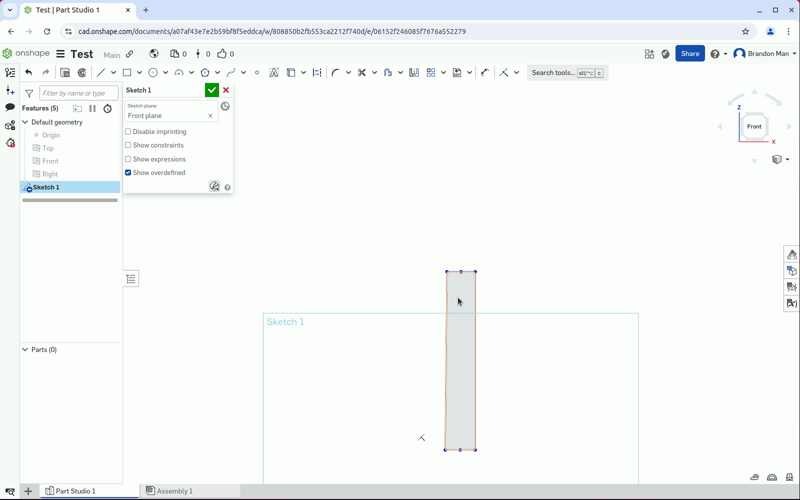
scroll(6)
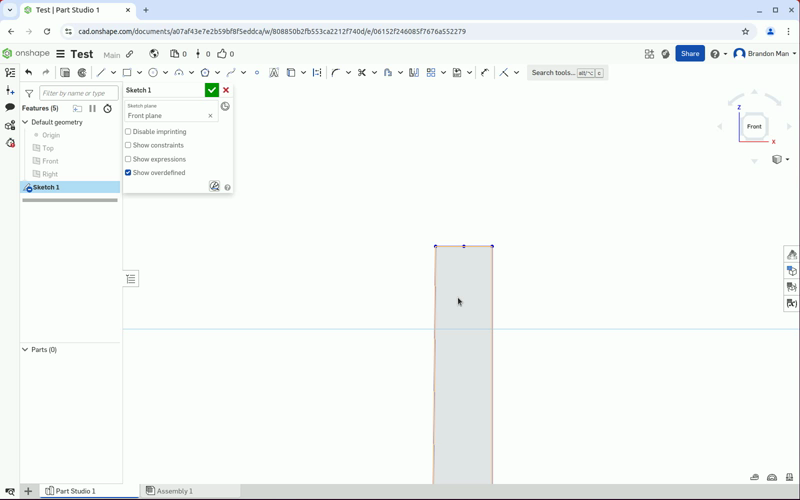
click(458, 297)
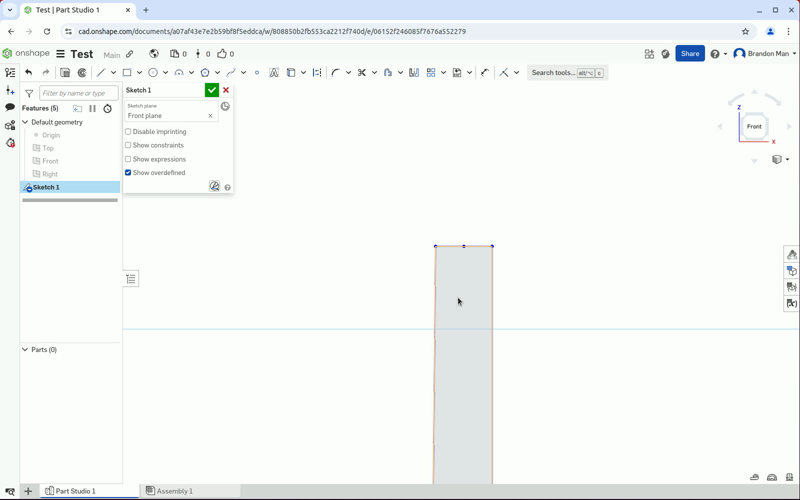
scroll(-6)
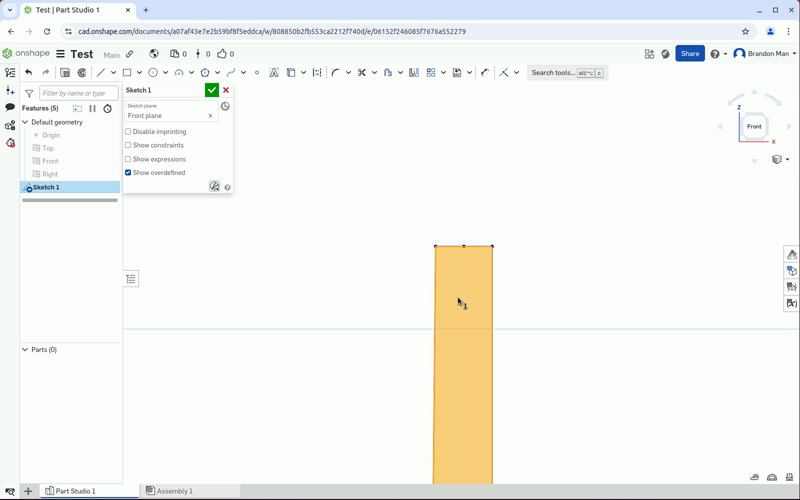
scroll(-6)
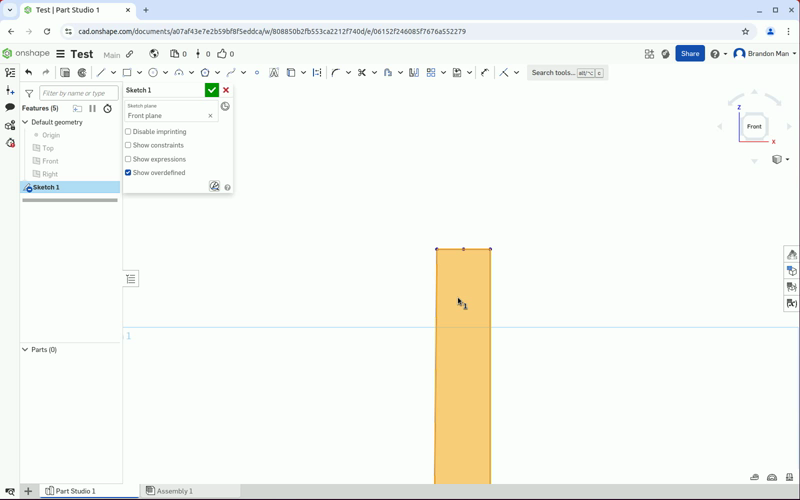
scroll(-6)
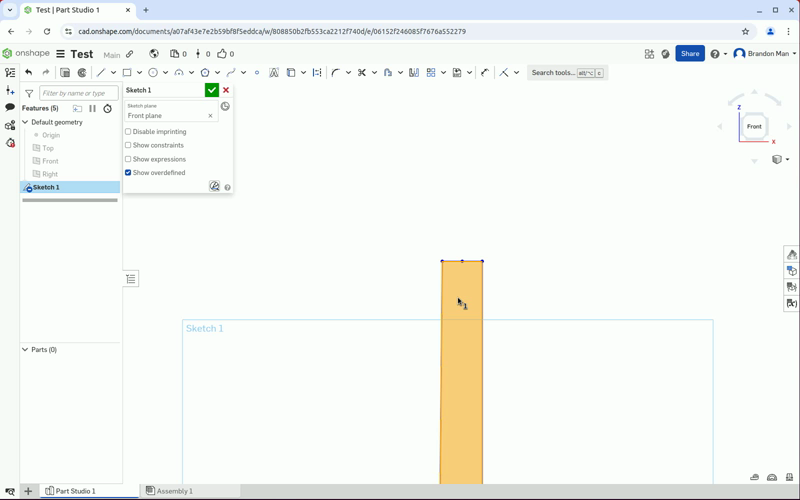
scroll(-6)
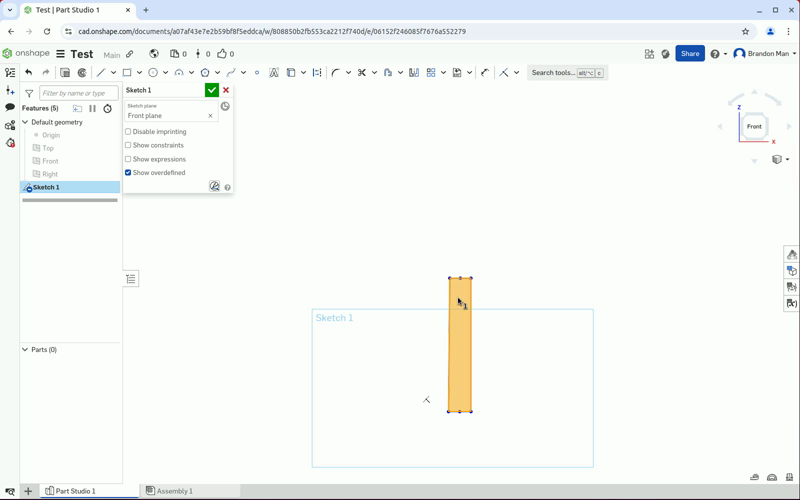
scroll(-6)
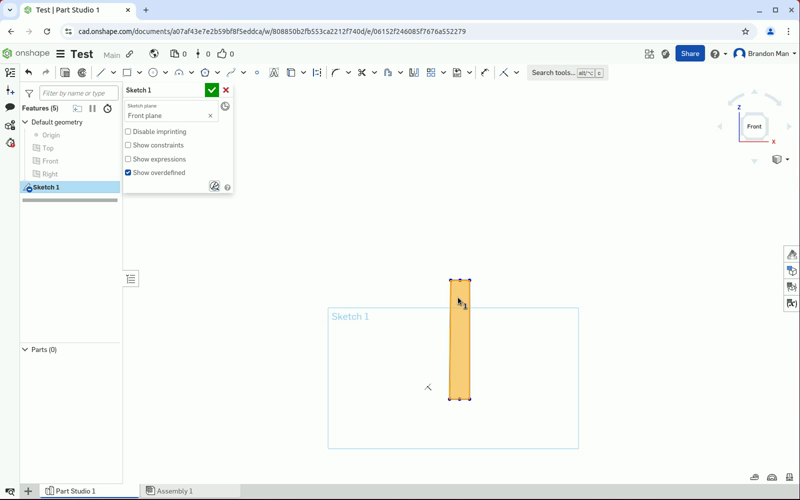
scroll(-6)
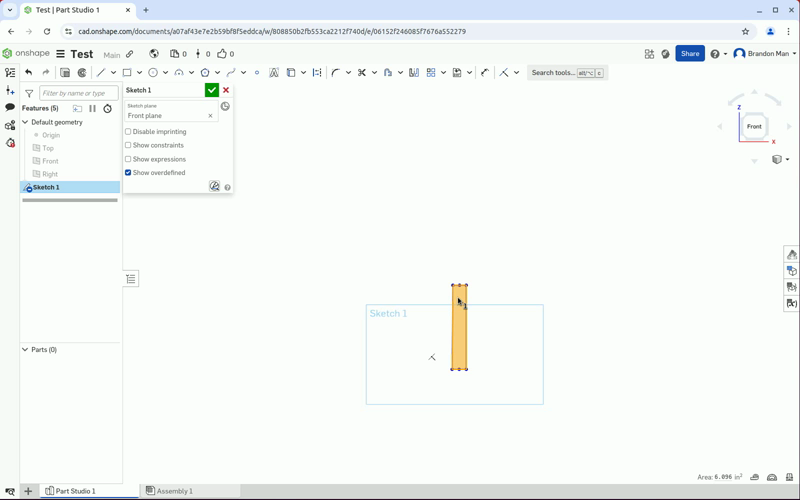
scroll(-6)
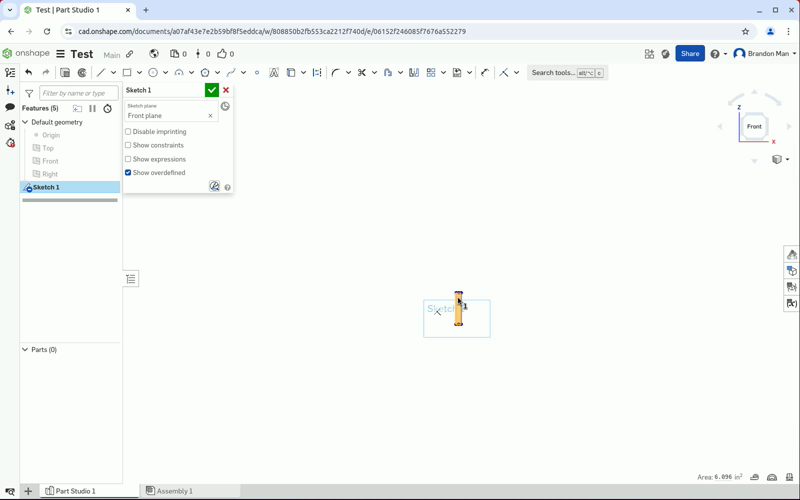
mouse_move(73, 352)
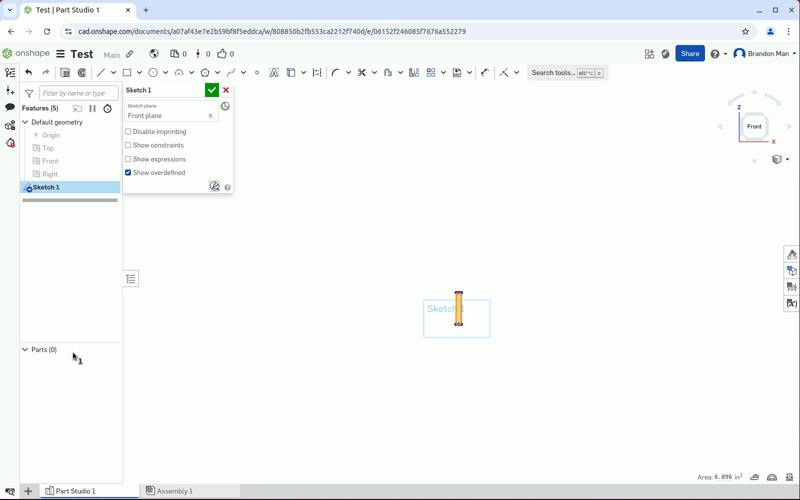
key(shift+y)
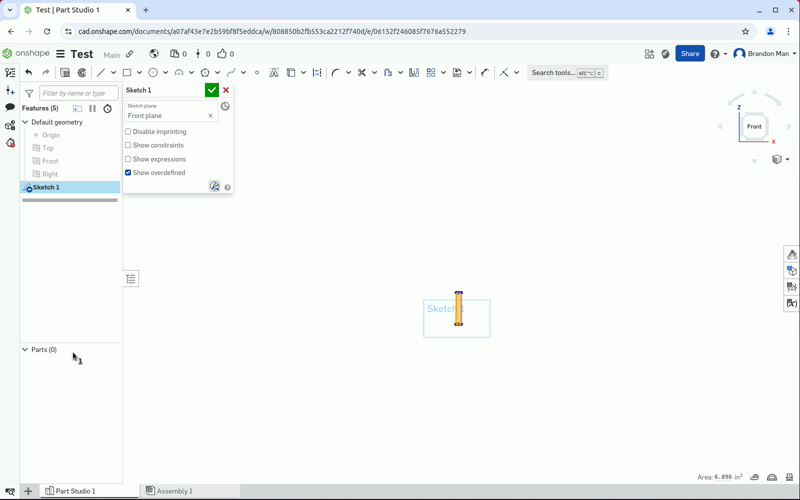
key(shift+e)
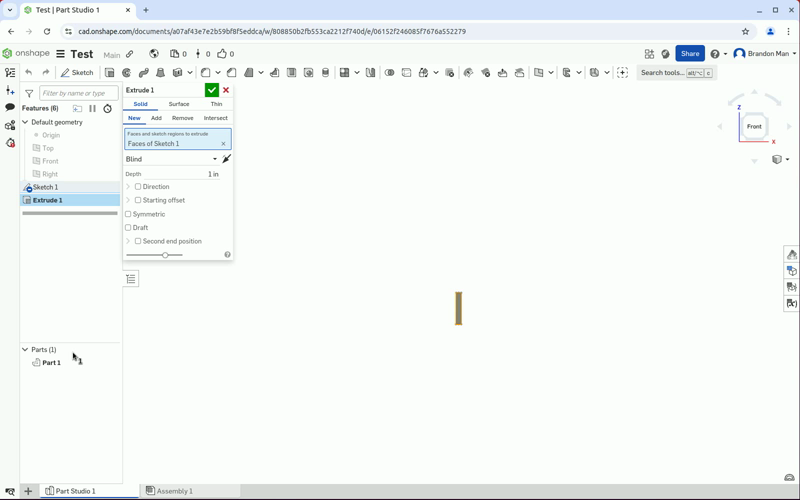
mouse_move(143, 106)
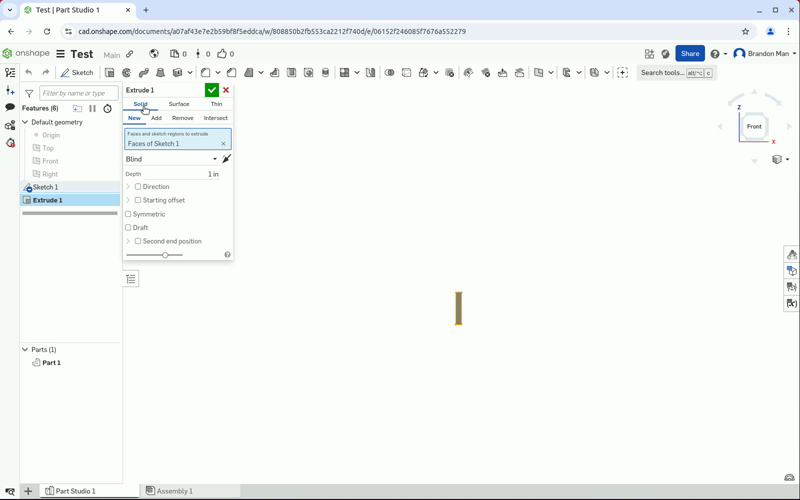
click(143, 106)
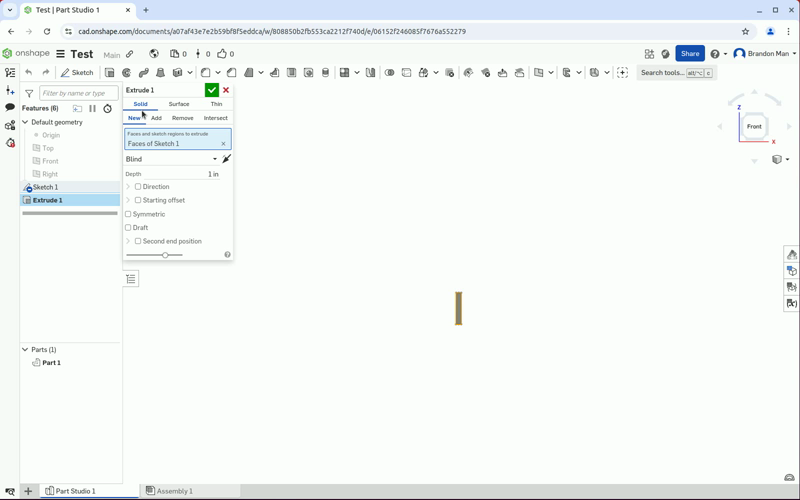
mouse_move(137, 120)
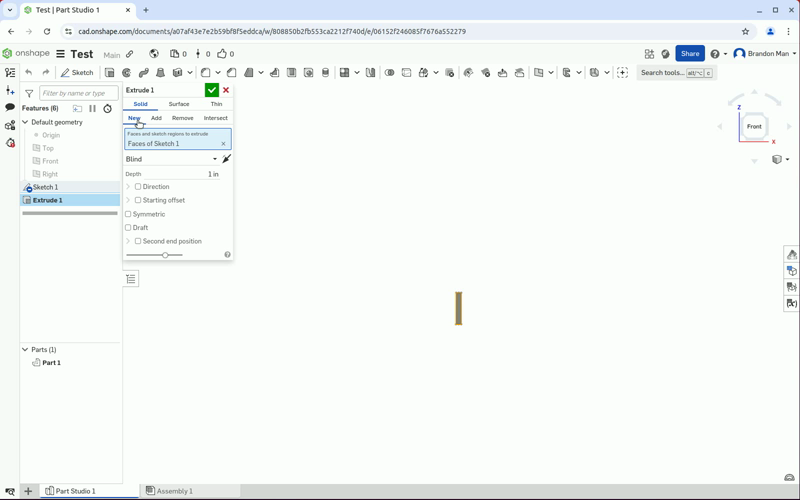
click(137, 120)
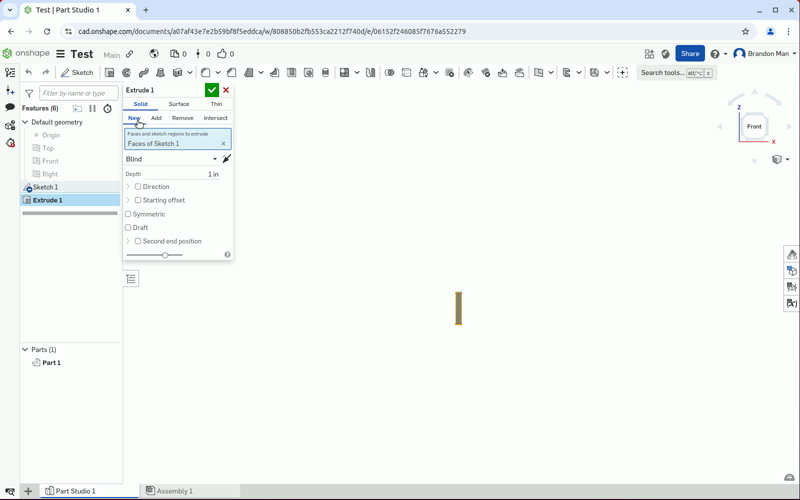
key(tab, 4)
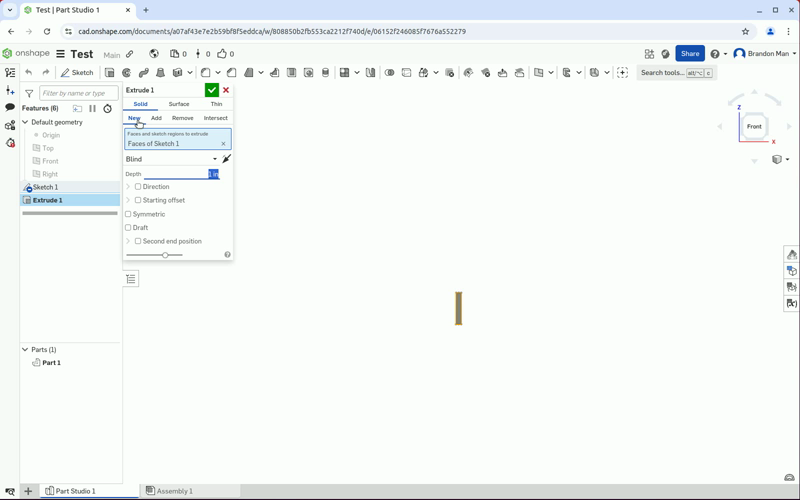
text(1.926)
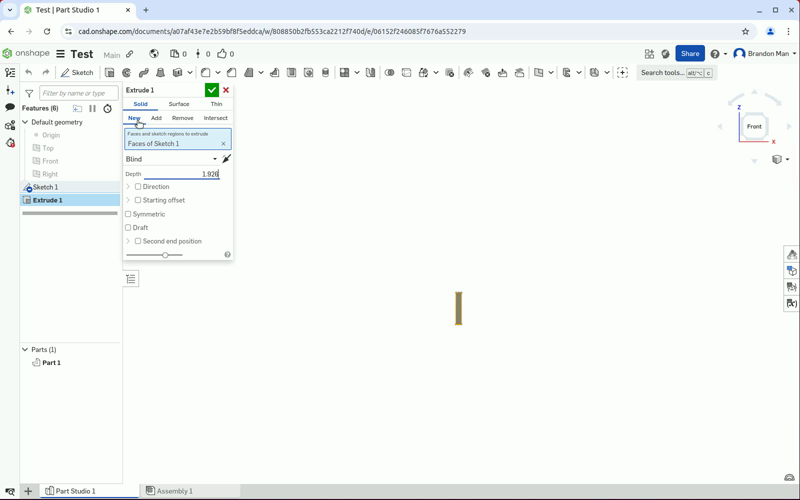
key(enter)
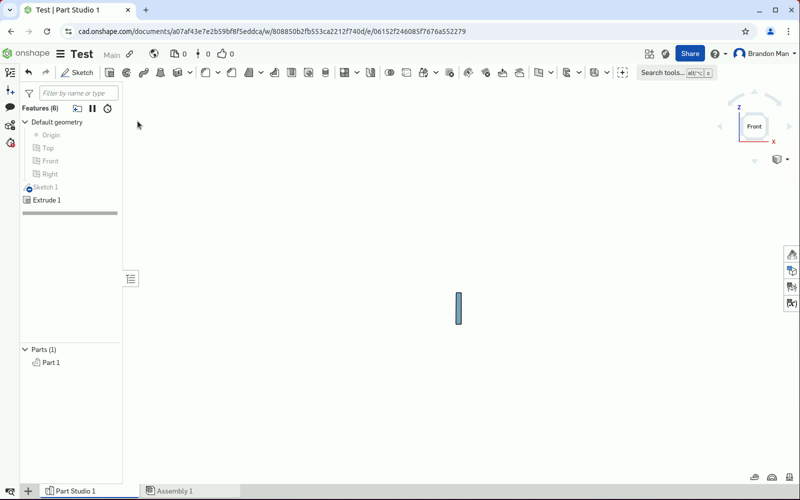
key(shift+h)
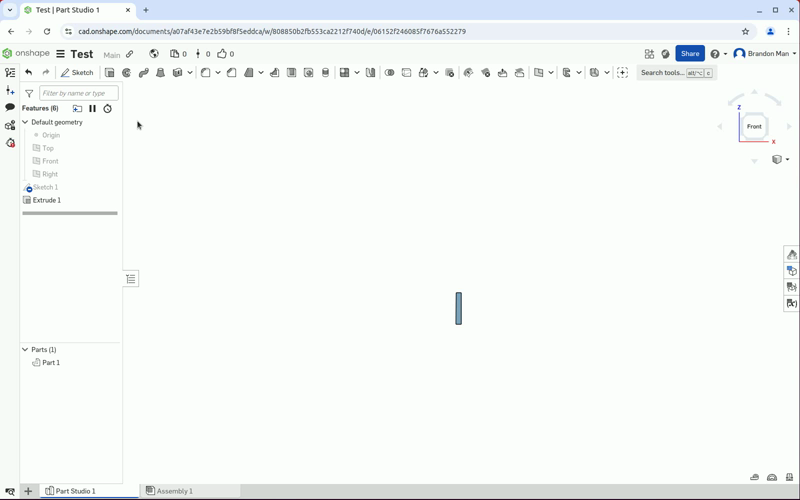
key(shift+h)
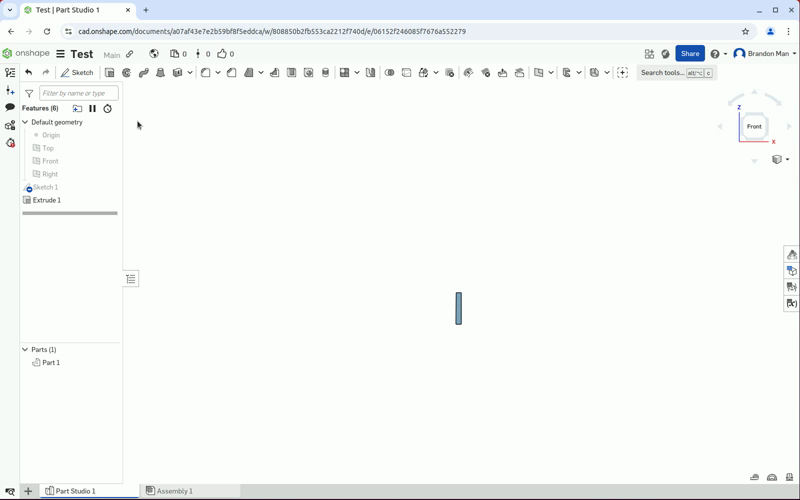
mouse_move(73, 189)
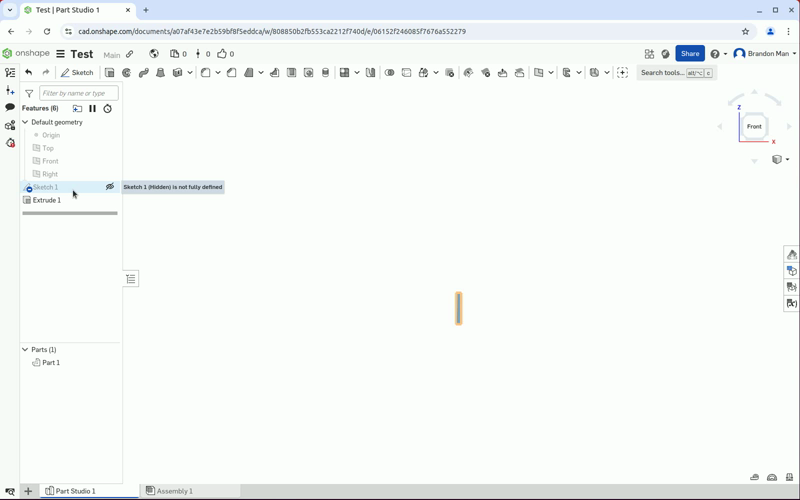
click(73, 189)
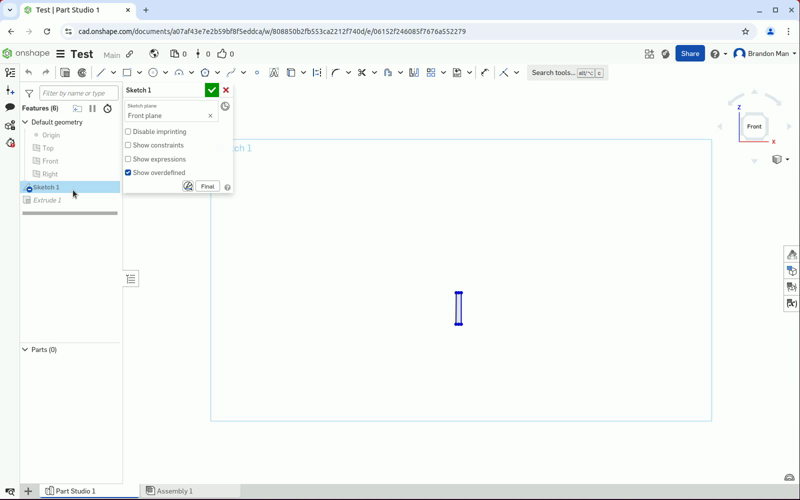
mouse_move(229, 92)
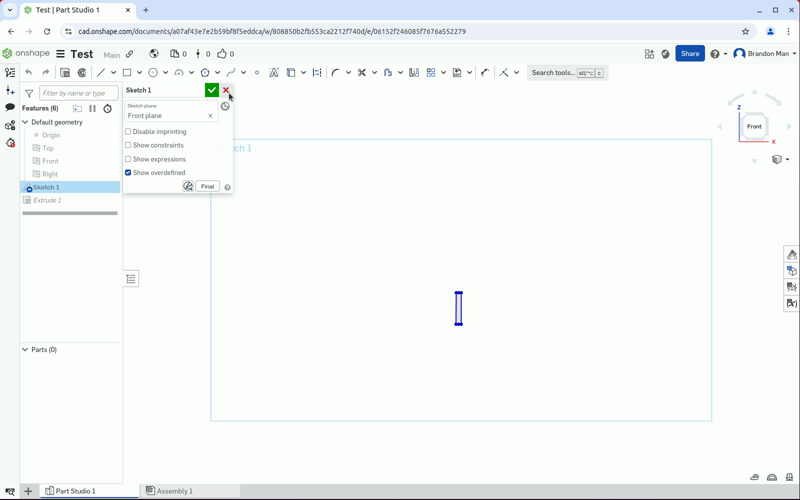
click(229, 92)
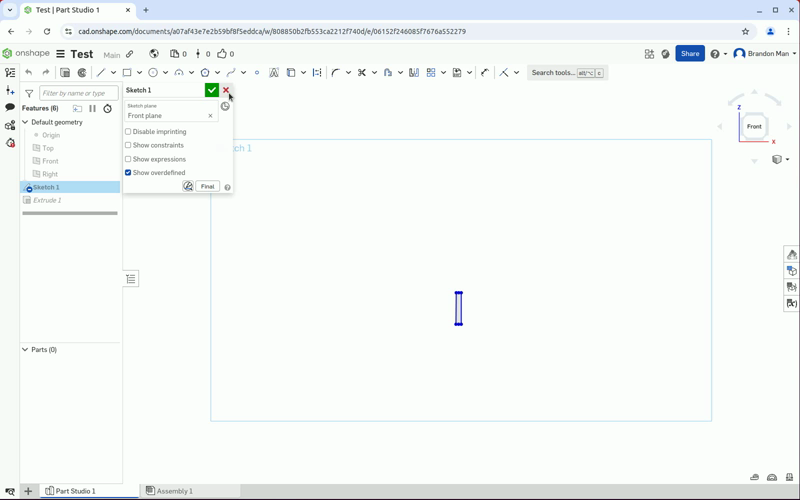
key(shift+s)
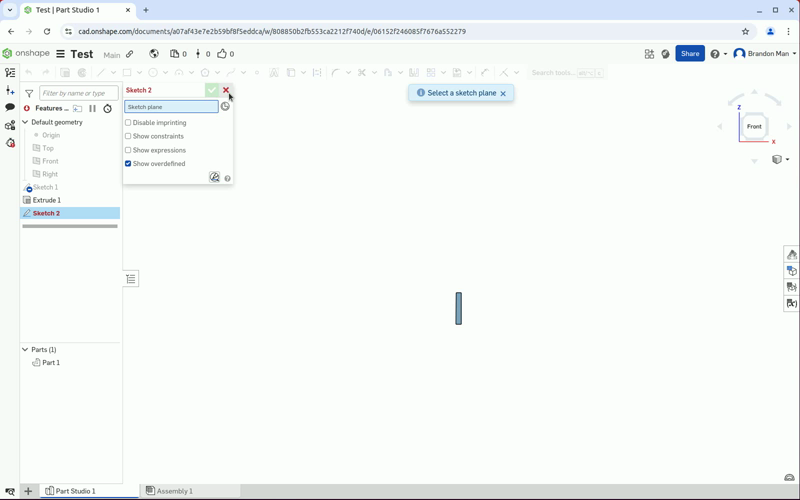
mouse_move(73, 163)
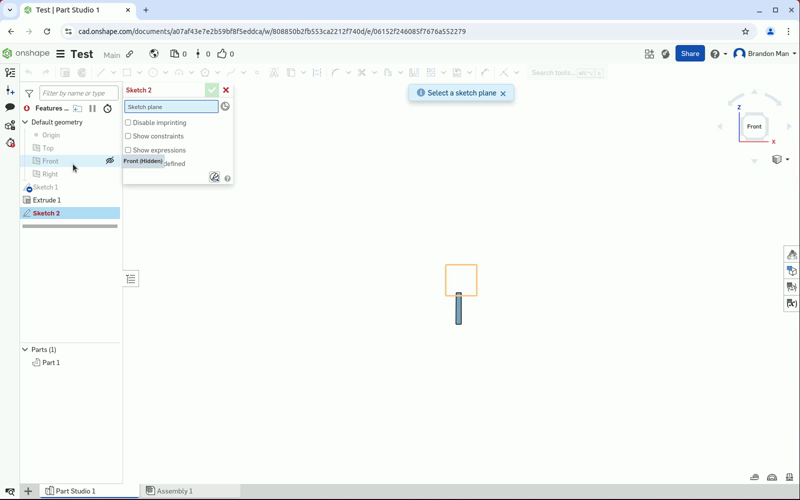
click(73, 163)
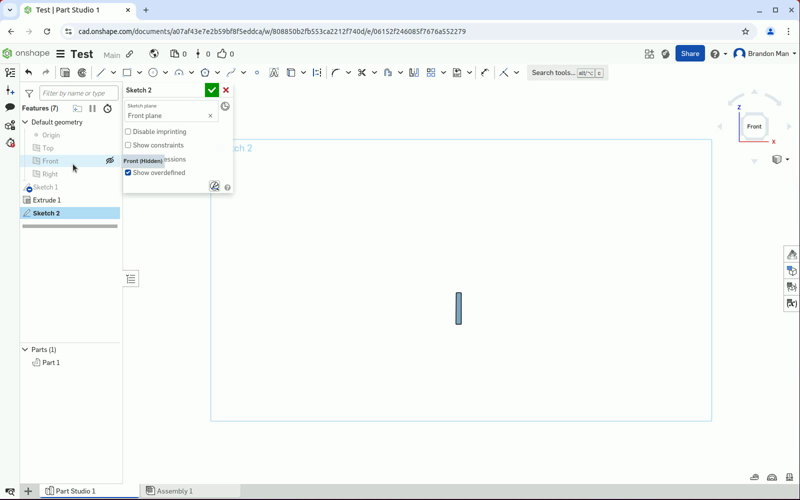
mouse_move(73, 352)
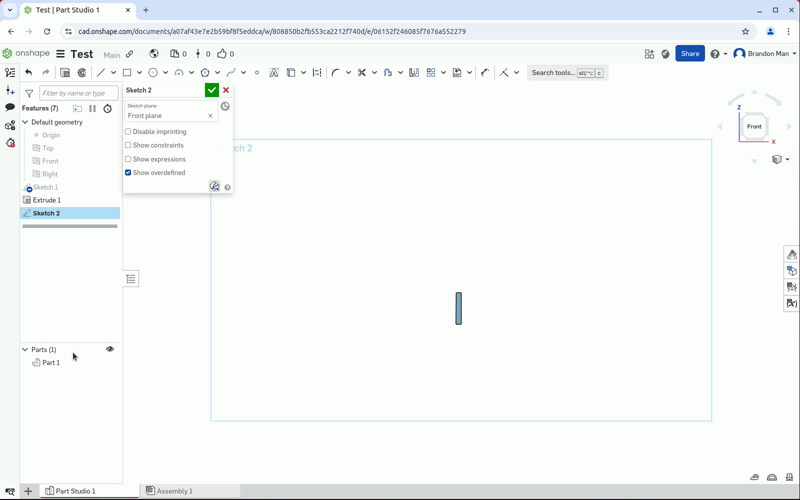
key(y)
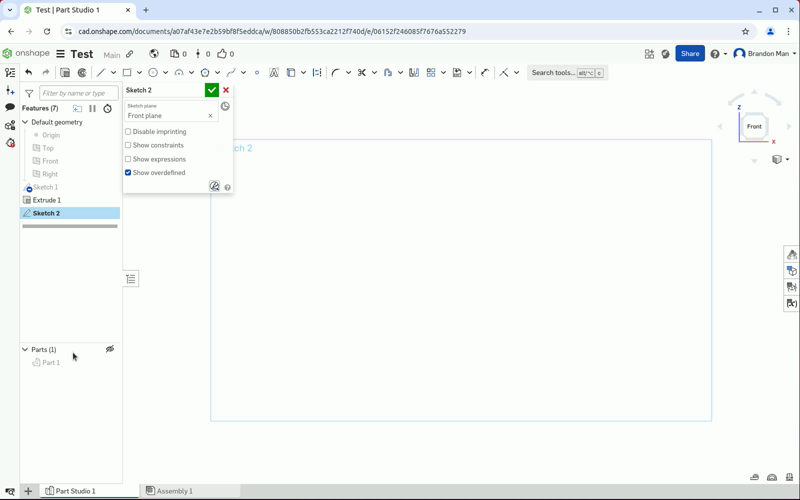
key(l)
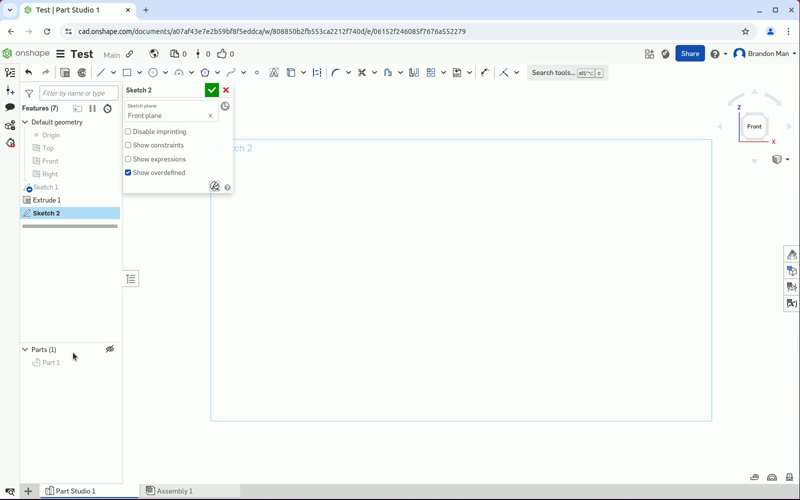
key_down(shift)
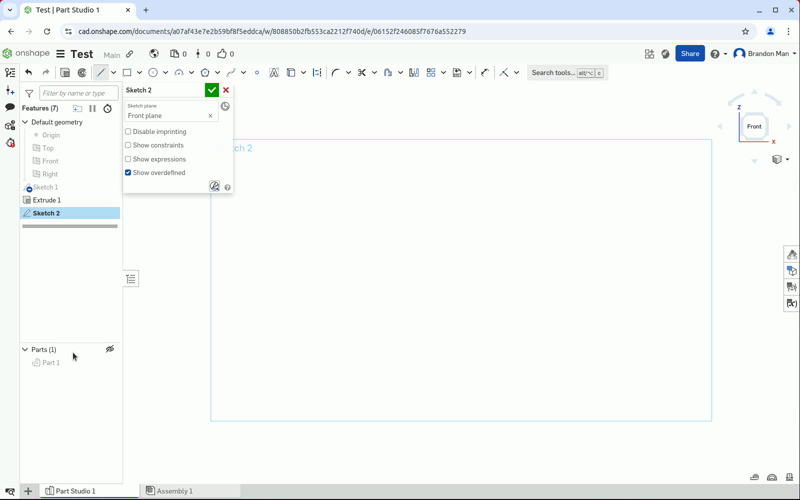
mouse_move(456, 347)
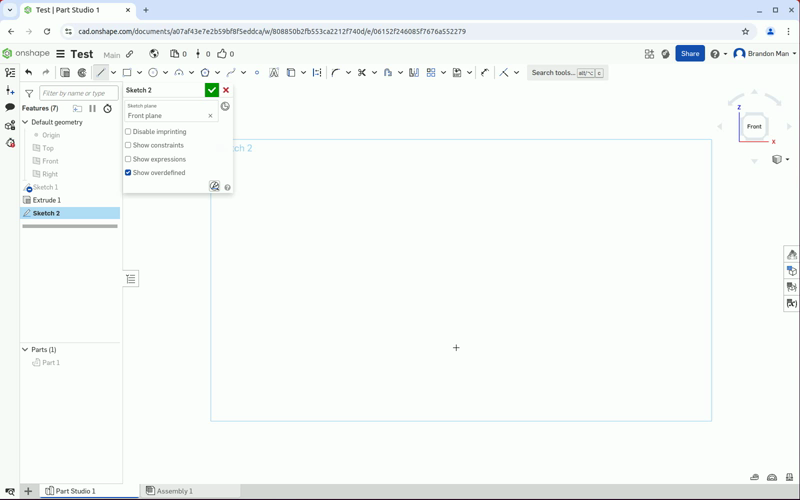
click(456, 347)
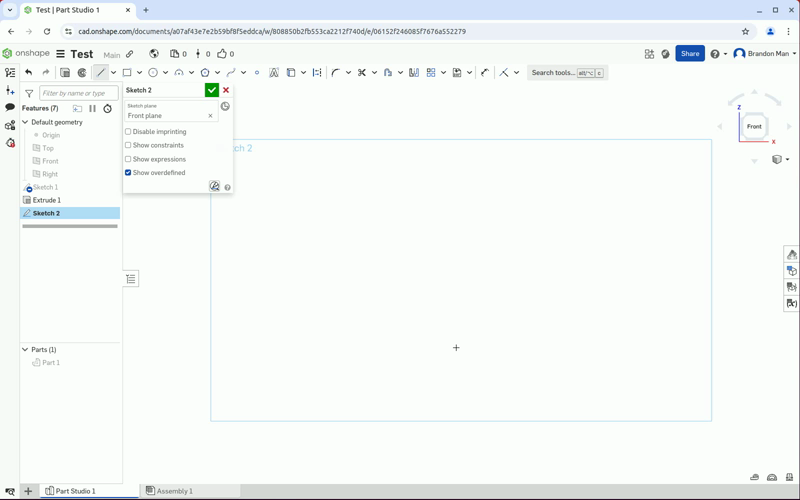
key_up(shift)
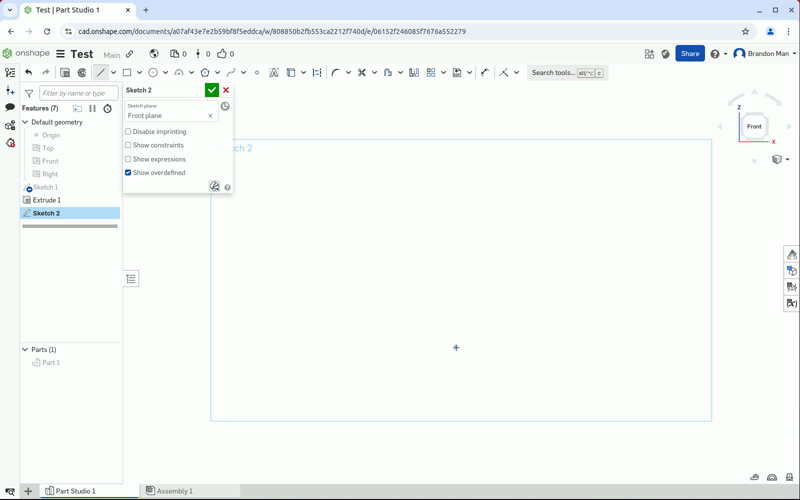
key_down(shift)
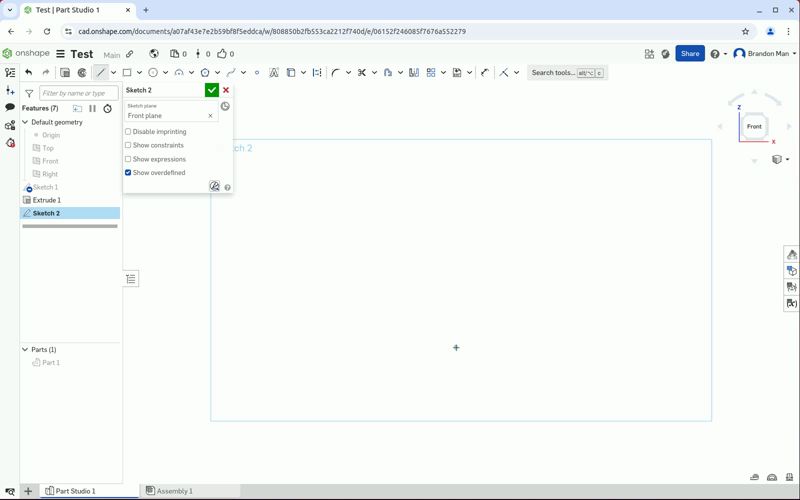
mouse_move(486, 347)
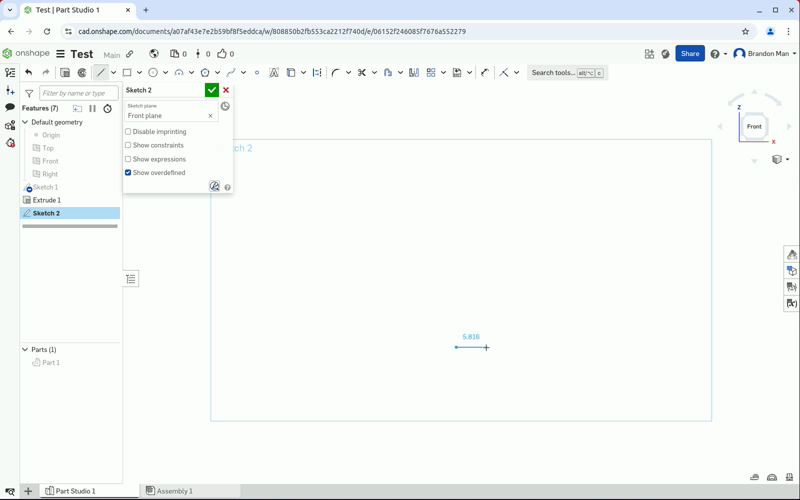
mouse_move(458, 347)
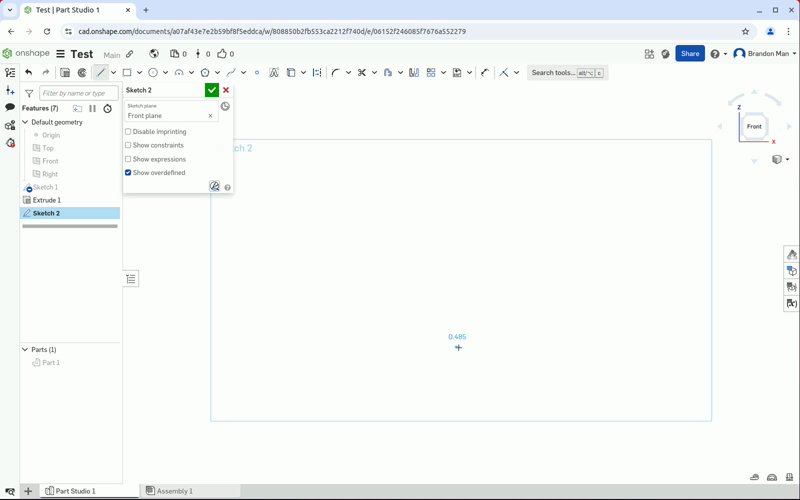
scroll(6)
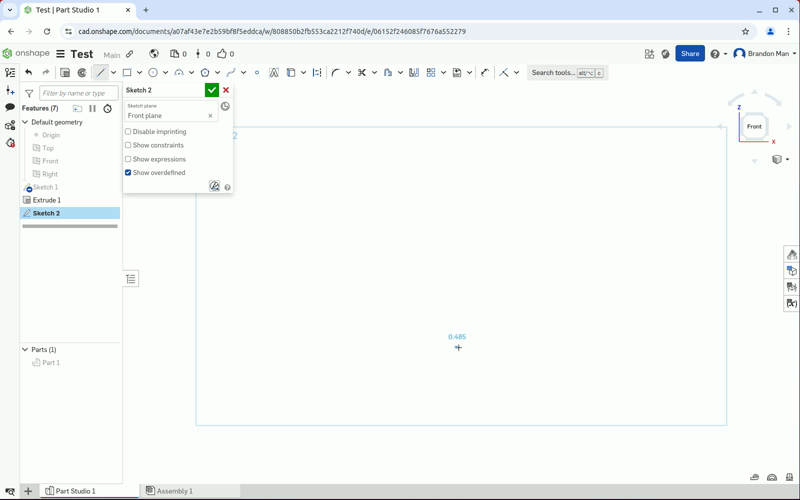
scroll(6)
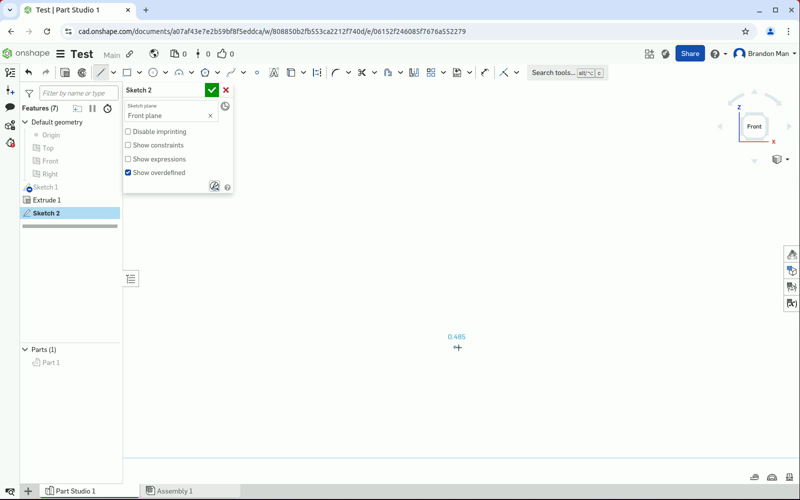
scroll(6)
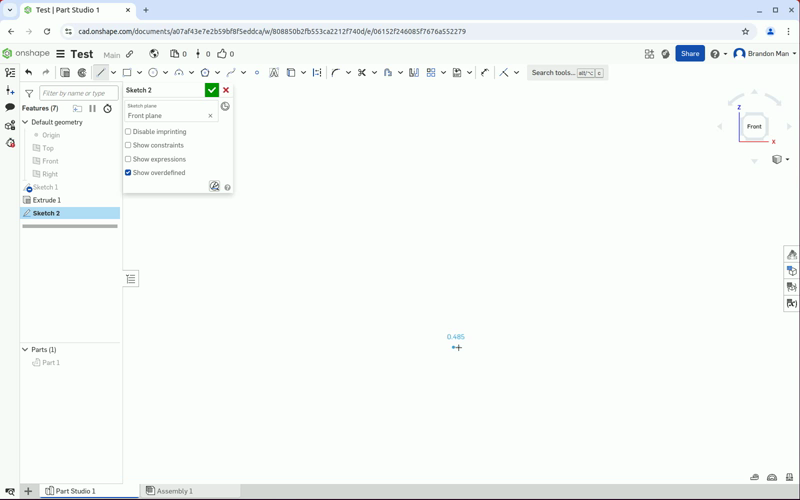
scroll(6)
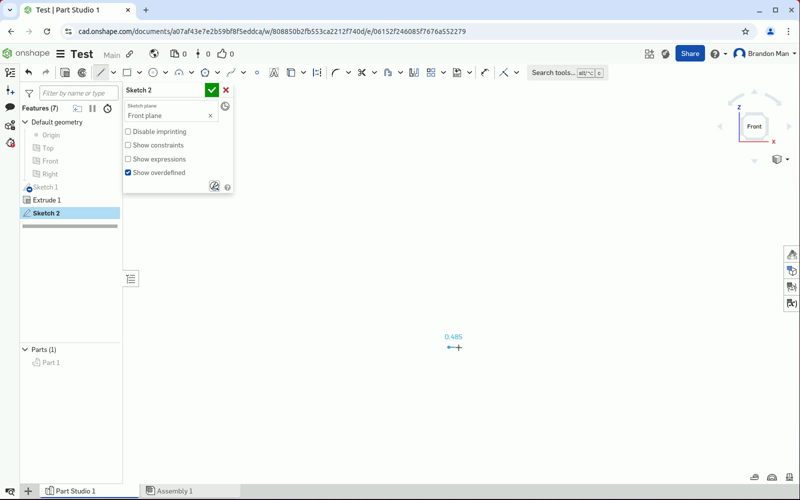
scroll(6)
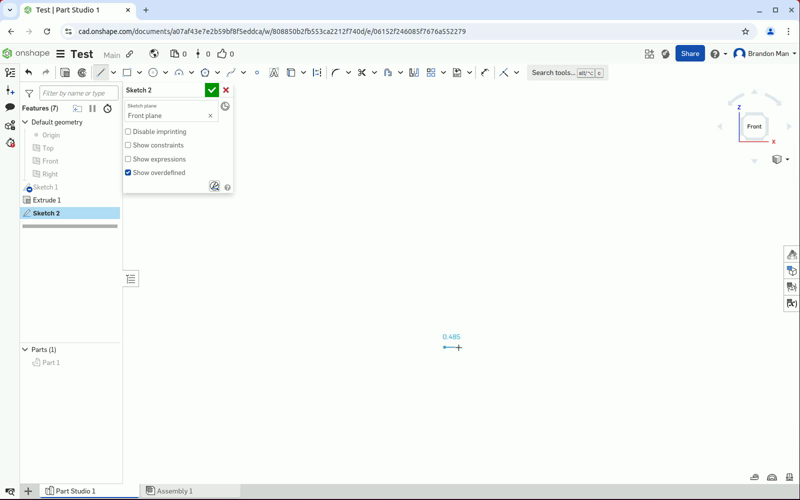
scroll(6)
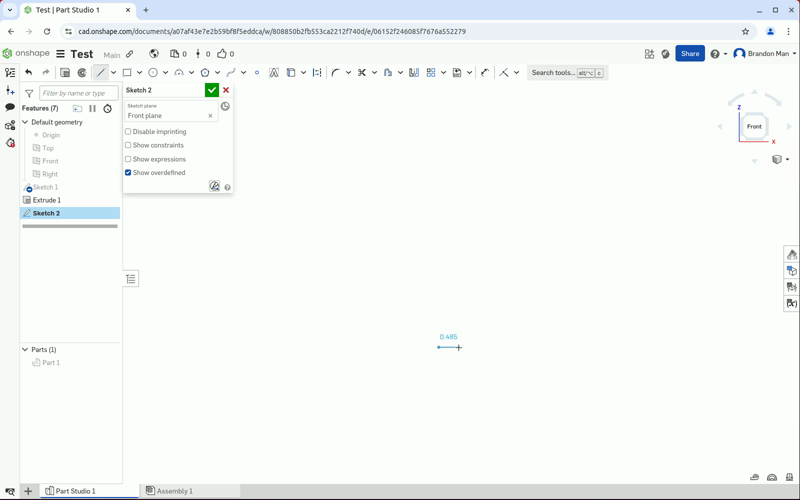
scroll(6)
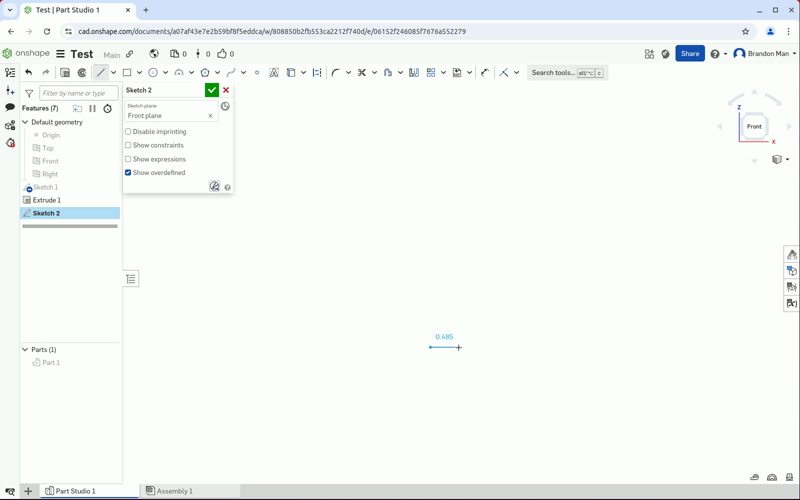
click(458, 347)
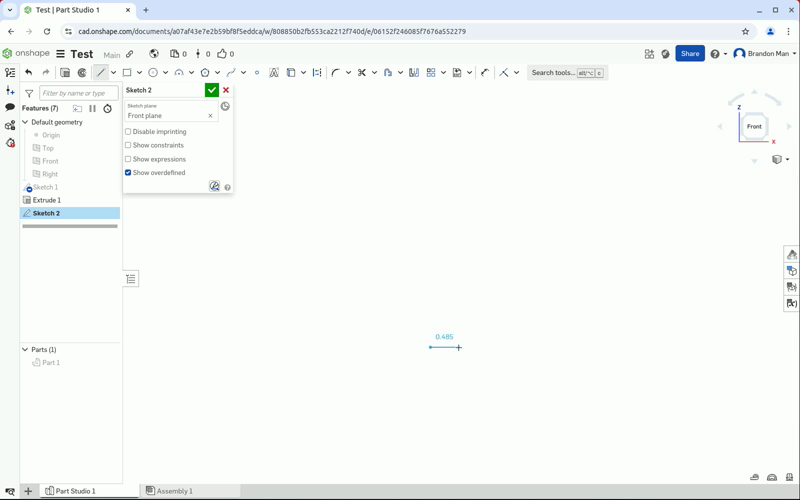
scroll(-6)
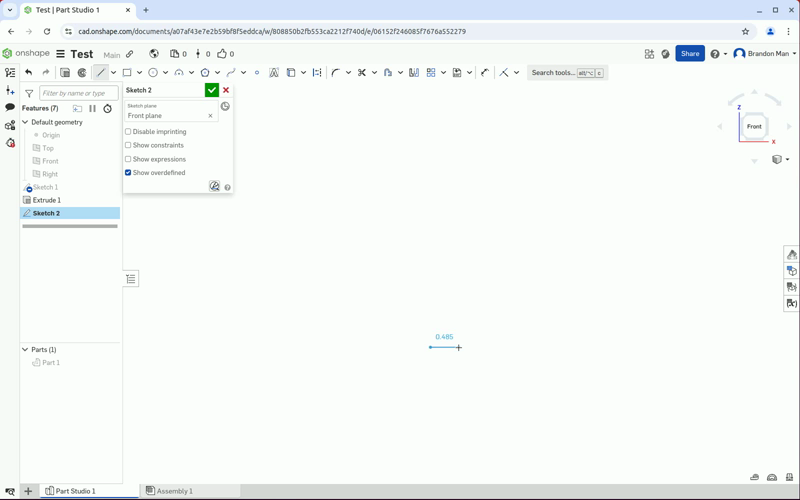
scroll(-6)
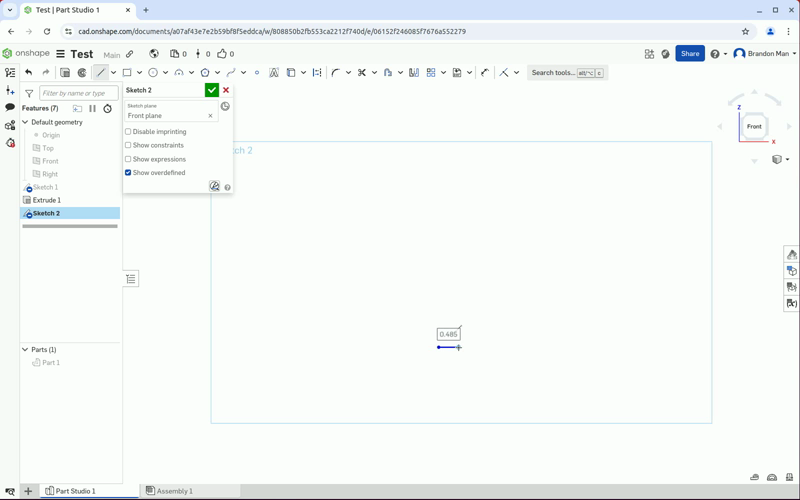
scroll(-6)
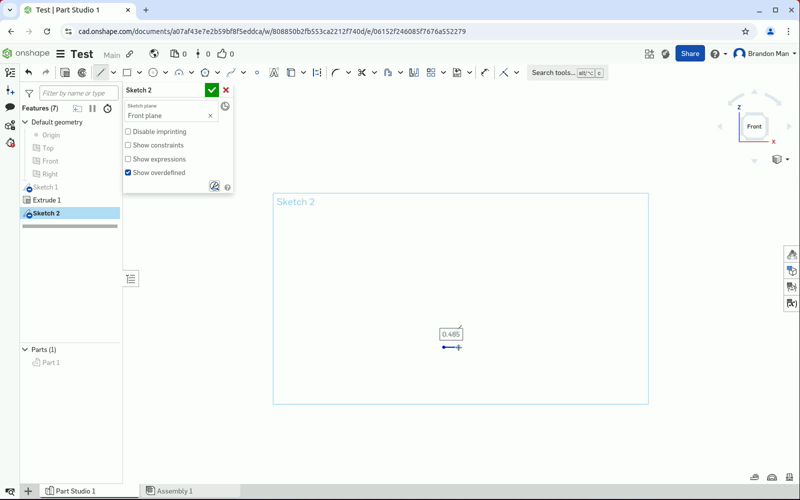
scroll(-6)
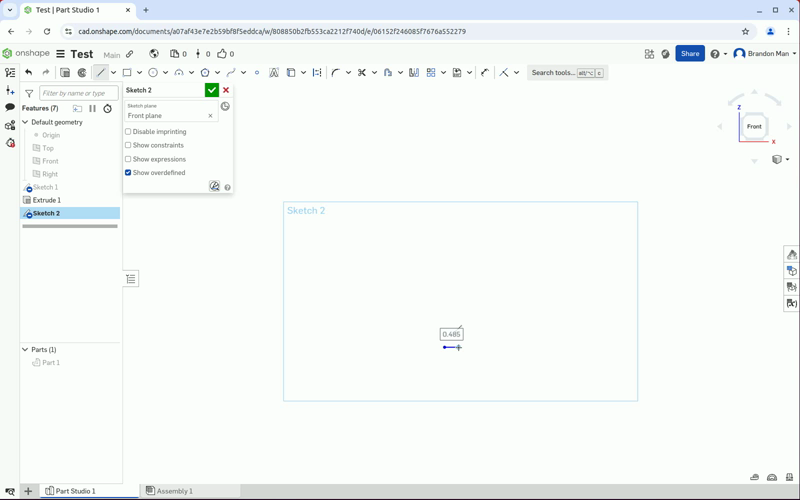
scroll(-6)
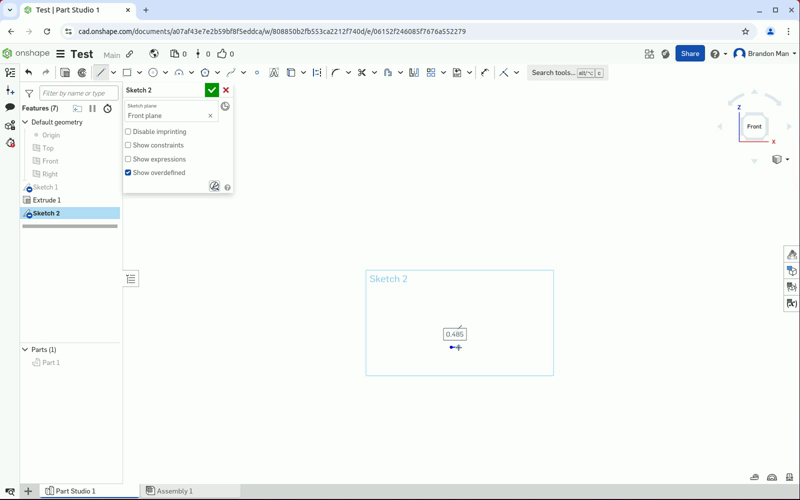
scroll(-6)
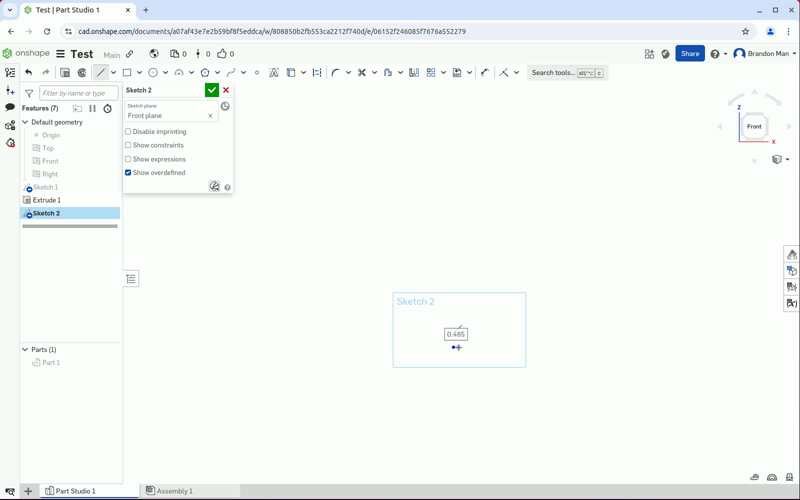
scroll(-6)
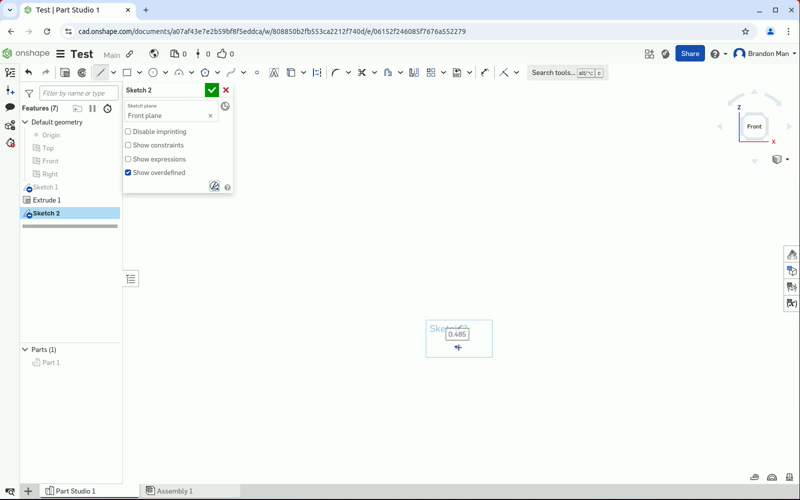
key_up(shift)
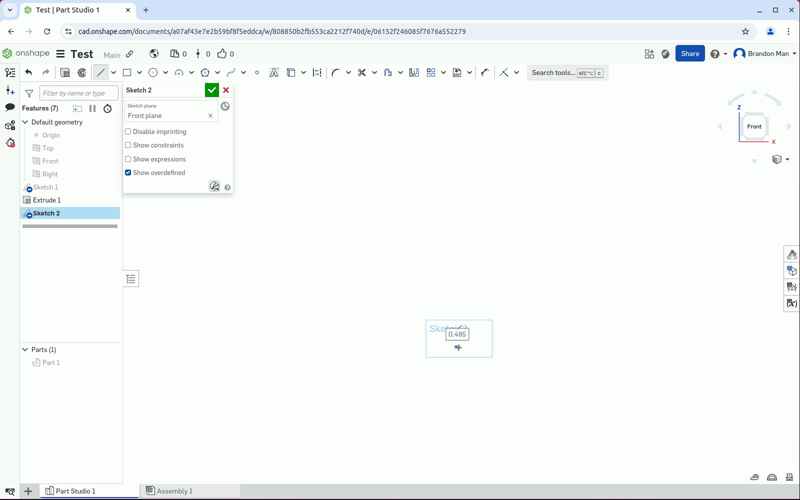
key_down(shift)
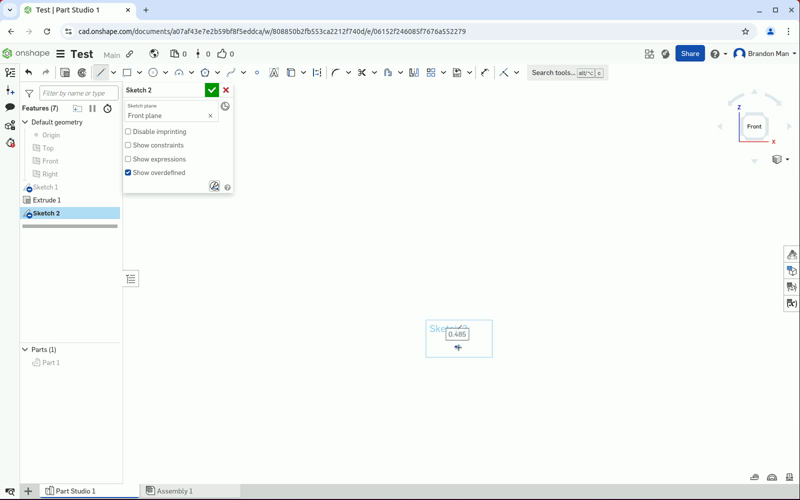
mouse_move(488, 347)
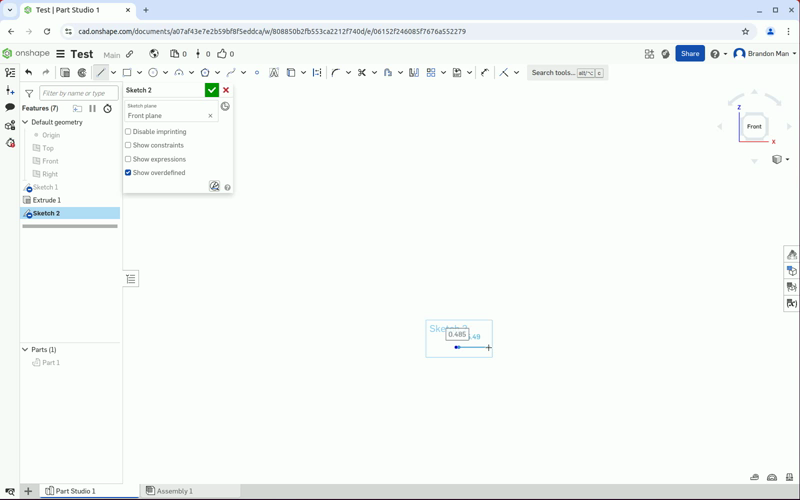
mouse_move(461, 347)
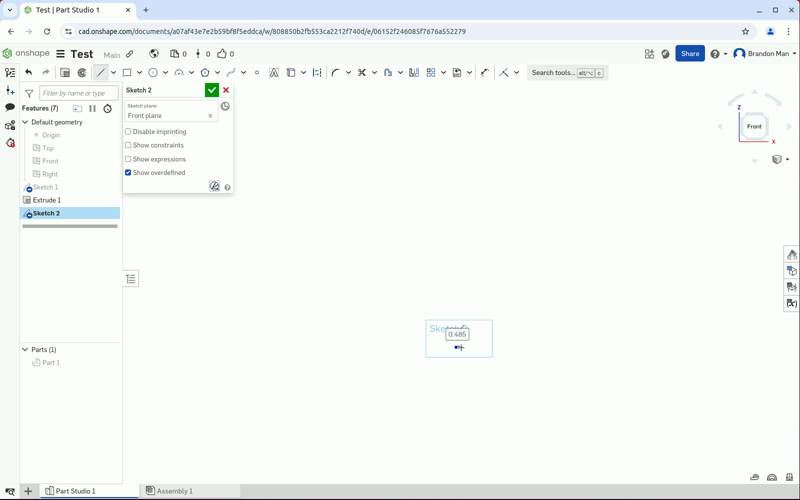
scroll(6)
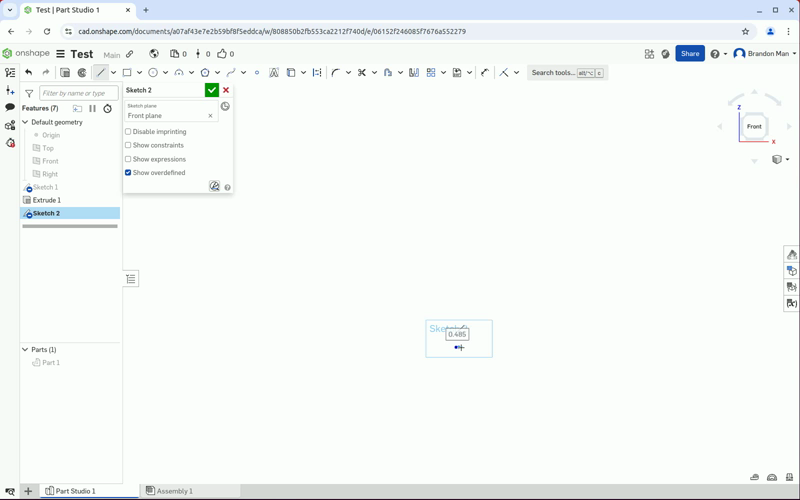
scroll(6)
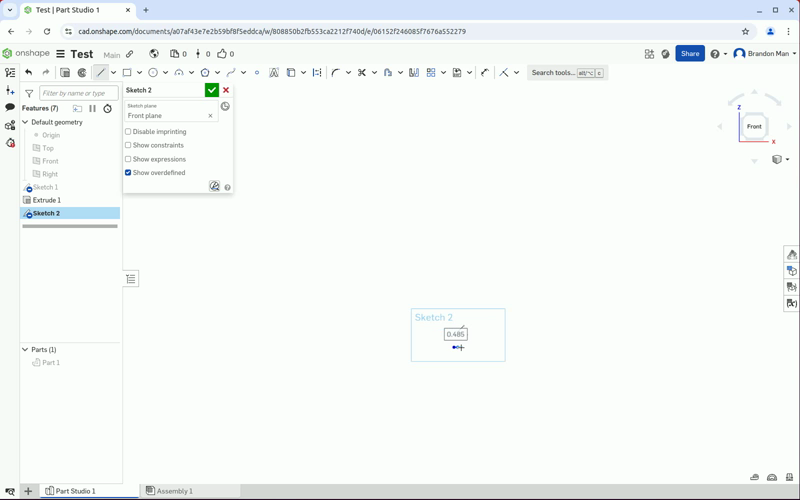
scroll(6)
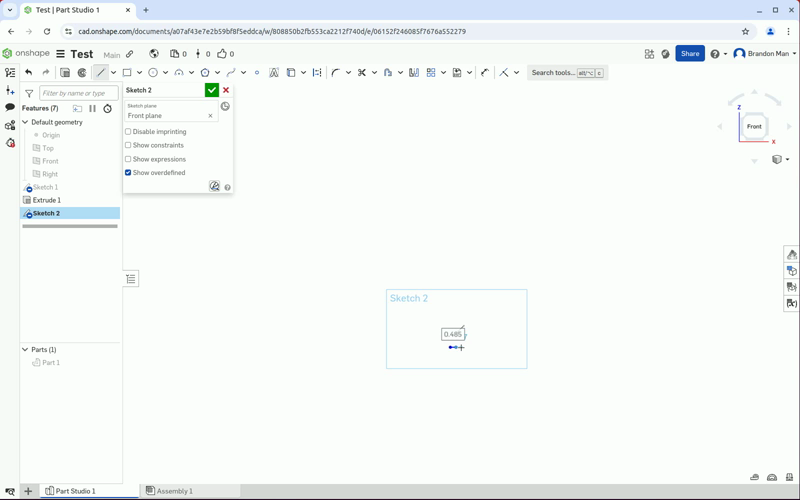
scroll(6)
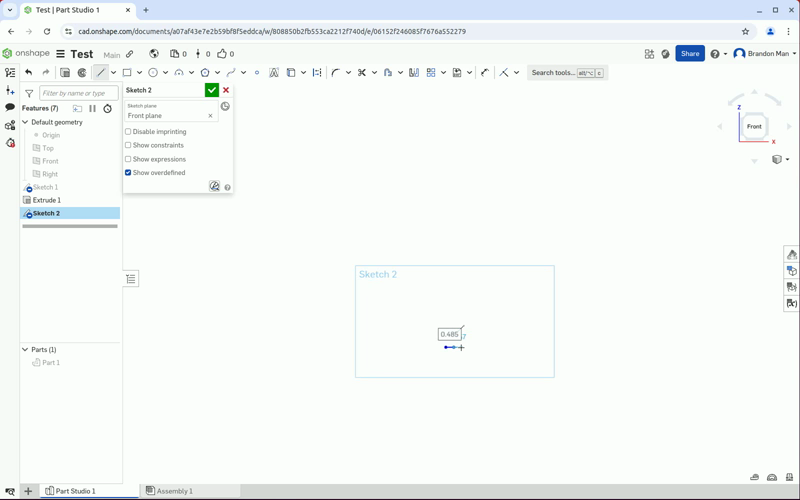
scroll(6)
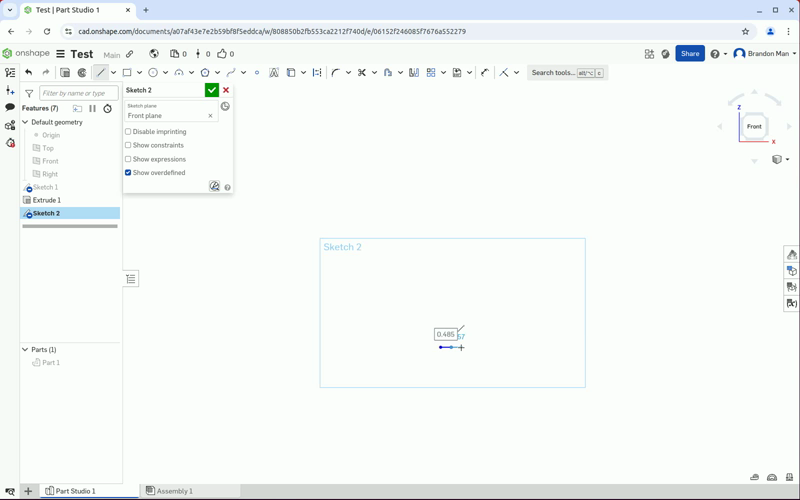
scroll(6)
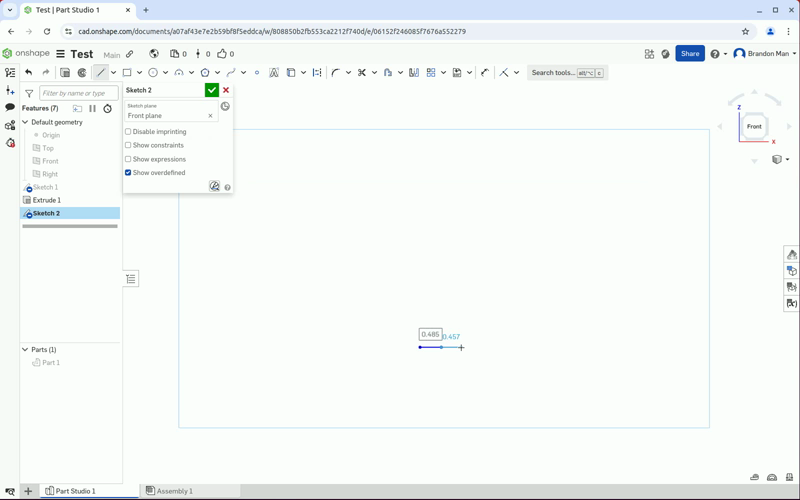
scroll(6)
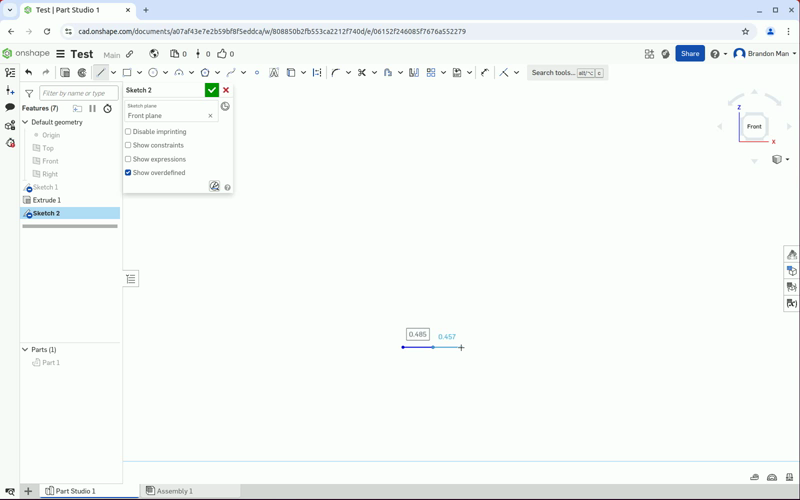
click(461, 347)
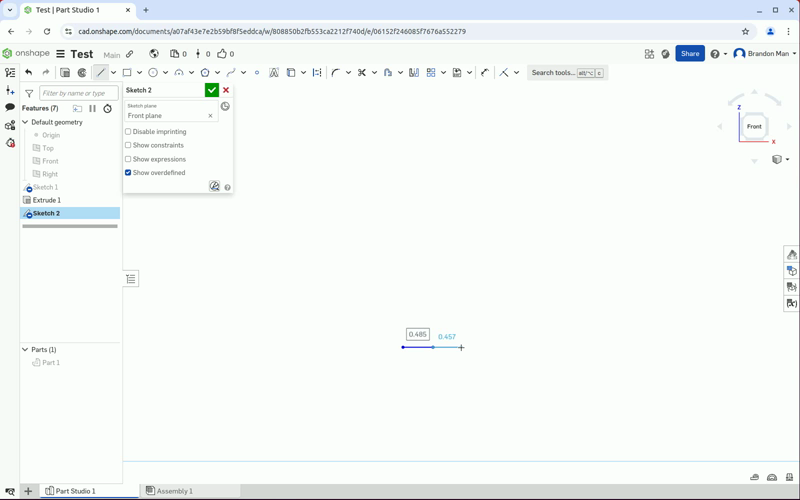
scroll(-6)
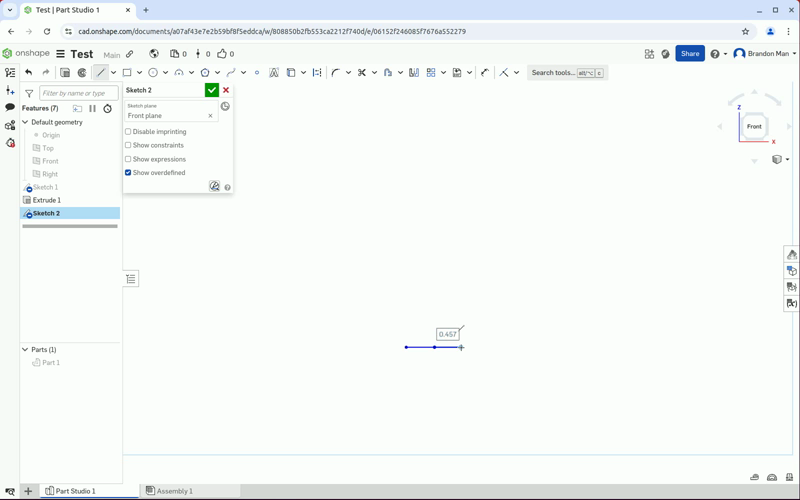
scroll(-6)
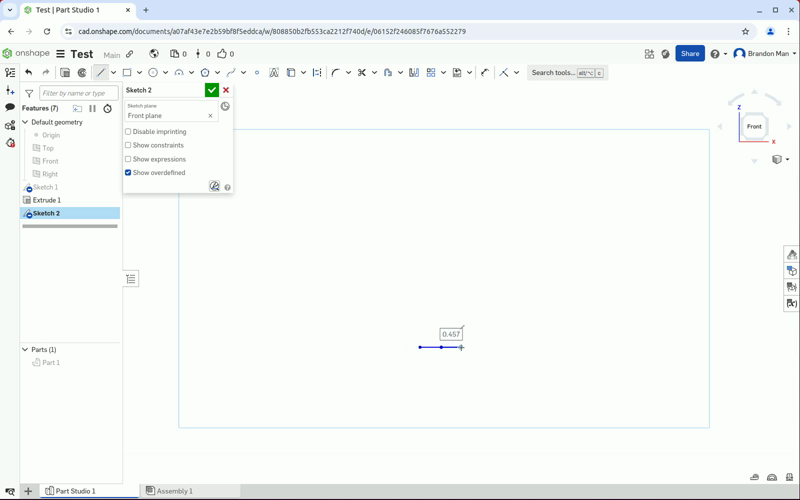
scroll(-6)
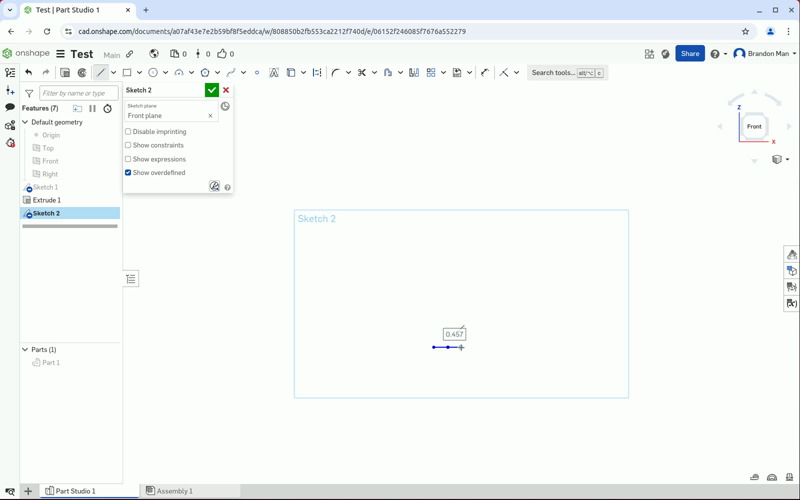
scroll(-6)
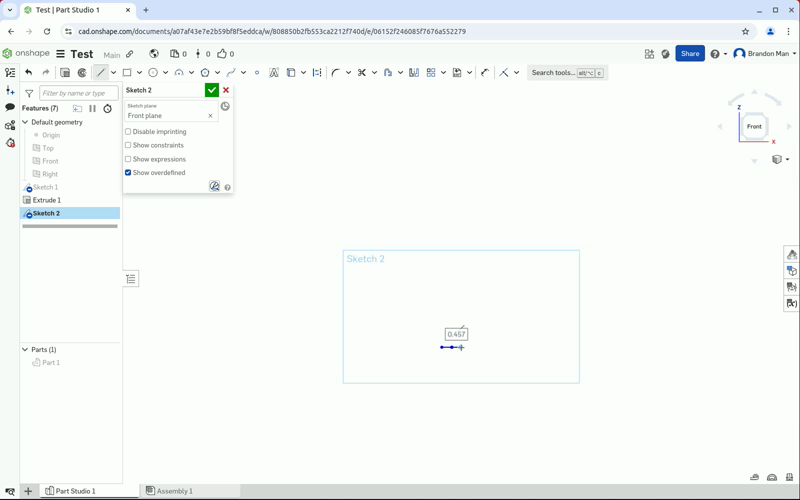
scroll(-6)
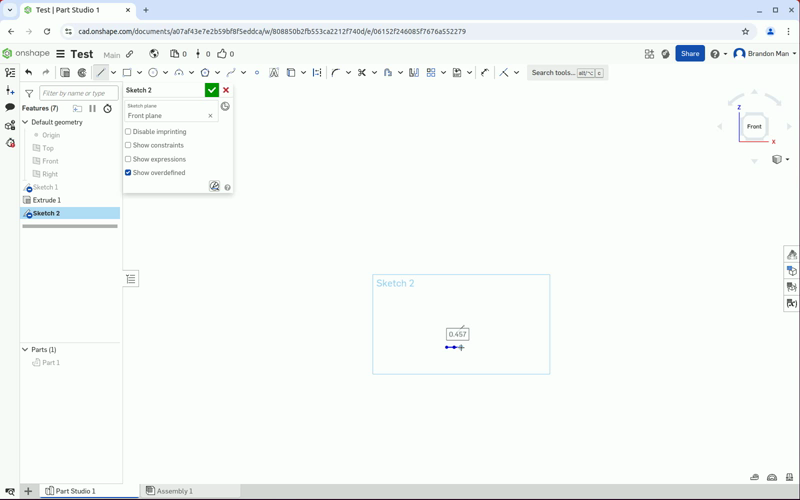
scroll(-6)
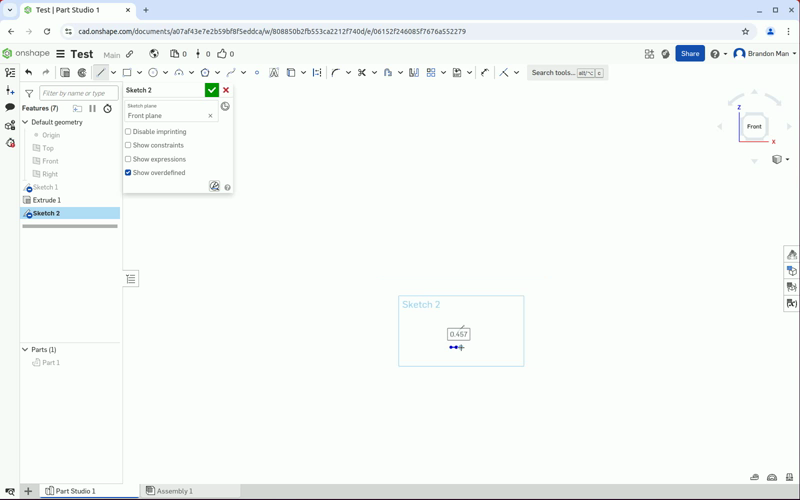
scroll(-6)
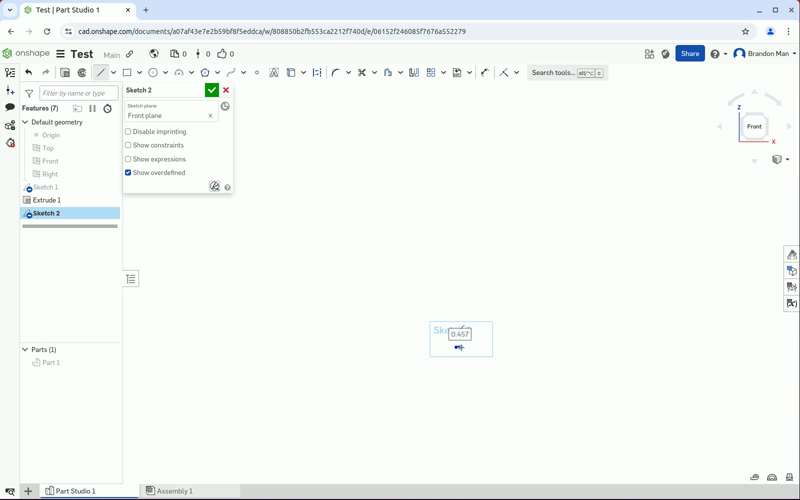
key_up(shift)
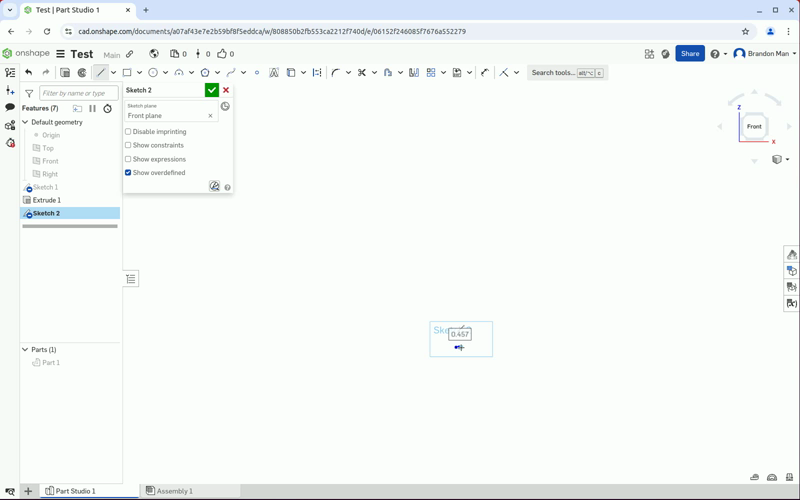
key_down(shift)
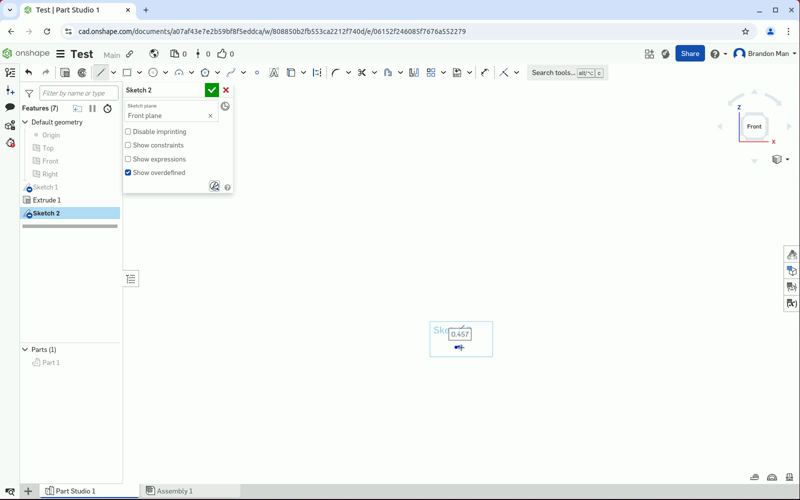
mouse_move(491, 347)
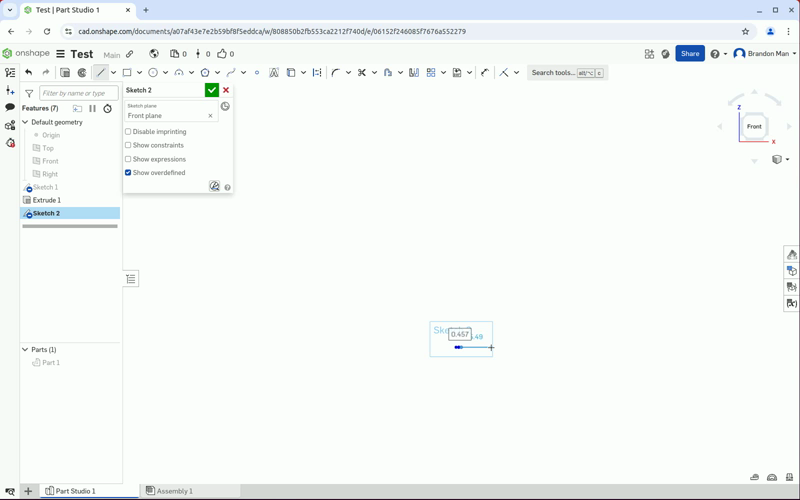
mouse_move(461, 332)
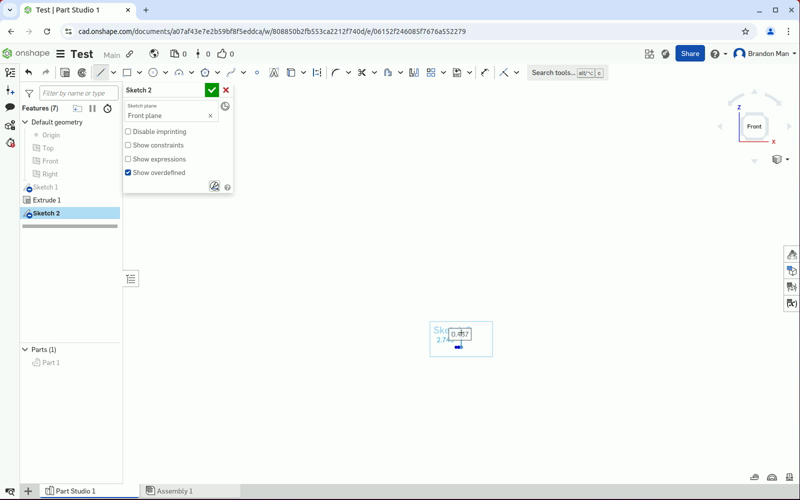
click(461, 332)
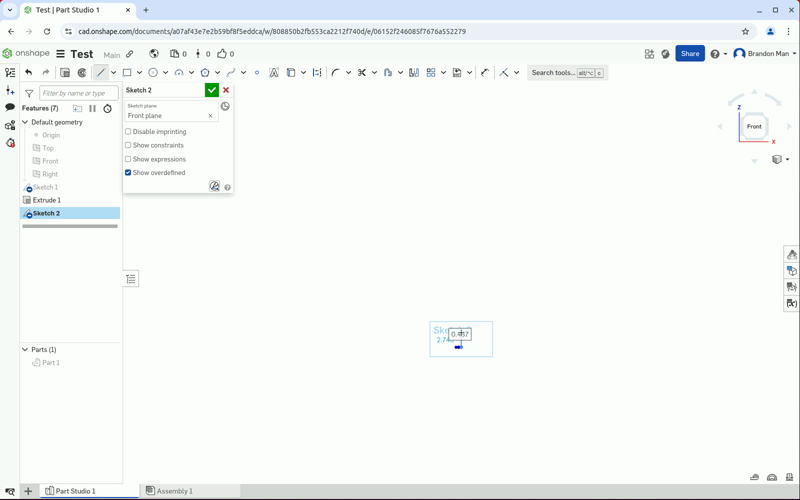
key_up(shift)
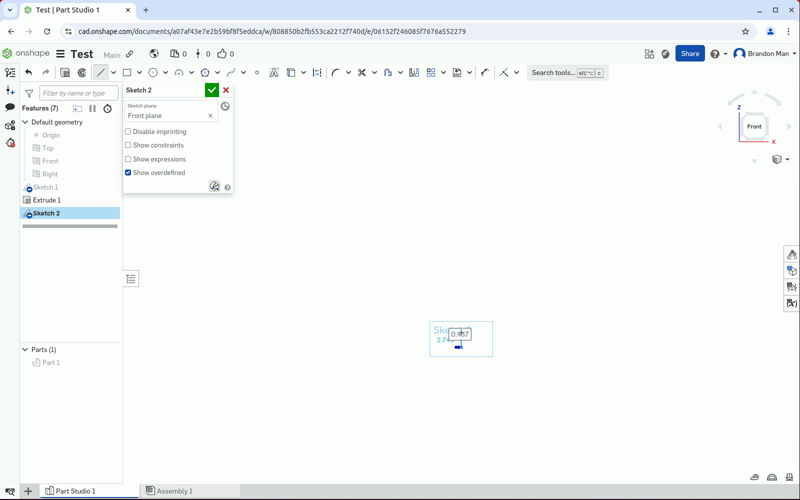
key_down(shift)
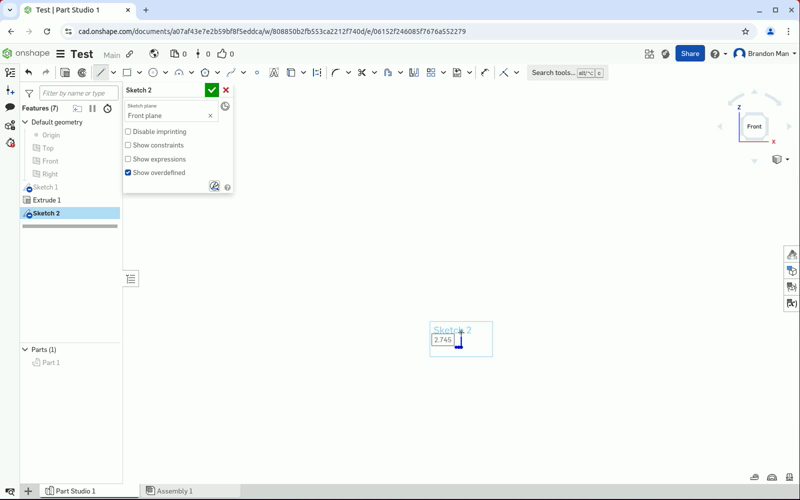
mouse_move(491, 332)
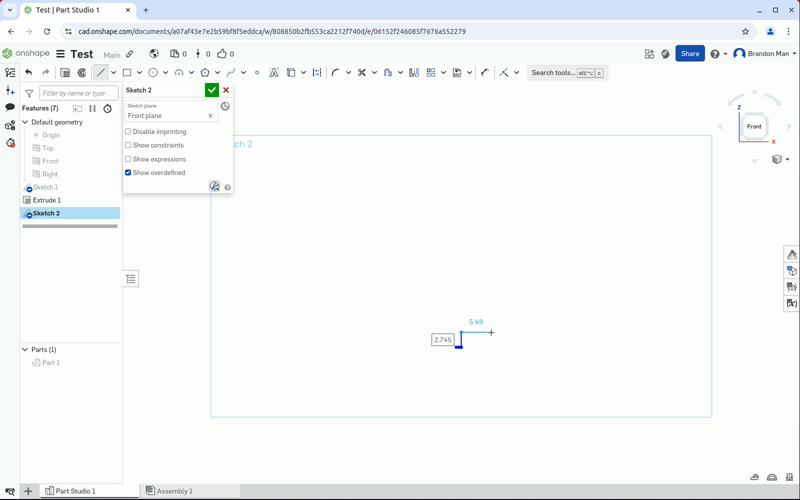
mouse_move(458, 332)
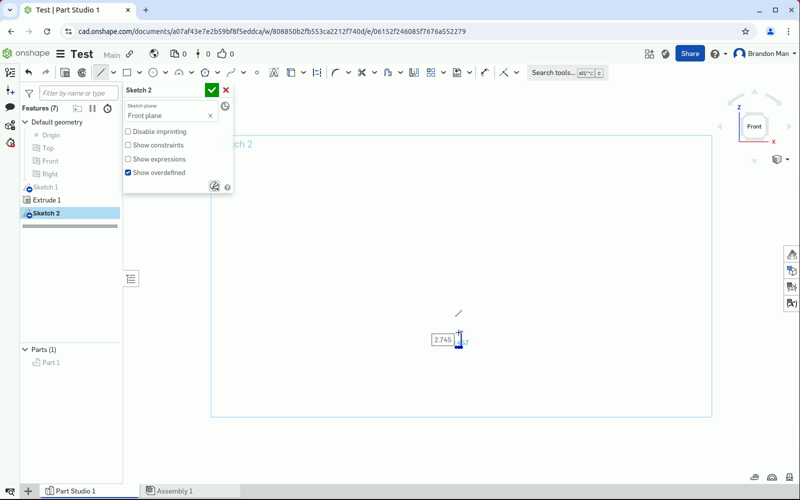
scroll(6)
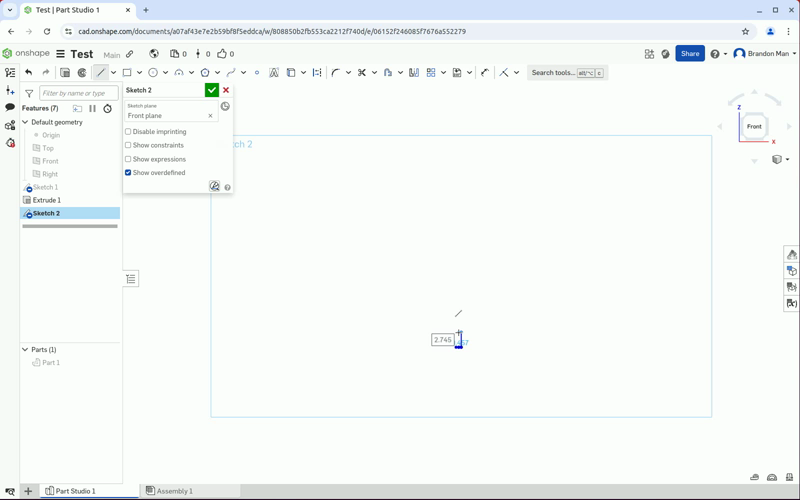
scroll(6)
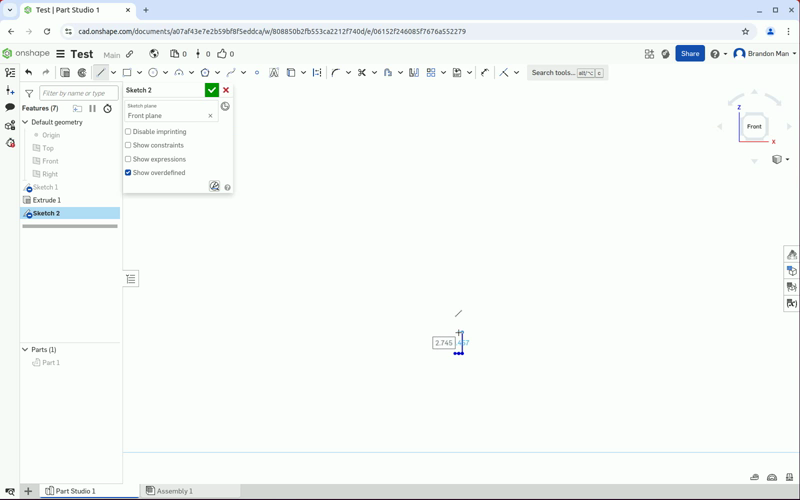
scroll(6)
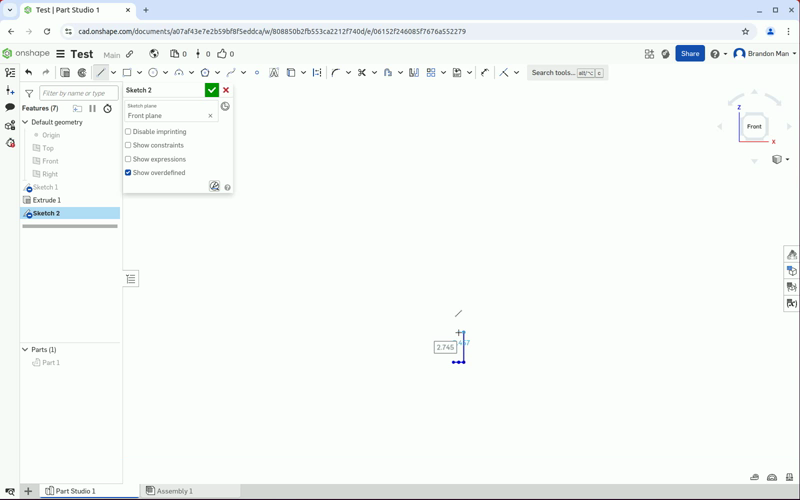
scroll(6)
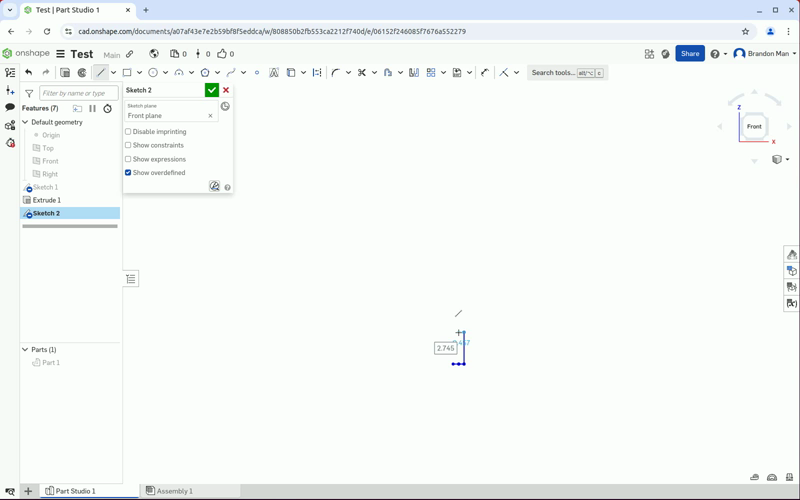
scroll(6)
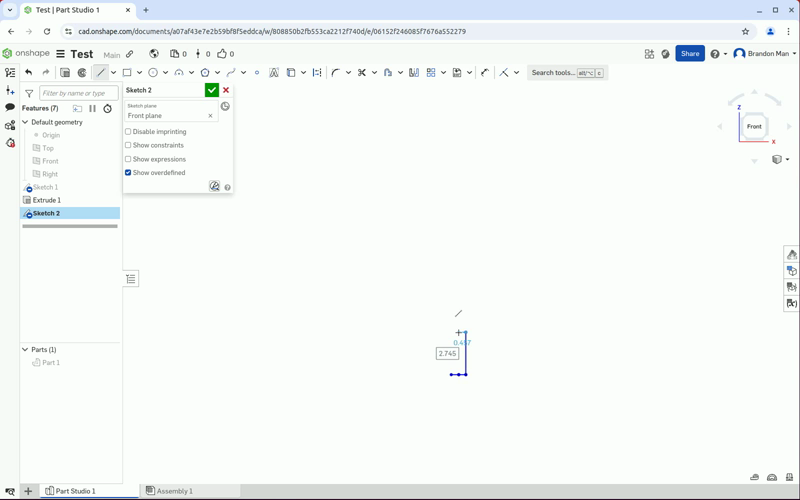
scroll(6)
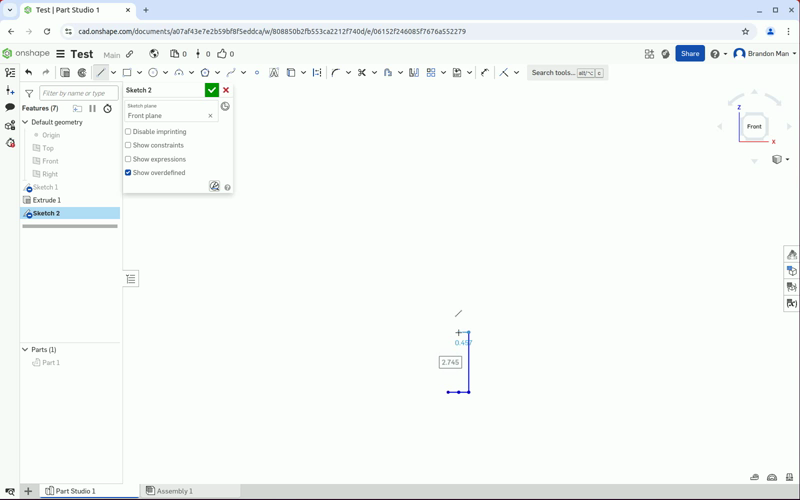
scroll(6)
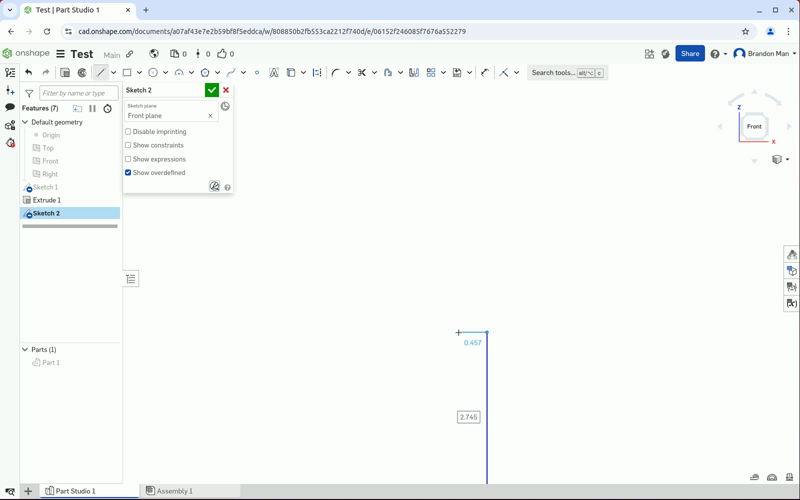
click(458, 332)
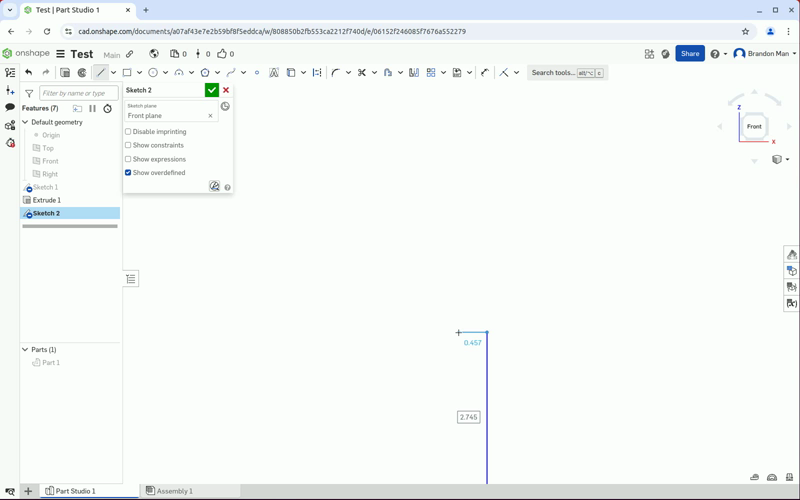
scroll(-6)
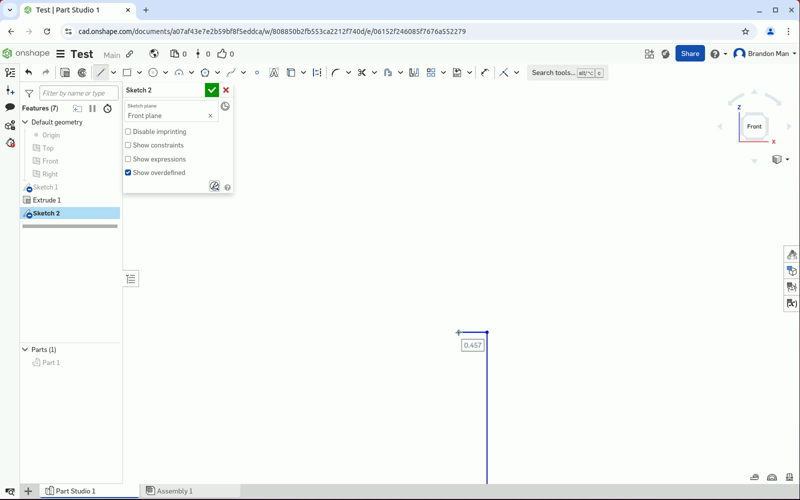
scroll(-6)
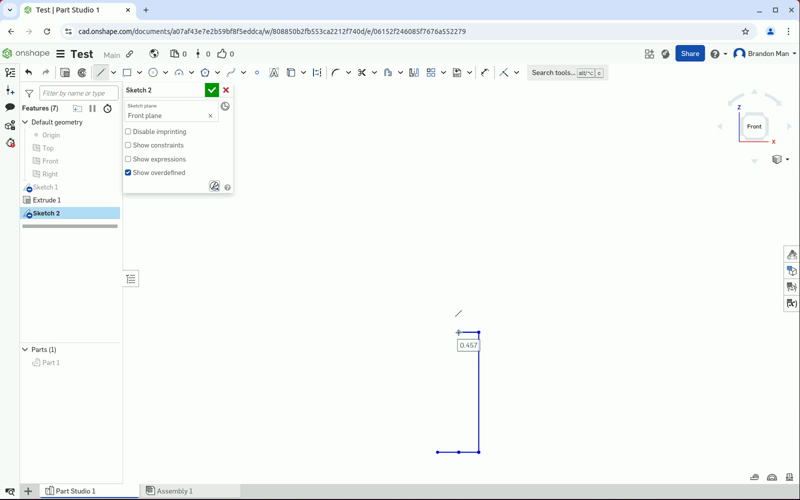
scroll(-6)
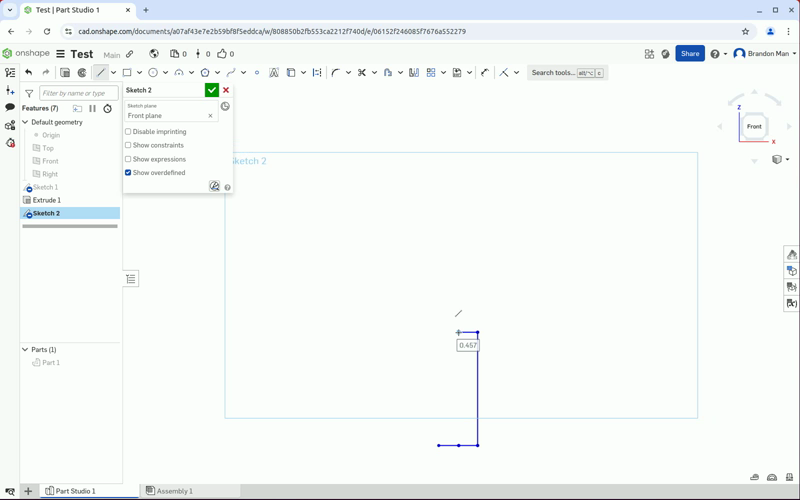
scroll(-6)
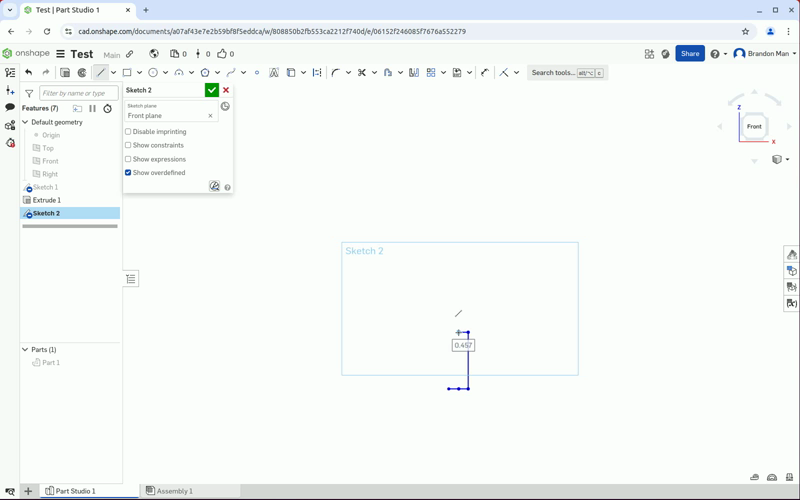
scroll(-6)
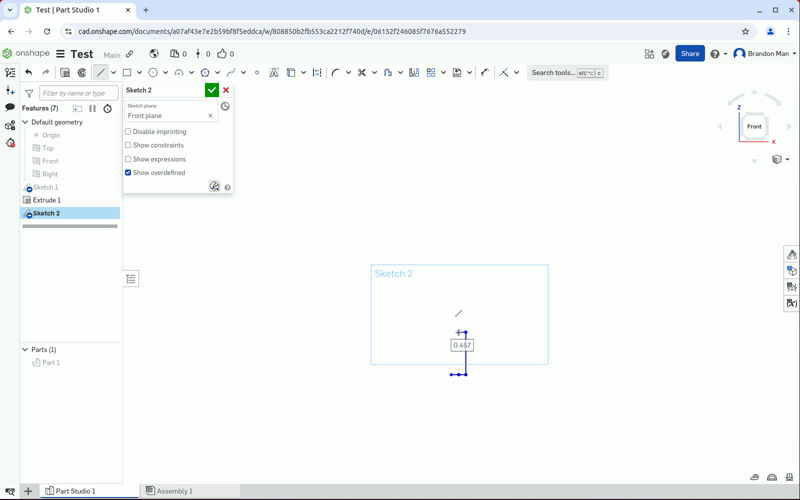
scroll(-6)
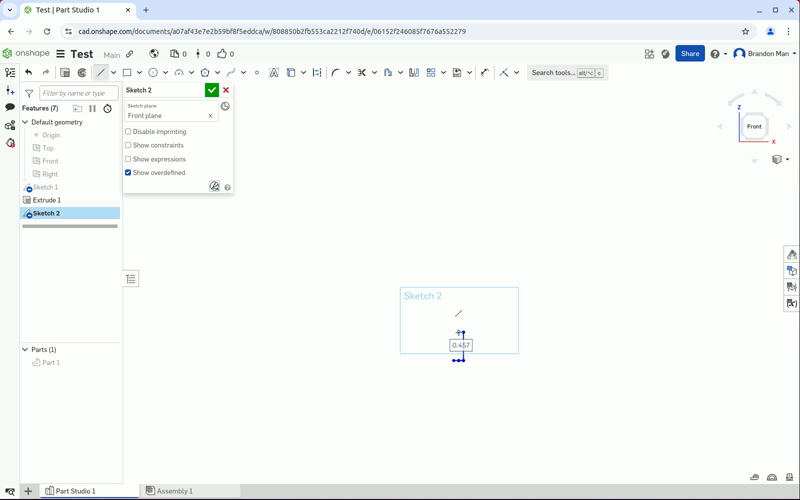
scroll(-6)
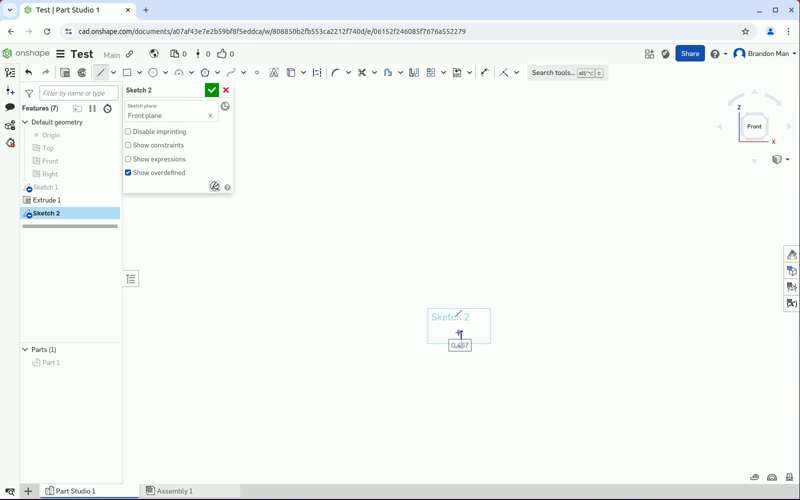
key_up(shift)
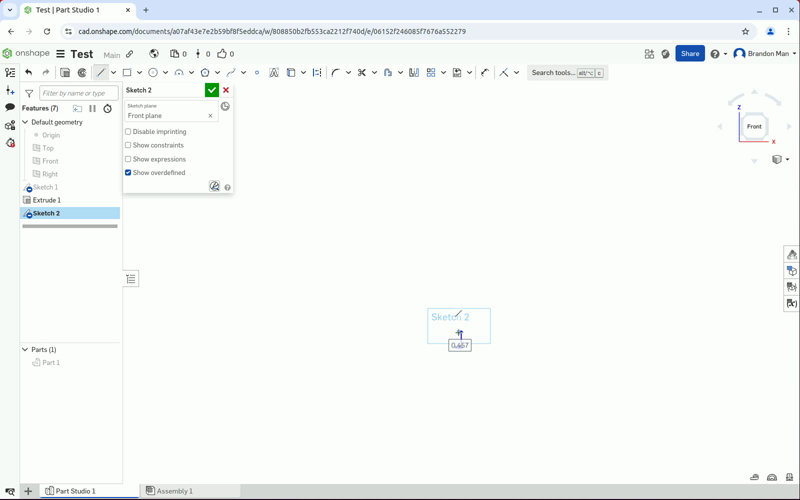
key_down(shift)
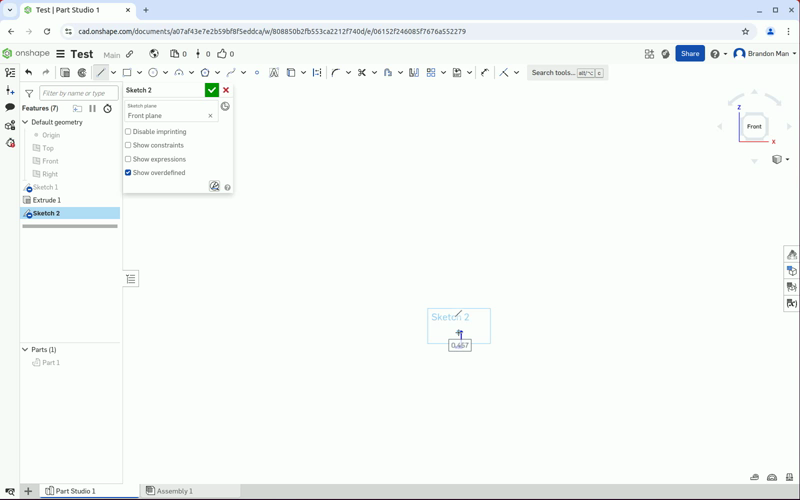
mouse_move(488, 332)
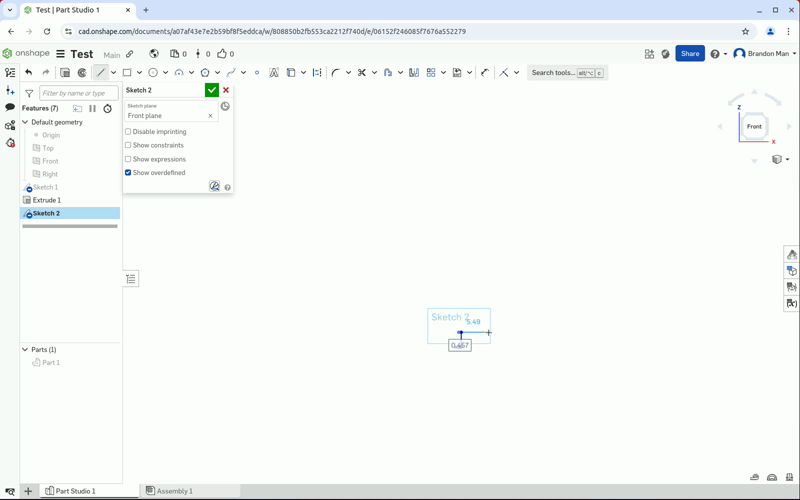
mouse_move(456, 332)
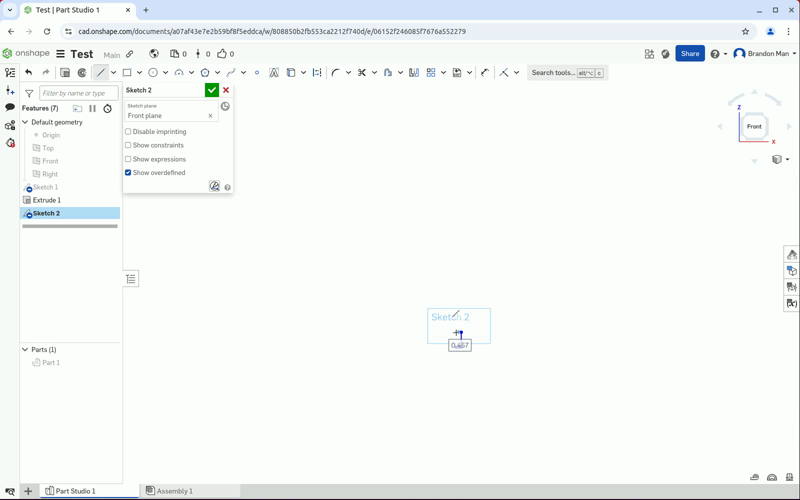
scroll(6)
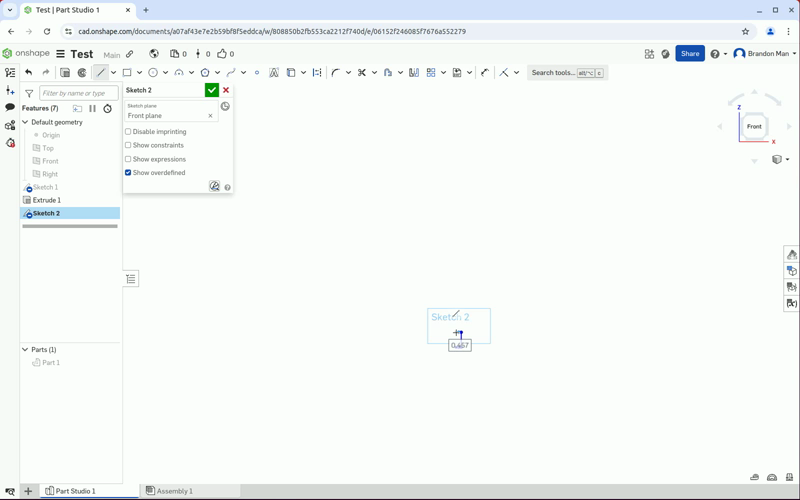
scroll(6)
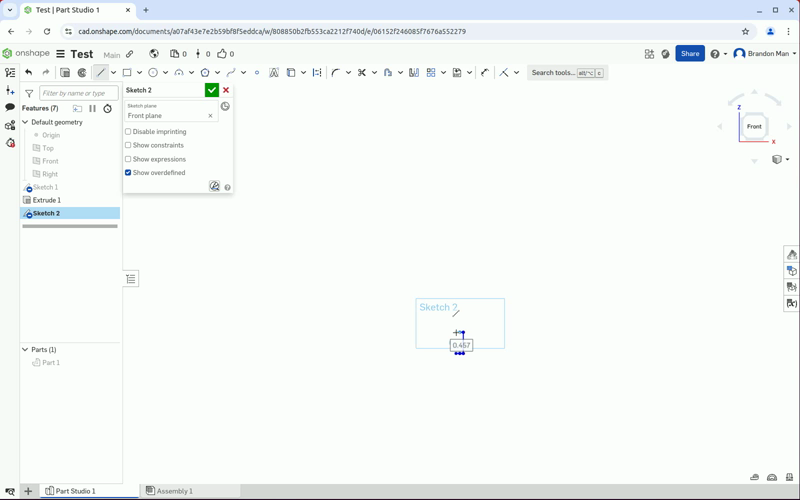
scroll(6)
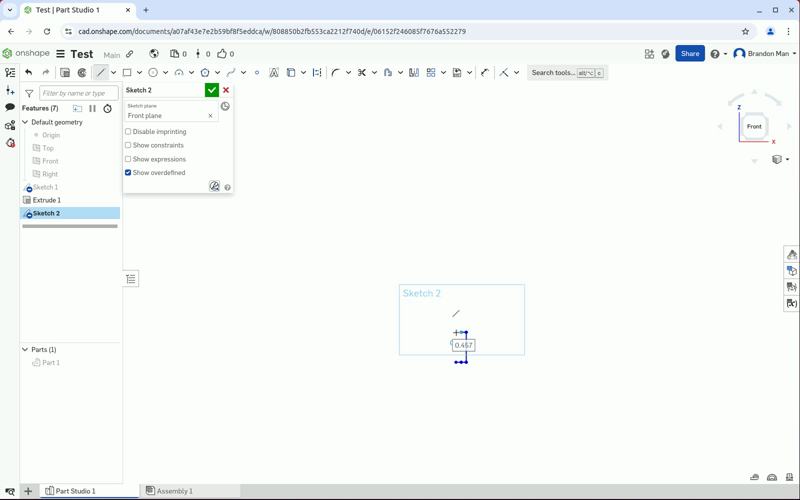
scroll(6)
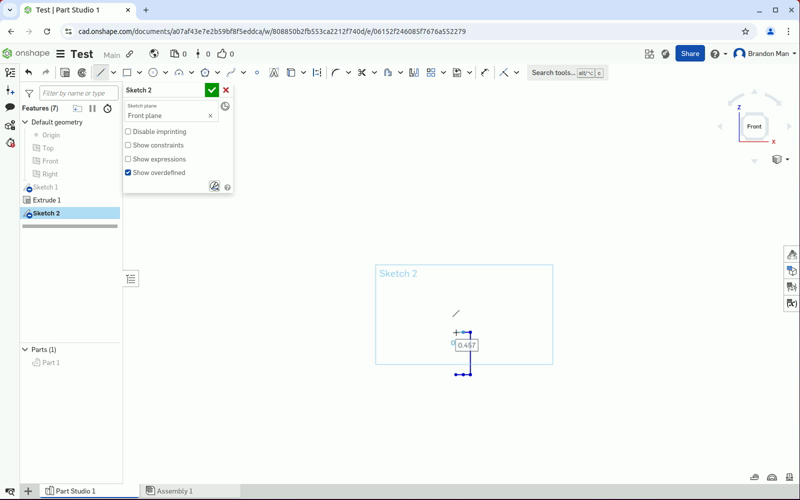
scroll(6)
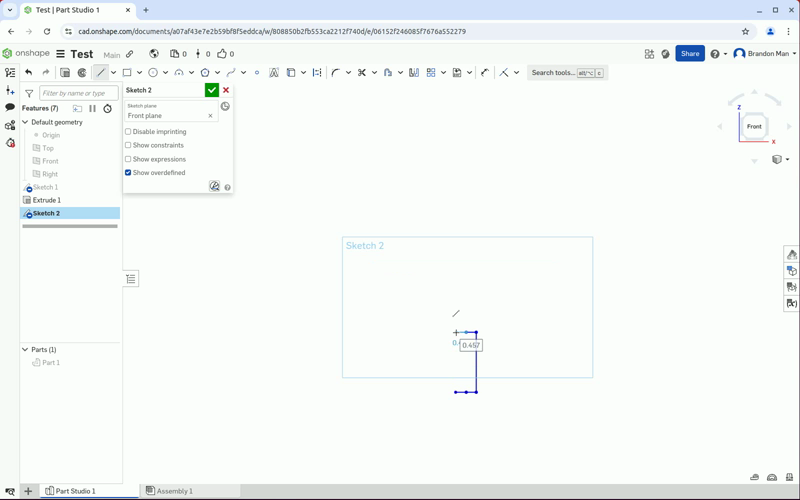
scroll(6)
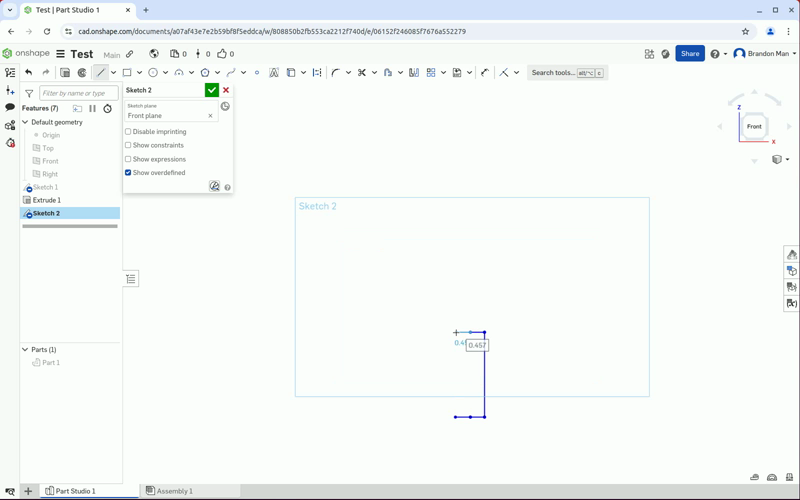
scroll(6)
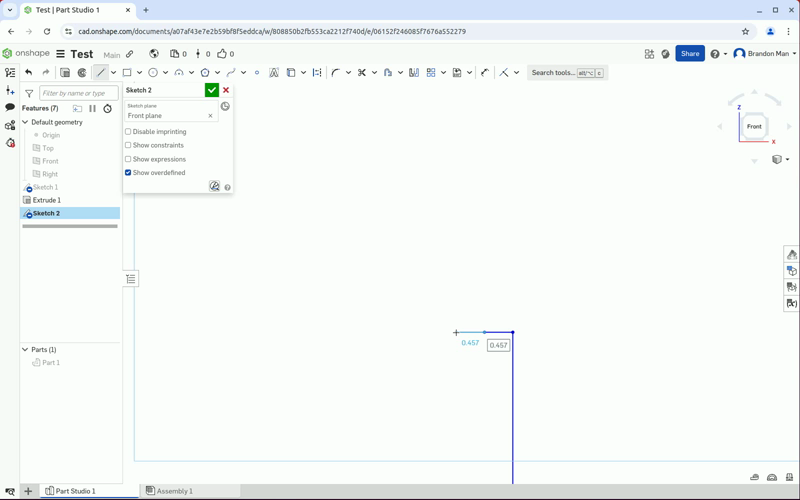
click(456, 332)
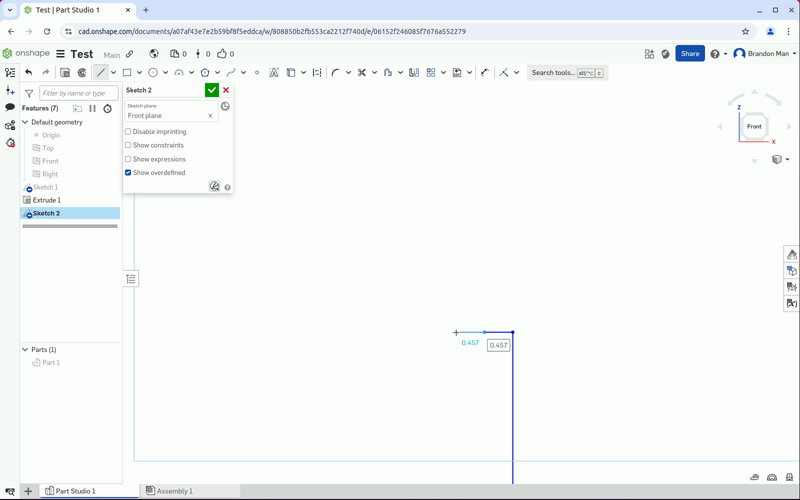
scroll(-6)
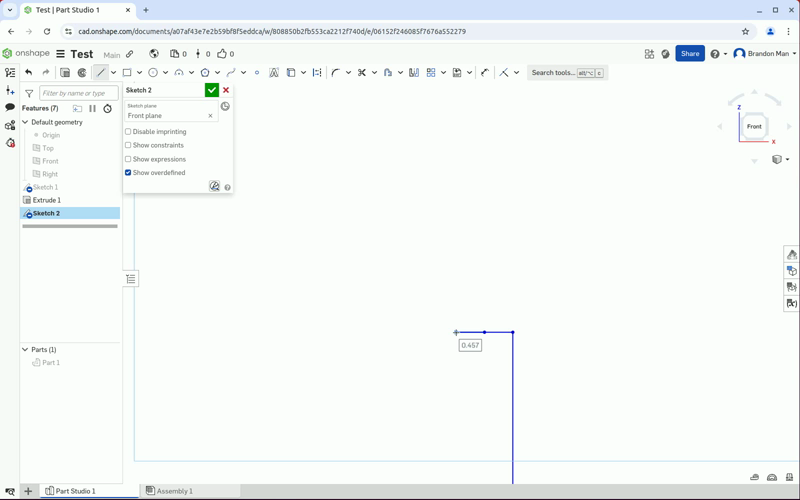
scroll(-6)
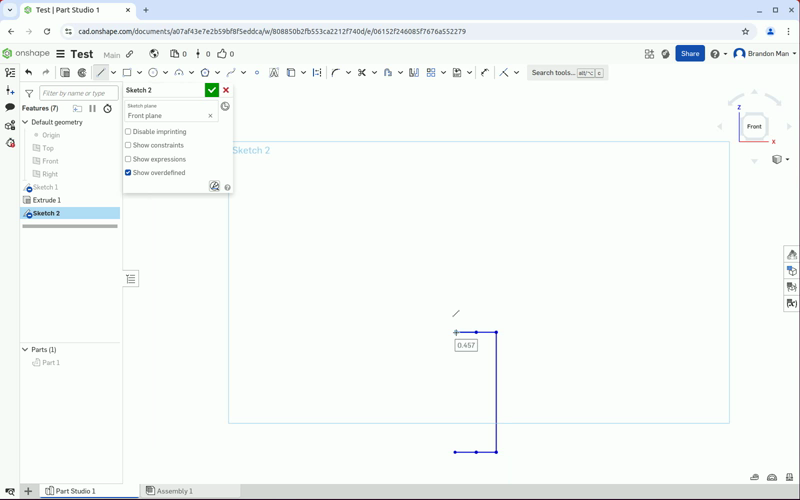
scroll(-6)
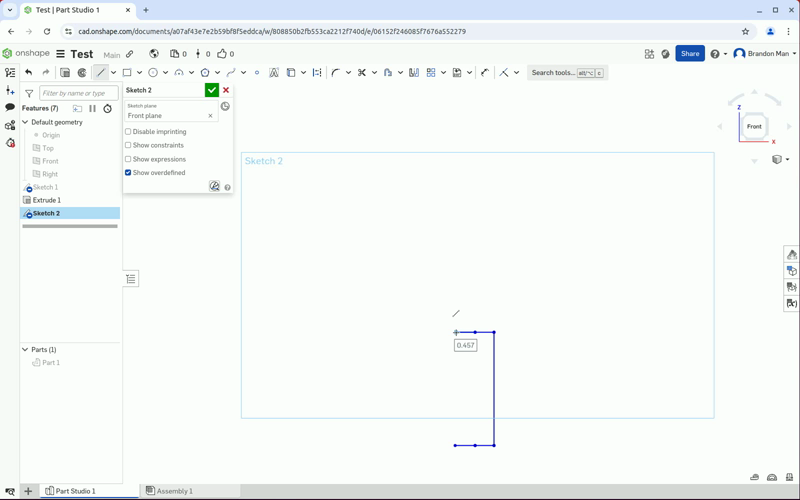
scroll(-6)
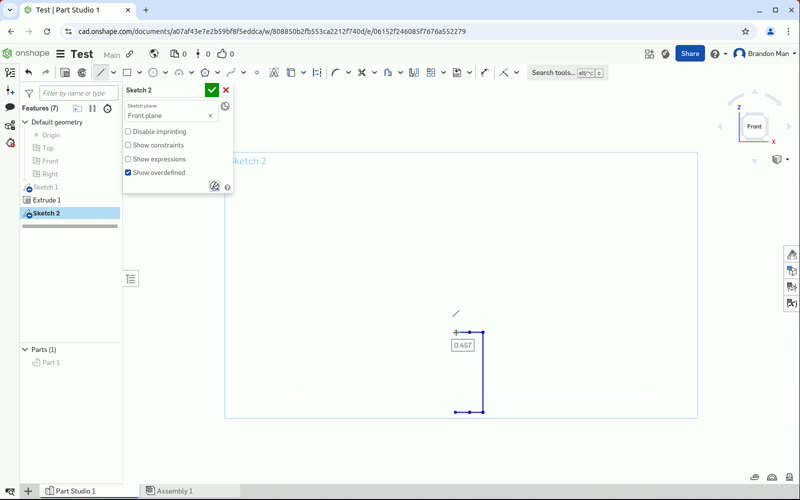
scroll(-6)
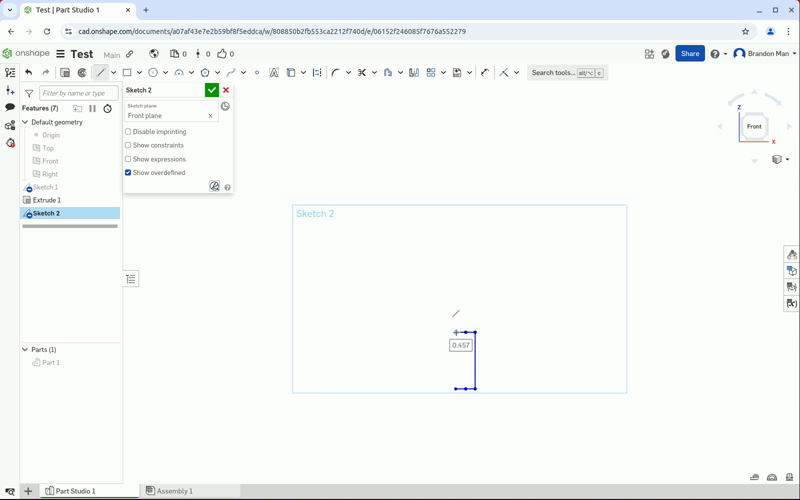
scroll(-6)
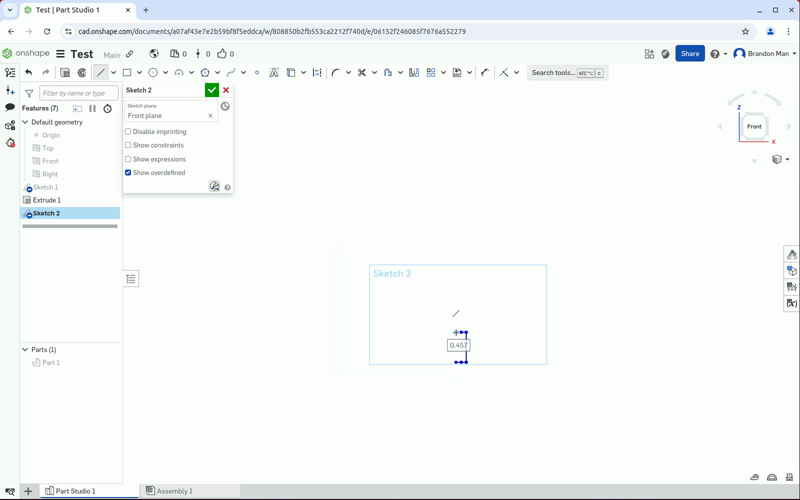
scroll(-6)
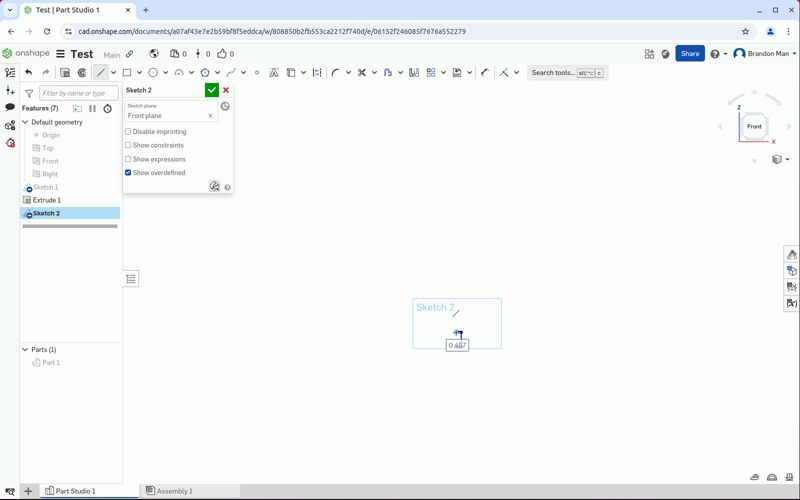
key_up(shift)
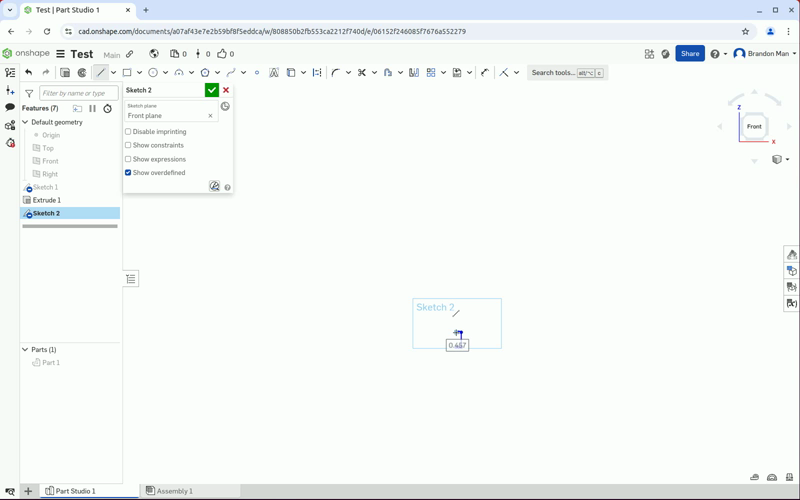
mouse_move(486, 332)
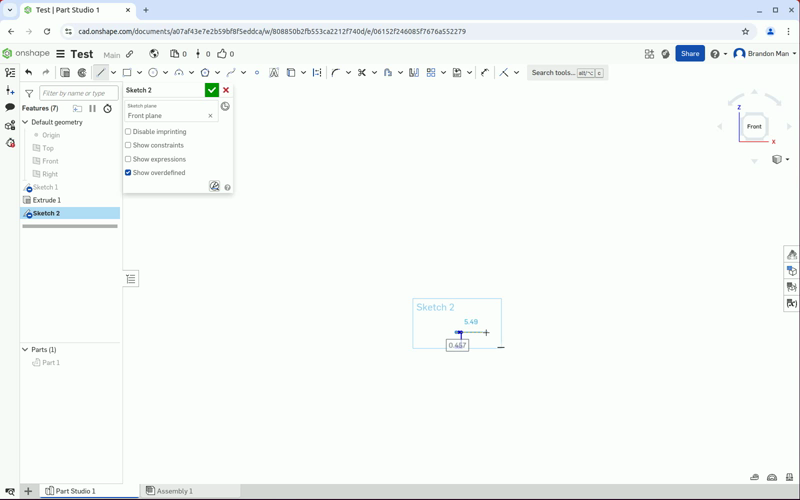
key_down(shift)
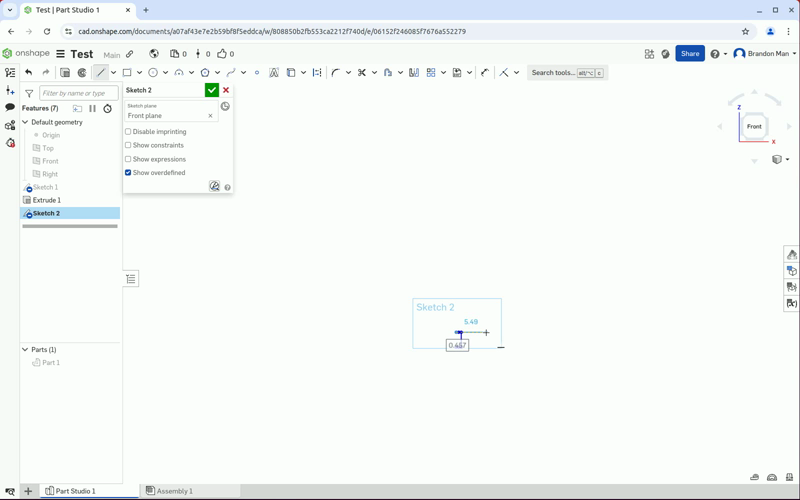
mouse_move(456, 347)
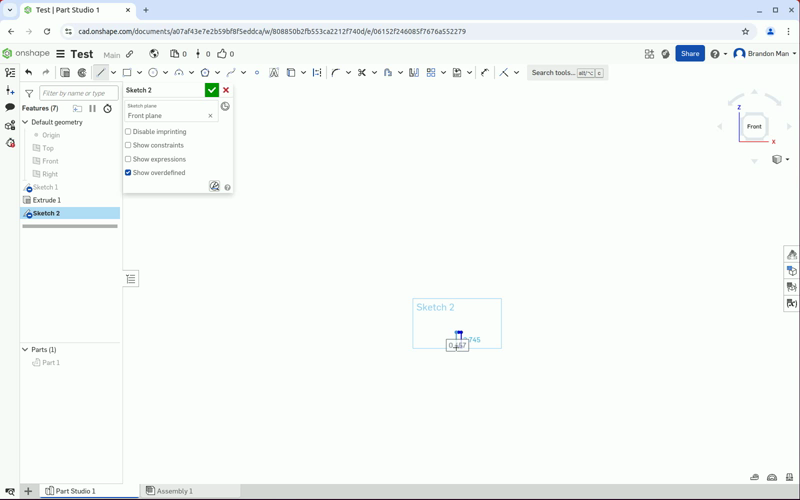
scroll(6)
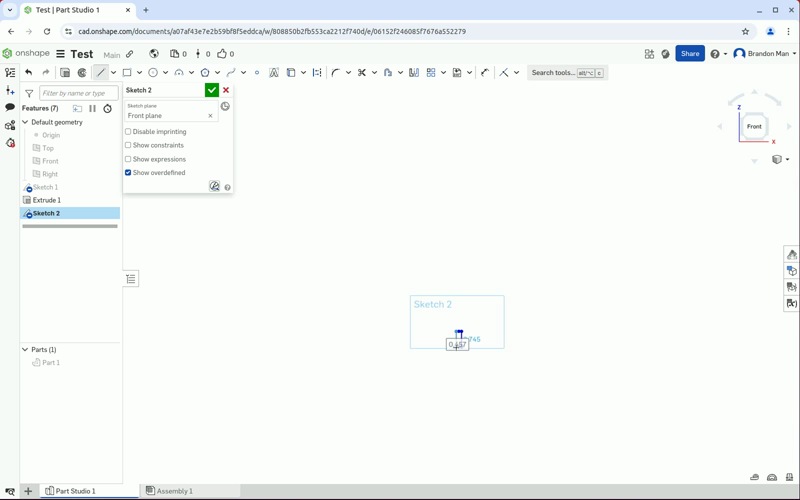
scroll(6)
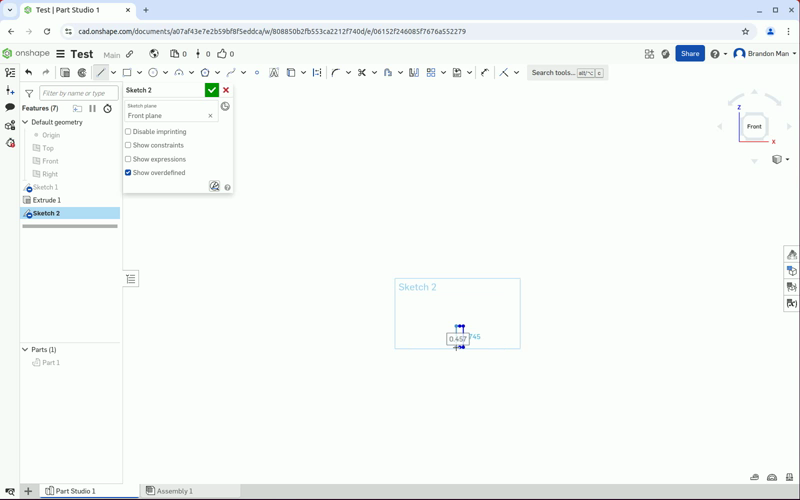
scroll(6)
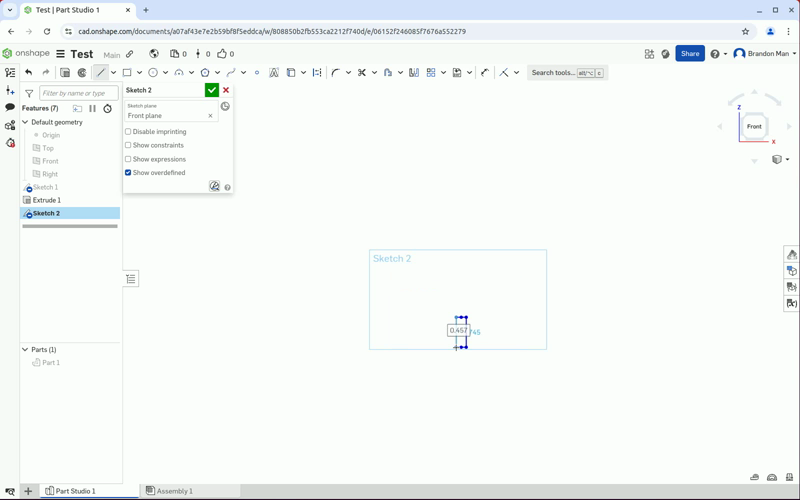
scroll(6)
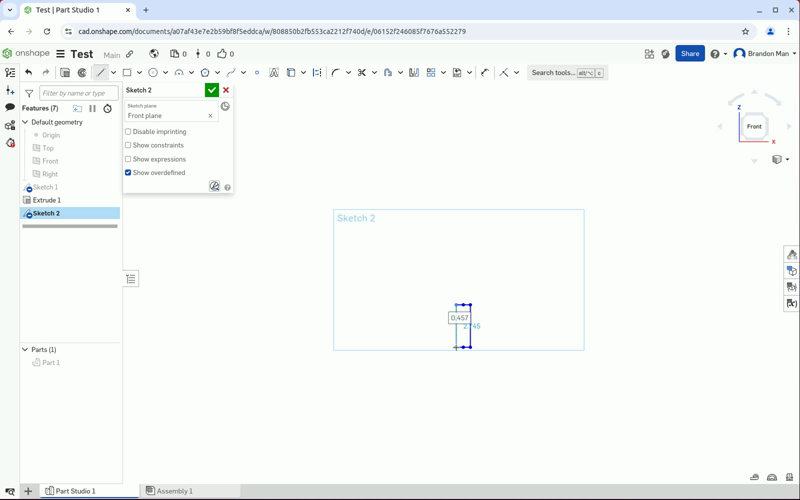
scroll(6)
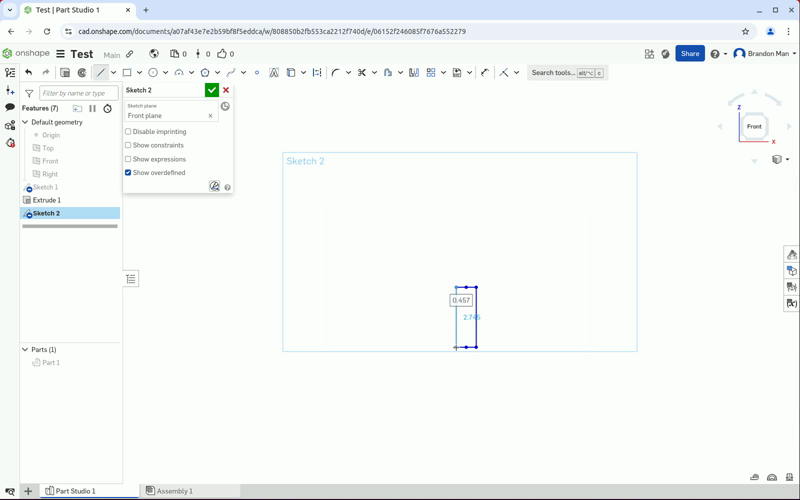
scroll(6)
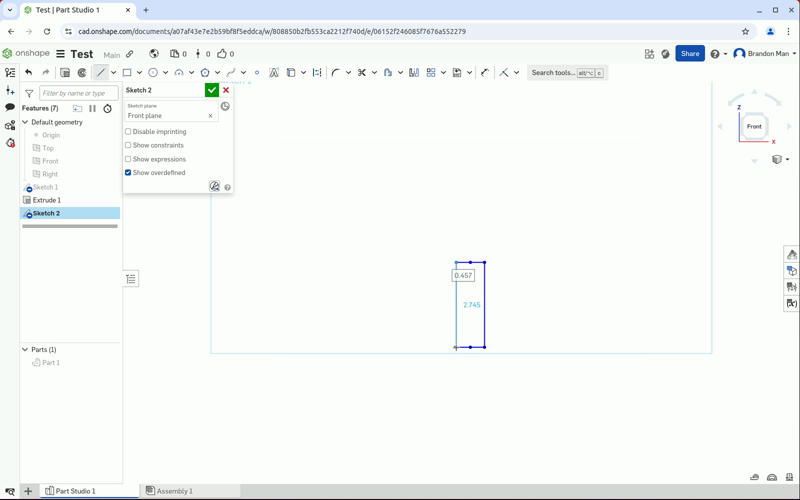
scroll(6)
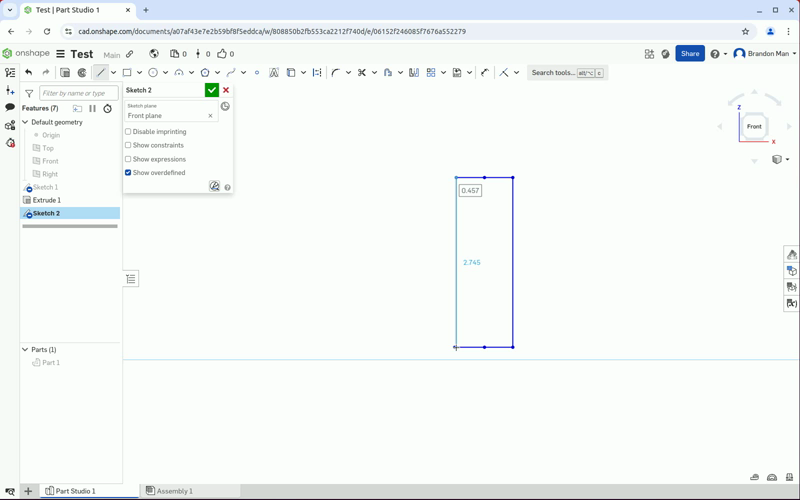
key_up(shift)
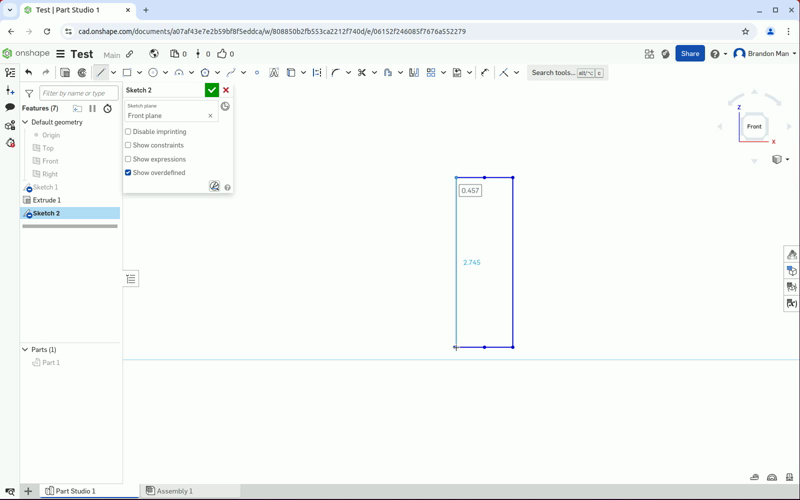
click(456, 347)
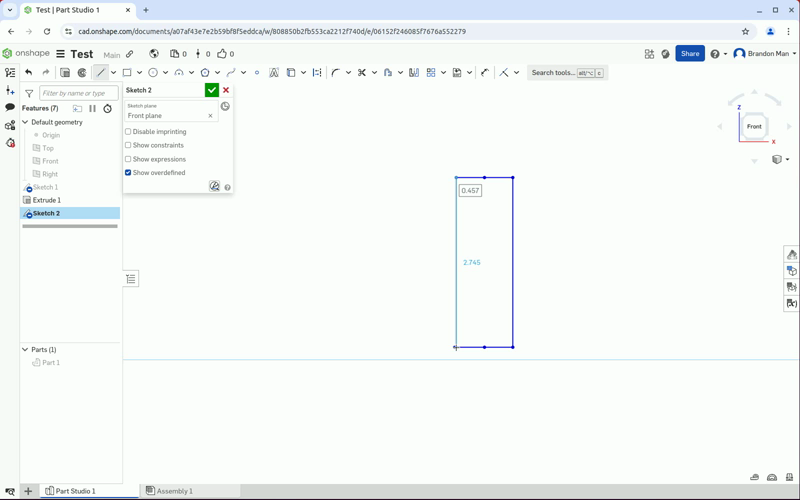
scroll(-6)
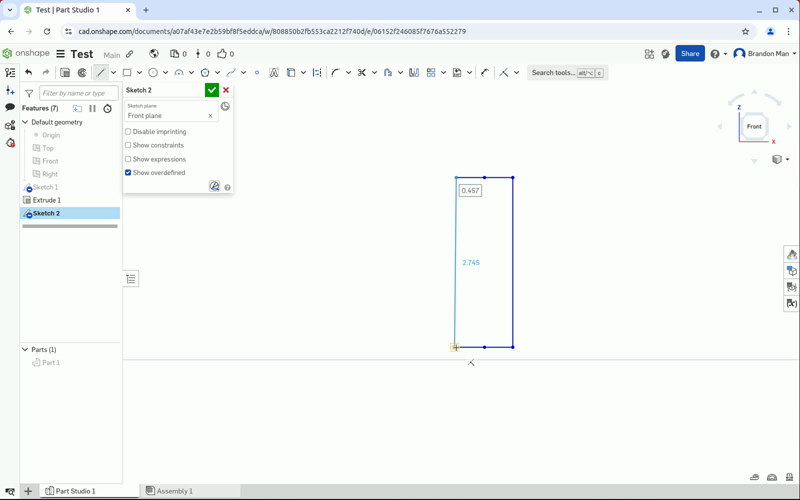
scroll(-6)
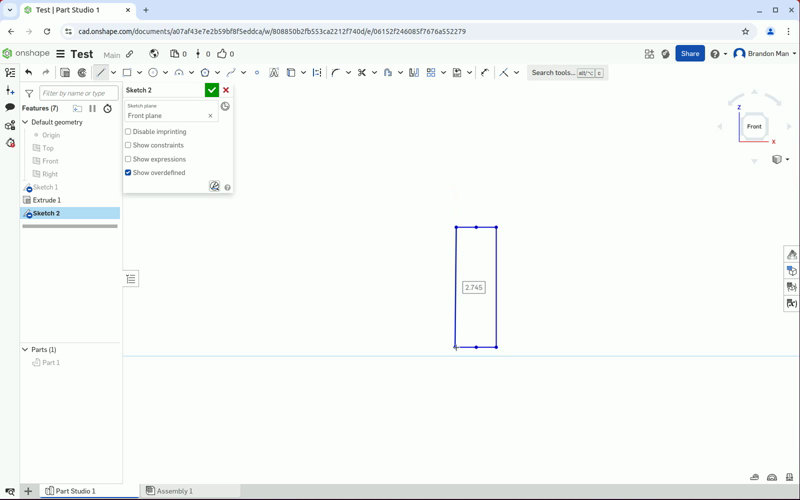
scroll(-6)
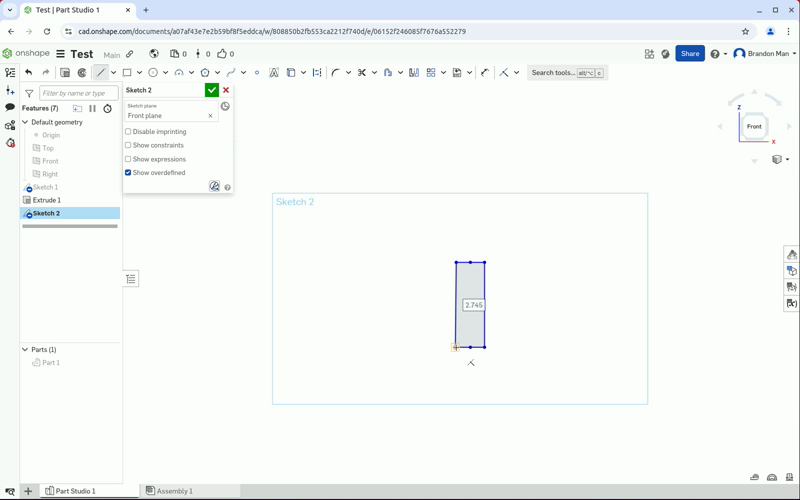
scroll(-6)
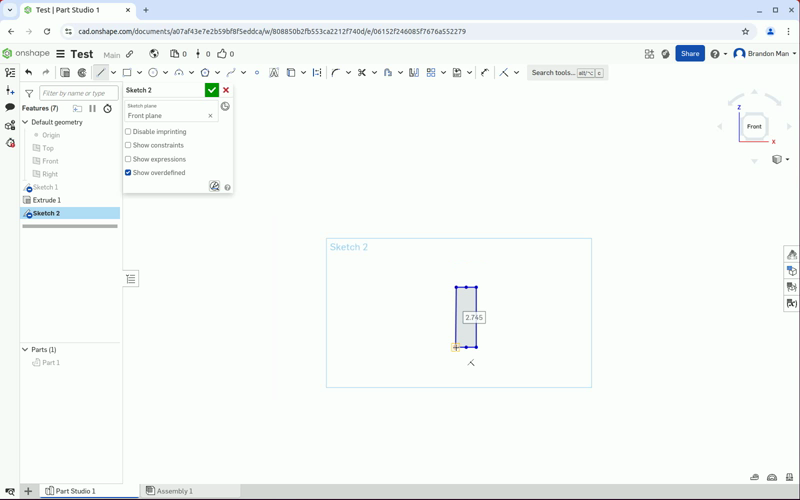
scroll(-6)
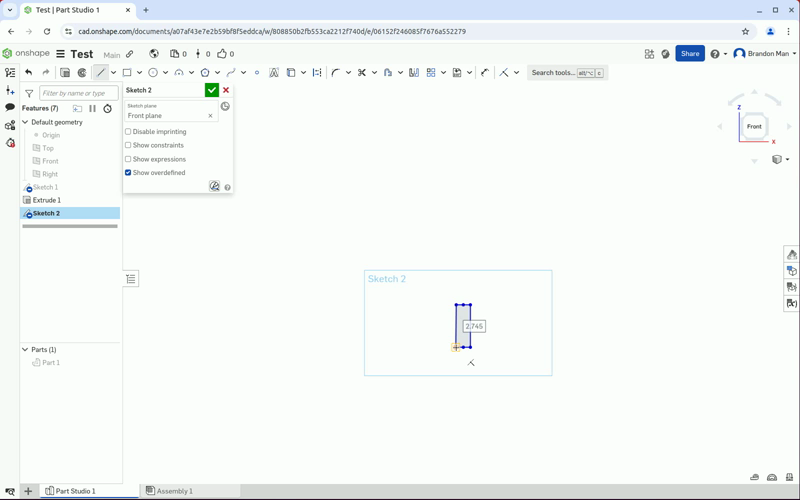
scroll(-6)
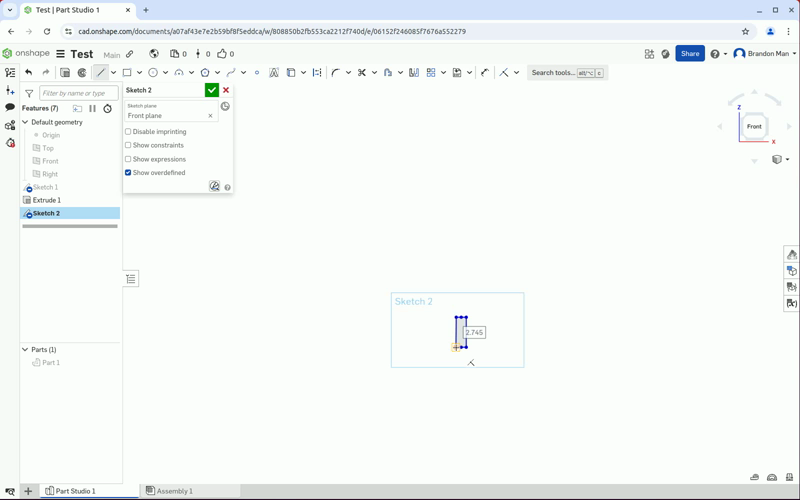
scroll(-6)
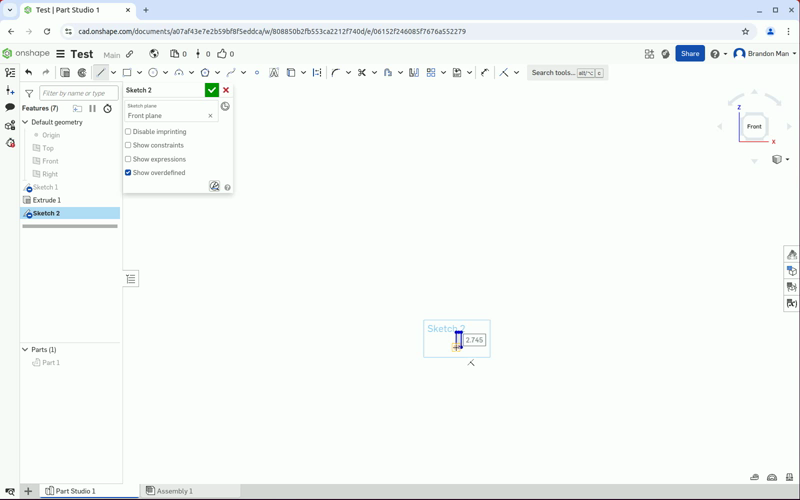
key(esc)
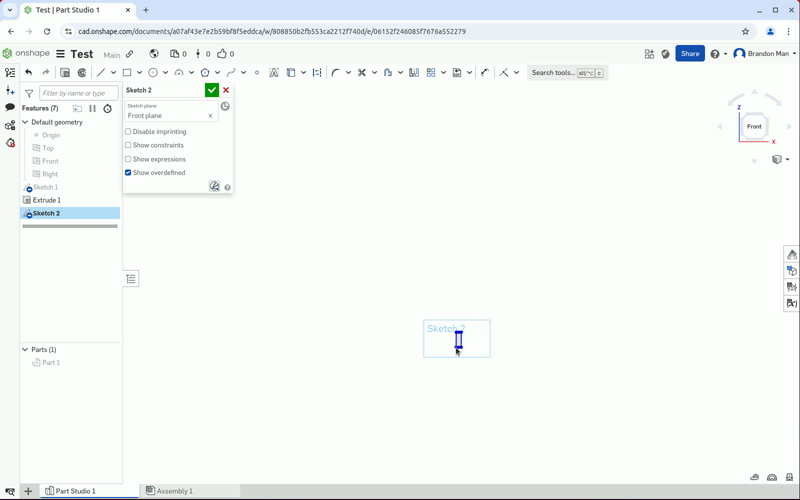
mouse_move(460, 340)
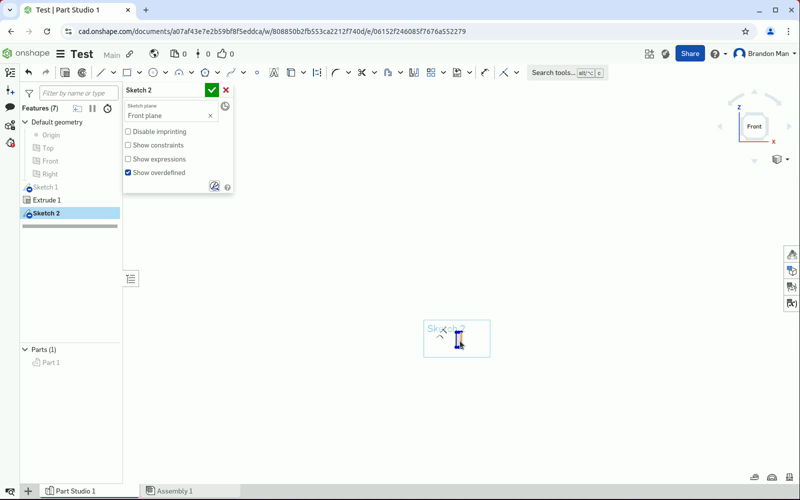
scroll(6)
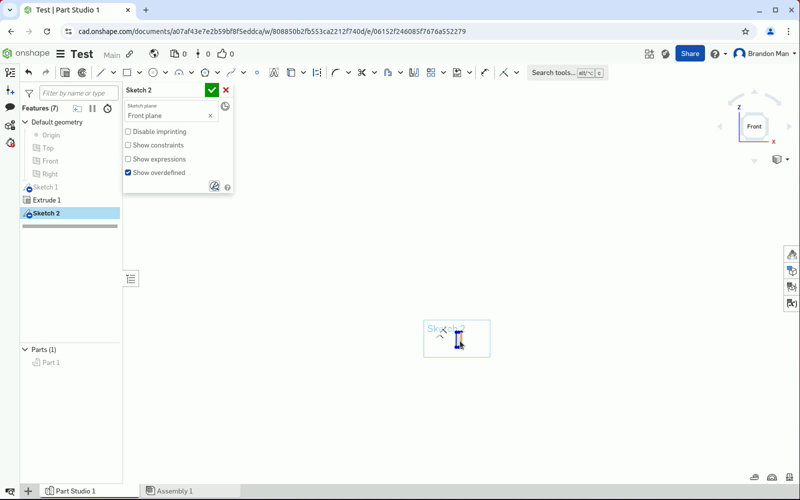
scroll(6)
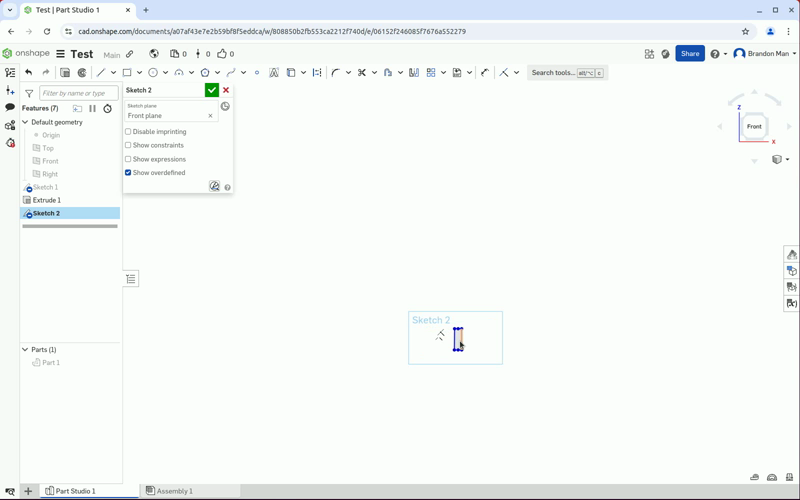
scroll(6)
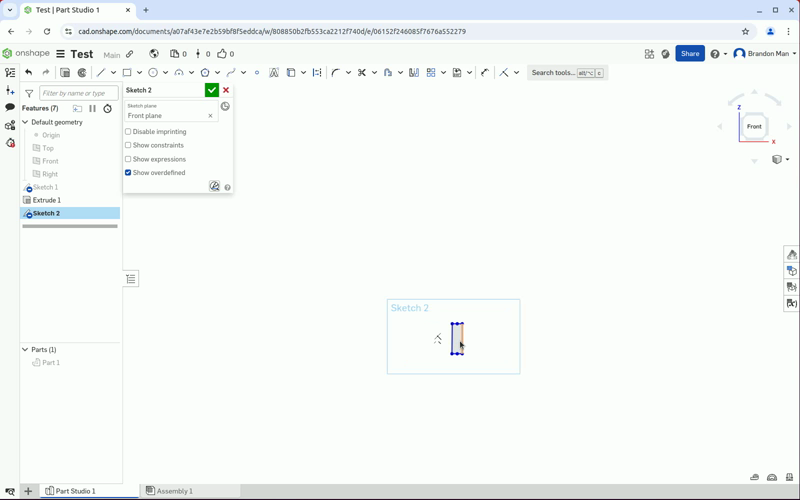
scroll(6)
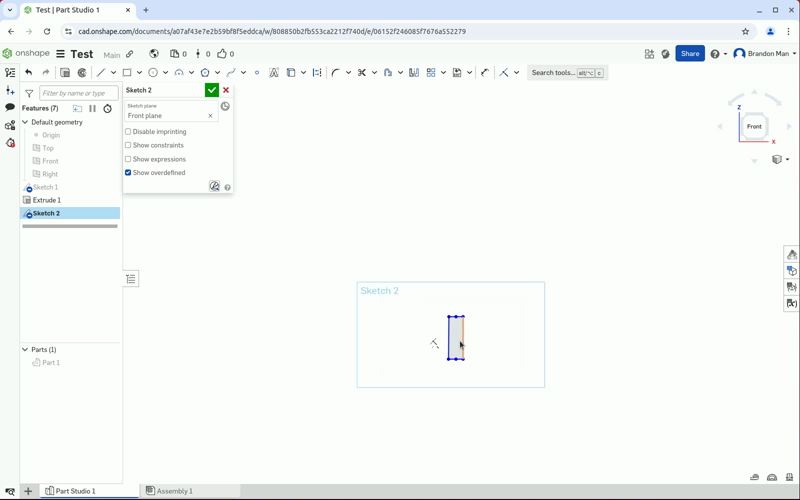
scroll(6)
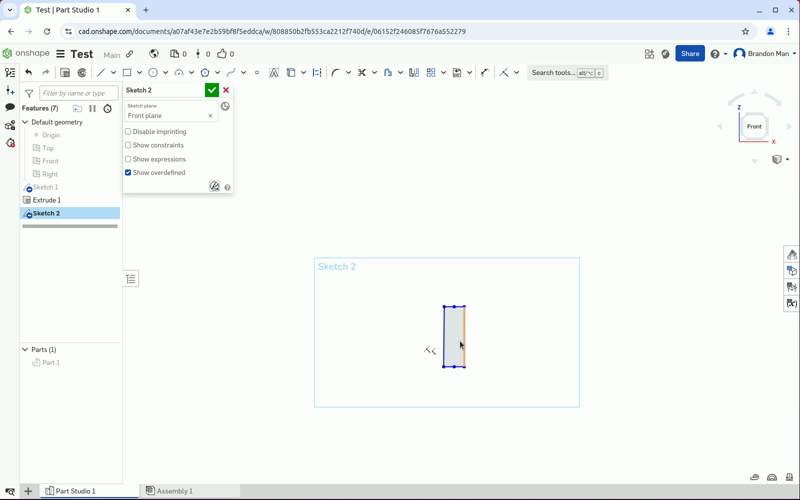
scroll(6)
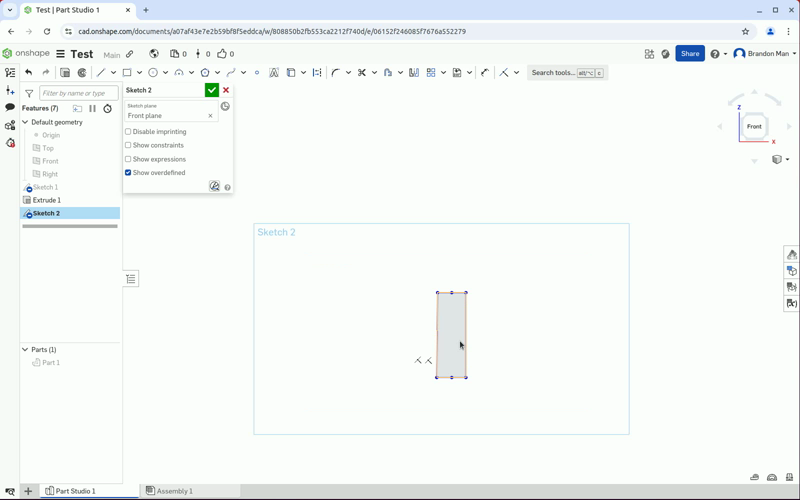
scroll(6)
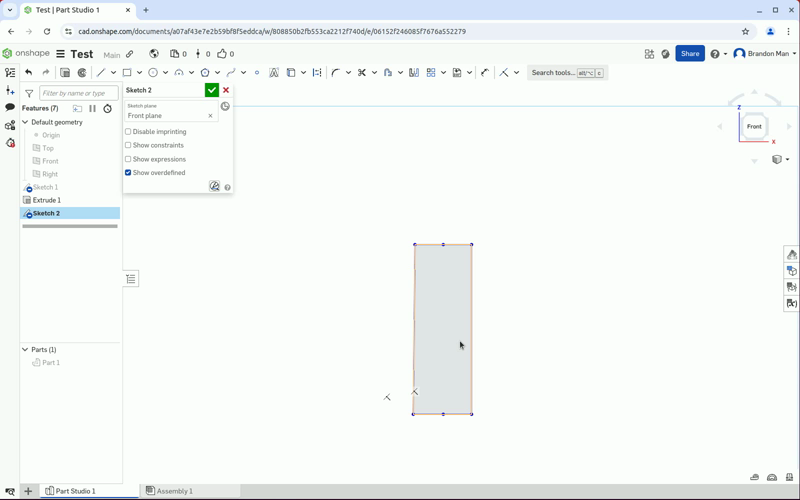
click(460, 340)
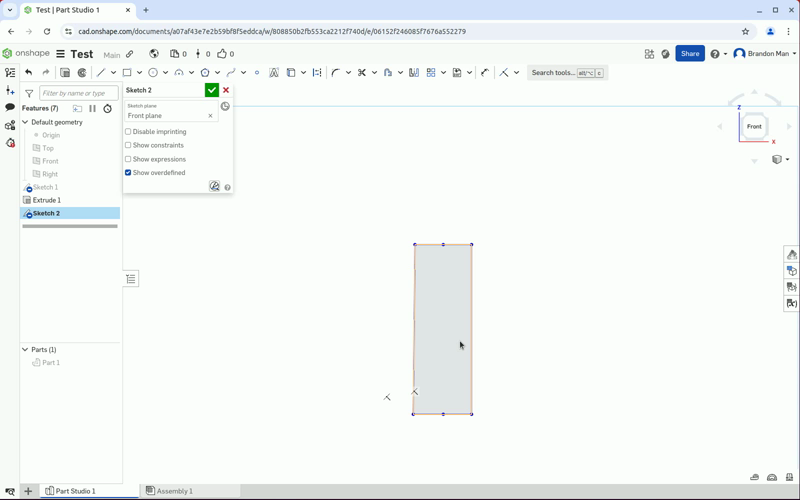
scroll(-6)
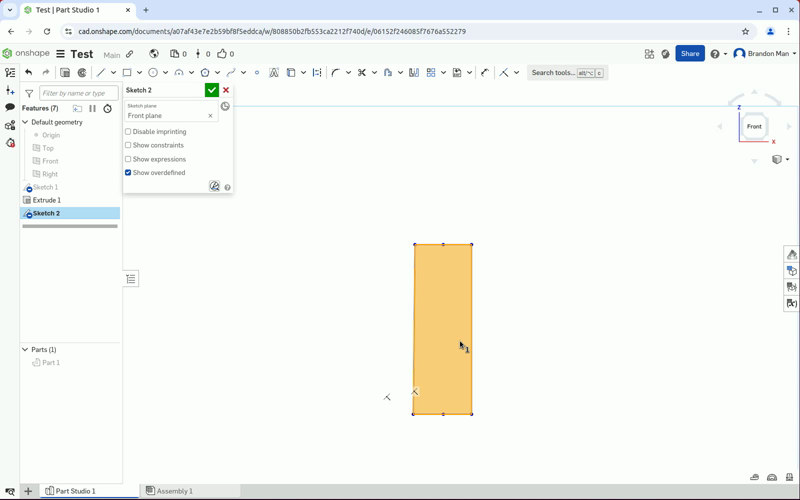
scroll(-6)
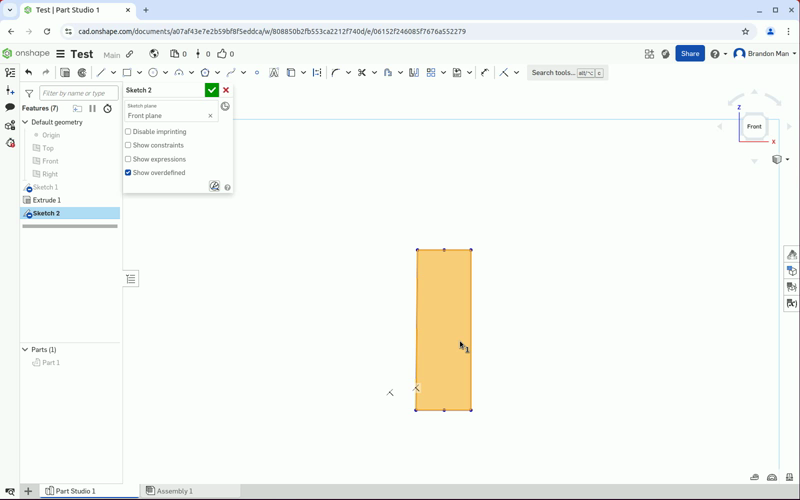
scroll(-6)
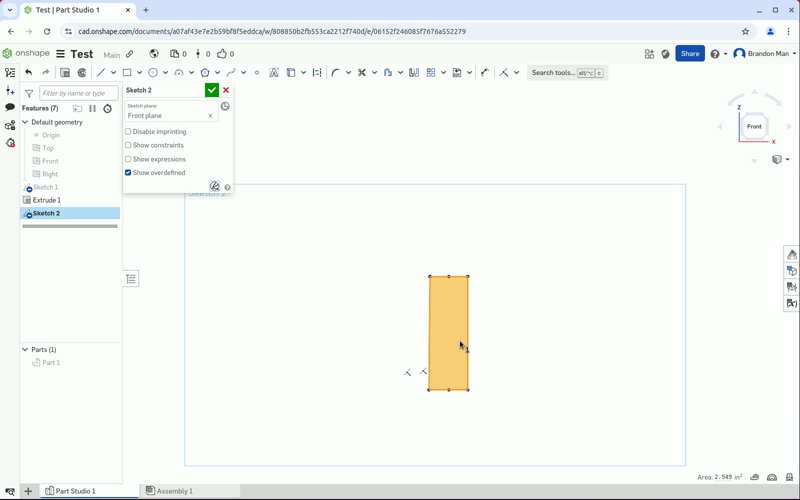
scroll(-6)
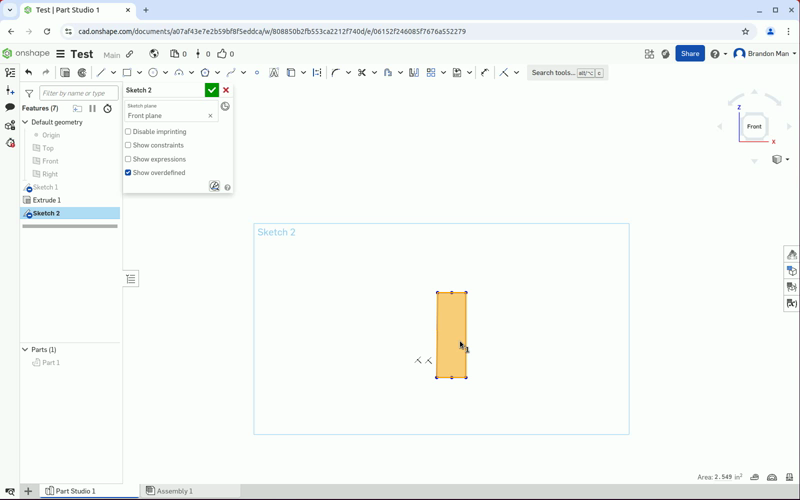
scroll(-6)
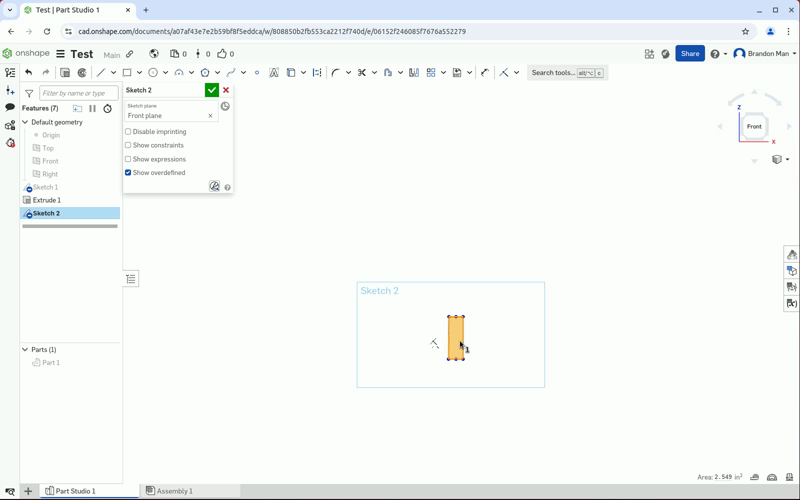
scroll(-6)
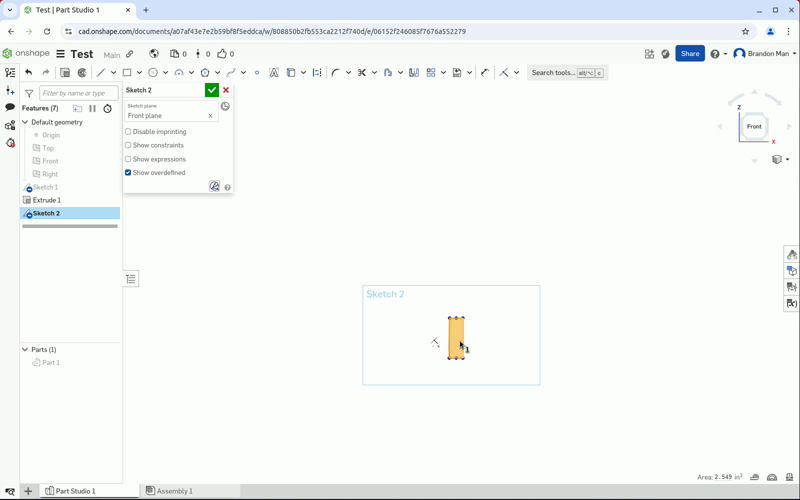
scroll(-6)
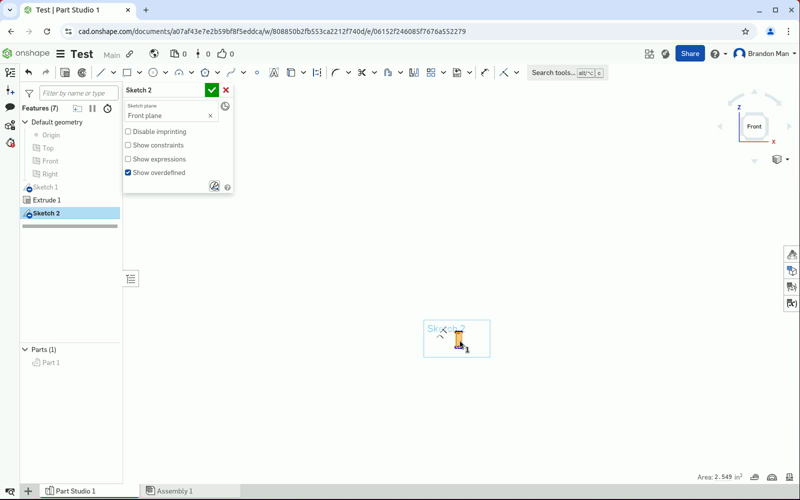
mouse_move(73, 352)
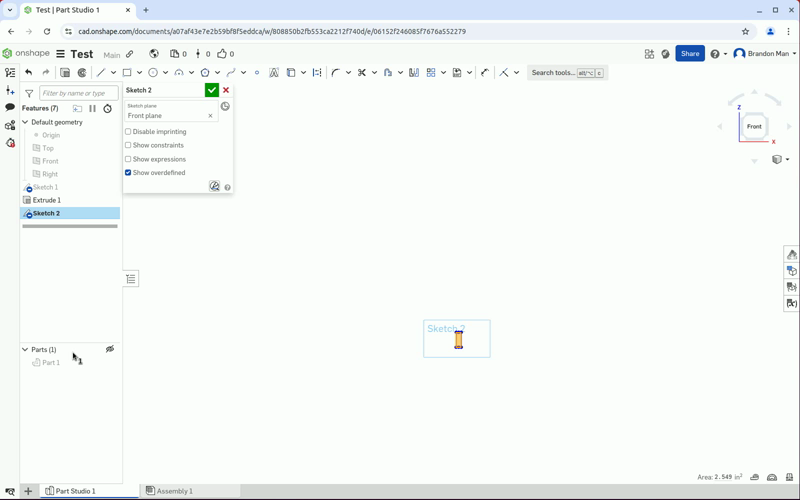
key(shift+y)
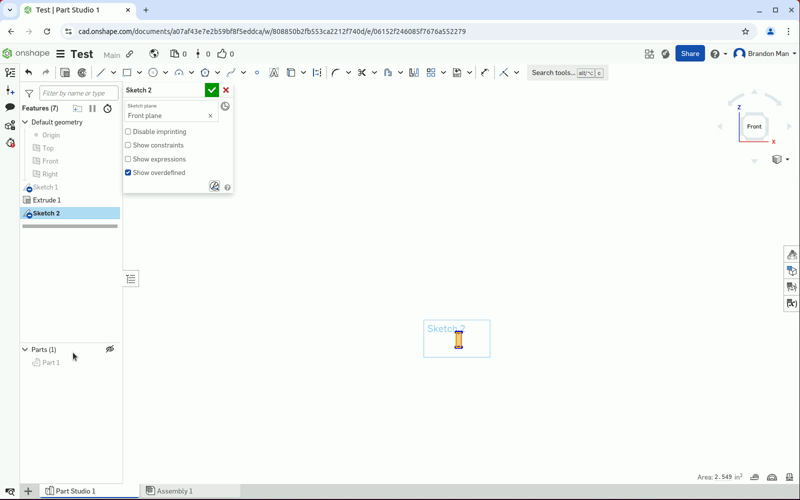
key(shift+e)
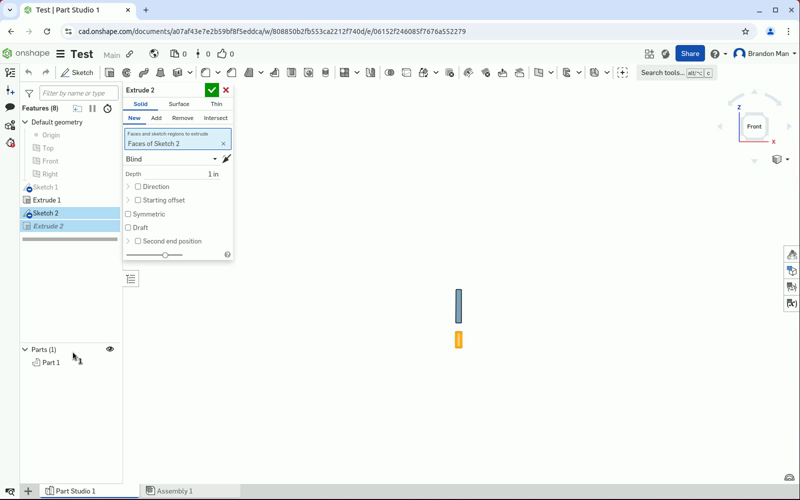
mouse_move(143, 106)
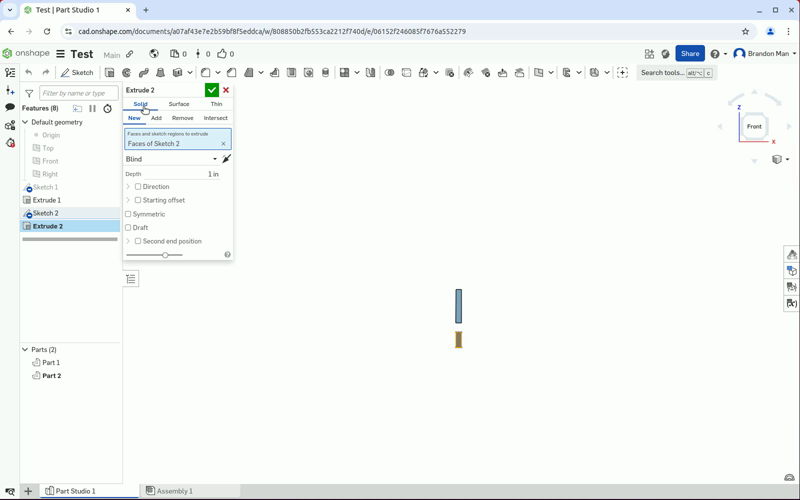
click(143, 106)
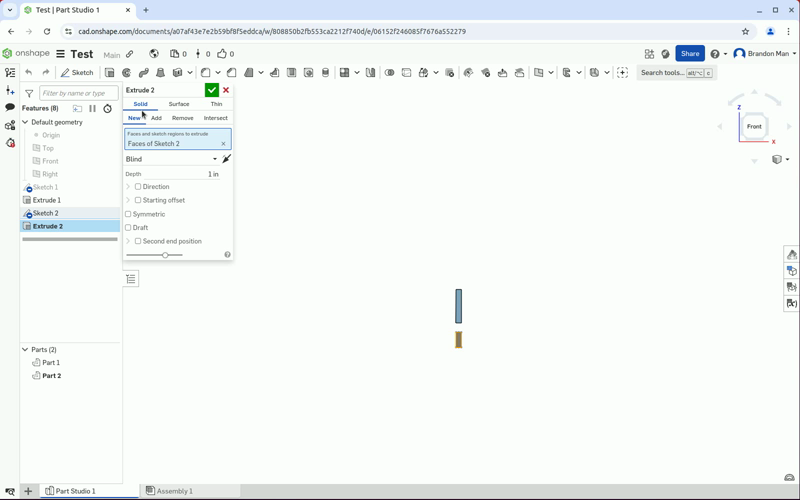
mouse_move(137, 120)
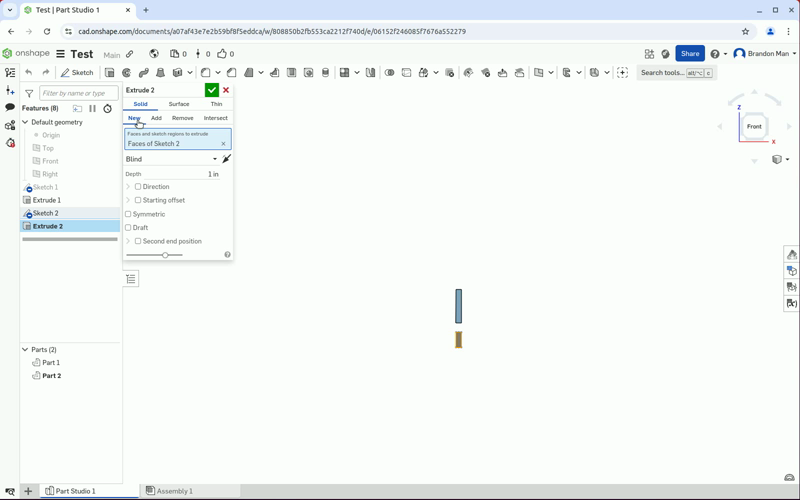
click(137, 120)
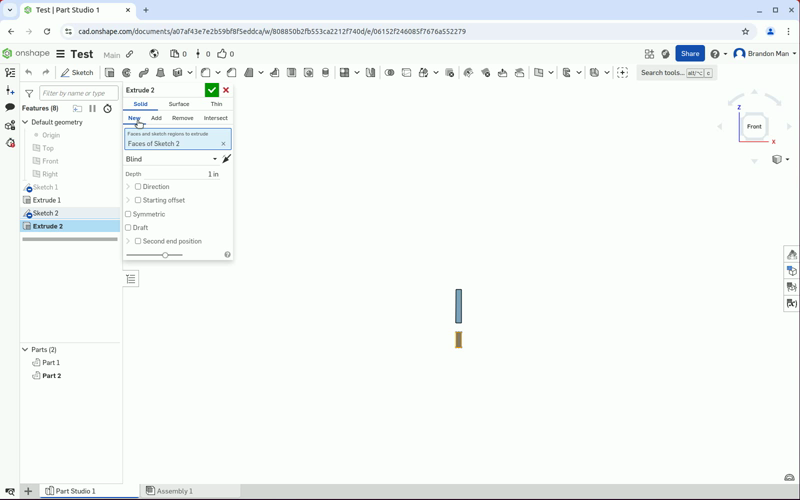
key(tab, 4)
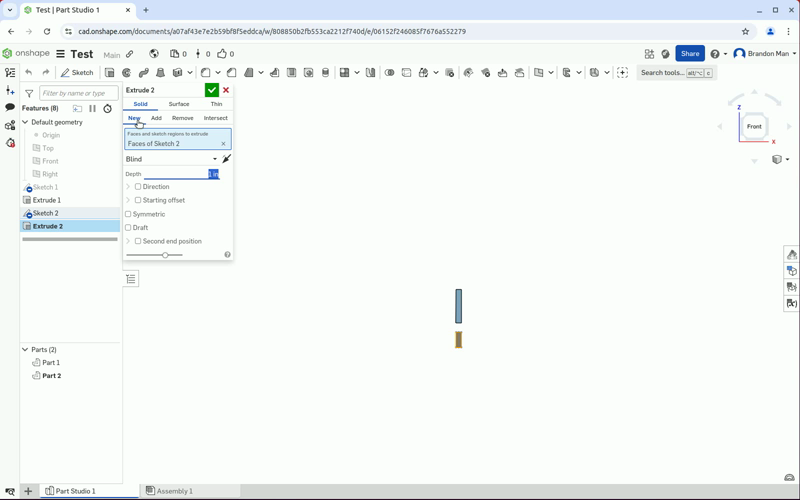
text(1.926)
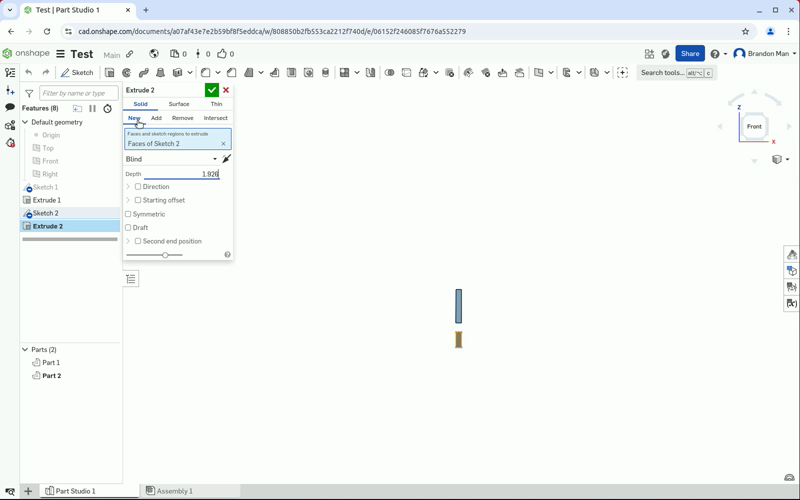
key(enter)
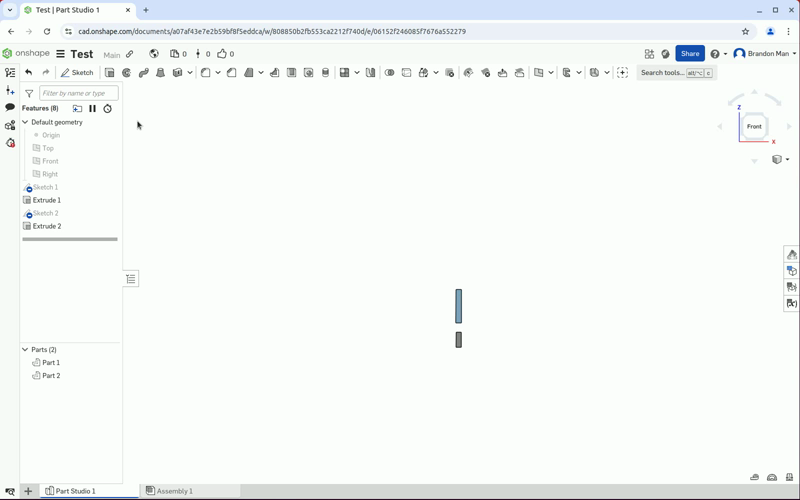
key(shift+h)
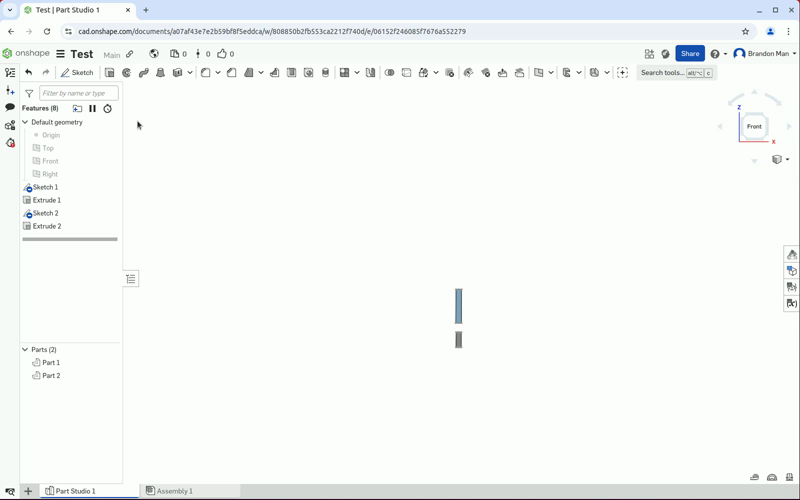
key(shift+h)
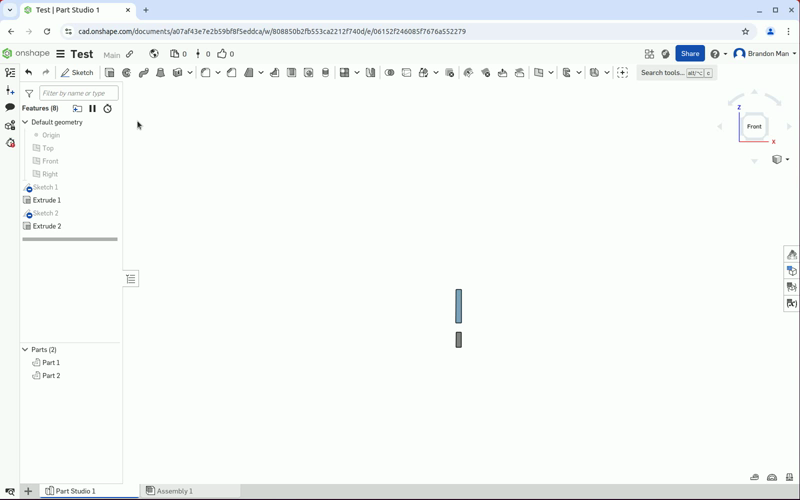
mouse_move(73, 189)
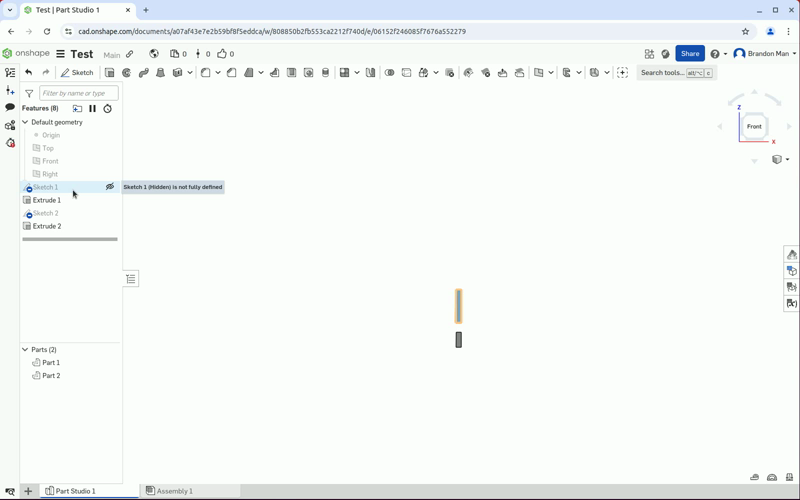
click(73, 189)
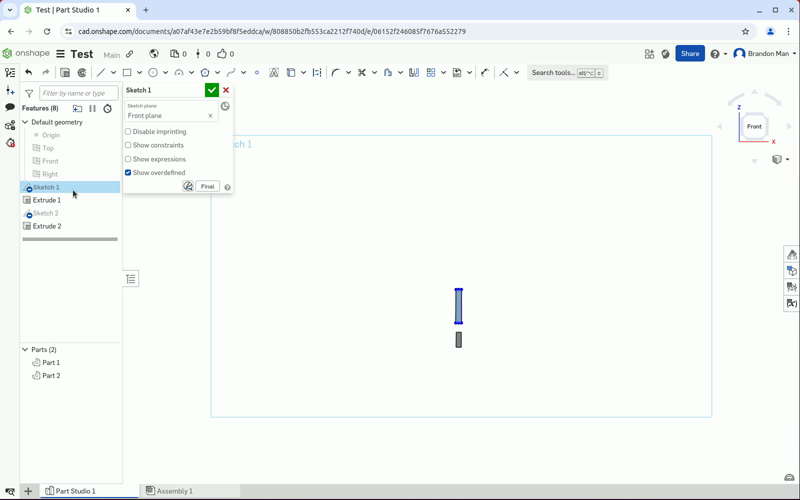
mouse_move(229, 92)
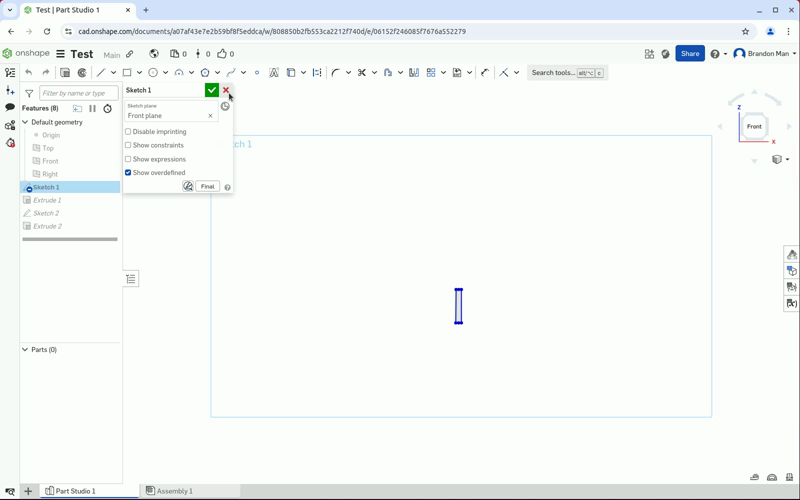
click(229, 92)
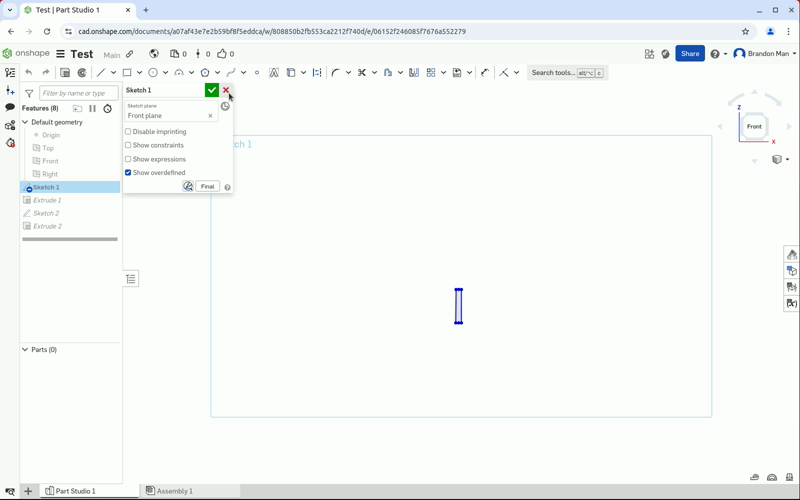
key(shift+s)
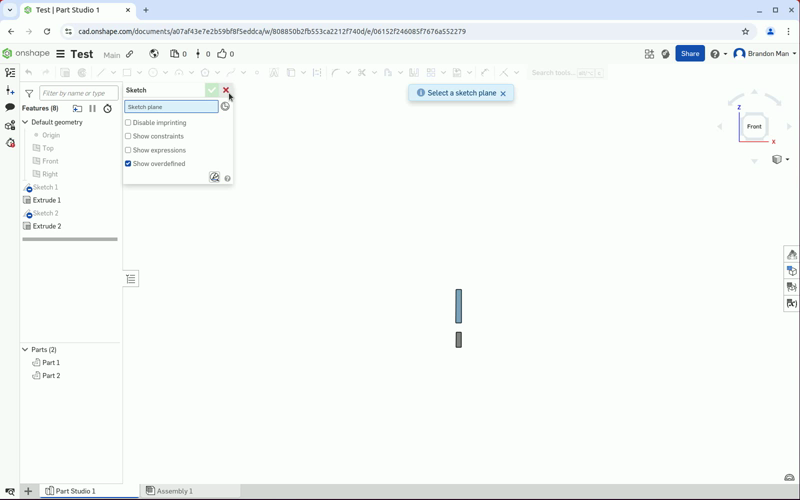
mouse_move(73, 163)
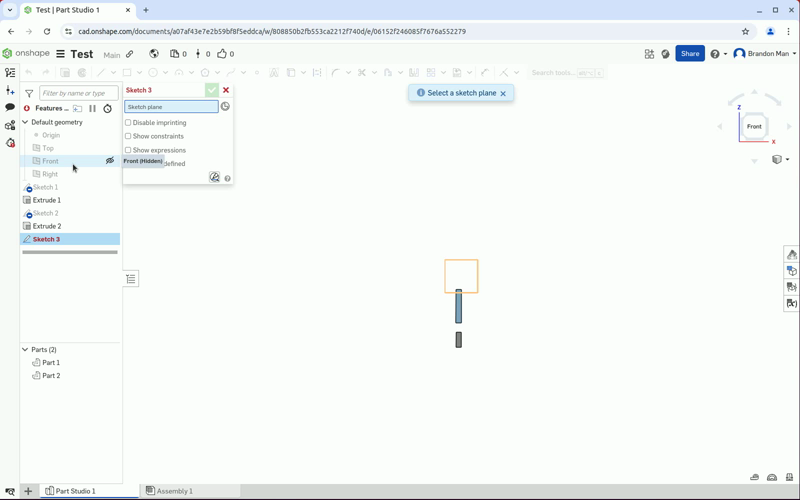
click(73, 163)
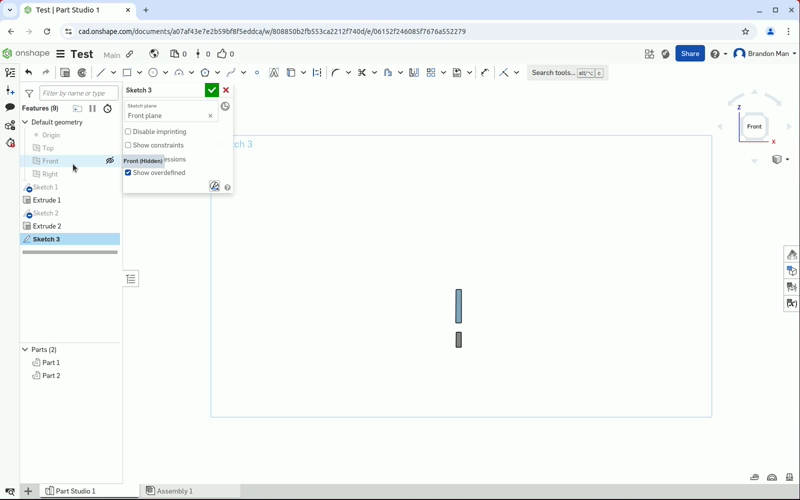
mouse_move(73, 352)
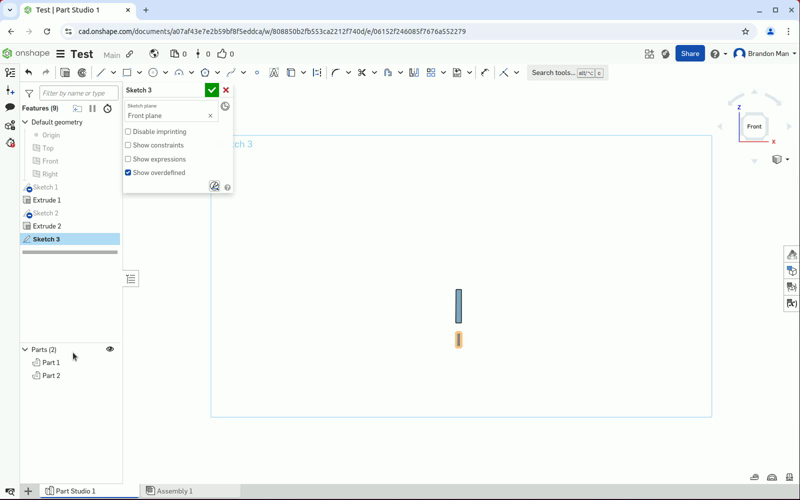
key(y)
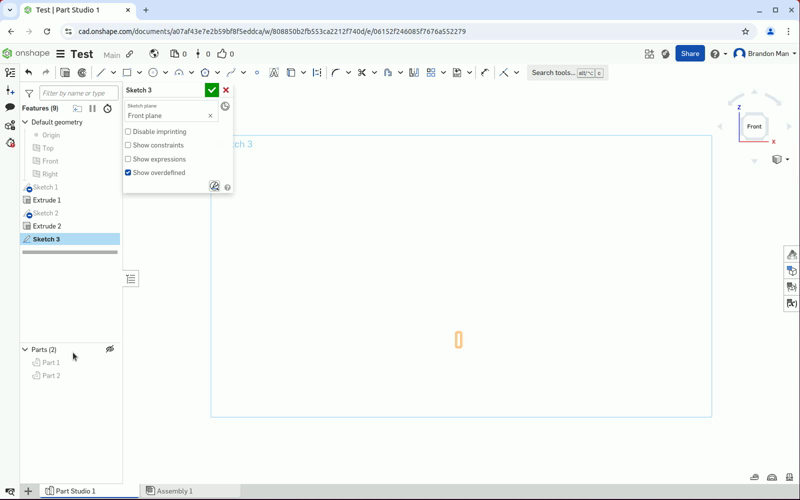
key(l)
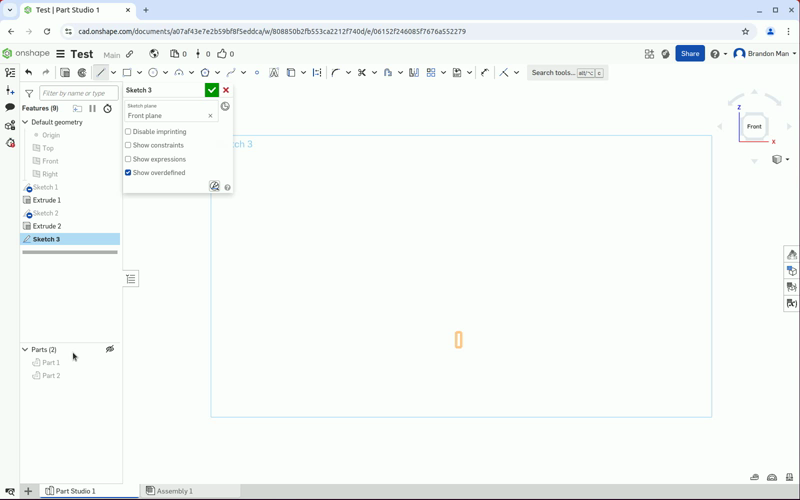
key_down(shift)
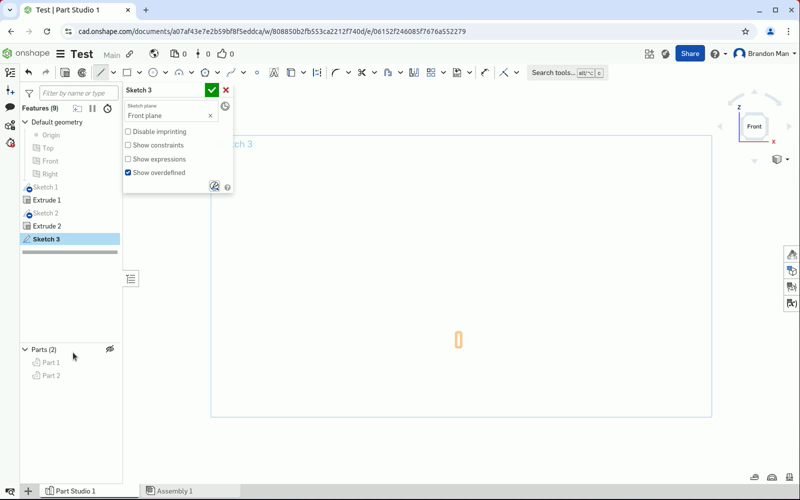
mouse_move(456, 372)
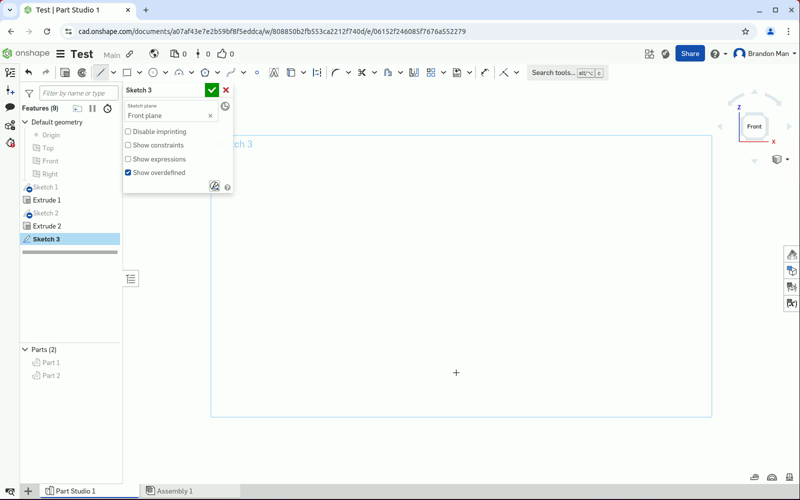
click(456, 372)
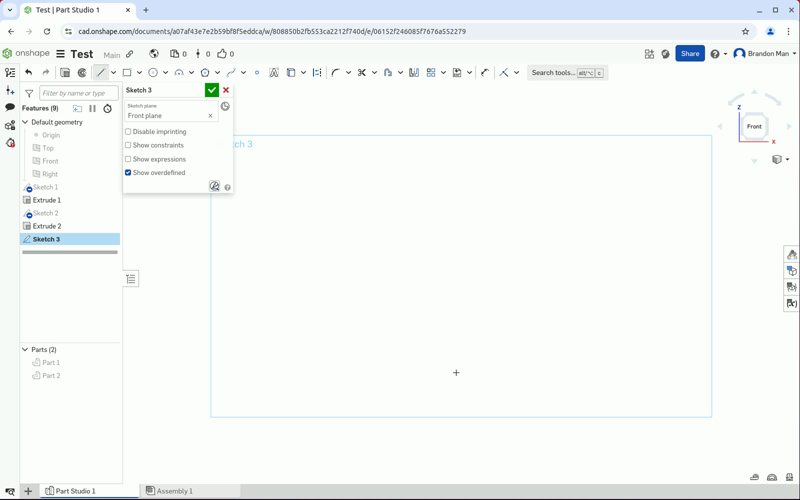
key_up(shift)
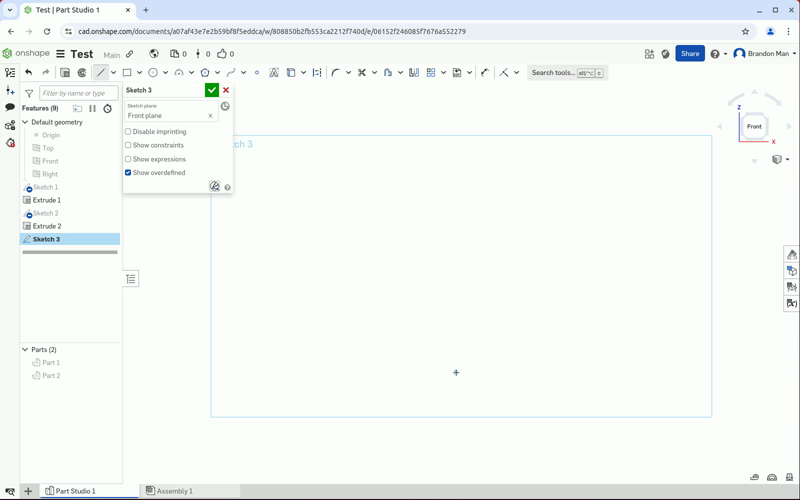
key_down(shift)
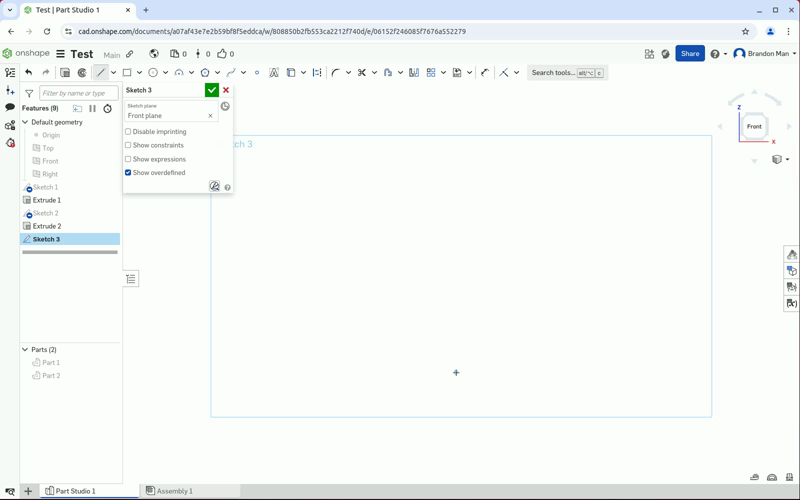
mouse_move(486, 372)
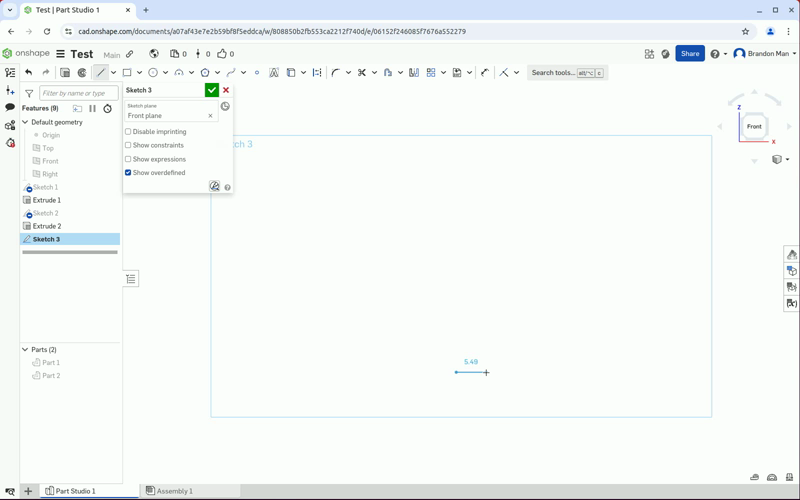
mouse_move(458, 372)
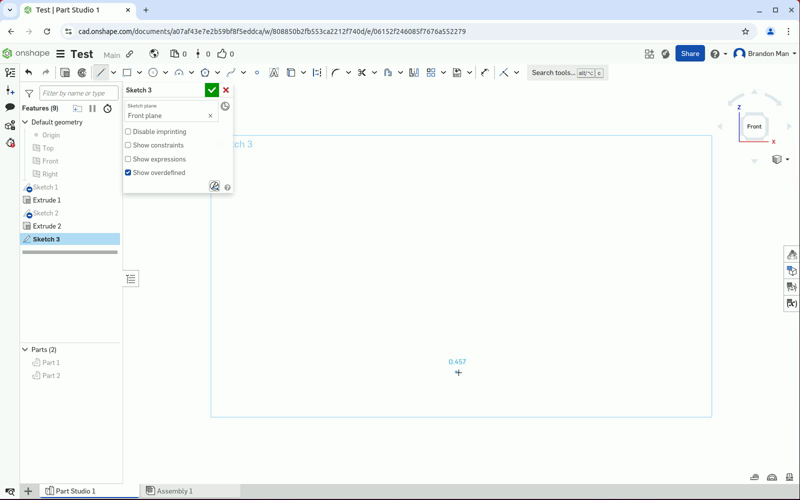
scroll(6)
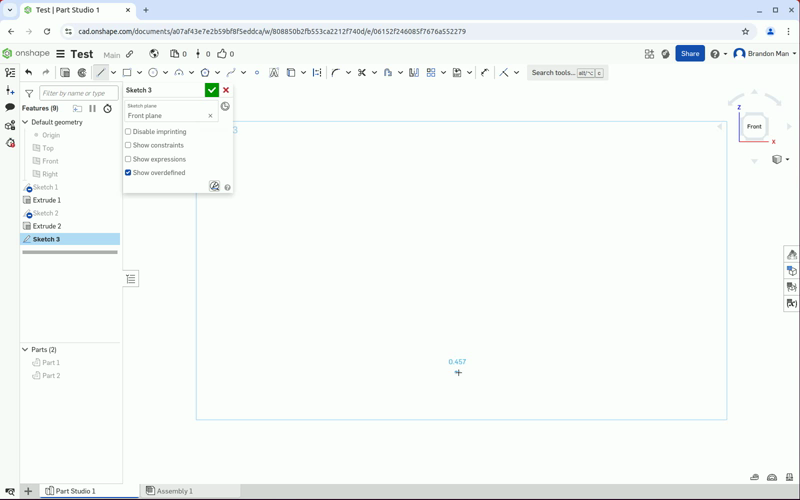
scroll(6)
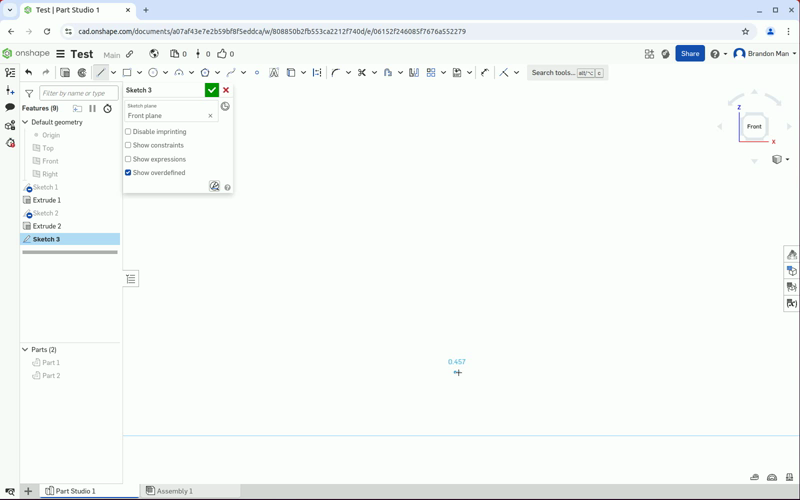
scroll(6)
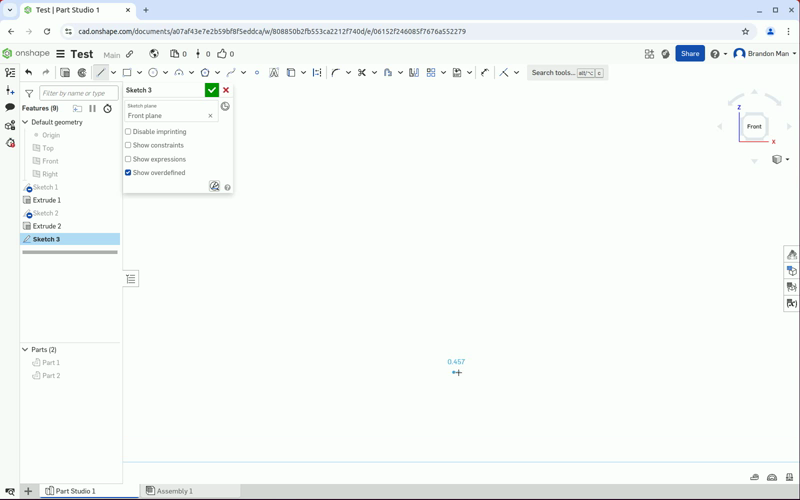
scroll(6)
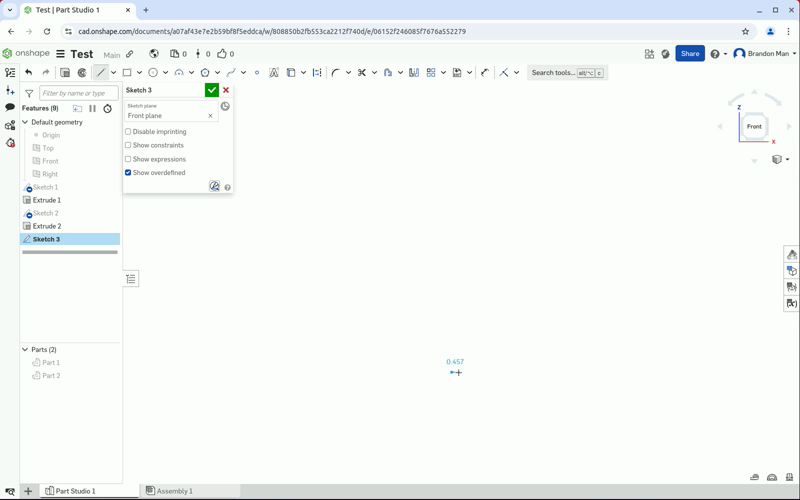
scroll(6)
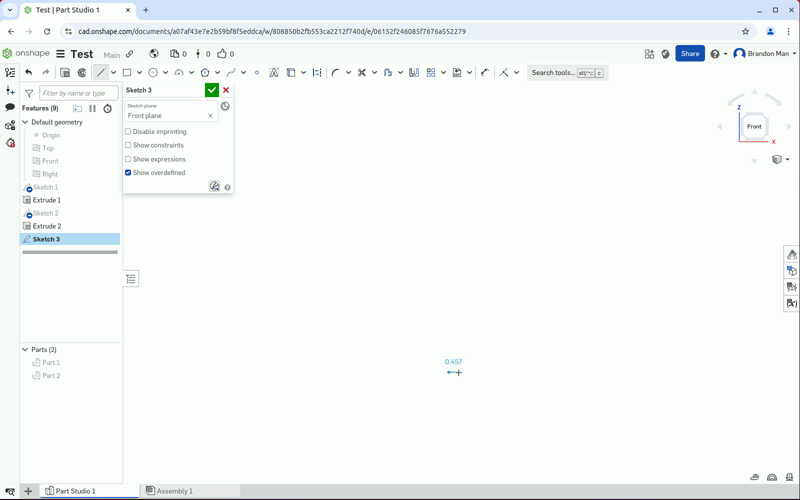
scroll(6)
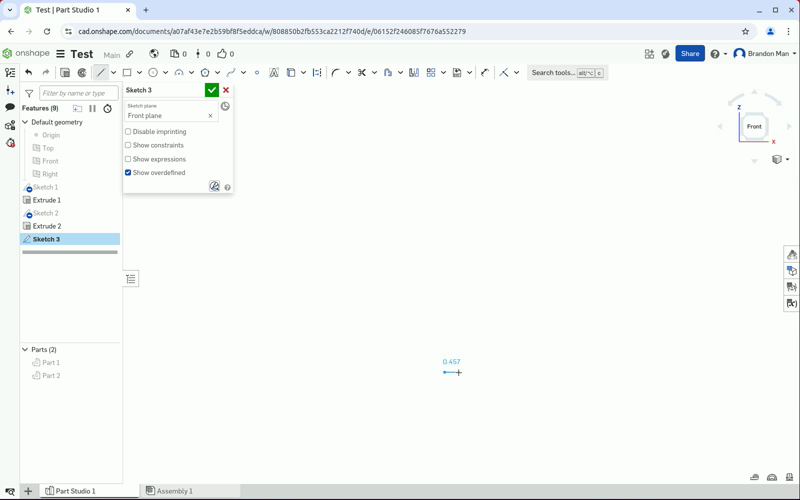
scroll(6)
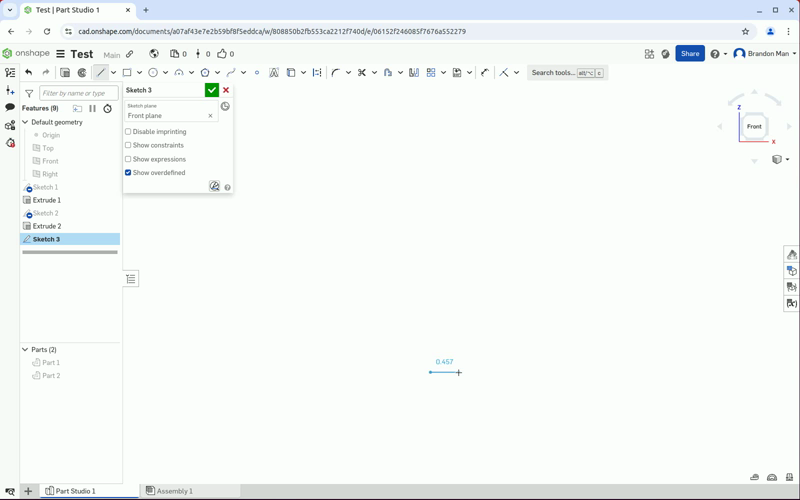
click(458, 372)
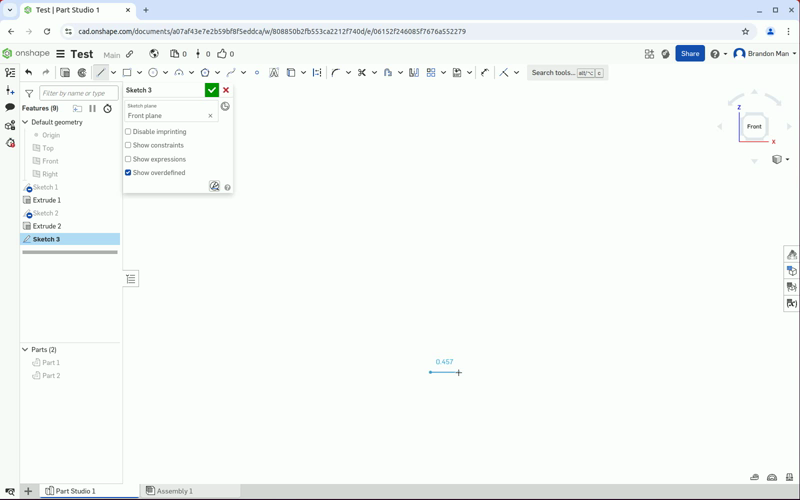
scroll(-6)
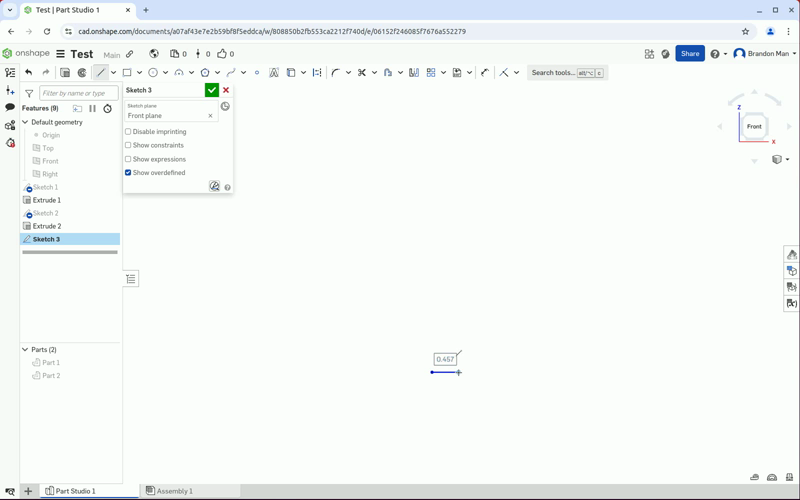
scroll(-6)
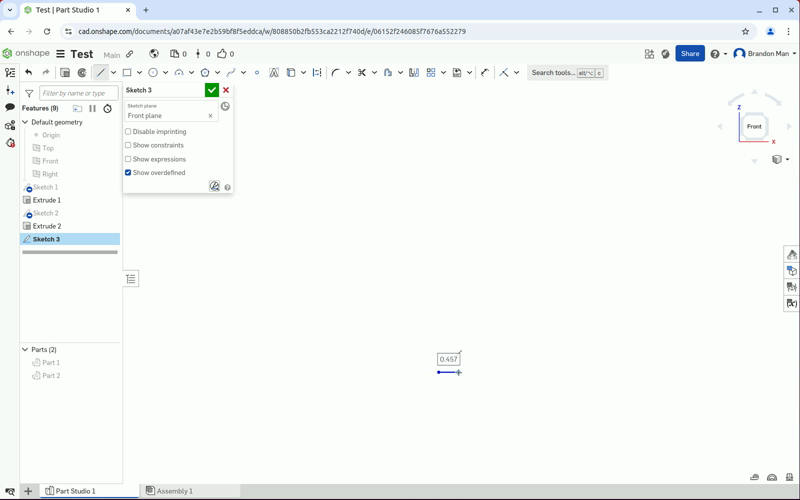
scroll(-6)
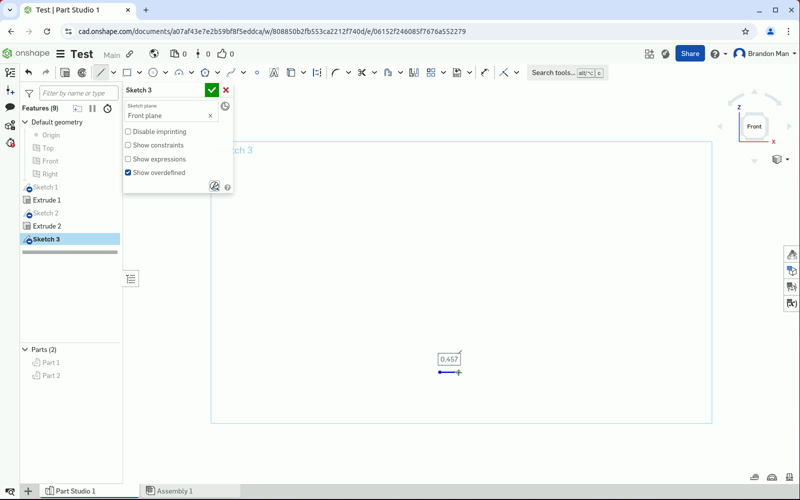
scroll(-6)
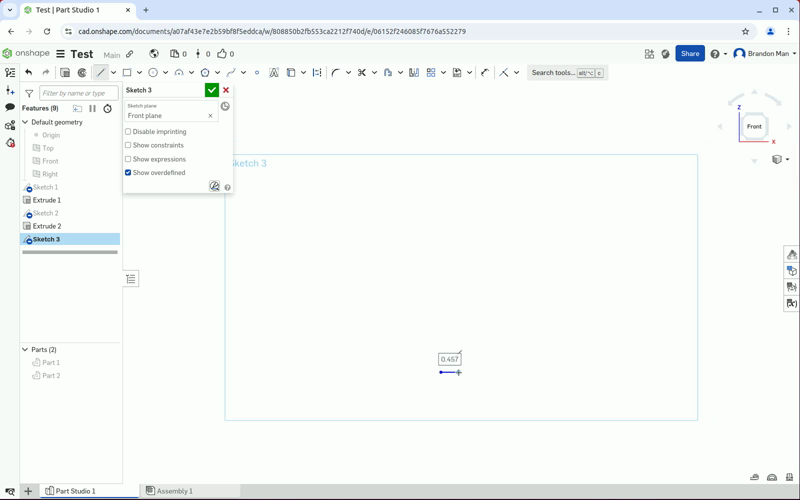
scroll(-6)
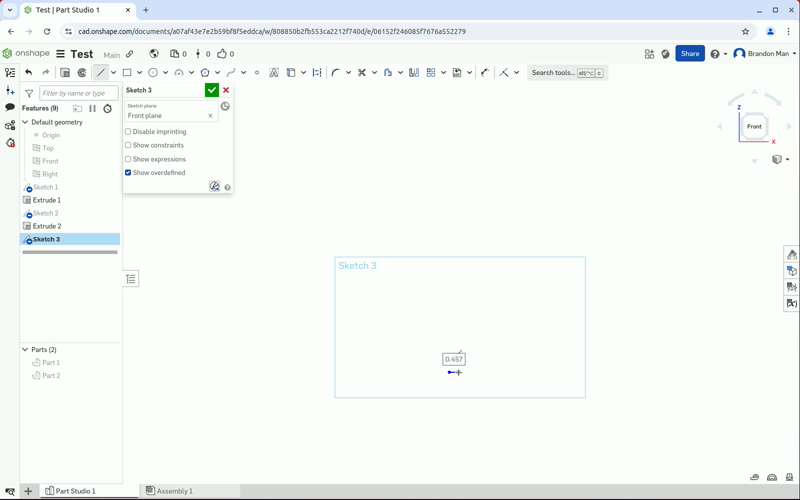
scroll(-6)
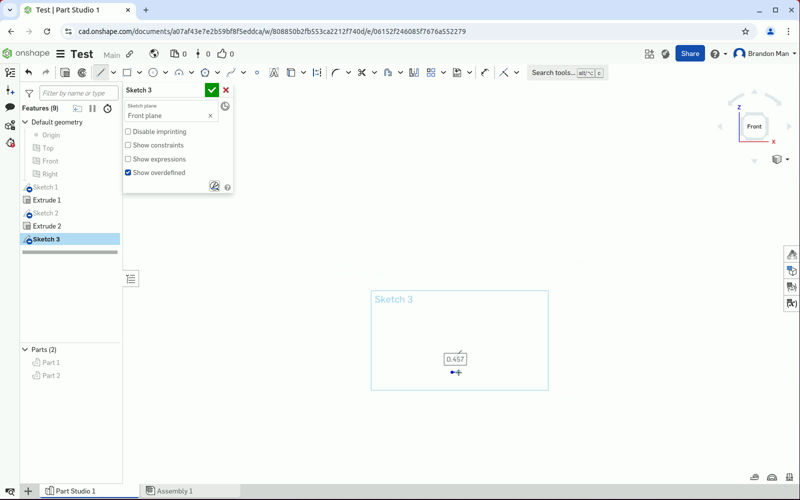
scroll(-6)
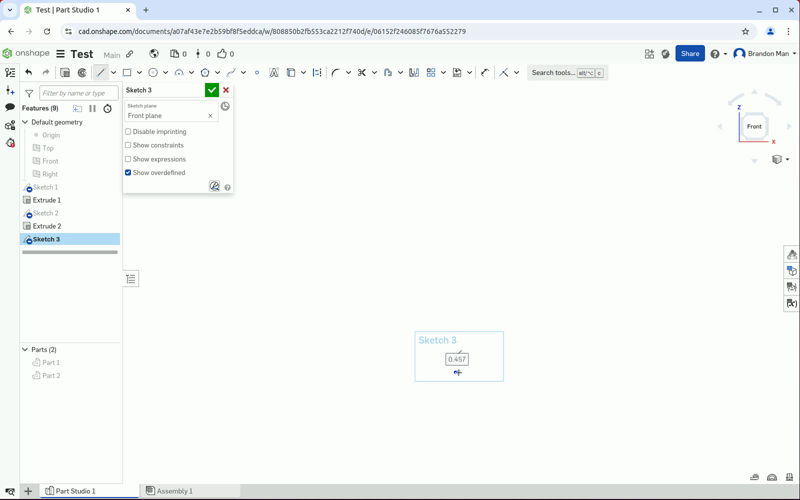
key_up(shift)
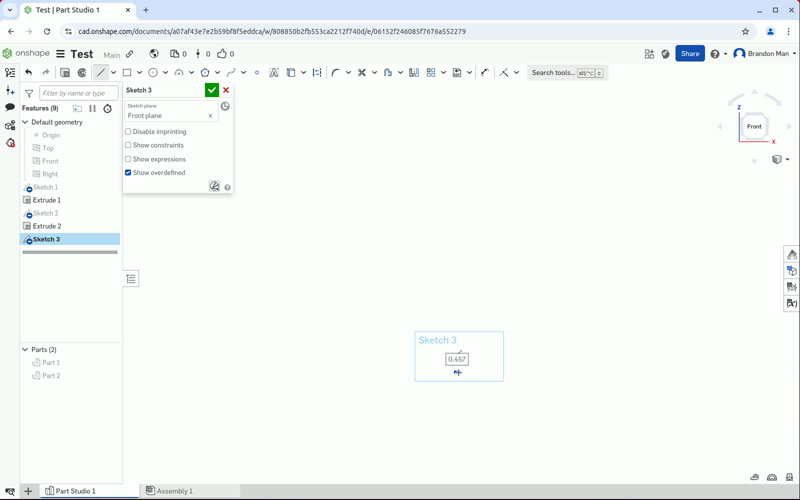
key_down(shift)
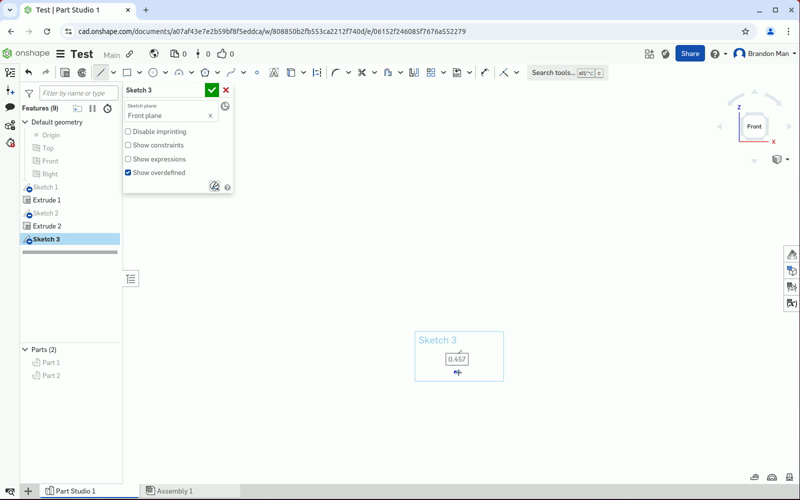
mouse_move(488, 372)
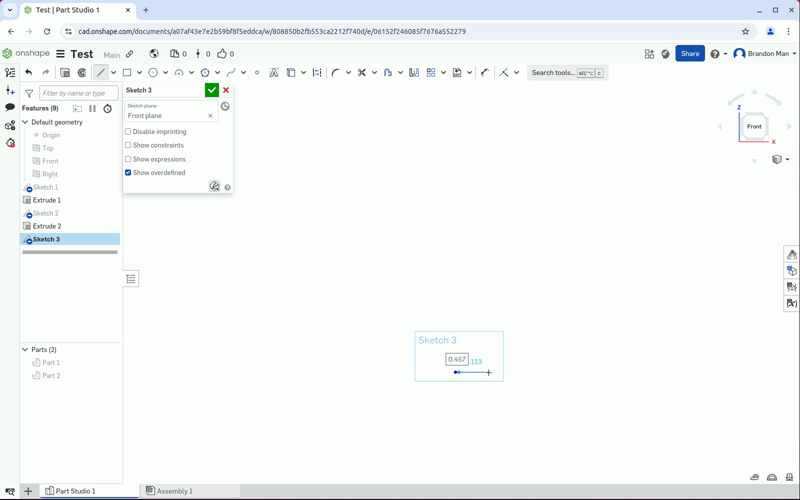
mouse_move(461, 372)
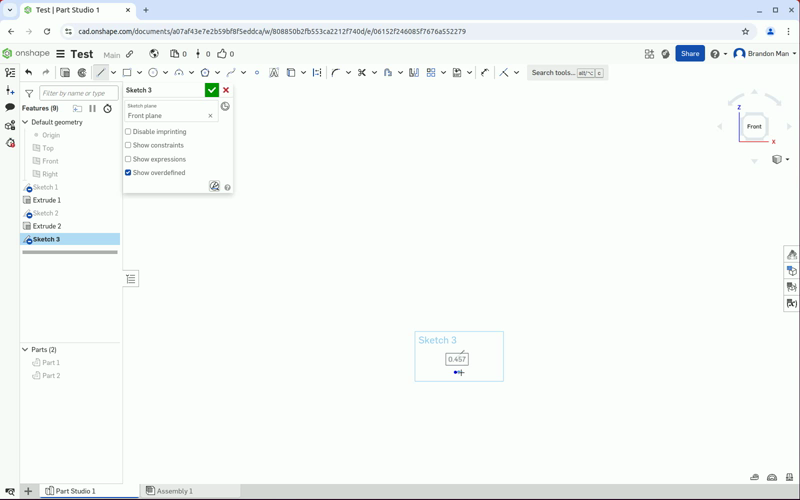
scroll(6)
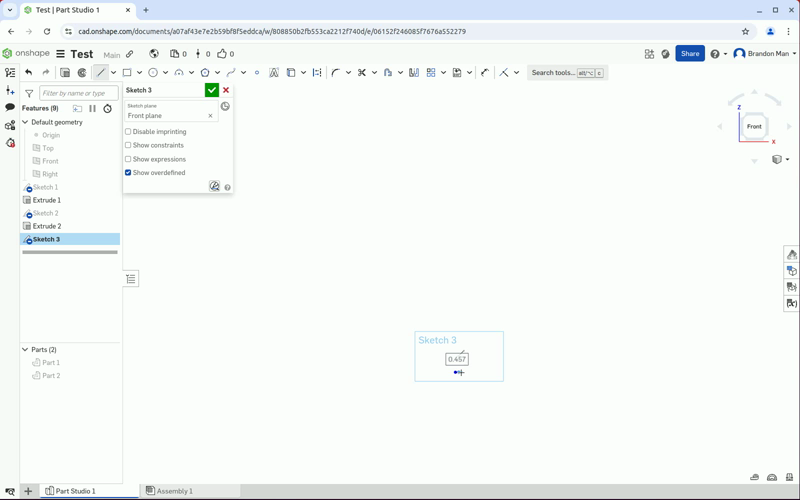
scroll(6)
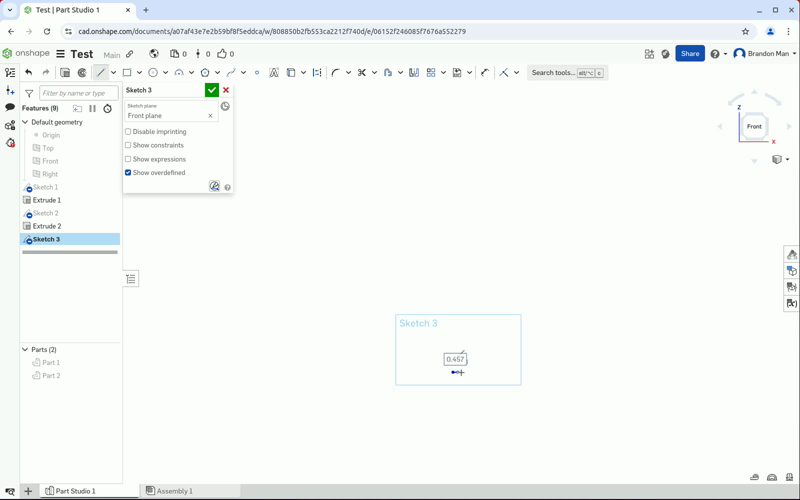
scroll(6)
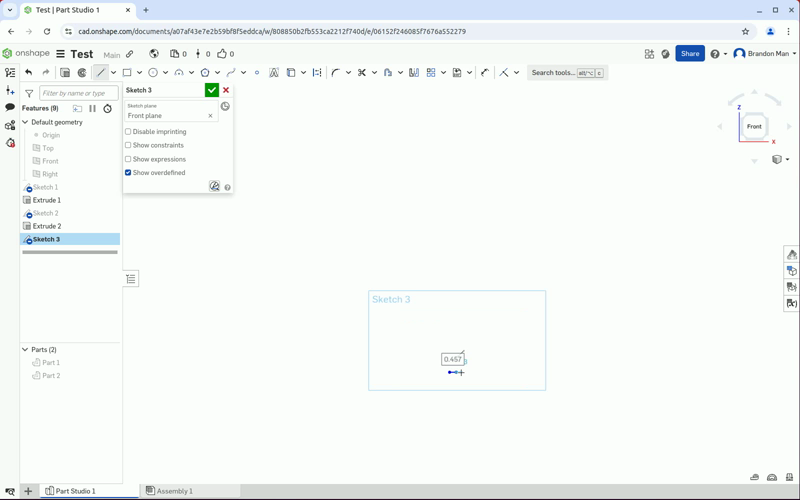
scroll(6)
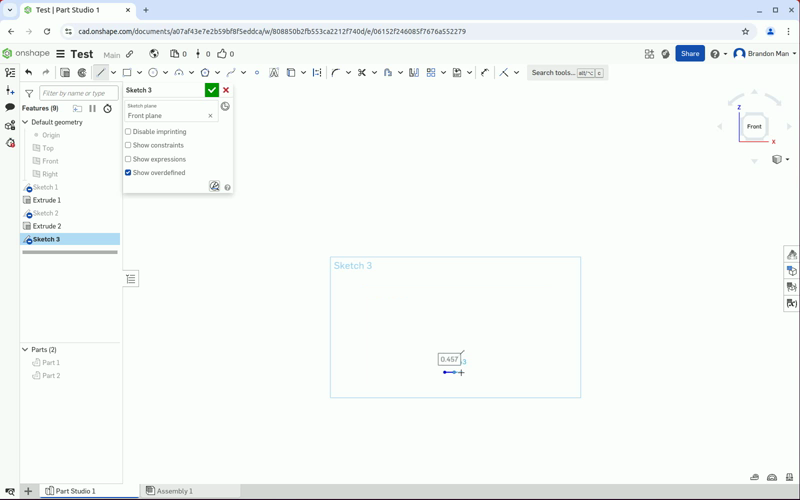
scroll(6)
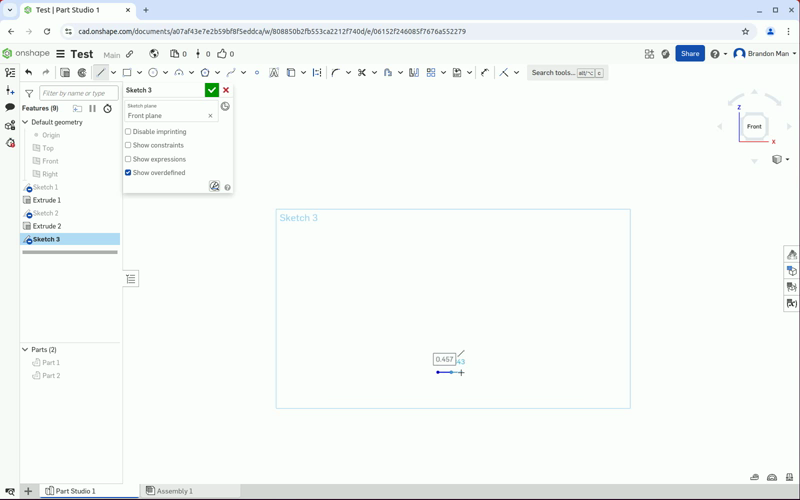
scroll(6)
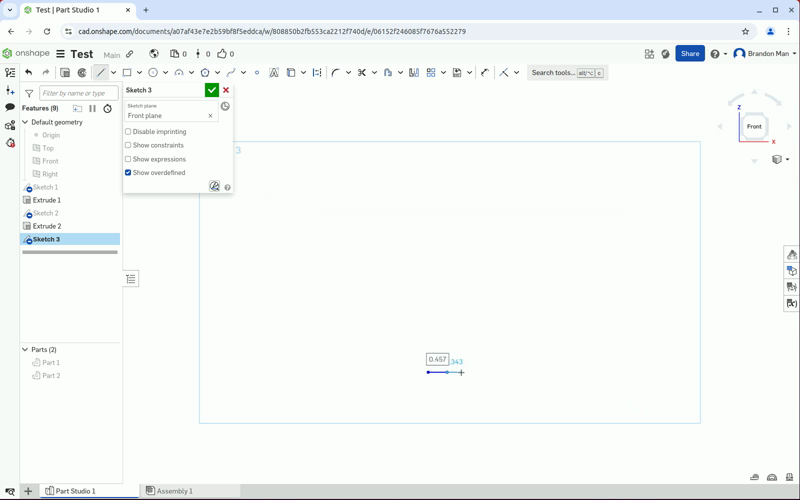
scroll(6)
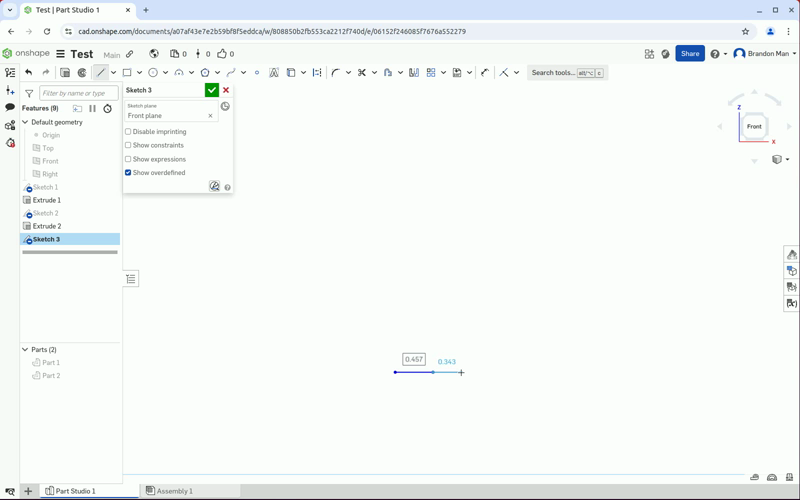
click(461, 372)
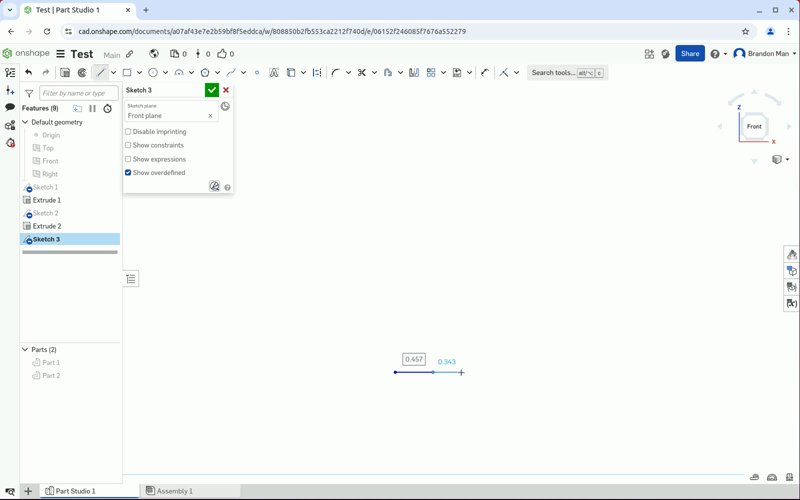
scroll(-6)
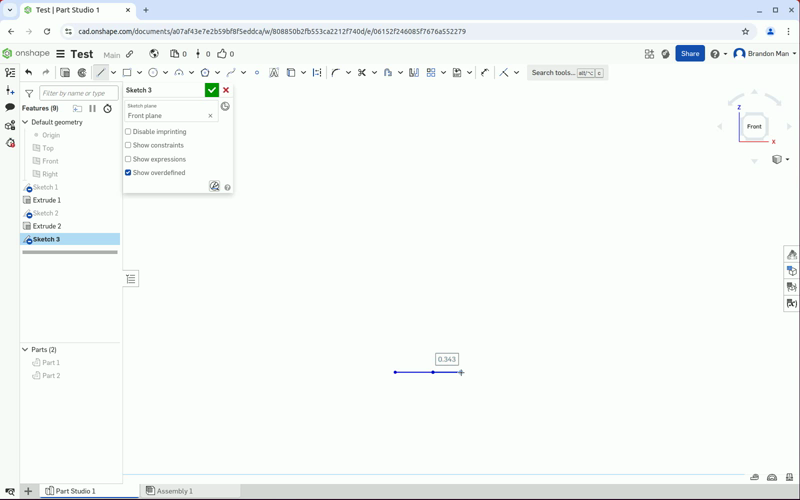
scroll(-6)
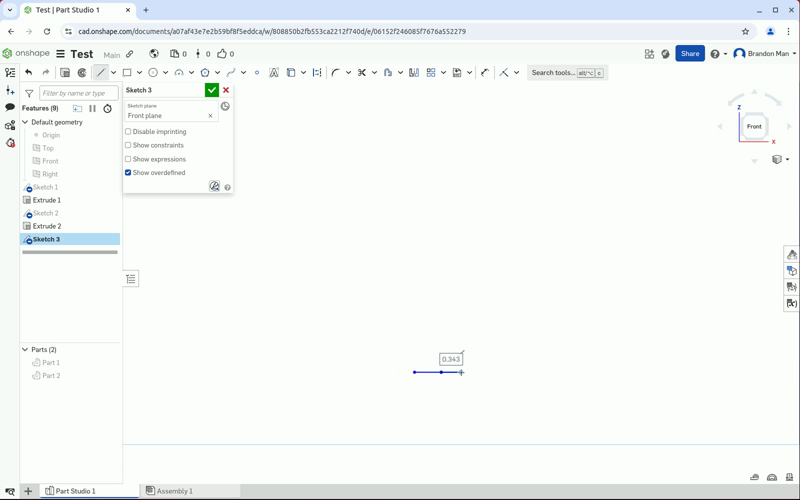
scroll(-6)
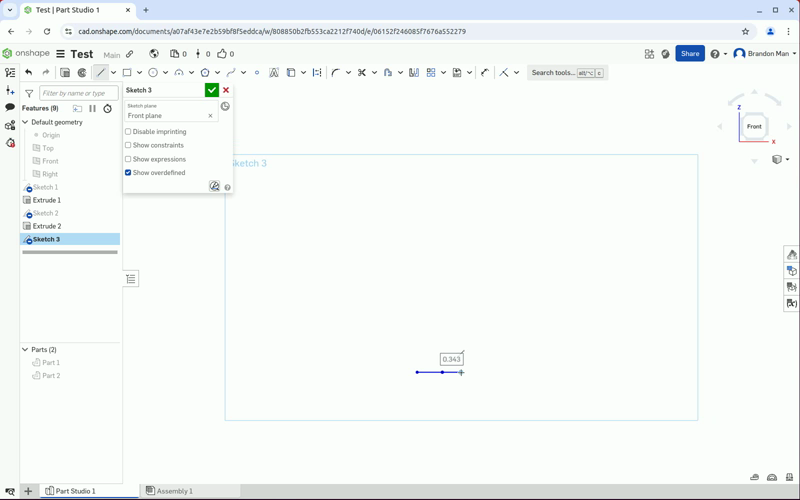
scroll(-6)
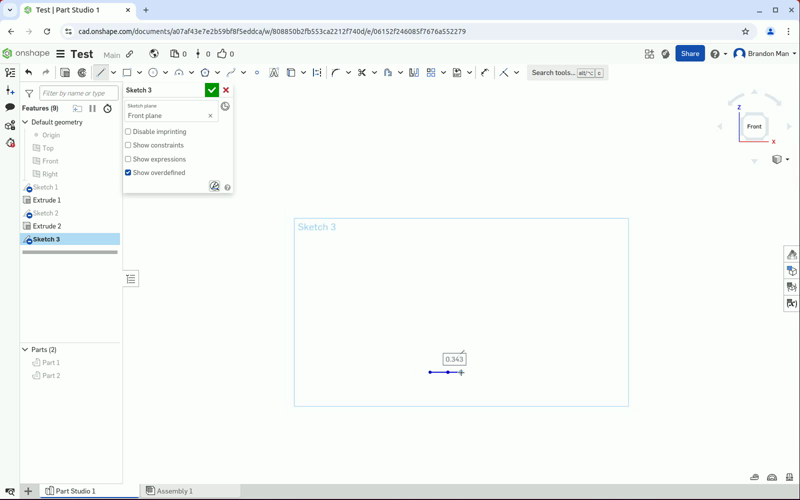
scroll(-6)
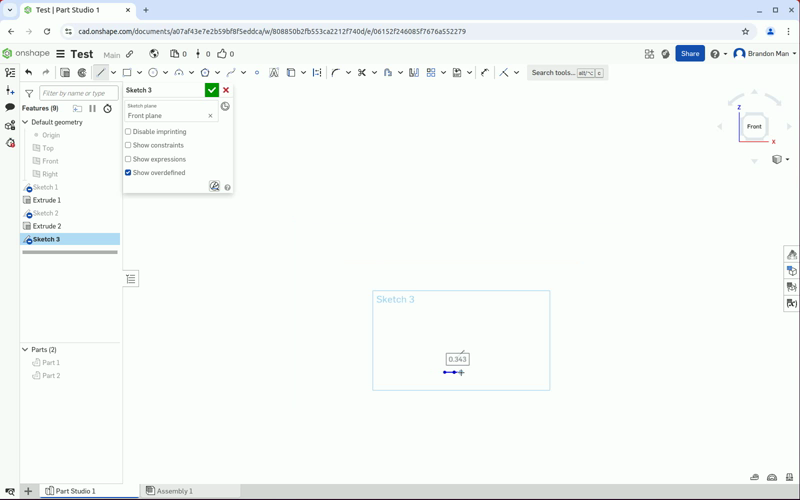
scroll(-6)
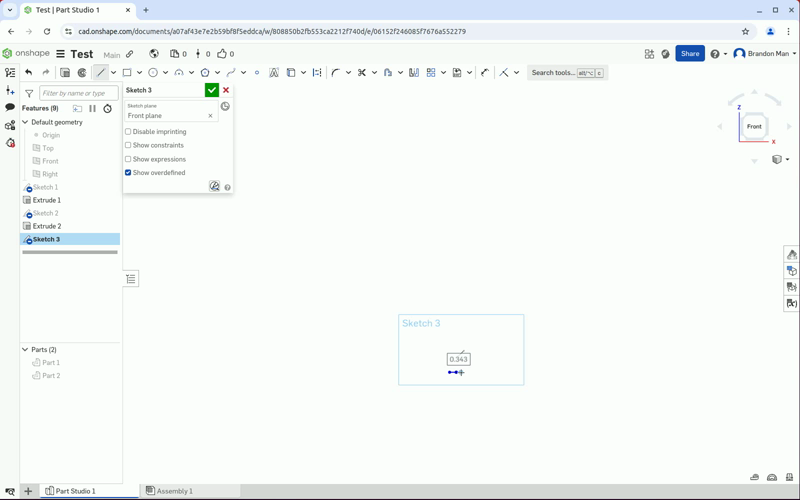
scroll(-6)
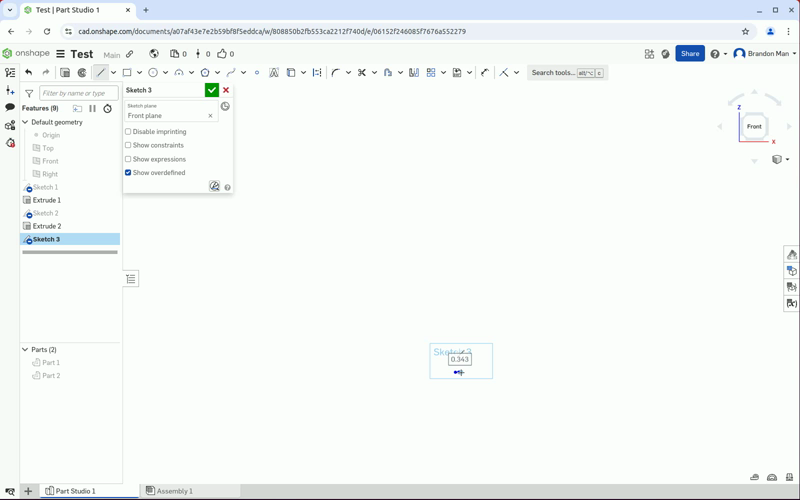
key_up(shift)
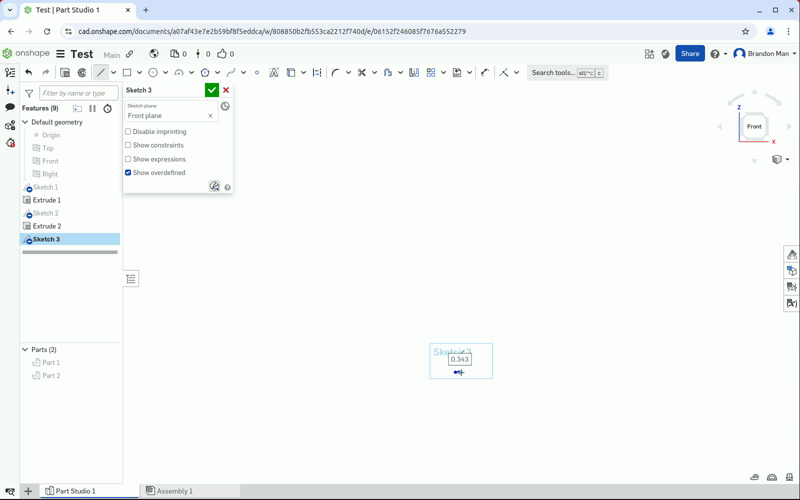
key_down(shift)
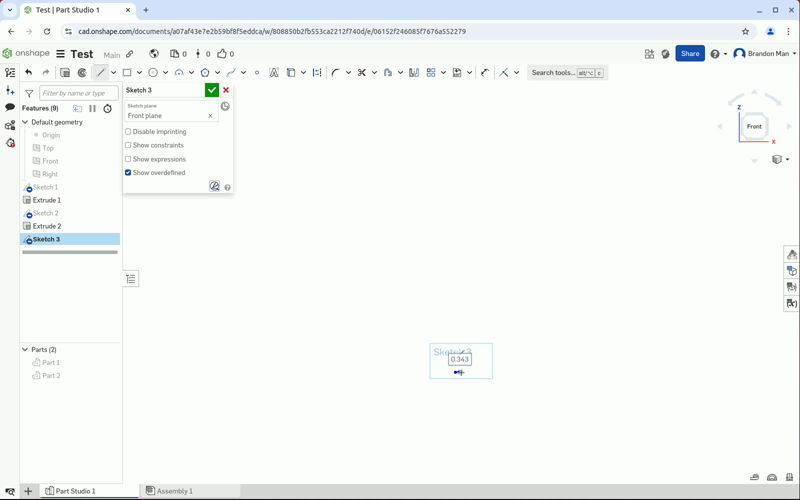
mouse_move(491, 372)
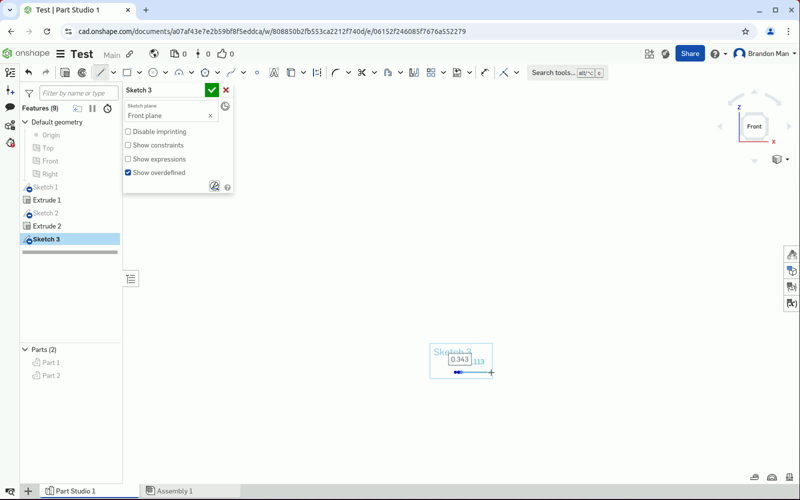
mouse_move(461, 357)
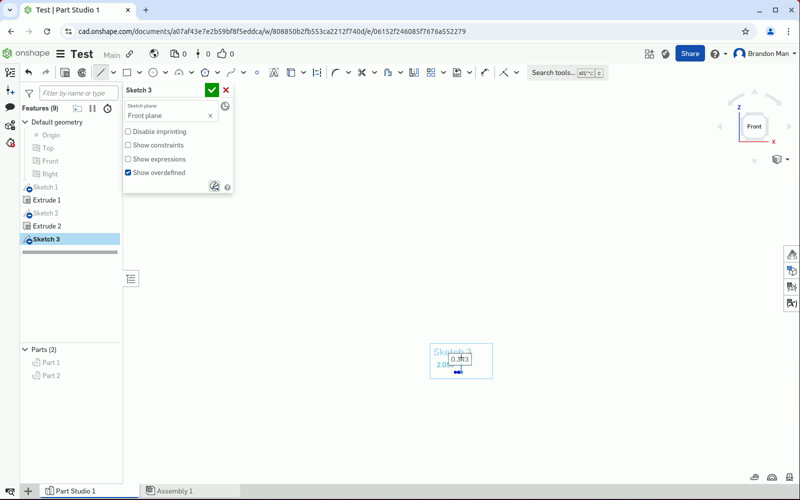
click(461, 357)
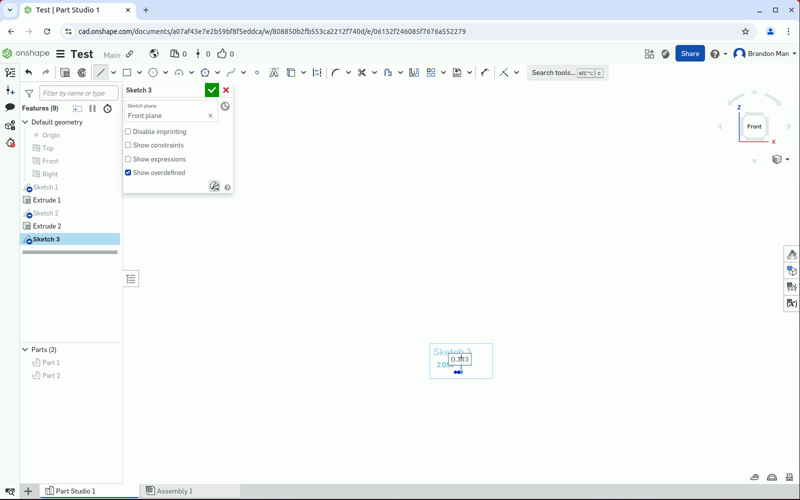
key_up(shift)
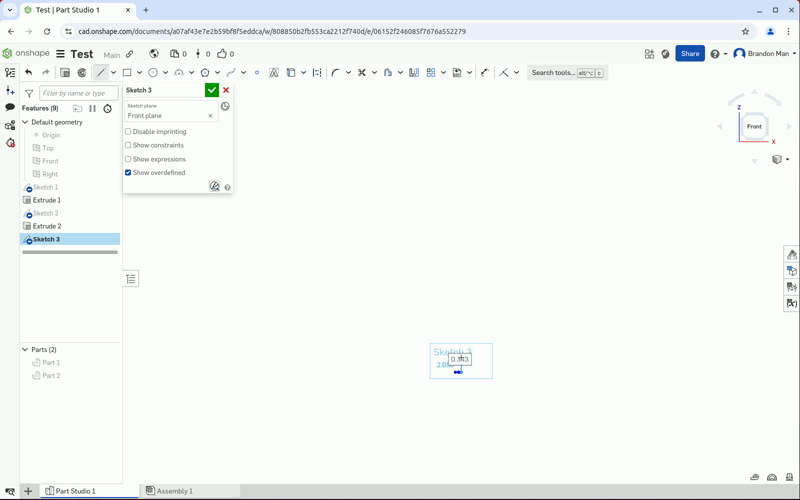
key_down(shift)
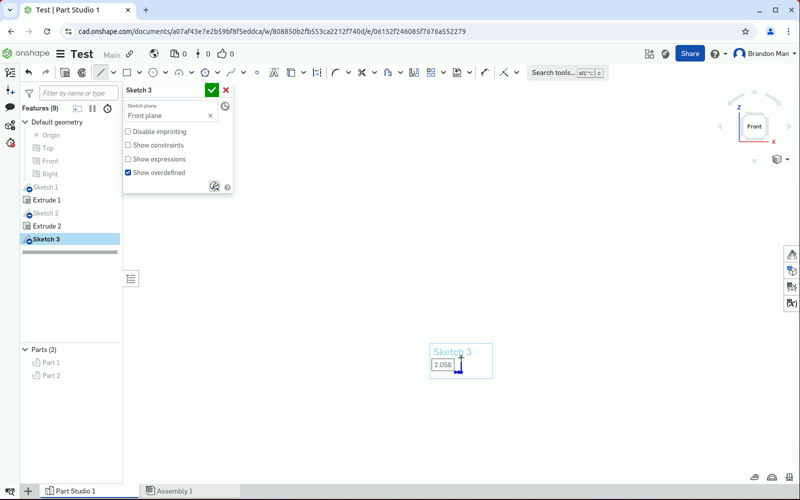
mouse_move(491, 357)
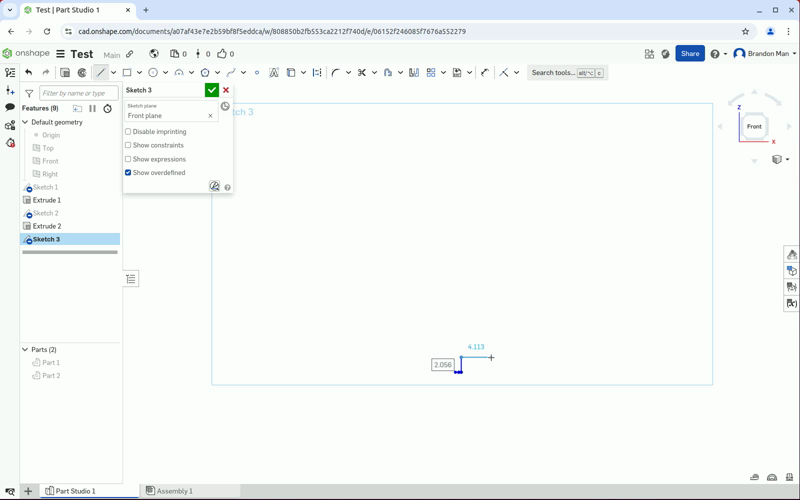
mouse_move(458, 357)
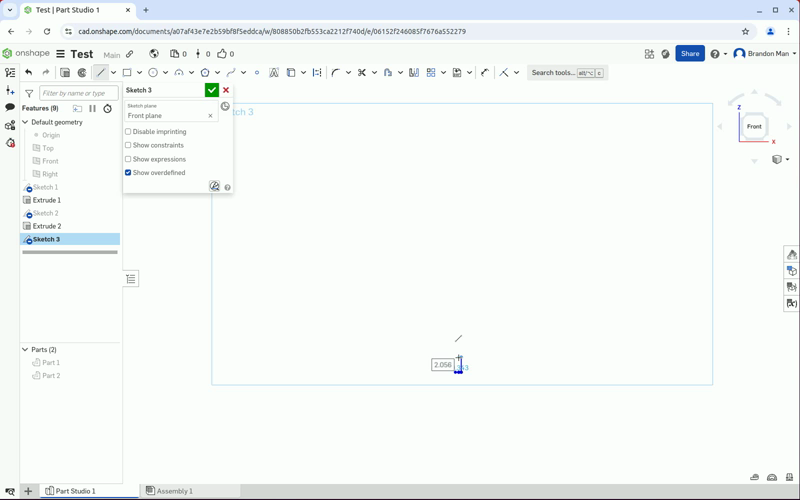
scroll(6)
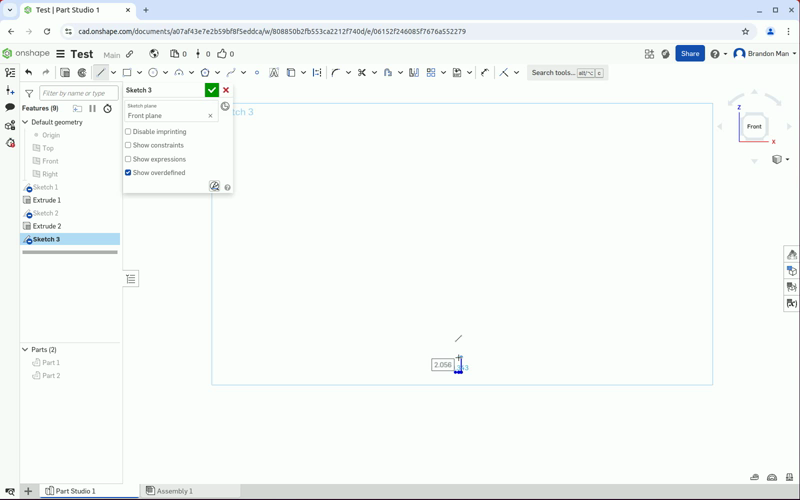
scroll(6)
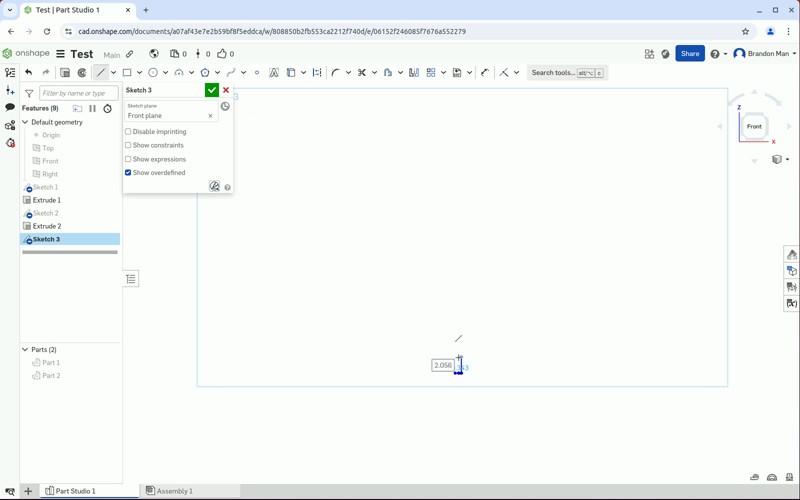
scroll(6)
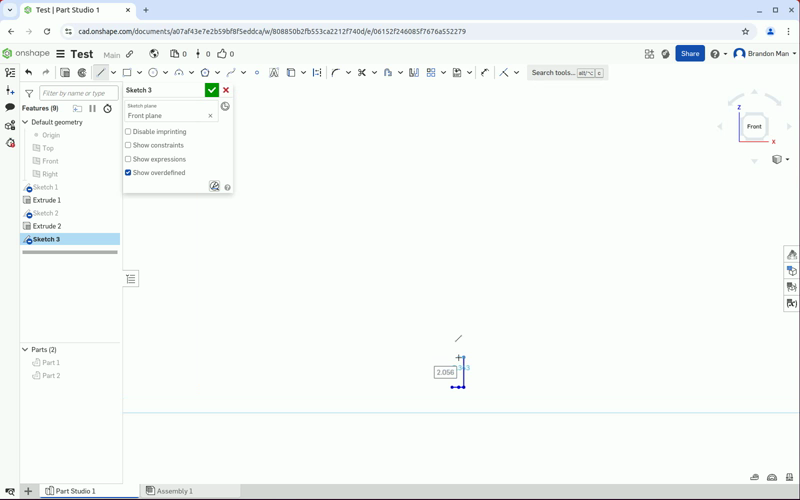
scroll(6)
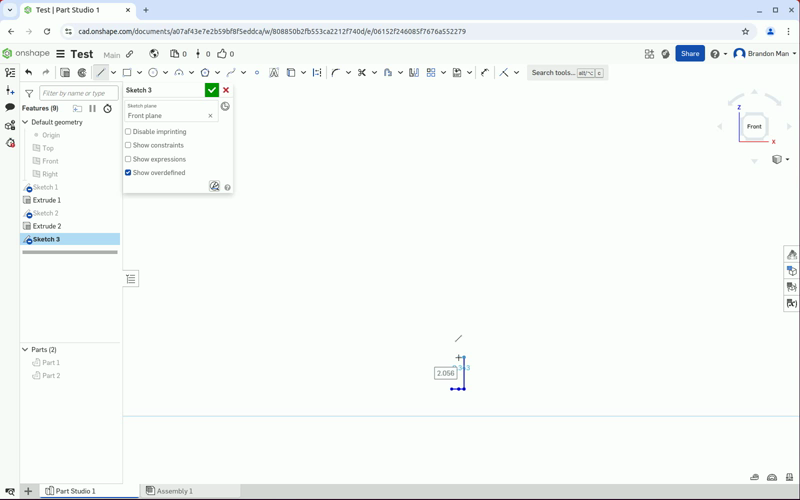
scroll(6)
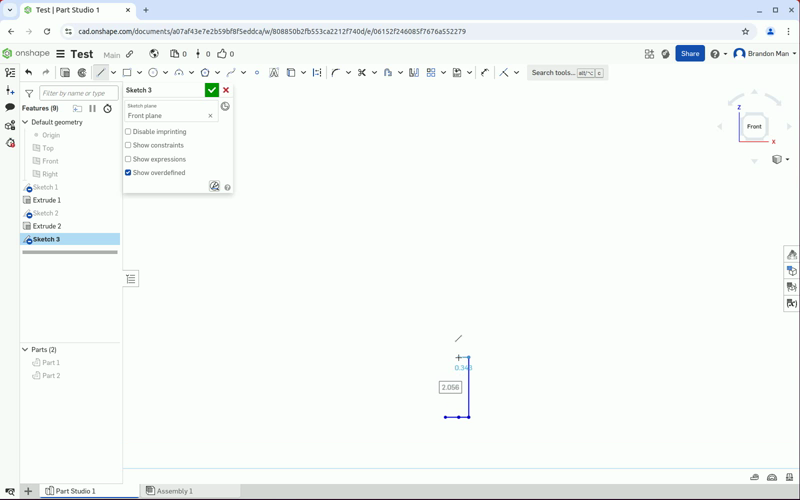
scroll(6)
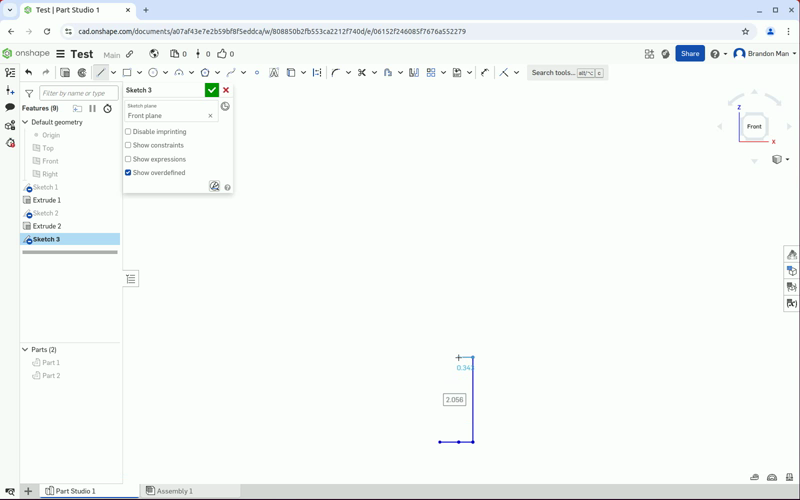
scroll(6)
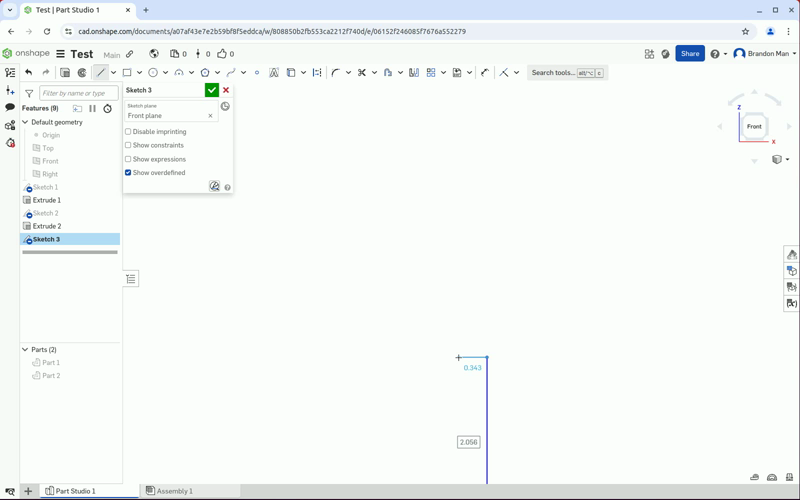
click(458, 357)
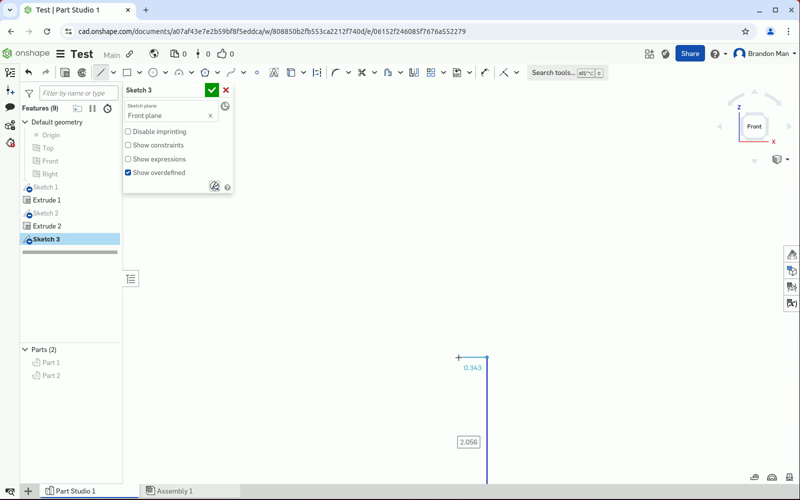
scroll(-6)
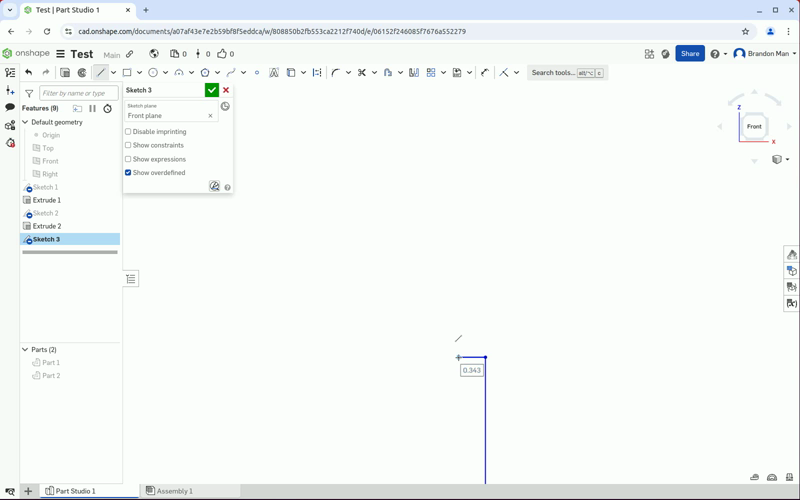
scroll(-6)
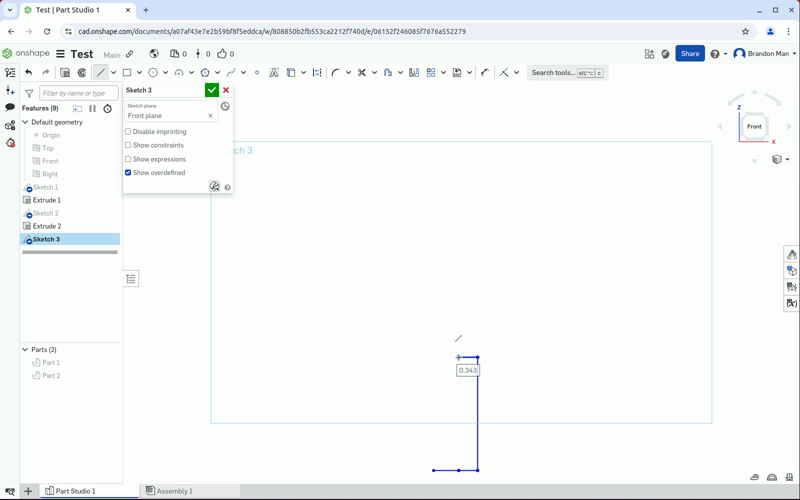
scroll(-6)
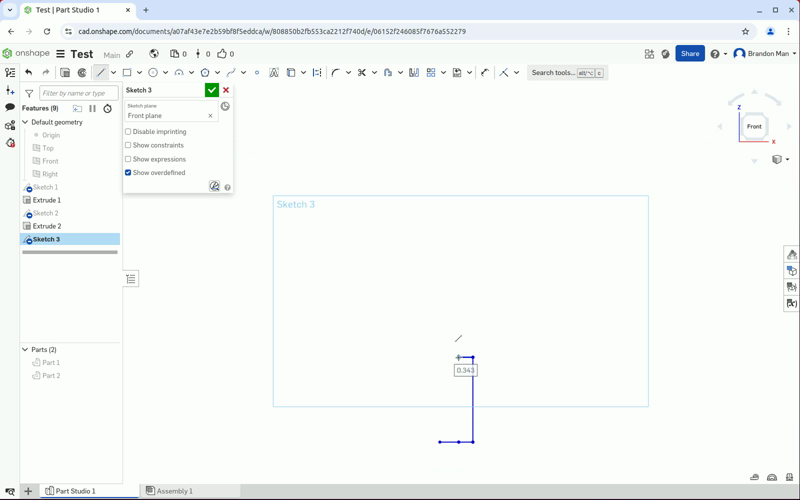
scroll(-6)
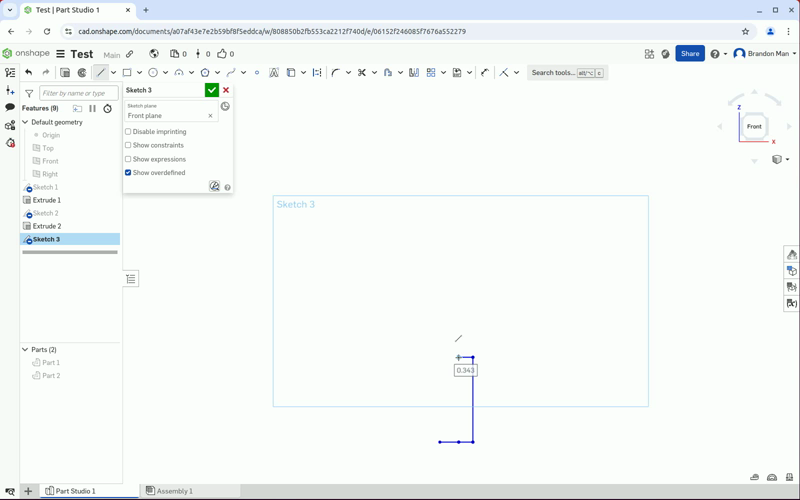
scroll(-6)
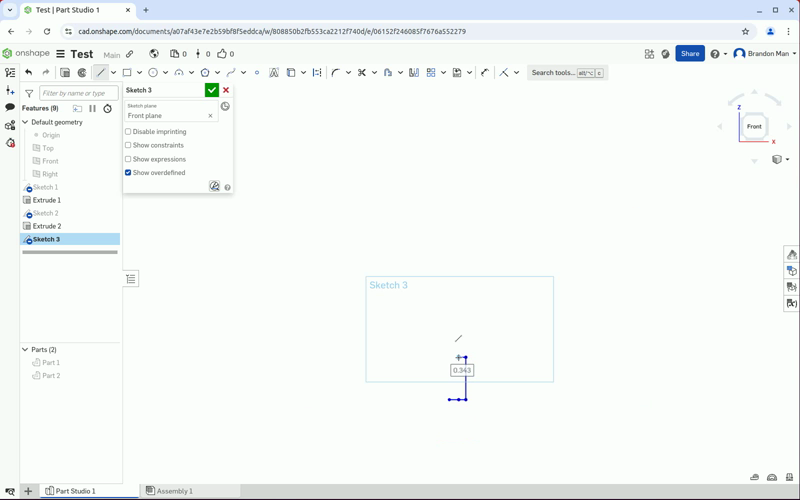
scroll(-6)
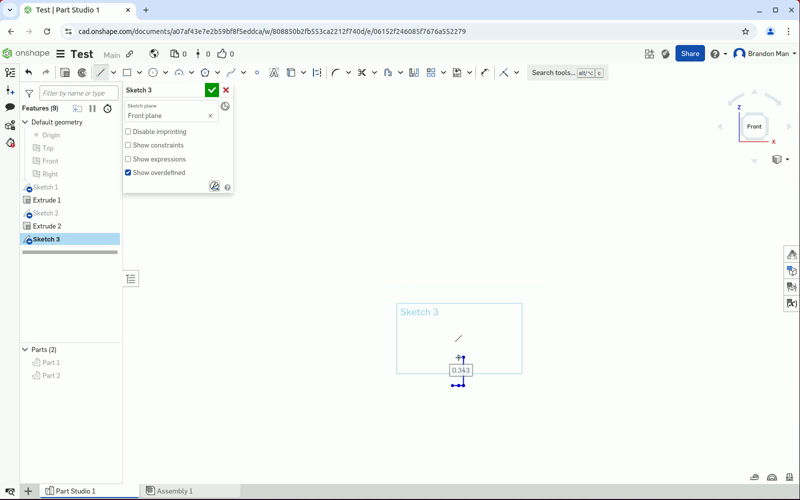
scroll(-6)
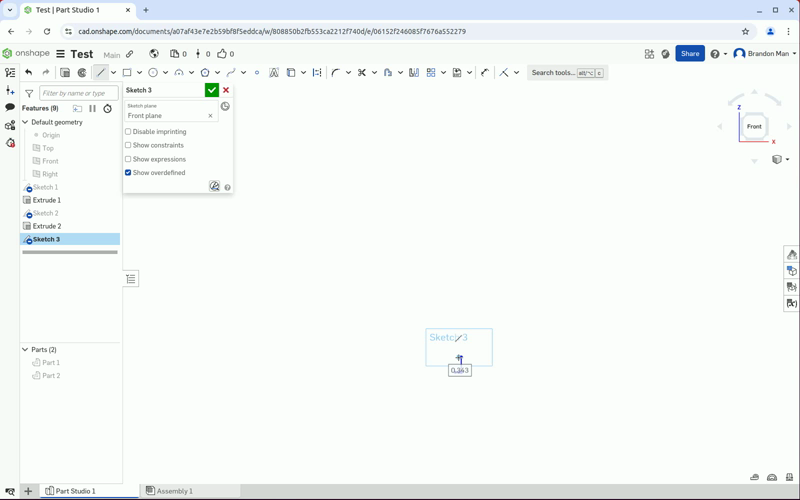
key_up(shift)
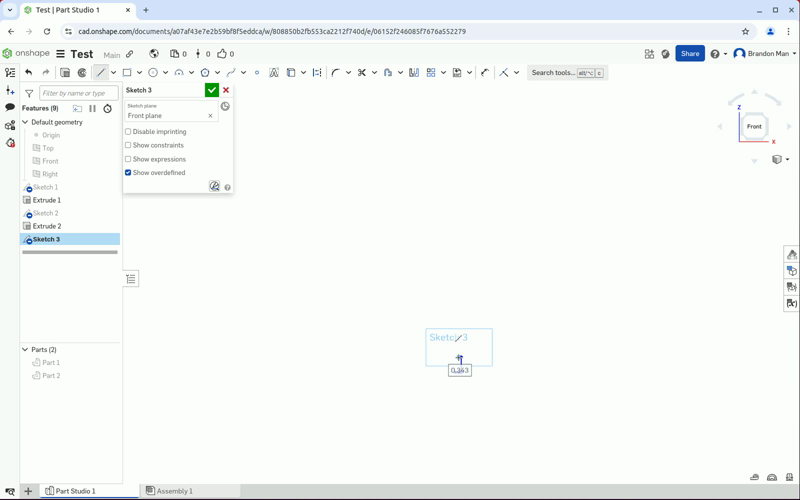
key_down(shift)
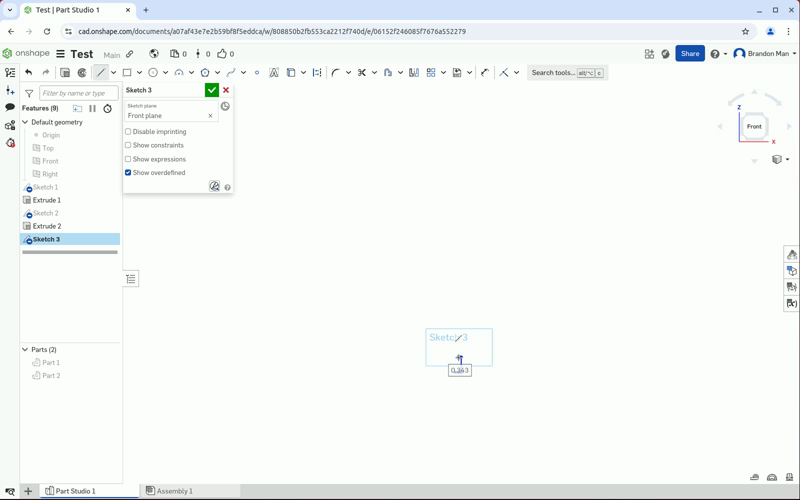
mouse_move(488, 357)
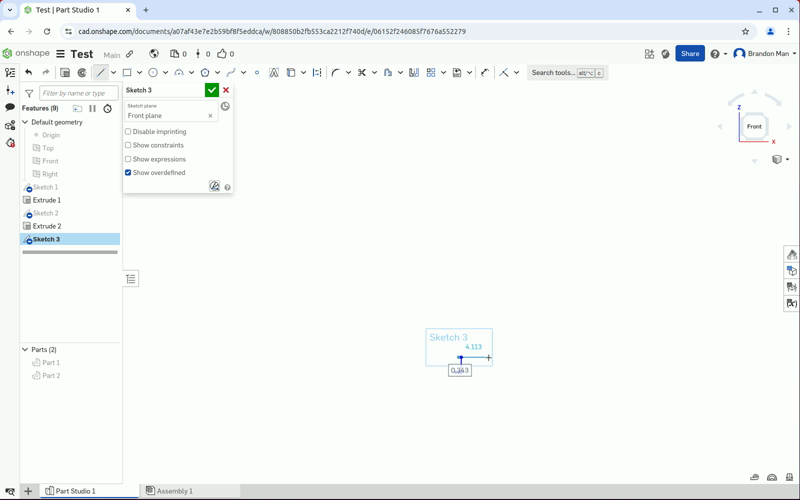
mouse_move(456, 357)
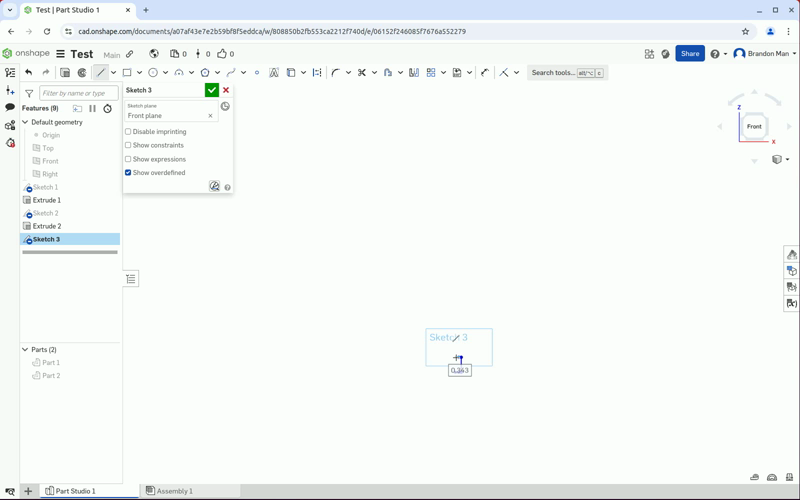
scroll(6)
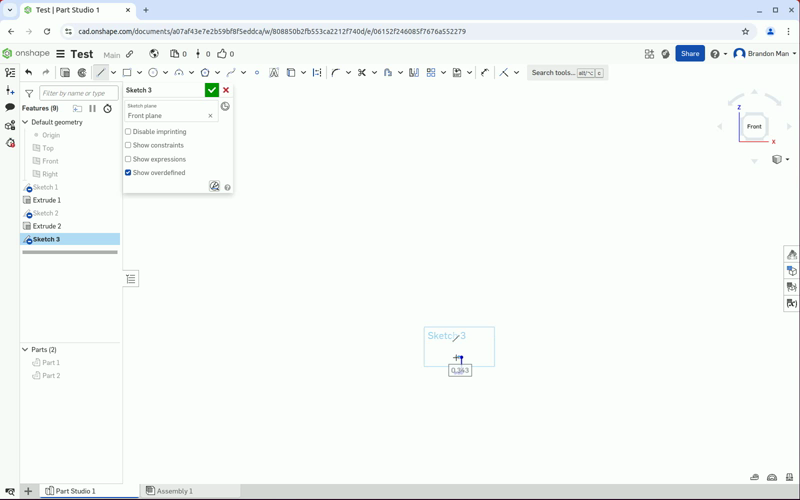
scroll(6)
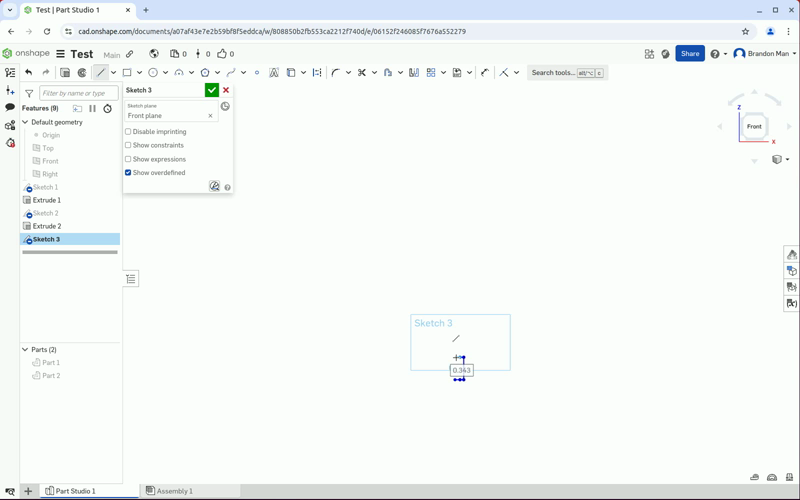
scroll(6)
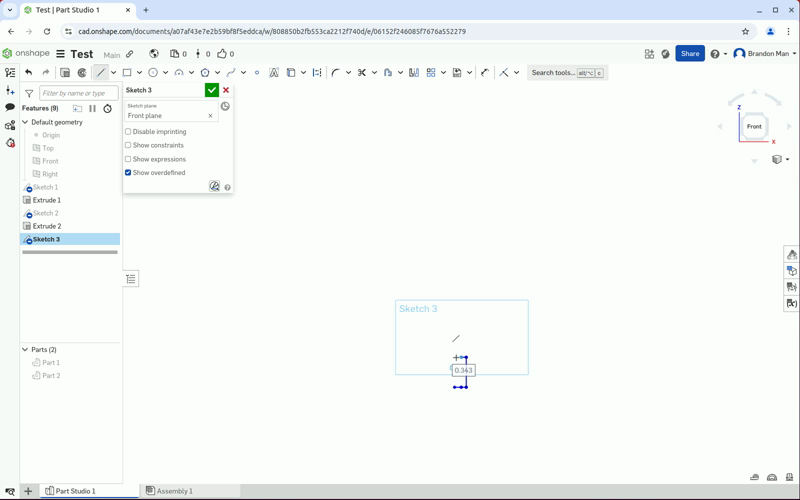
scroll(6)
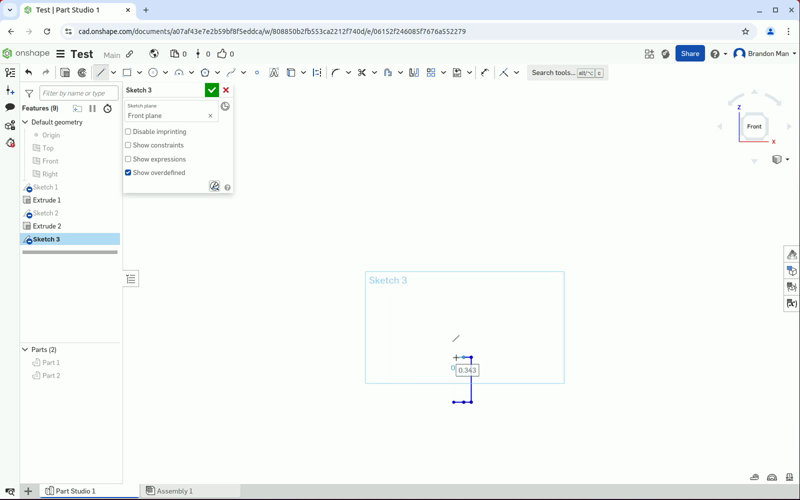
scroll(6)
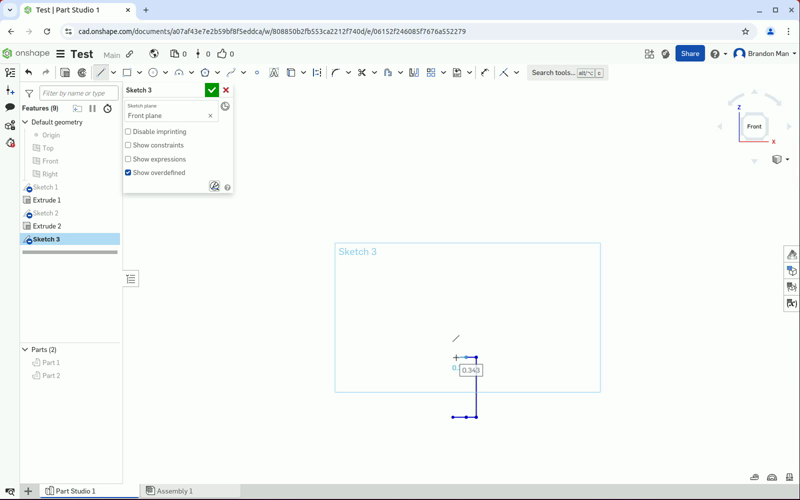
scroll(6)
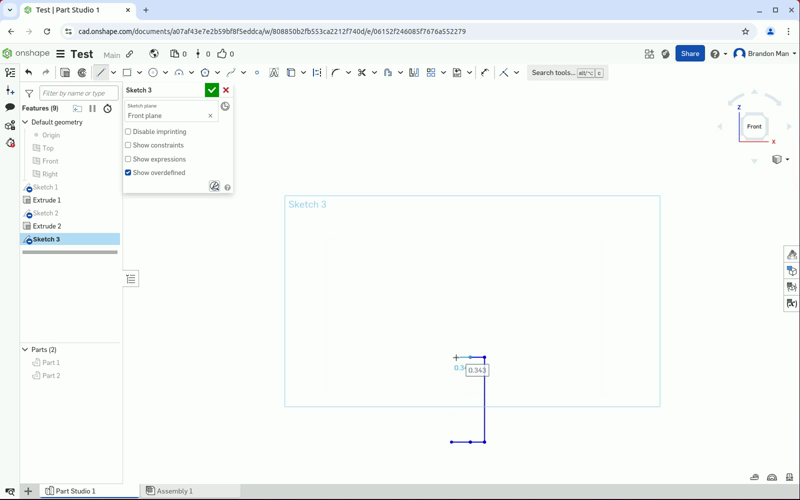
scroll(6)
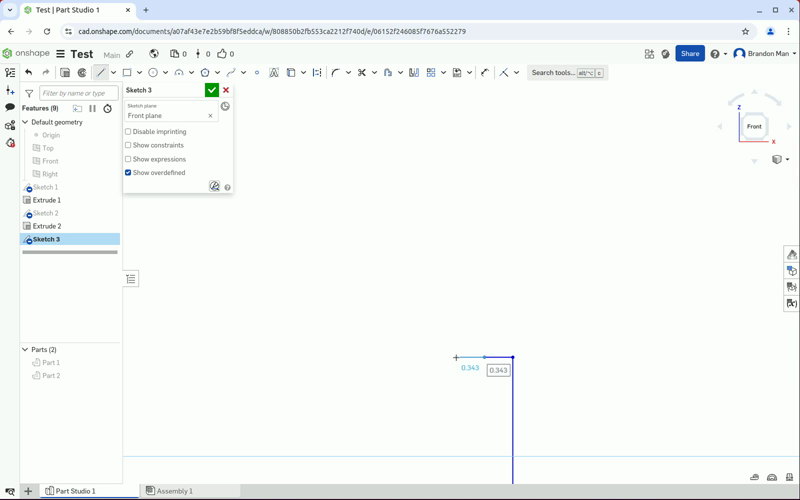
click(456, 357)
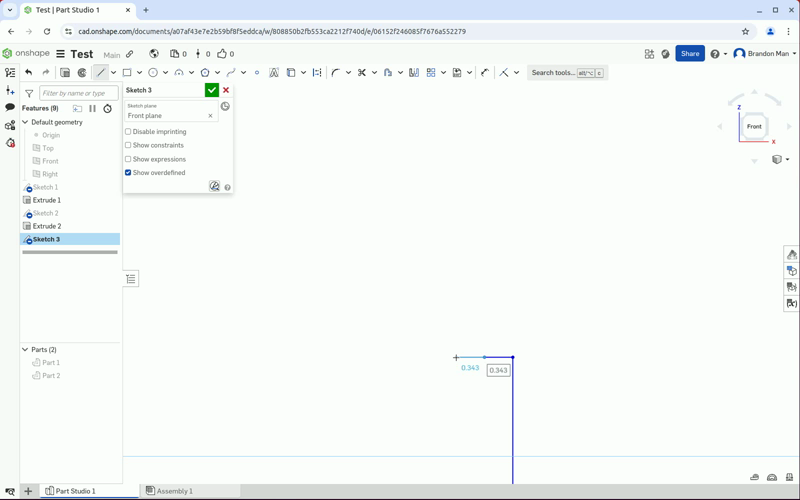
scroll(-6)
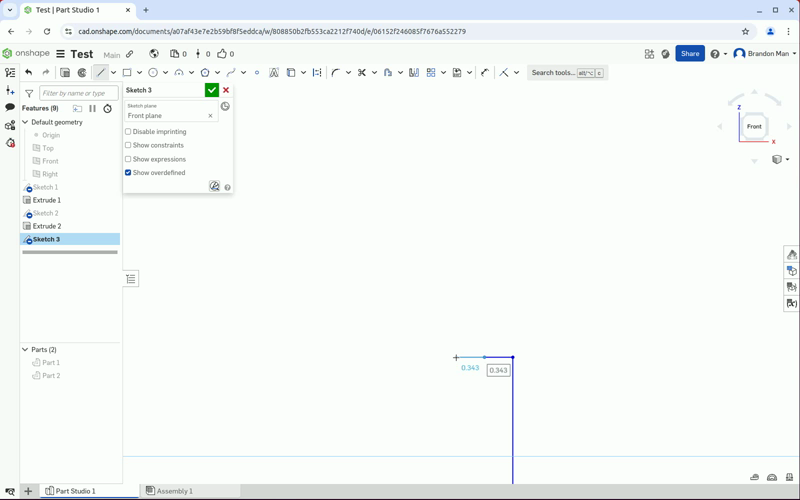
scroll(-6)
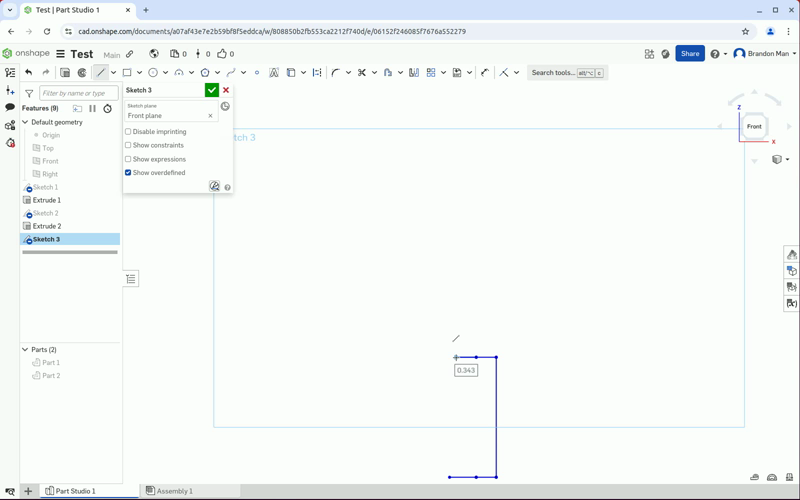
scroll(-6)
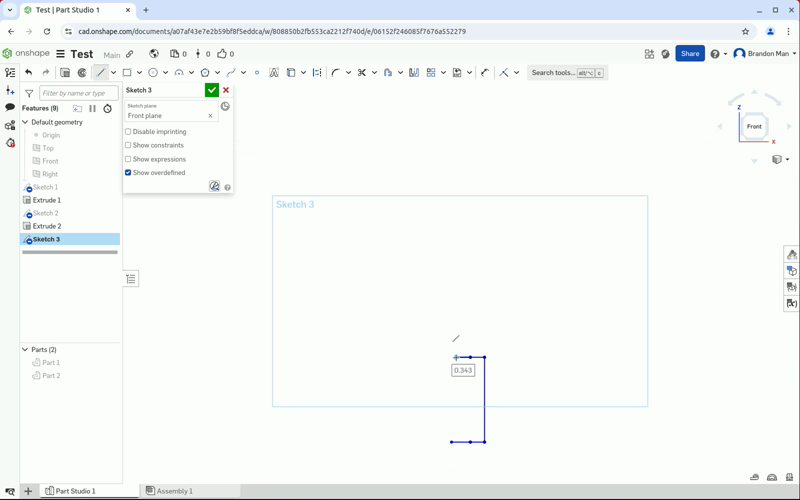
scroll(-6)
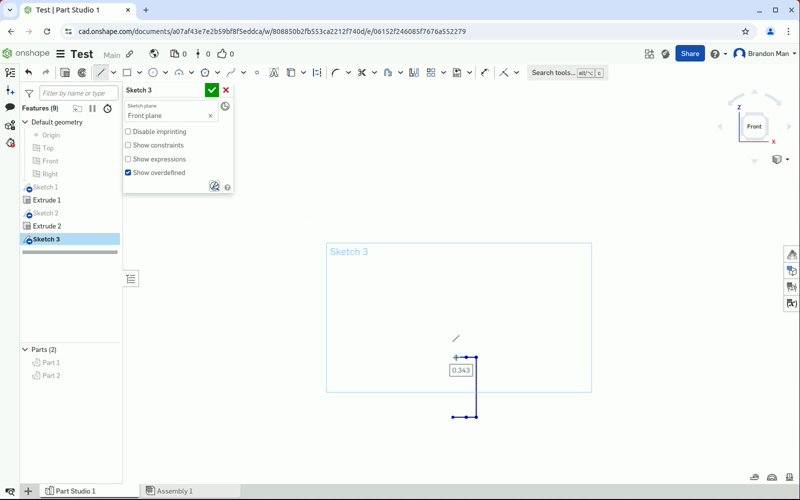
scroll(-6)
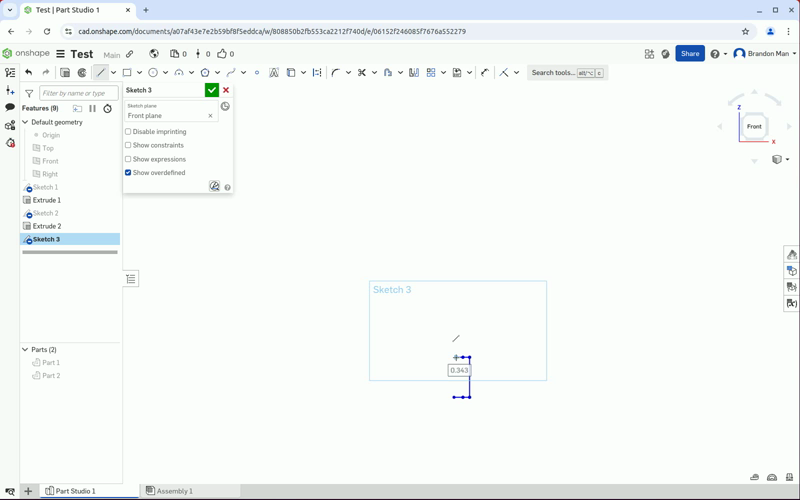
scroll(-6)
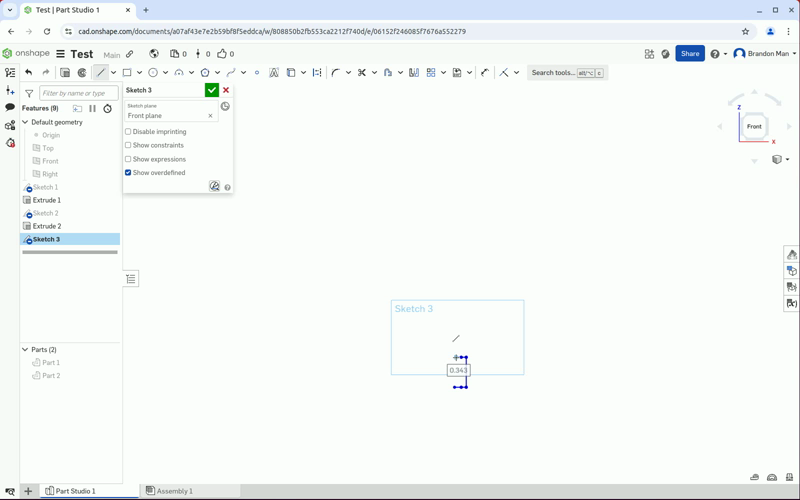
scroll(-6)
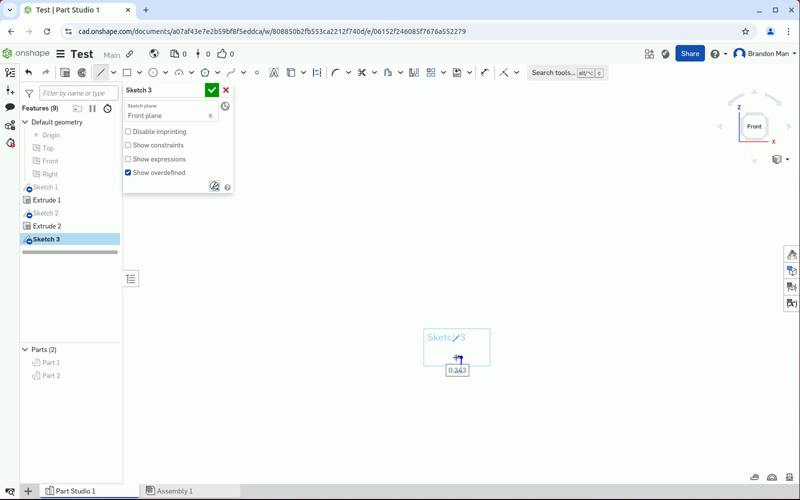
key_up(shift)
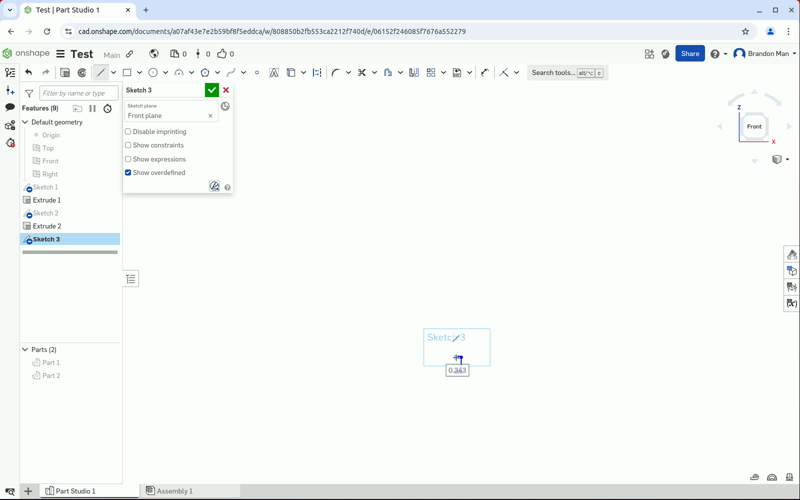
mouse_move(486, 357)
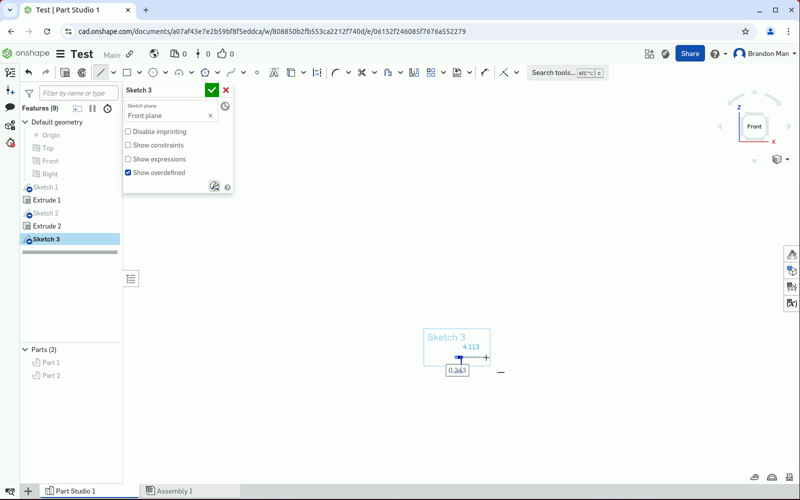
key_down(shift)
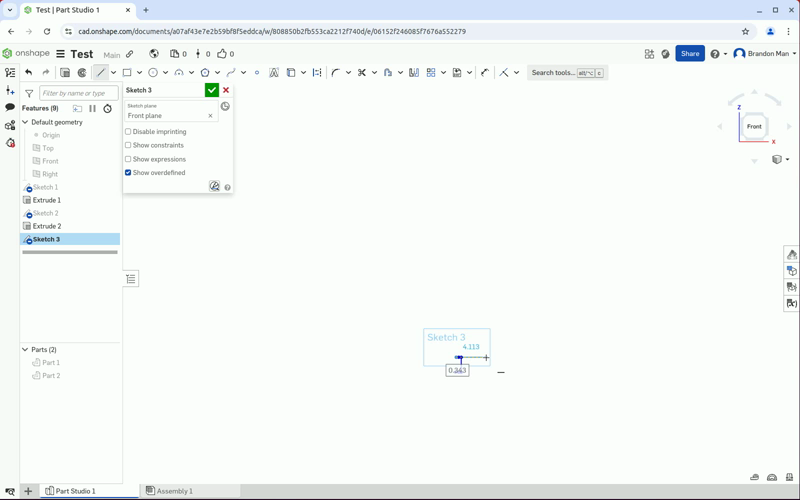
mouse_move(456, 372)
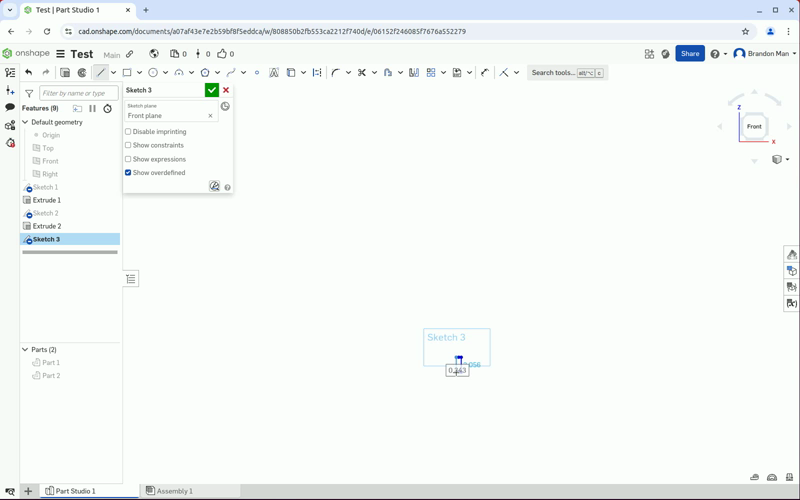
scroll(6)
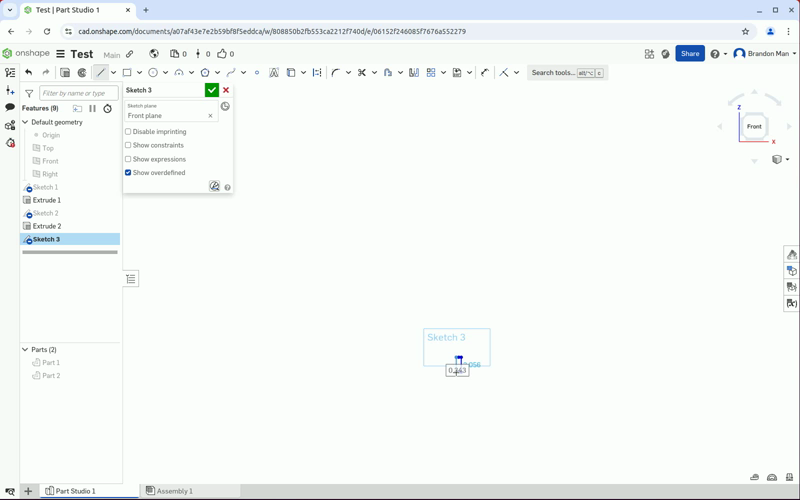
scroll(6)
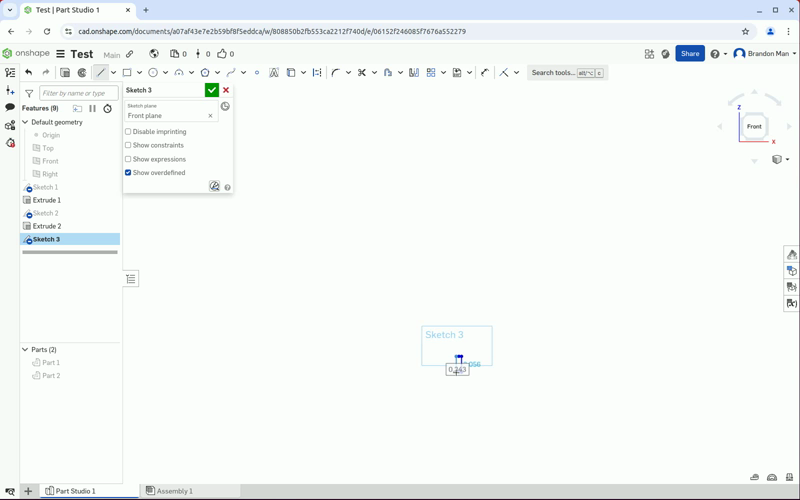
scroll(6)
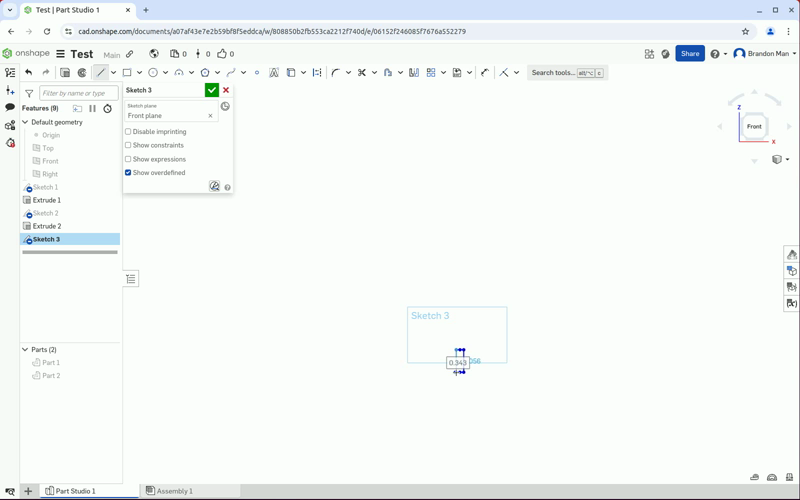
scroll(6)
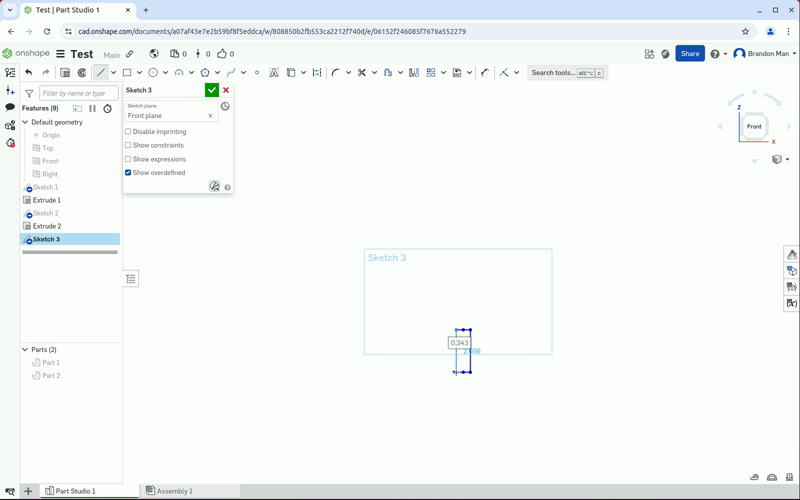
scroll(6)
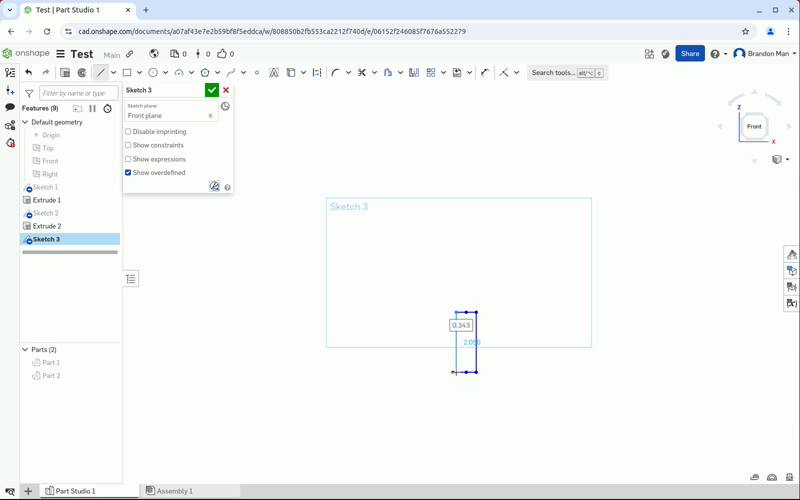
scroll(6)
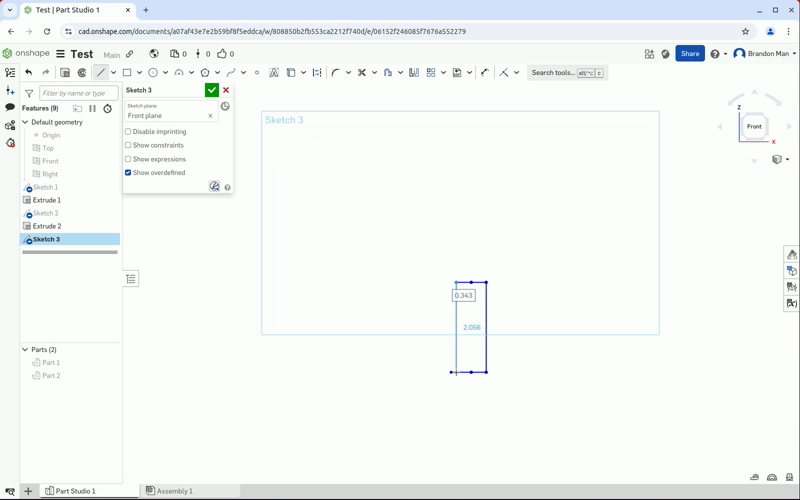
scroll(6)
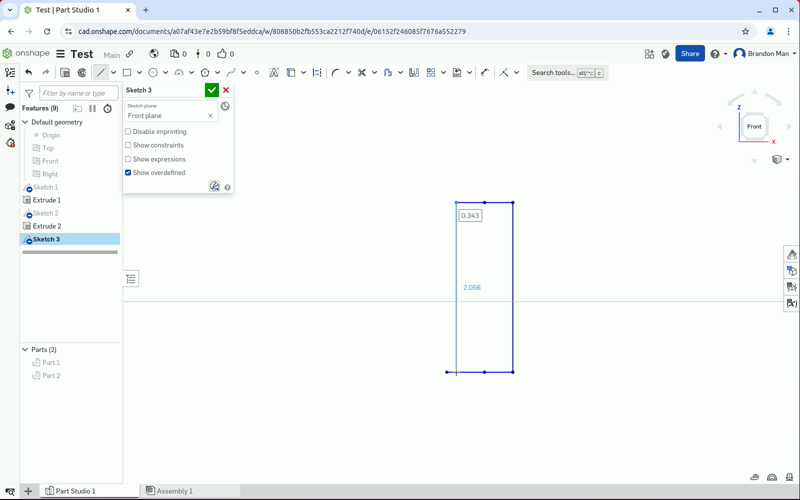
key_up(shift)
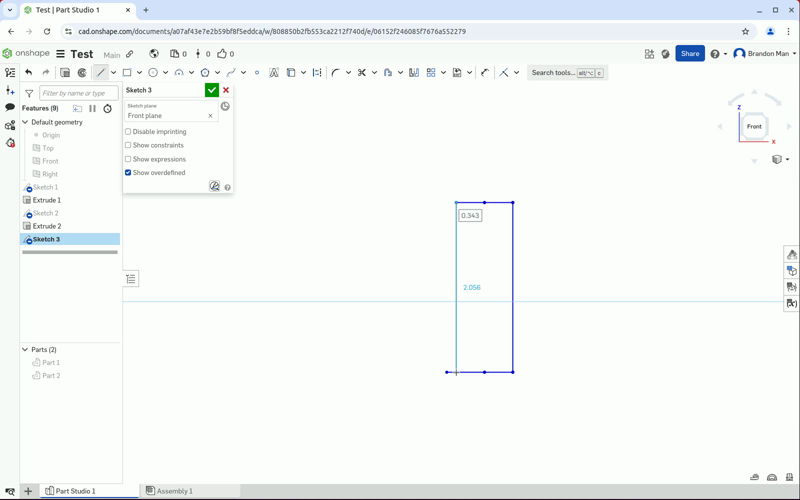
click(456, 372)
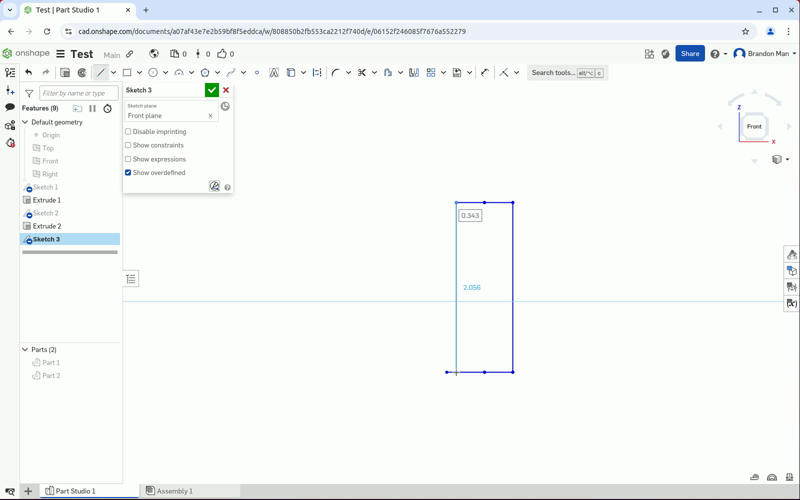
scroll(-6)
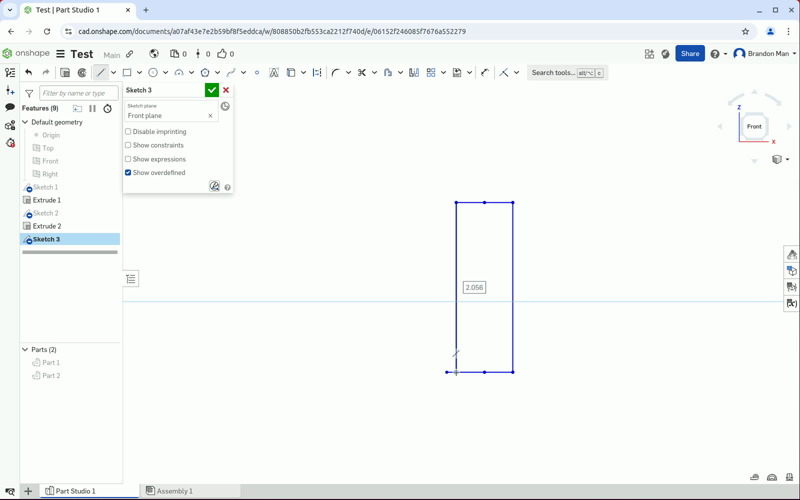
scroll(-6)
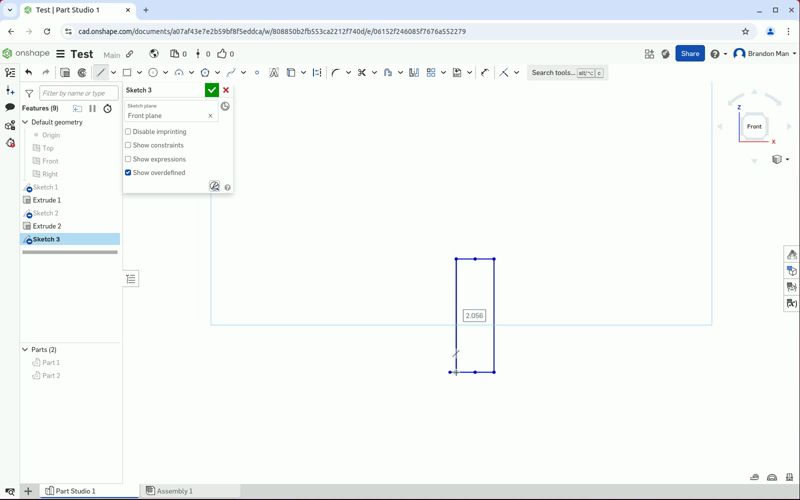
scroll(-6)
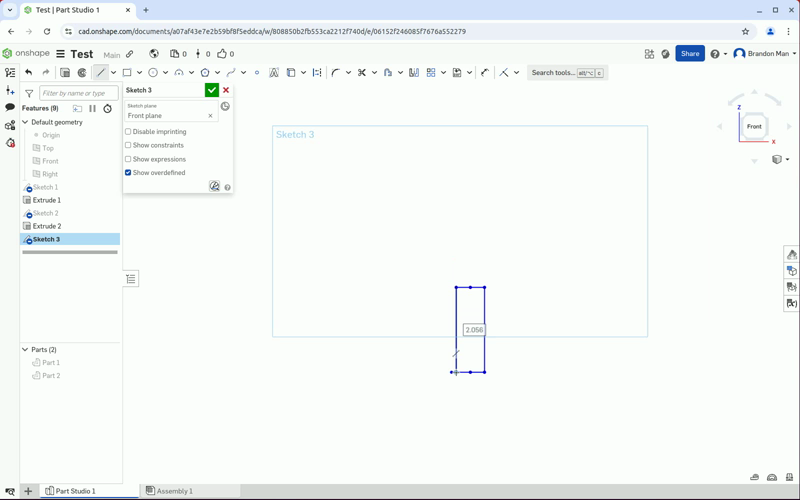
scroll(-6)
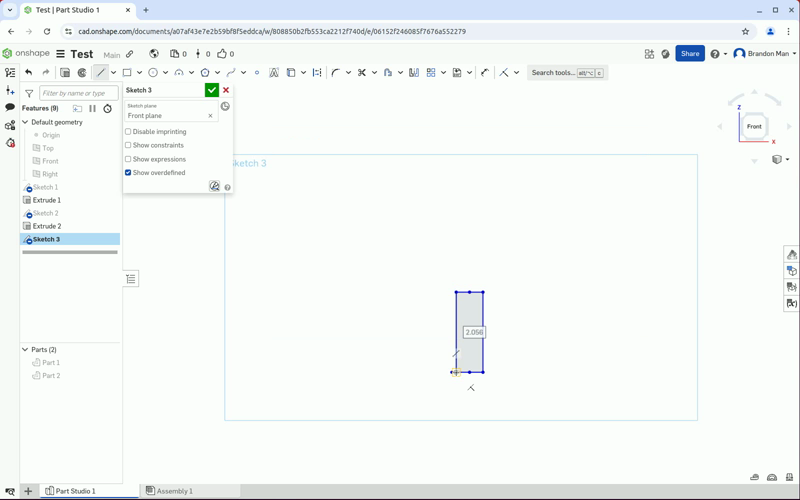
scroll(-6)
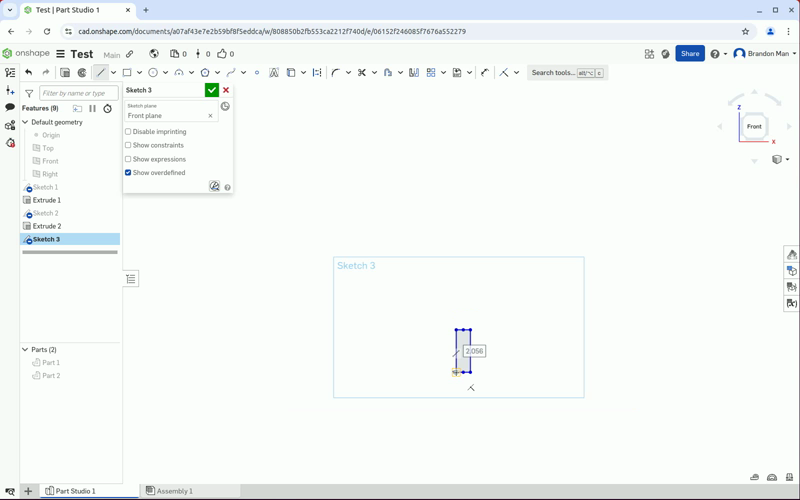
scroll(-6)
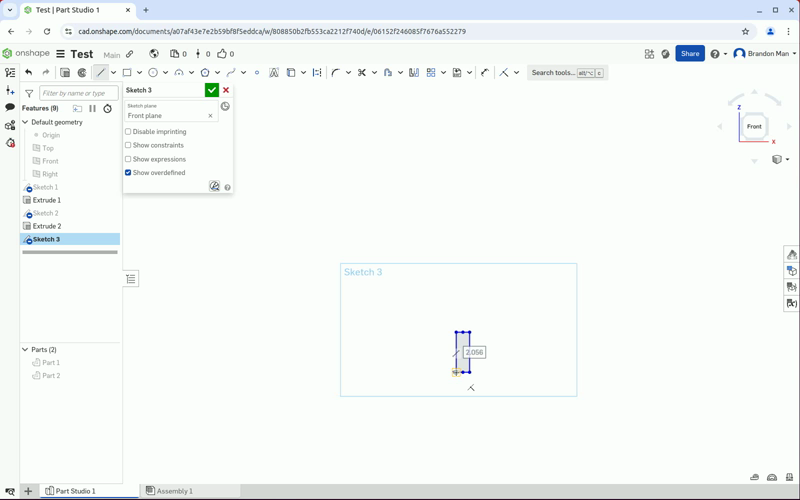
scroll(-6)
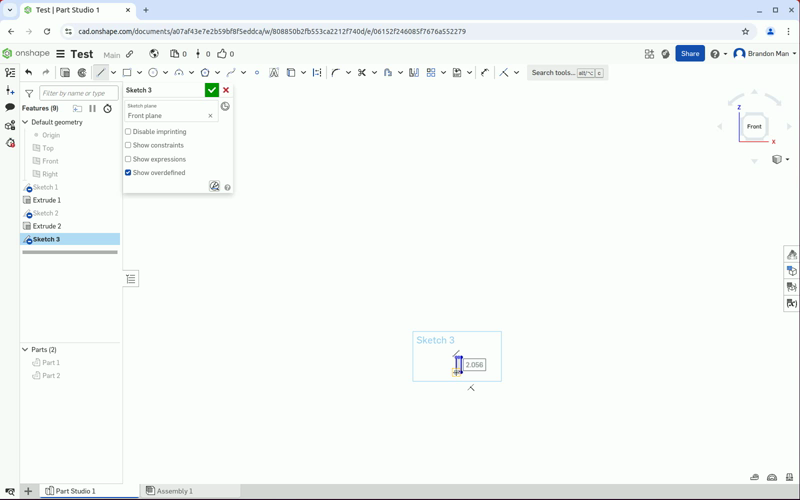
key(esc)
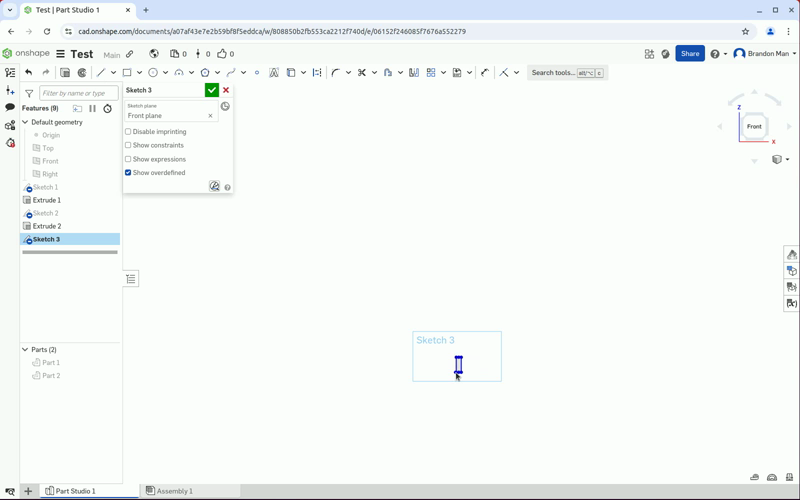
mouse_move(457, 368)
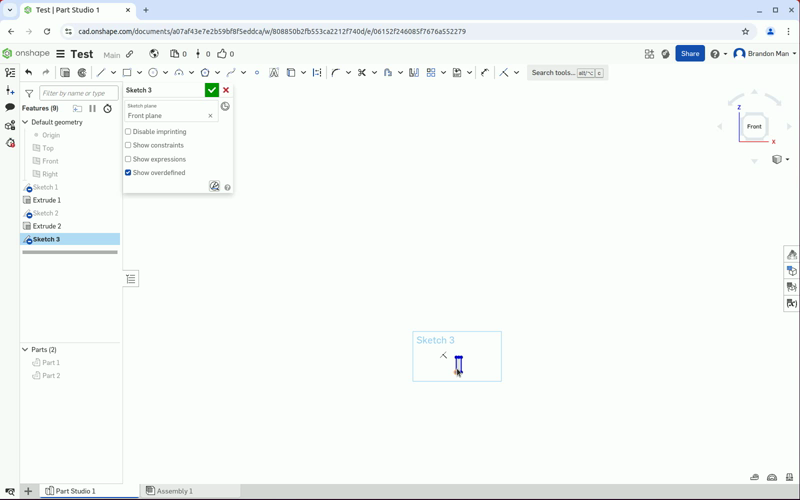
scroll(6)
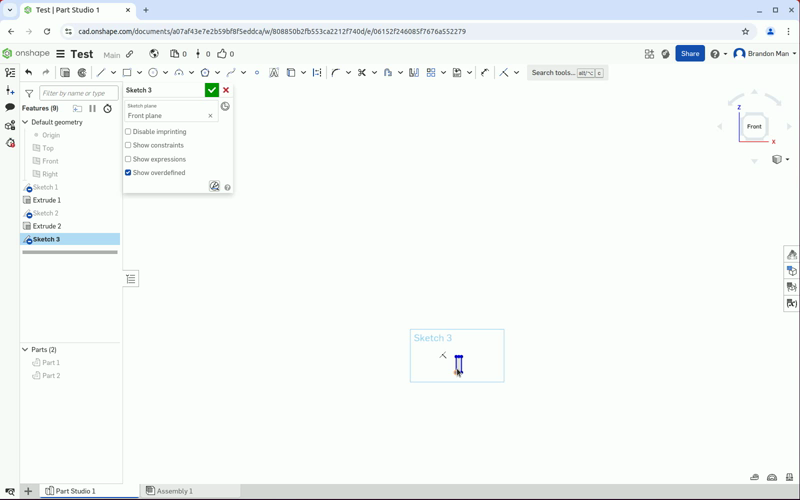
scroll(6)
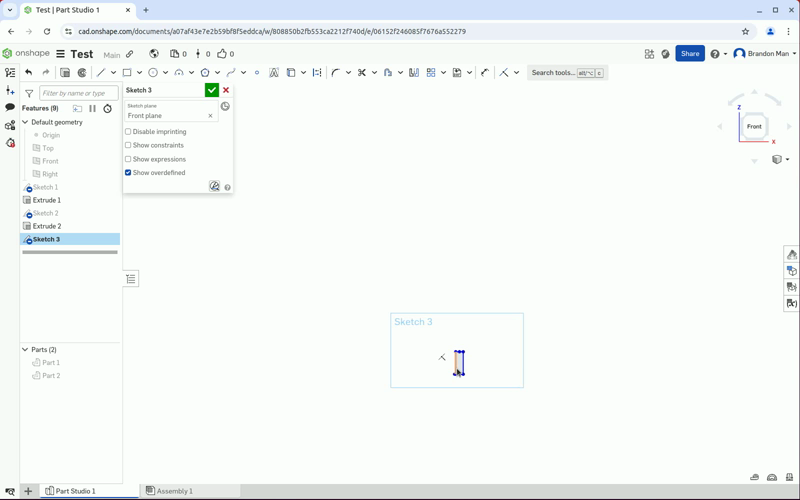
scroll(6)
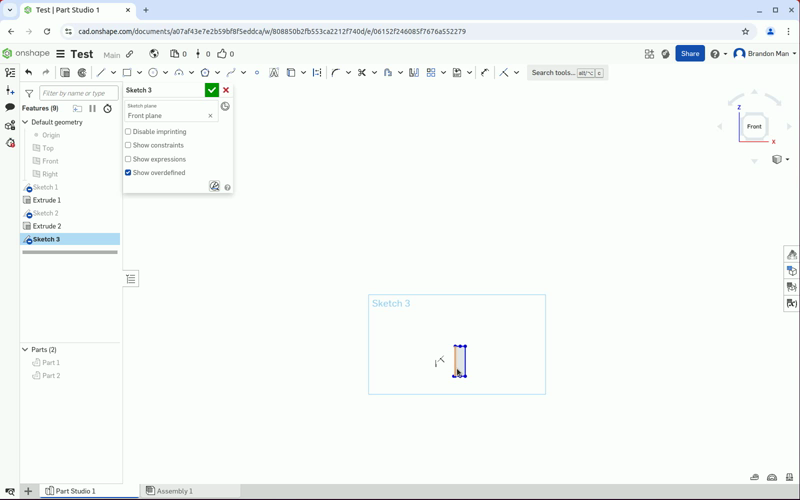
scroll(6)
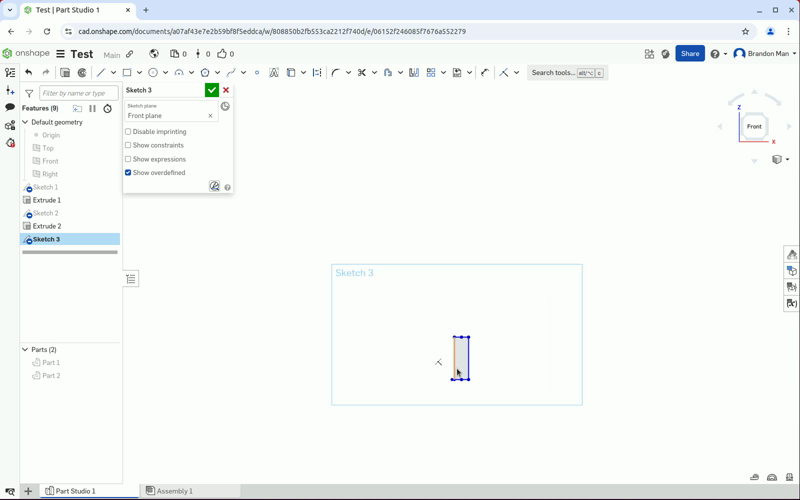
scroll(6)
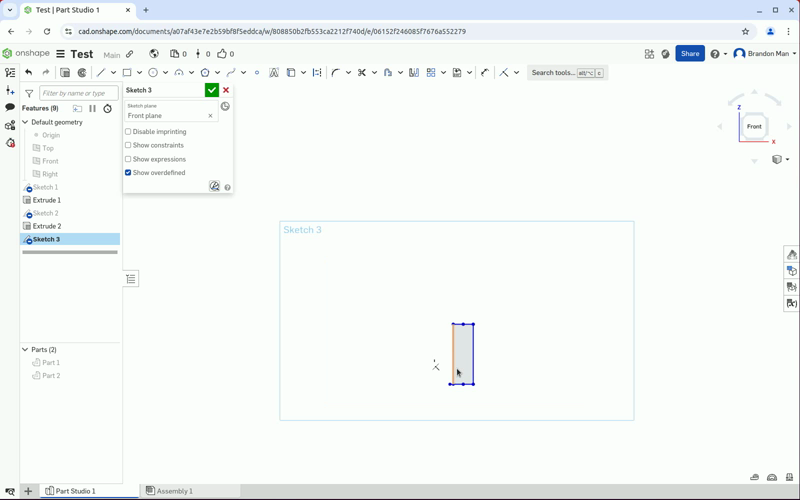
scroll(6)
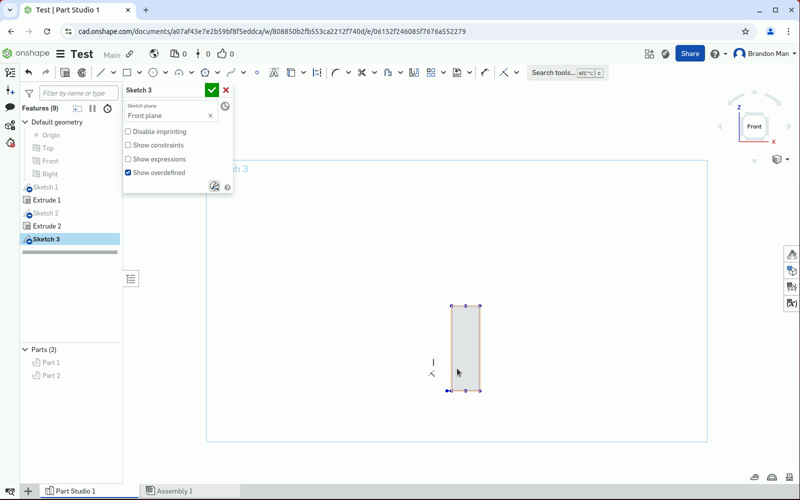
scroll(6)
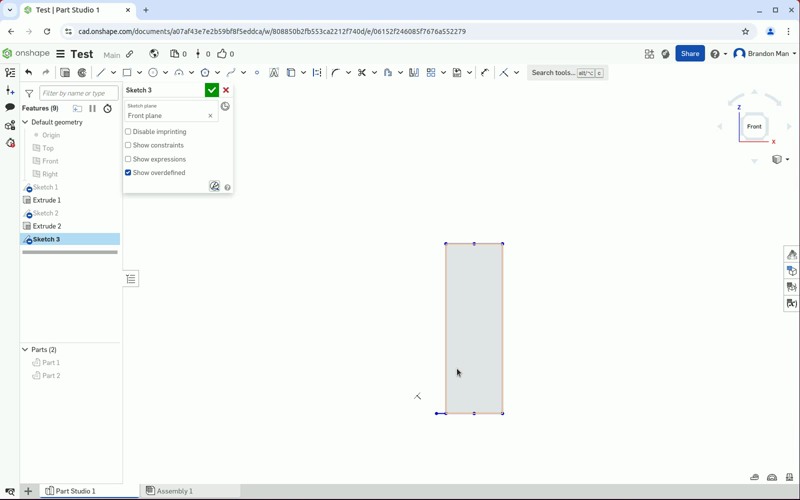
click(457, 368)
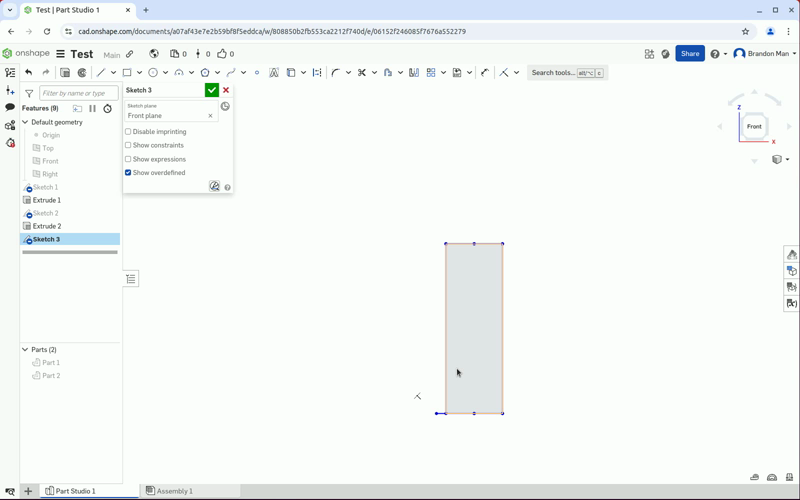
scroll(-6)
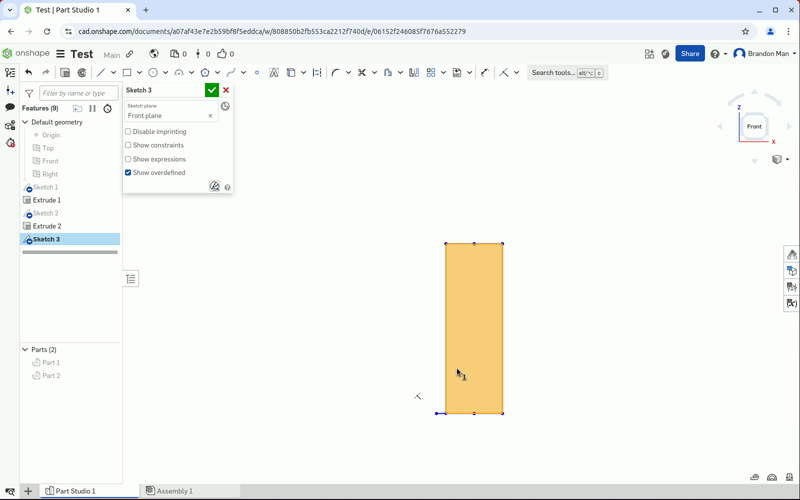
scroll(-6)
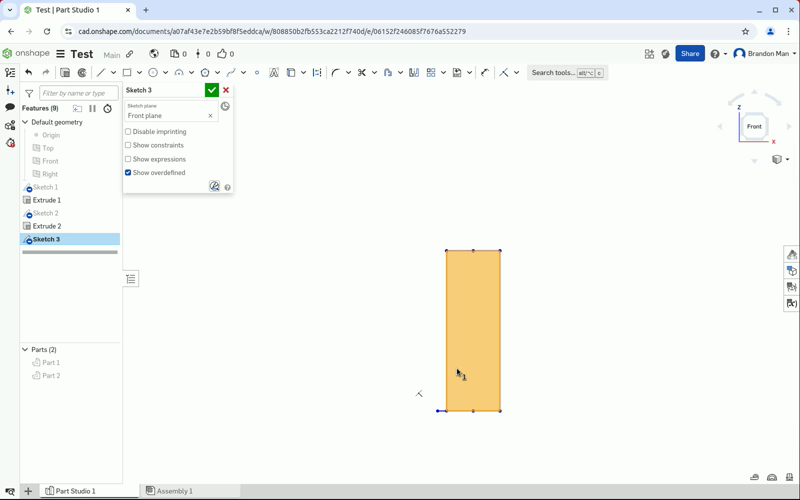
scroll(-6)
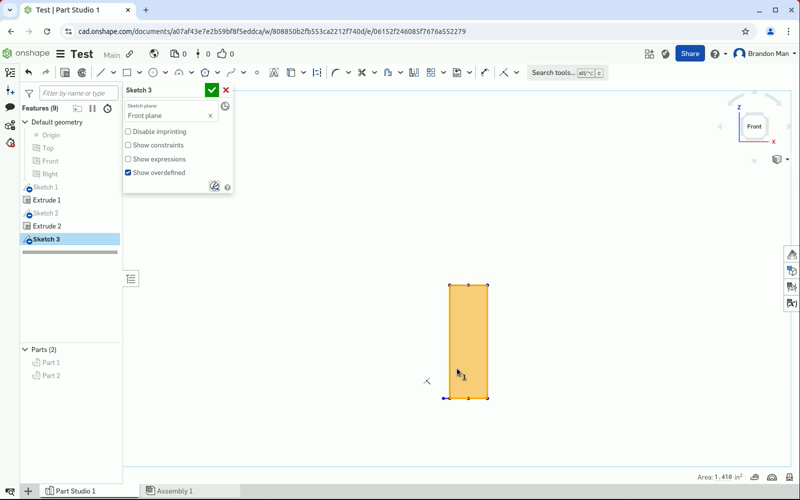
scroll(-6)
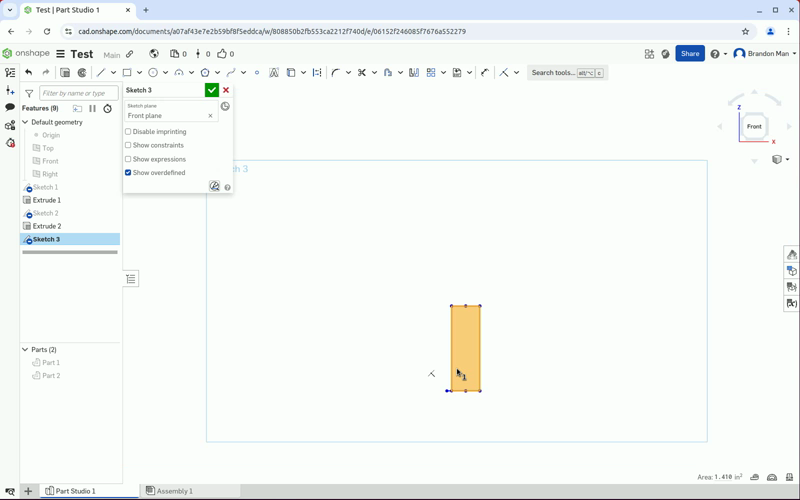
scroll(-6)
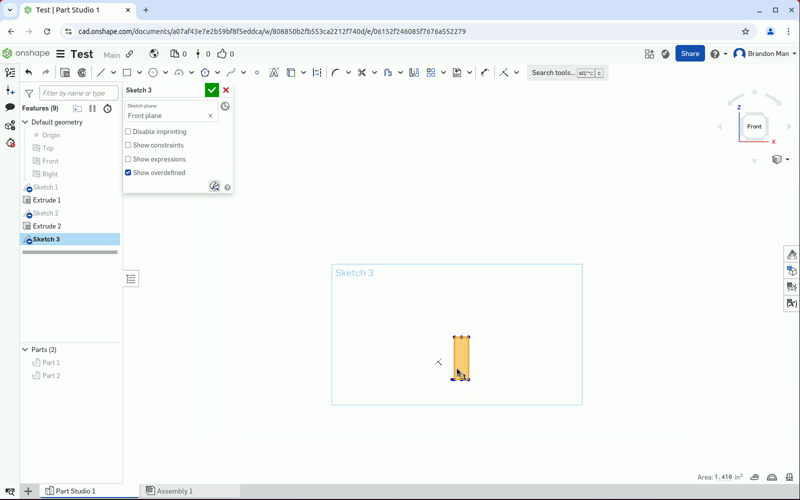
scroll(-6)
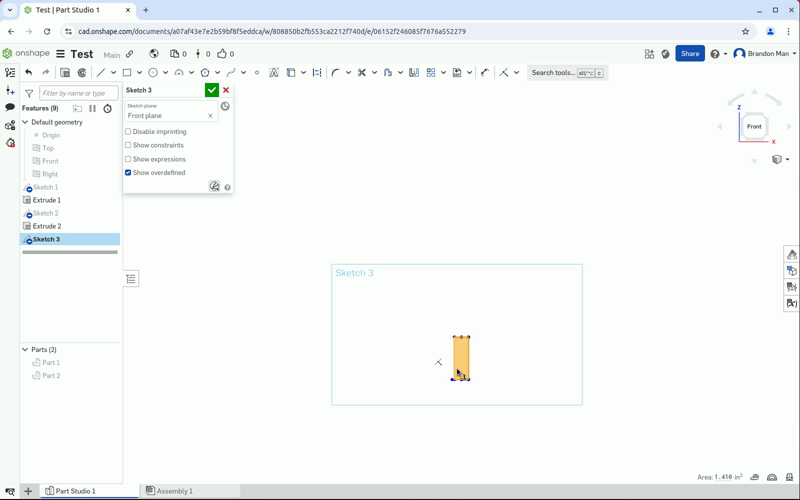
scroll(-6)
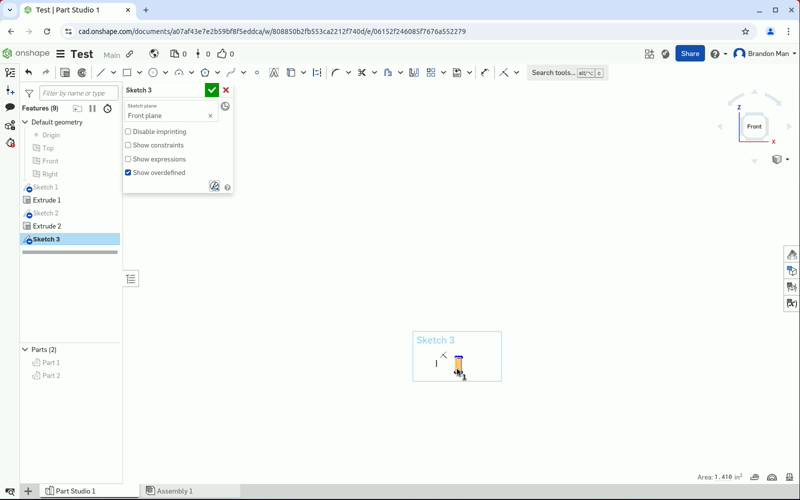
mouse_move(73, 352)
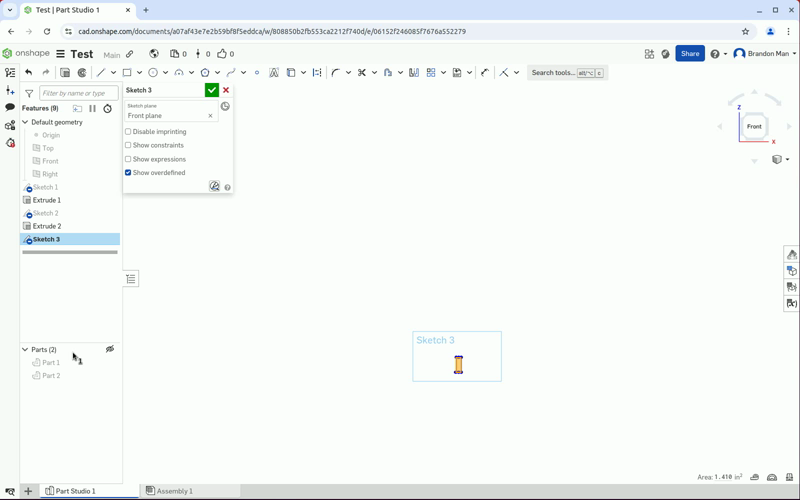
key(shift+y)
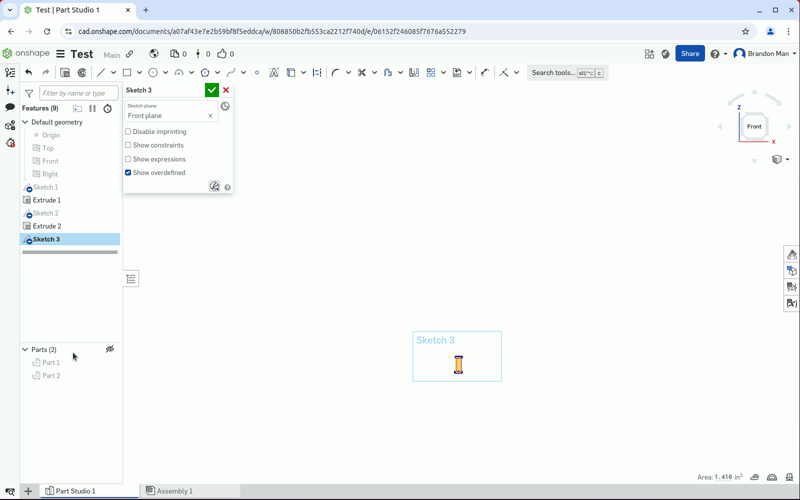
key(shift+e)
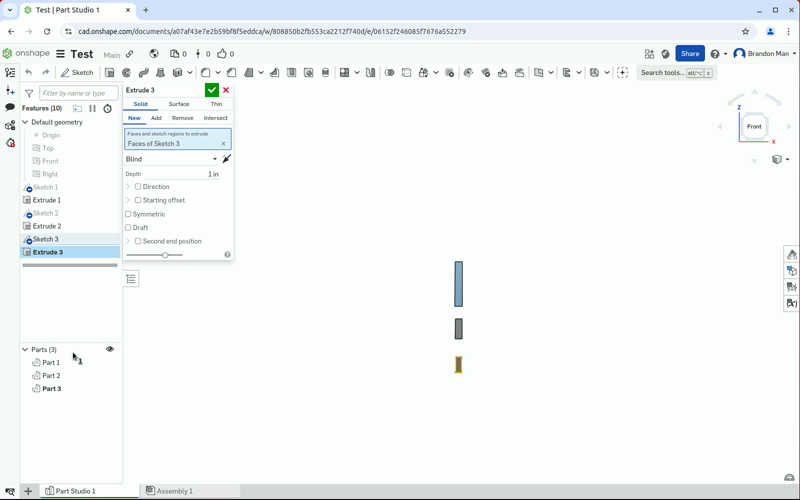
mouse_move(143, 106)
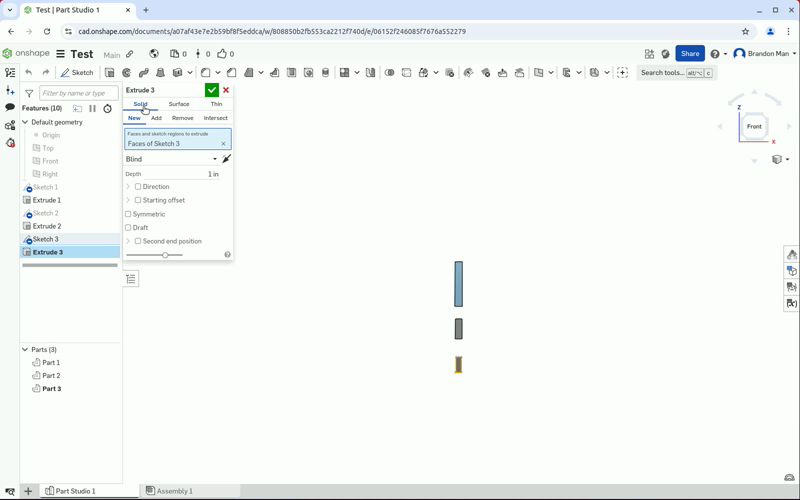
click(143, 106)
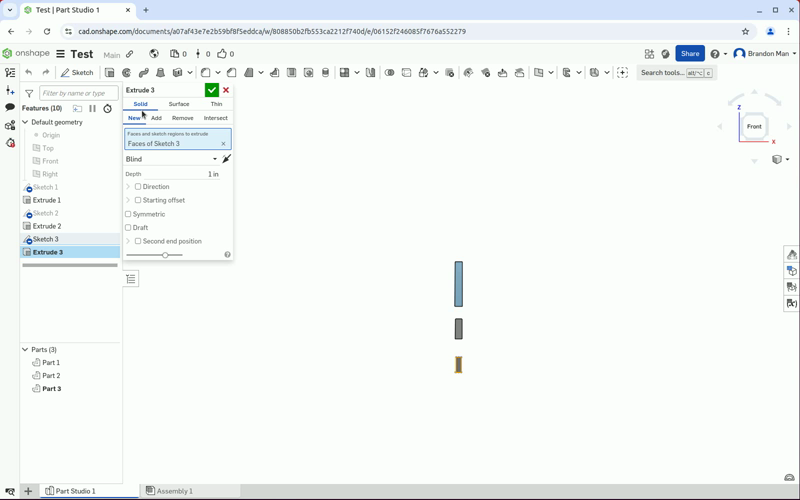
mouse_move(137, 120)
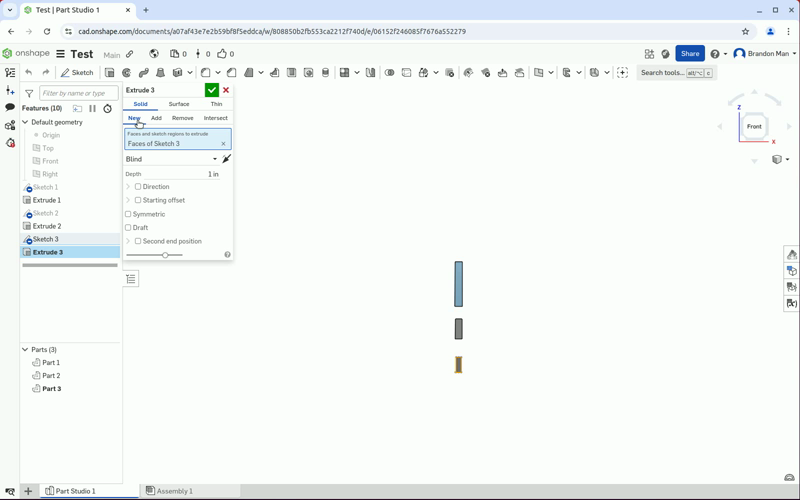
click(137, 120)
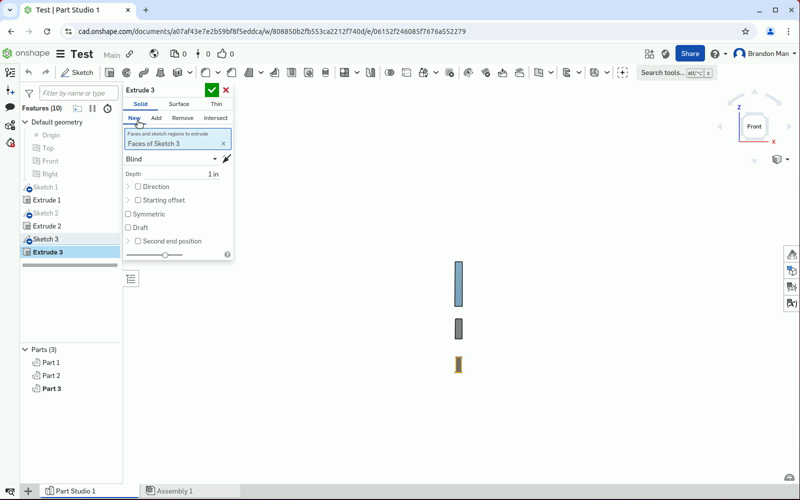
key(tab, 4)
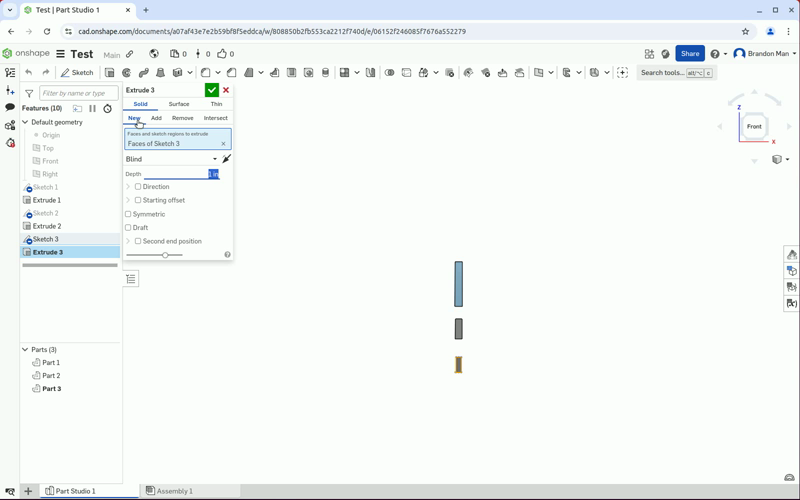
text(1.926)
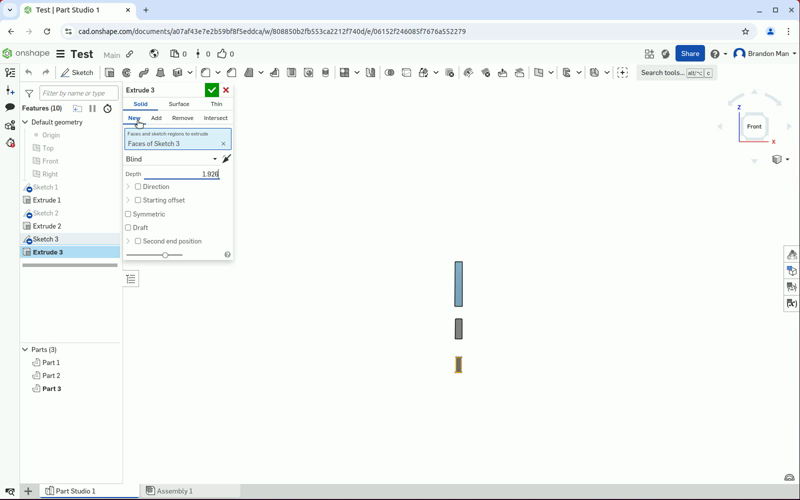
key(enter)
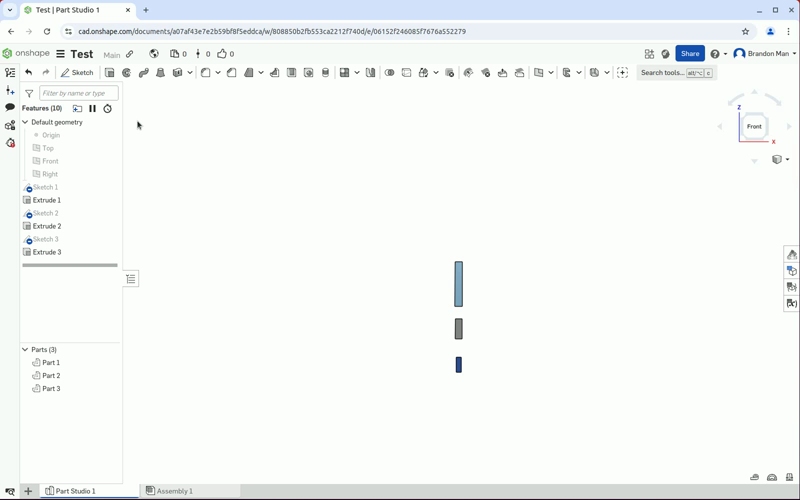
key(shift+h)
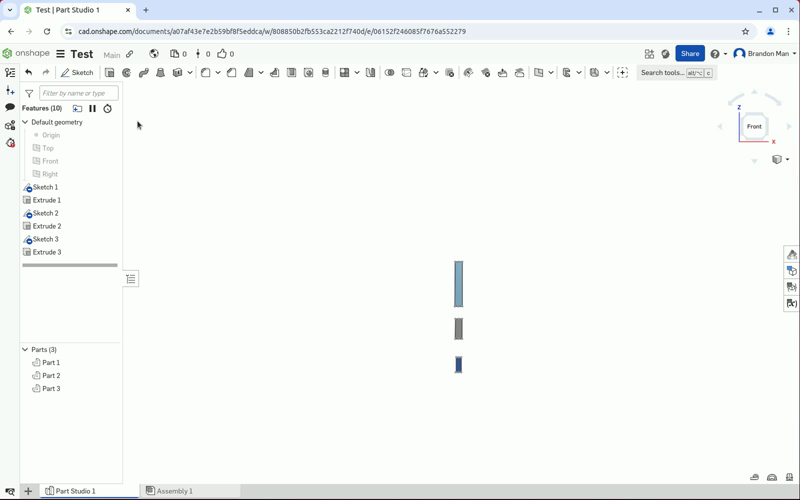
key(shift+h)
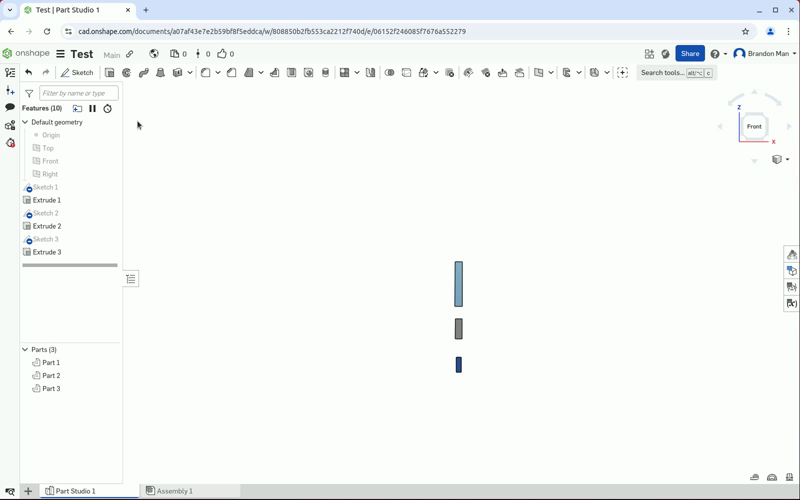
mouse_move(73, 189)
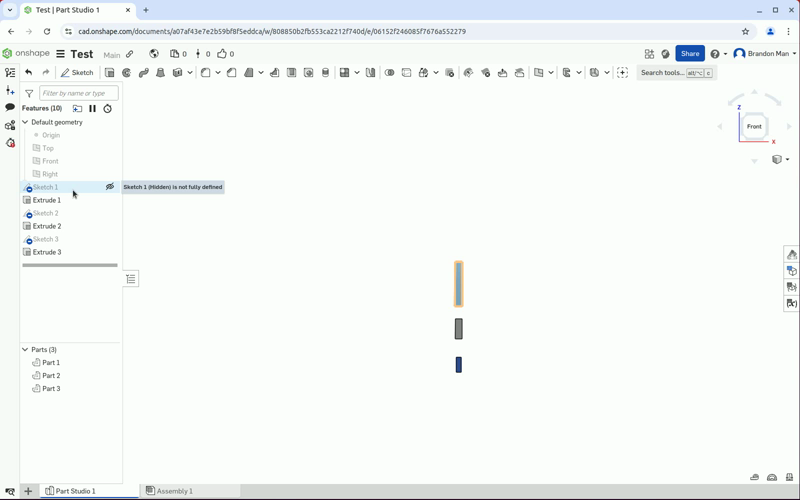
click(73, 189)
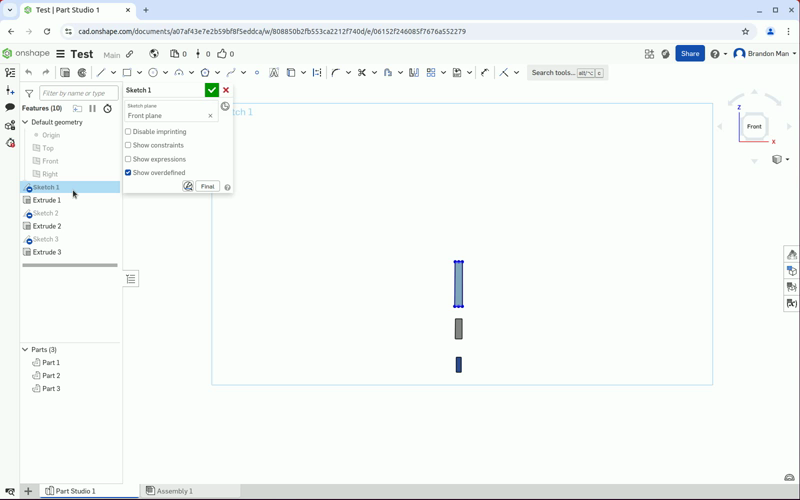
mouse_move(229, 92)
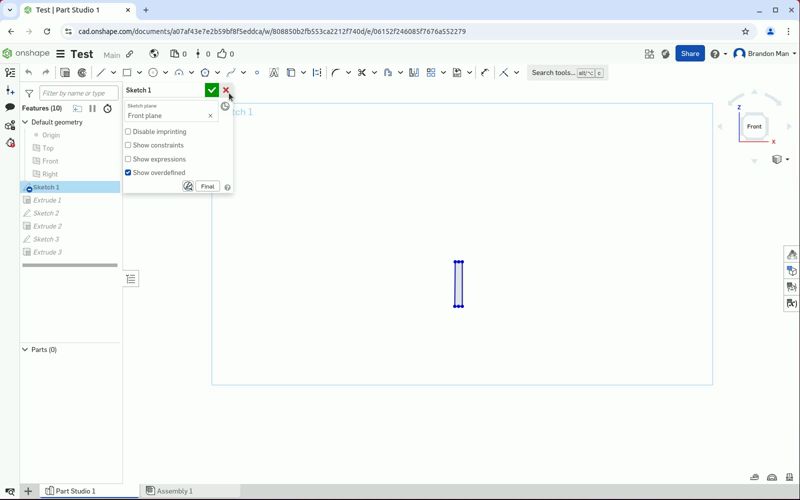
click(229, 92)
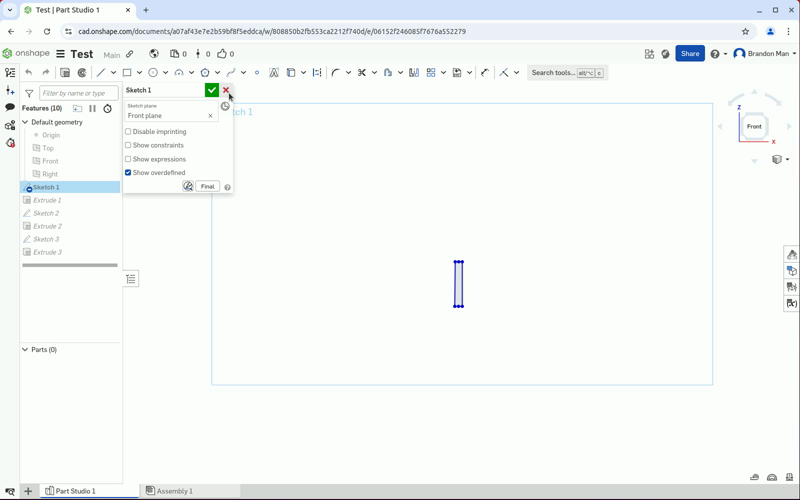
key(shift+s)
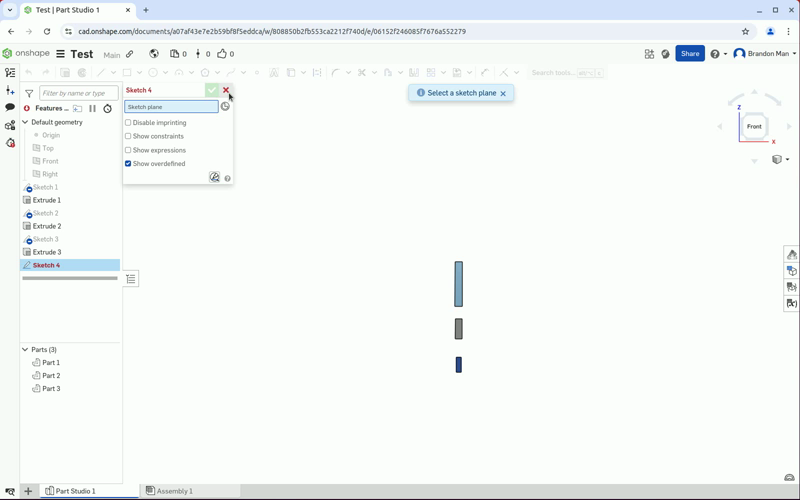
mouse_move(73, 163)
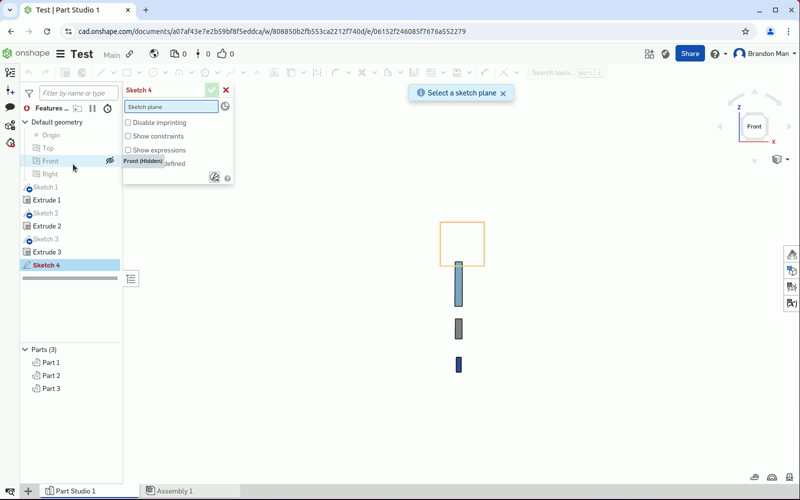
click(73, 163)
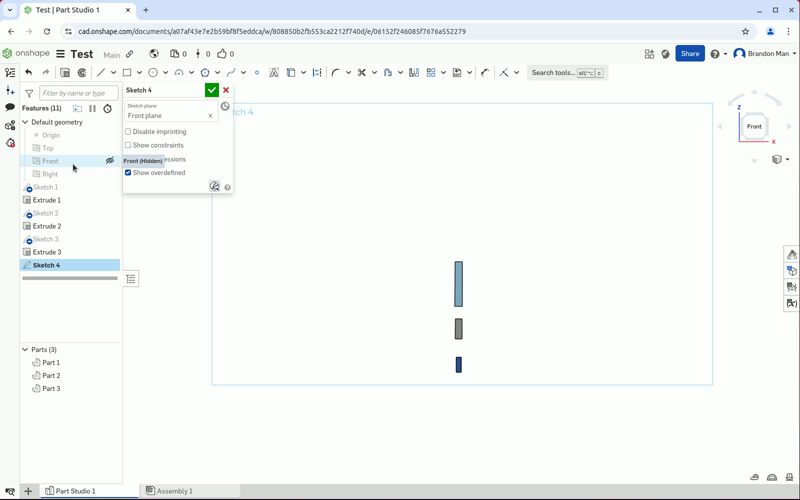
mouse_move(73, 352)
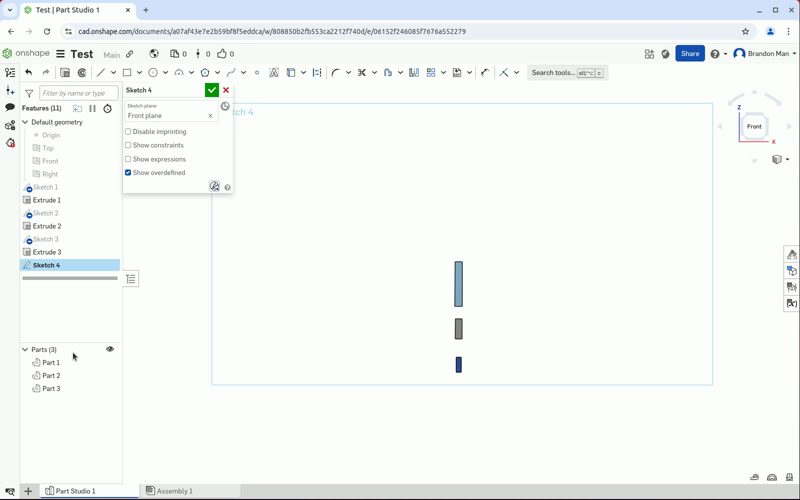
key(y)
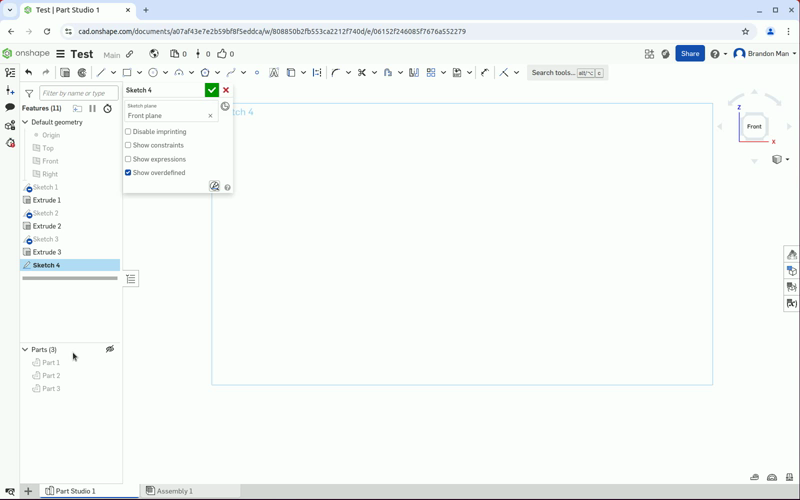
key(l)
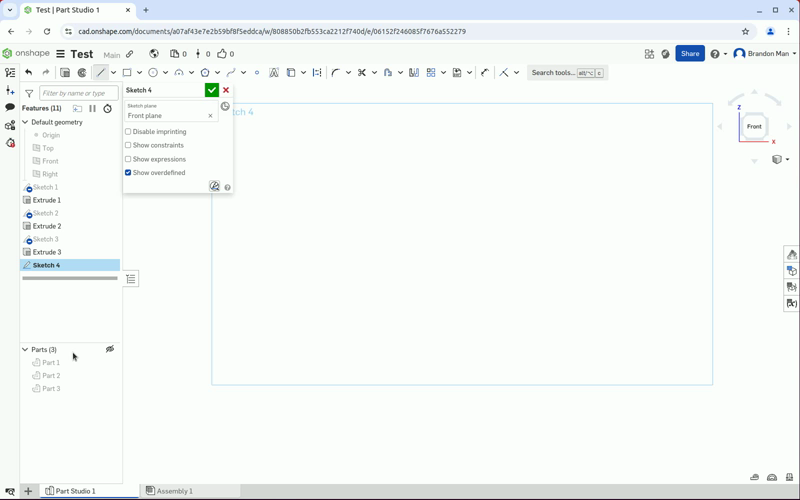
key_down(shift)
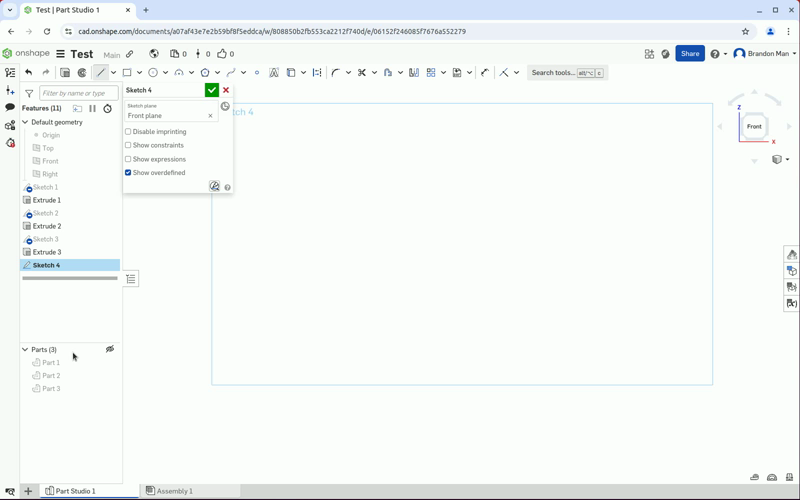
mouse_move(456, 395)
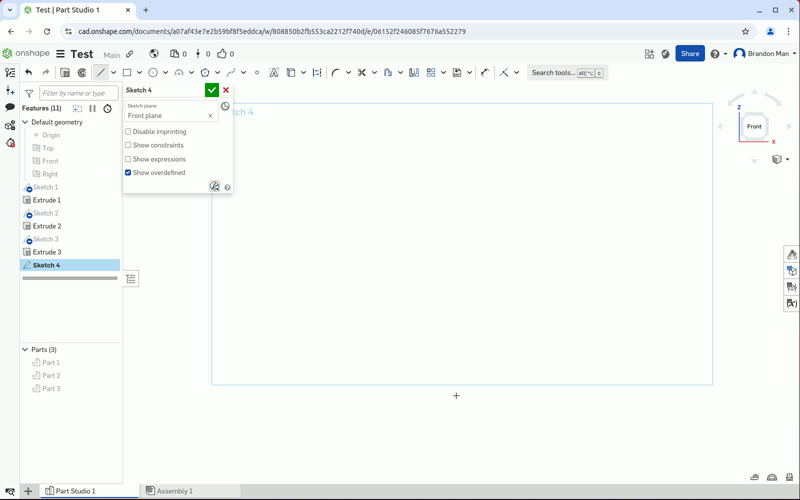
click(456, 395)
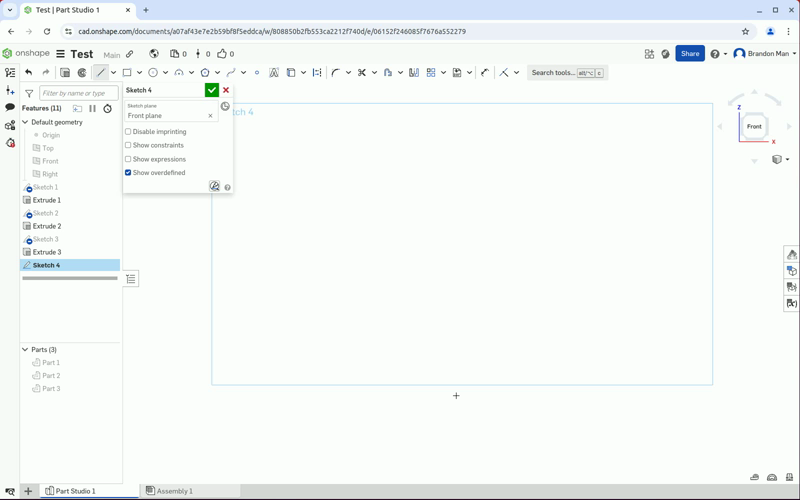
key_up(shift)
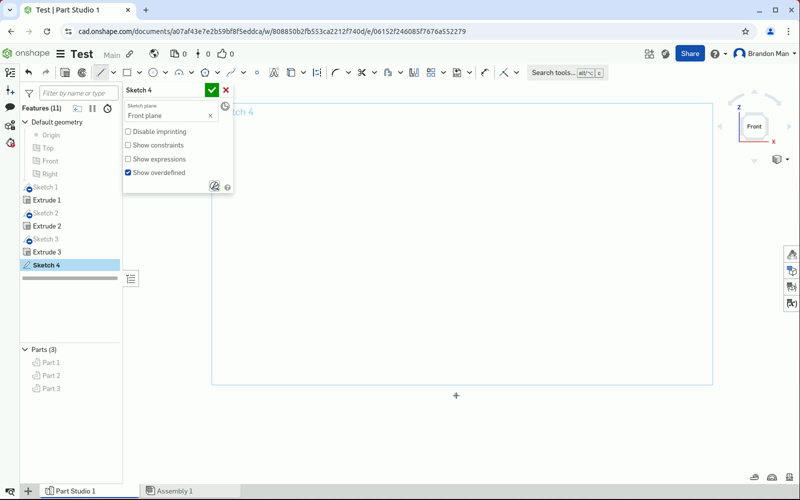
key_down(shift)
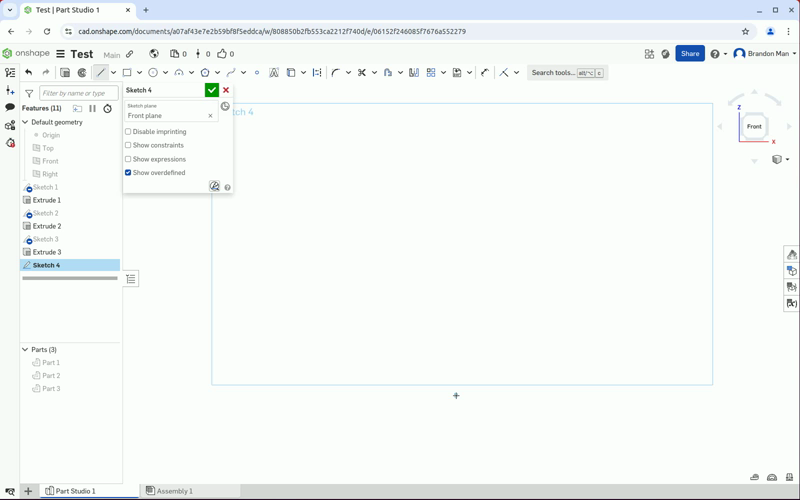
mouse_move(486, 395)
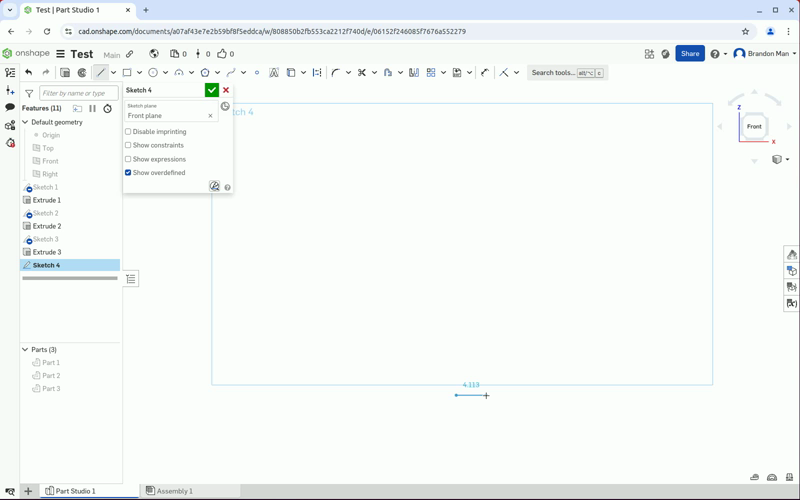
mouse_move(458, 395)
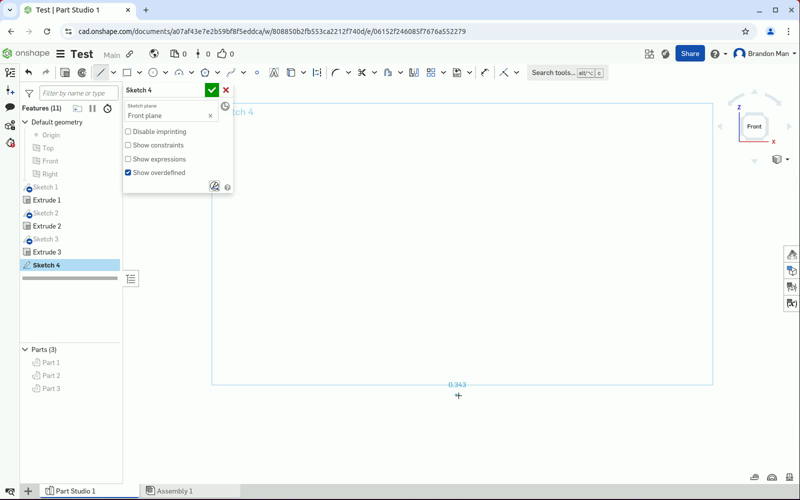
scroll(6)
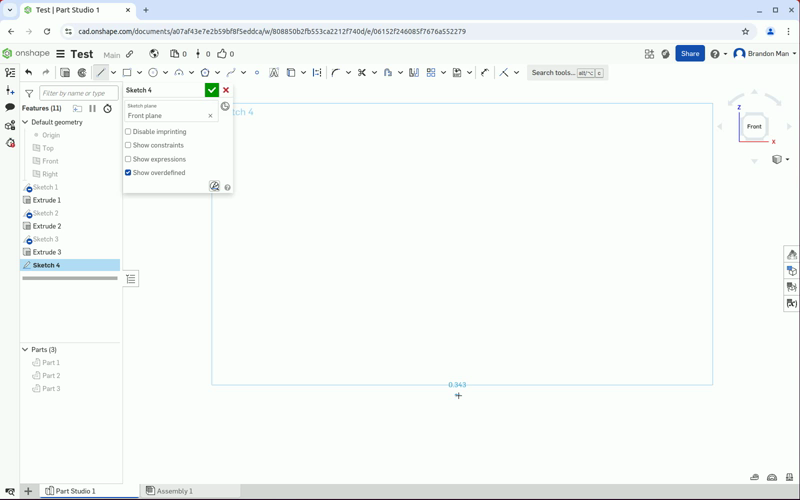
scroll(6)
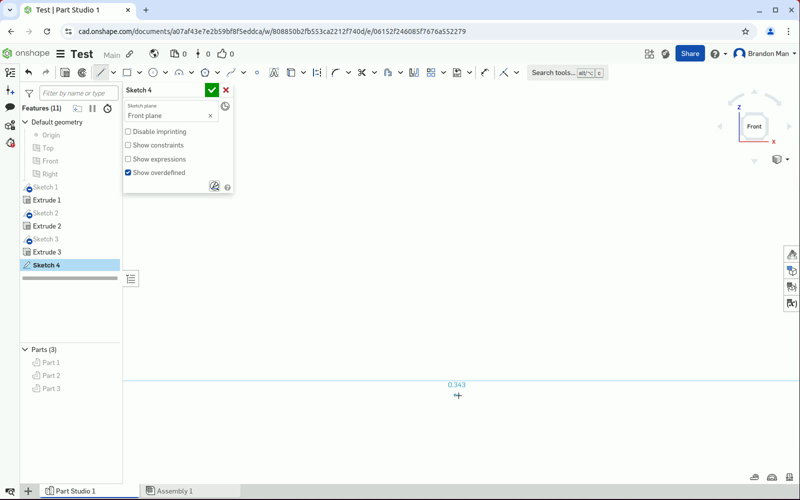
scroll(6)
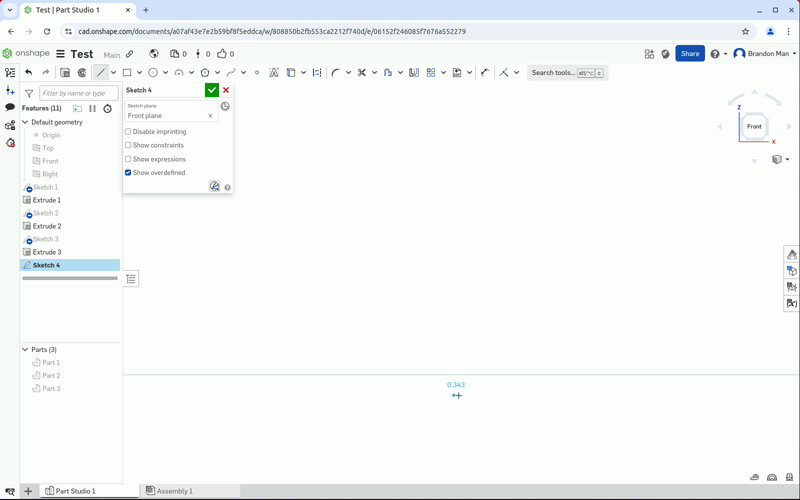
scroll(6)
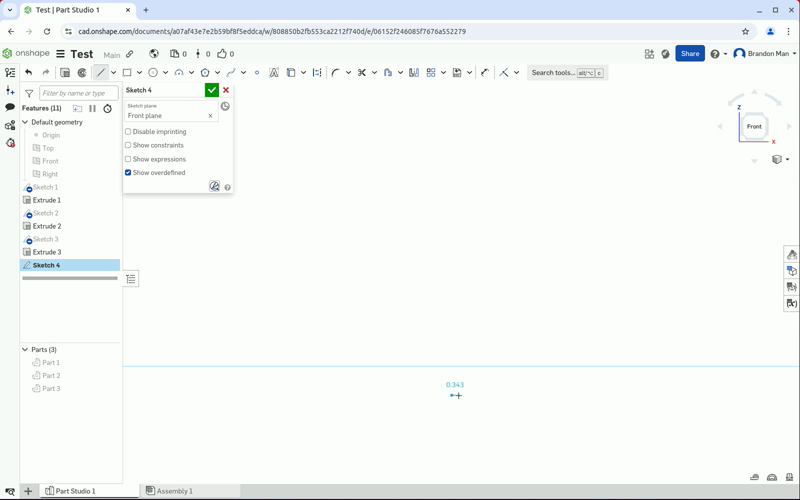
scroll(6)
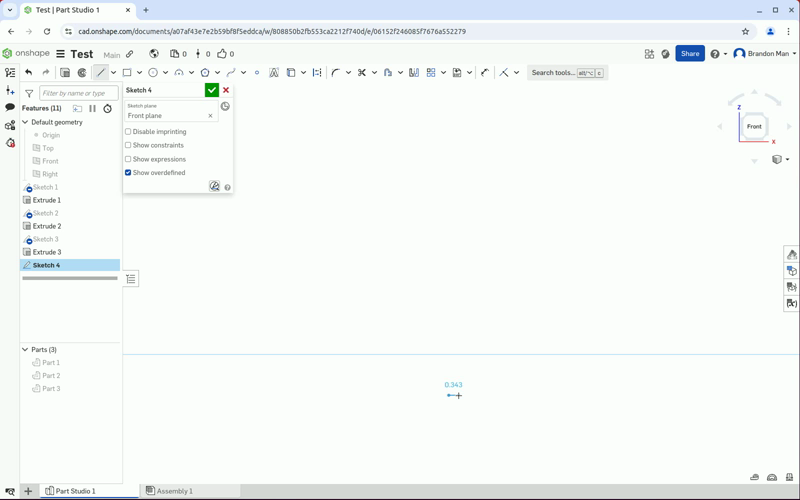
scroll(6)
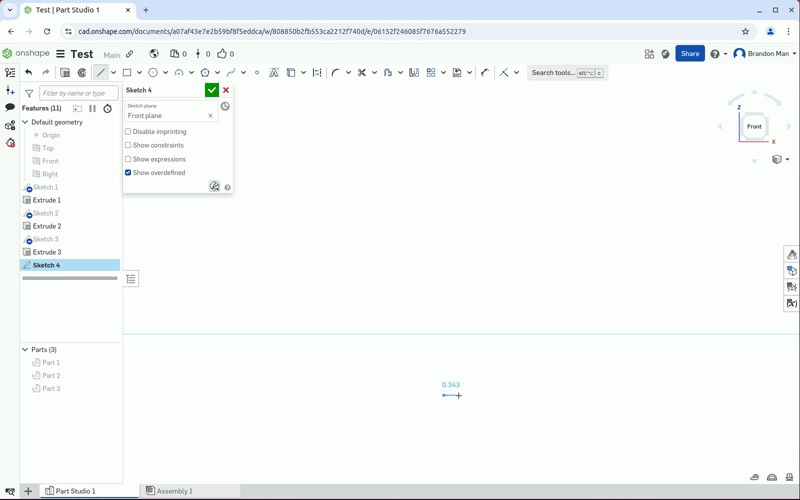
scroll(6)
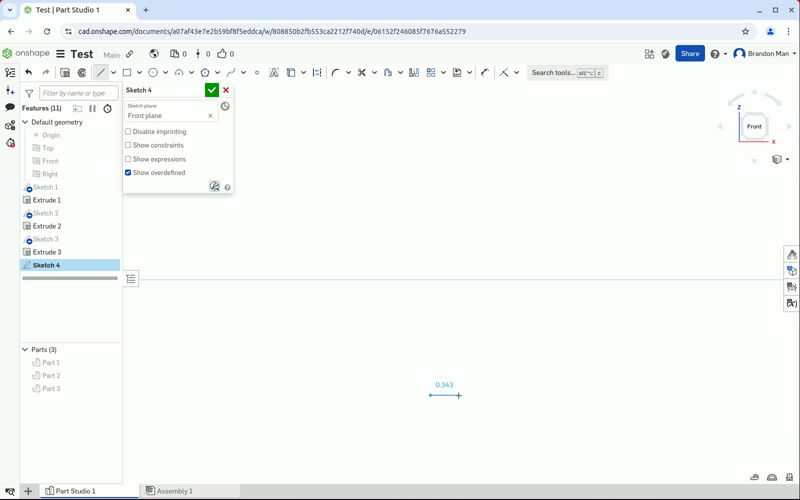
click(458, 395)
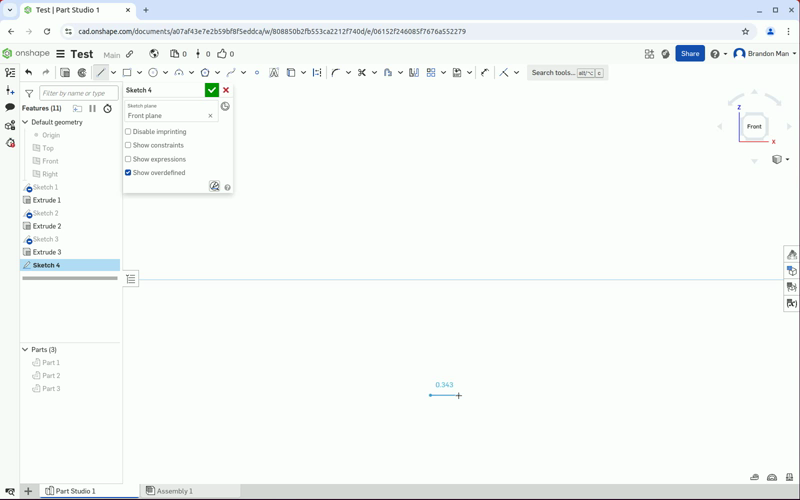
scroll(-6)
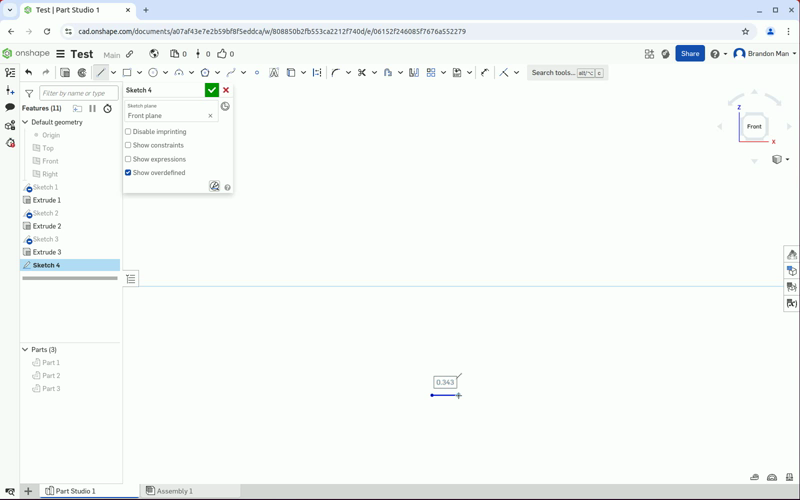
scroll(-6)
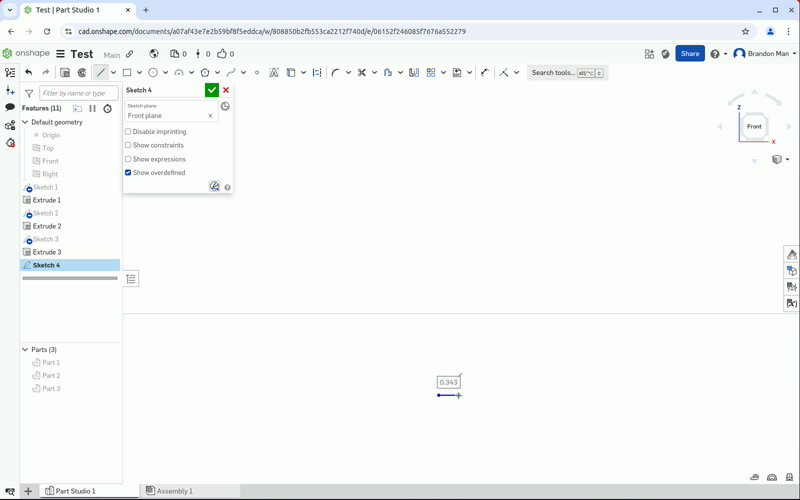
scroll(-6)
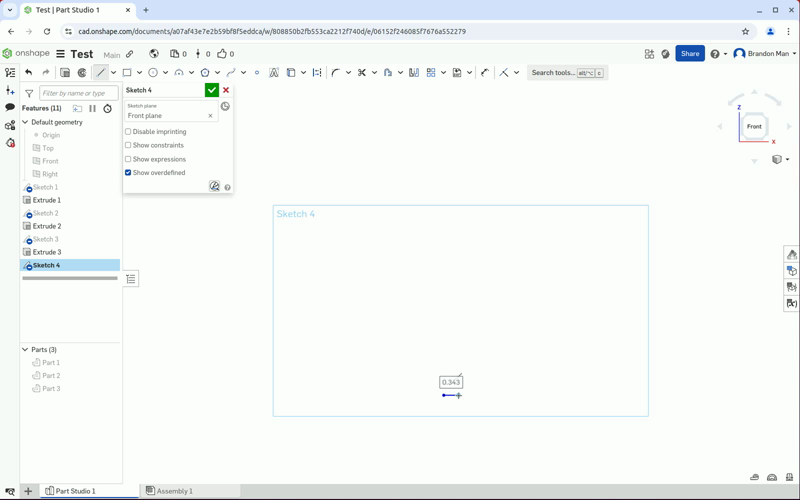
scroll(-6)
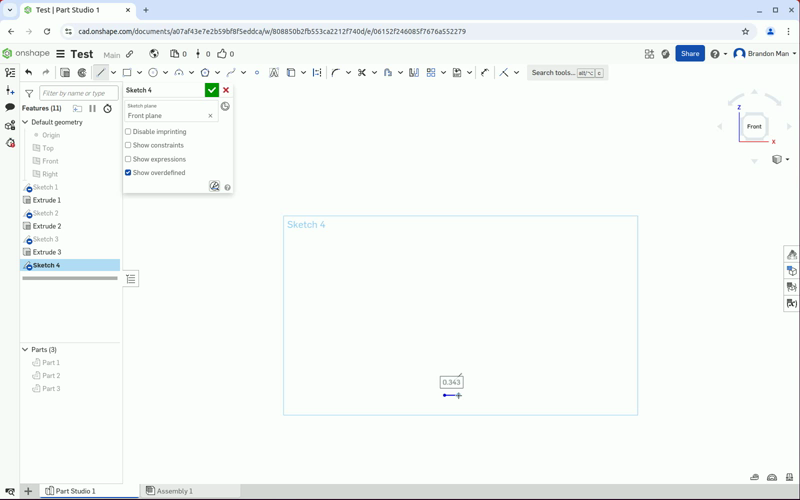
scroll(-6)
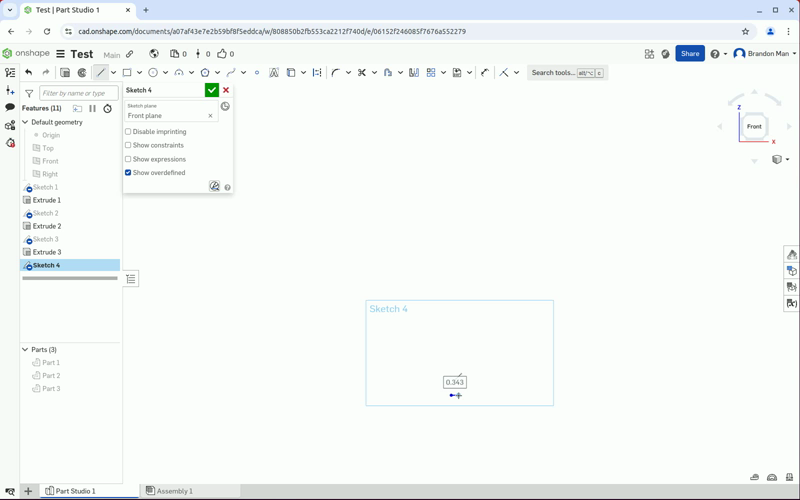
scroll(-6)
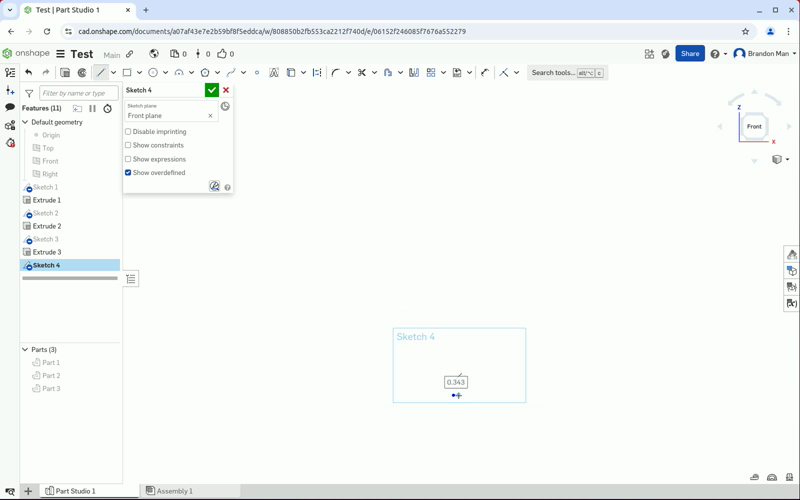
scroll(-6)
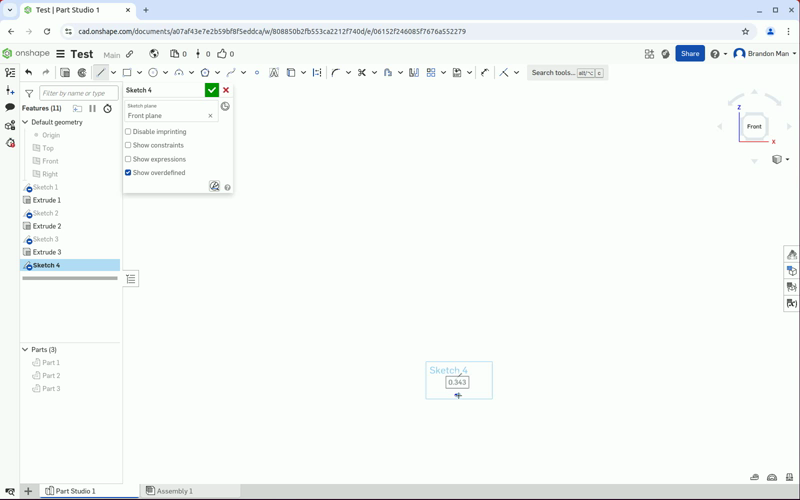
key_up(shift)
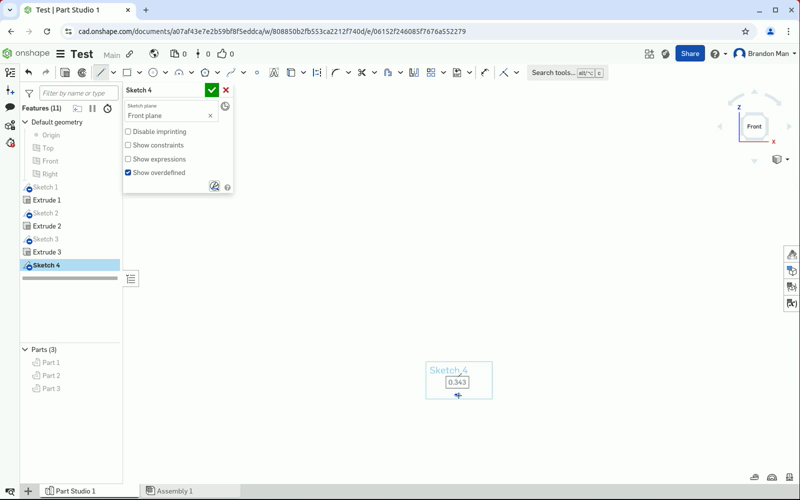
key_down(shift)
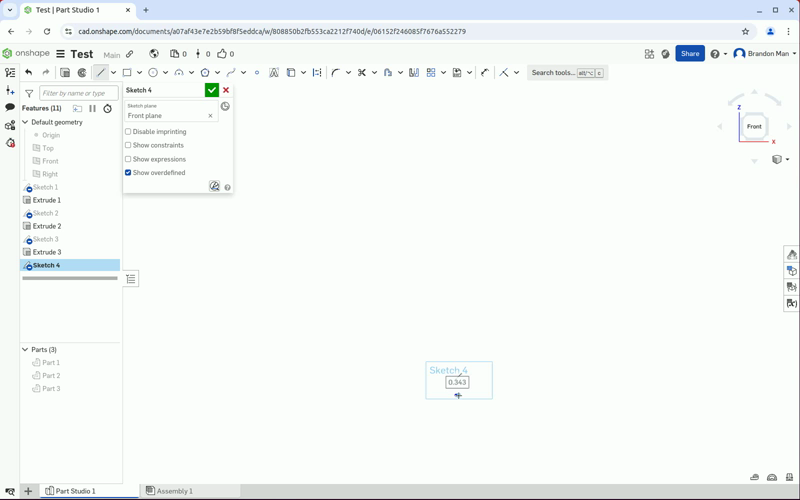
mouse_move(488, 395)
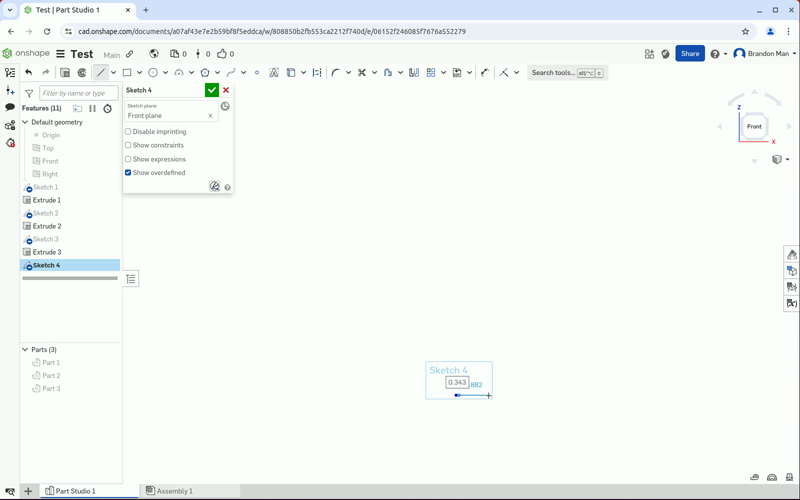
mouse_move(461, 395)
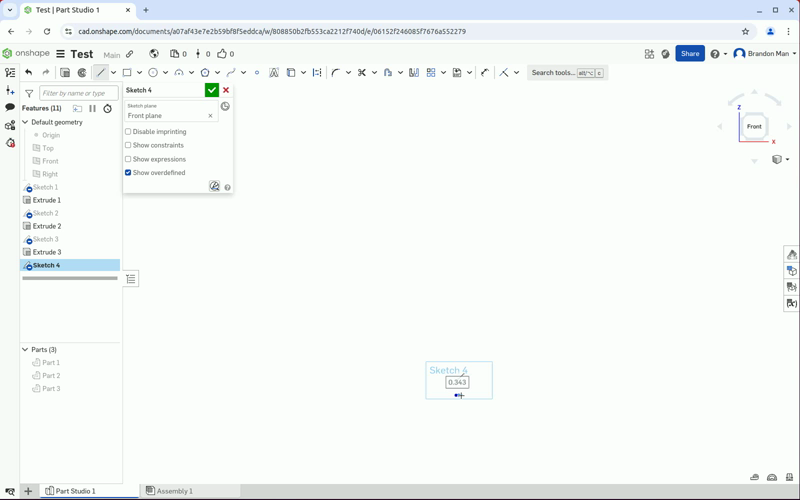
scroll(6)
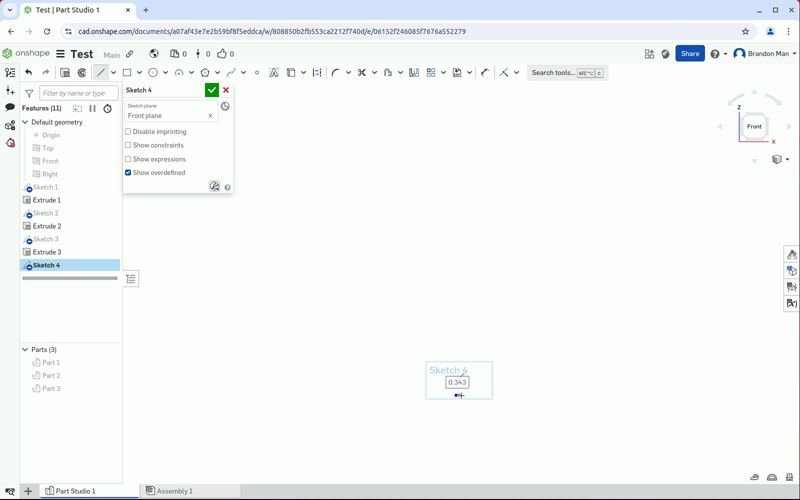
scroll(6)
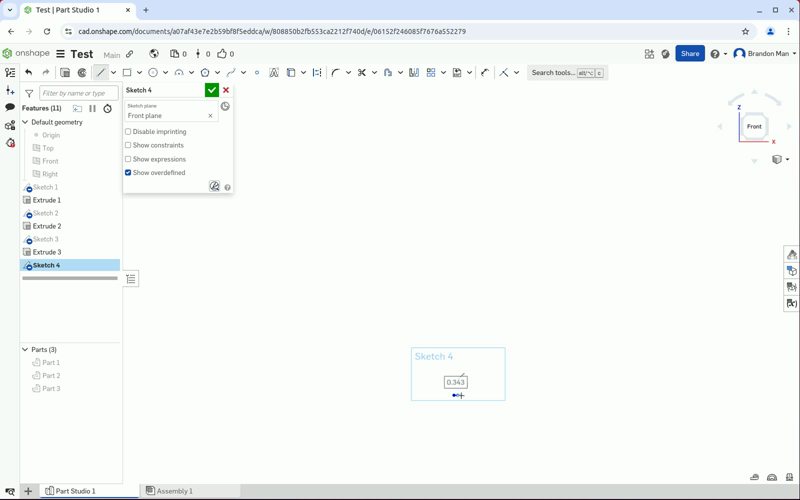
scroll(6)
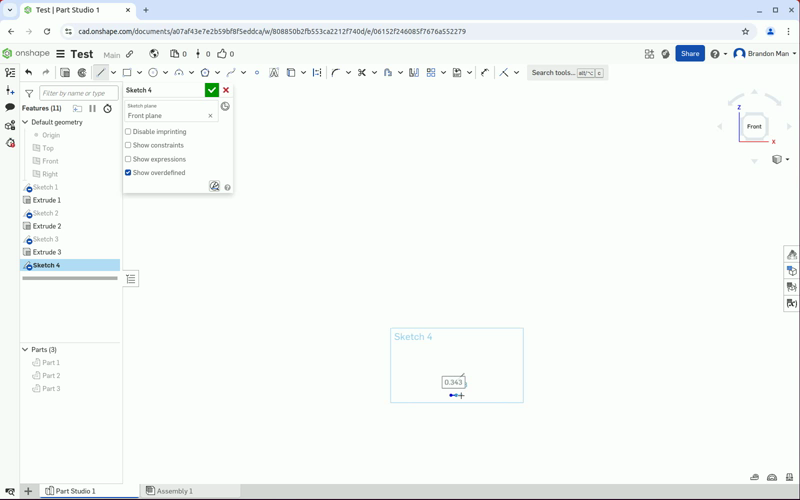
scroll(6)
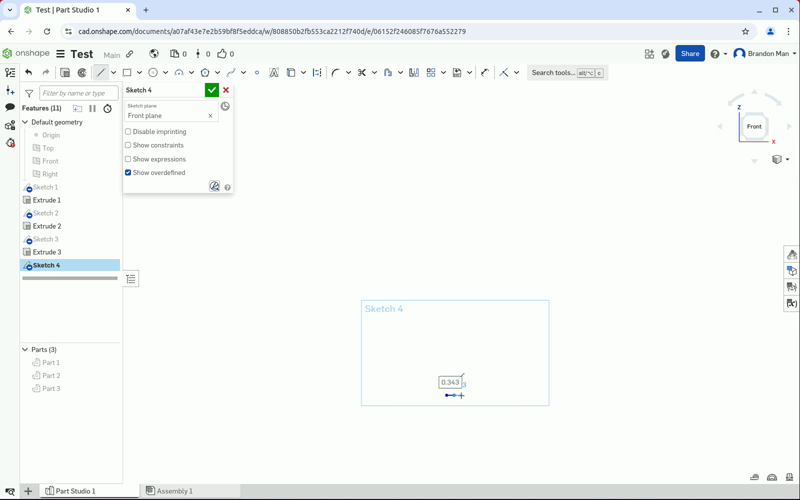
scroll(6)
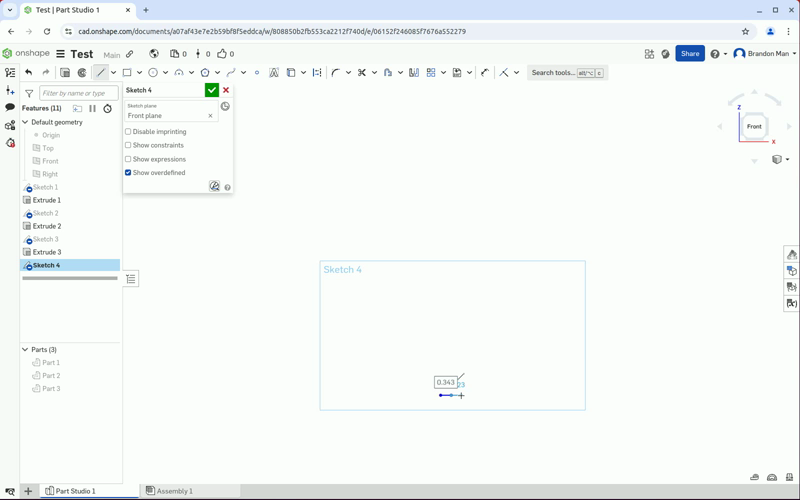
scroll(6)
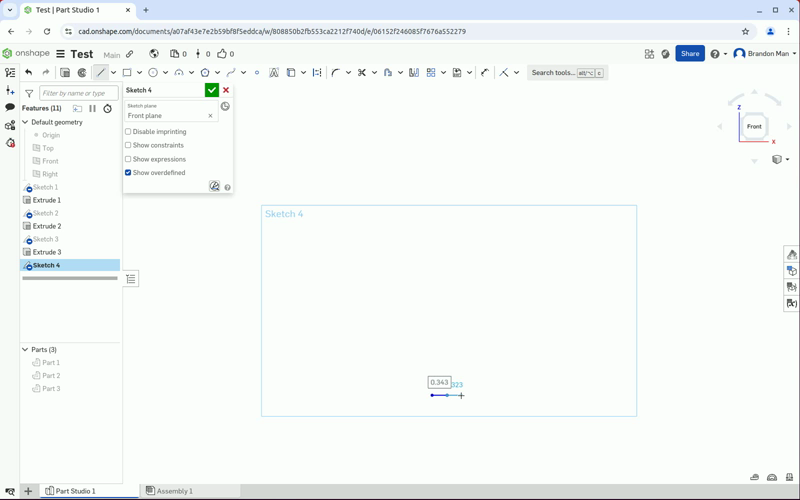
scroll(6)
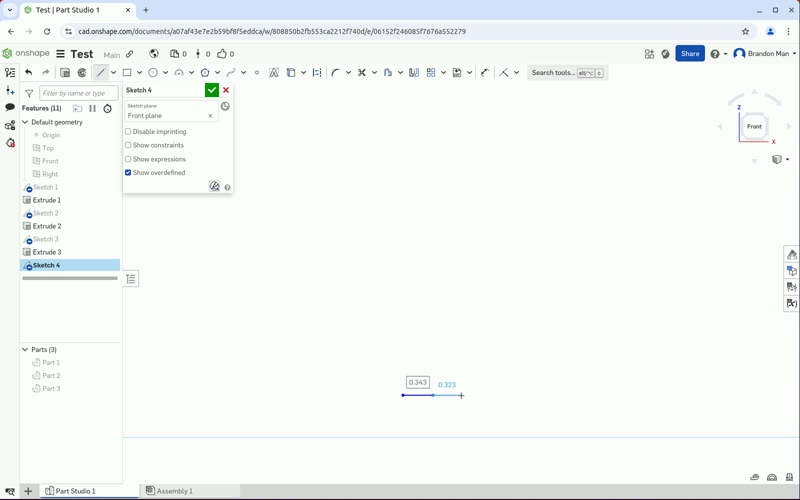
click(461, 395)
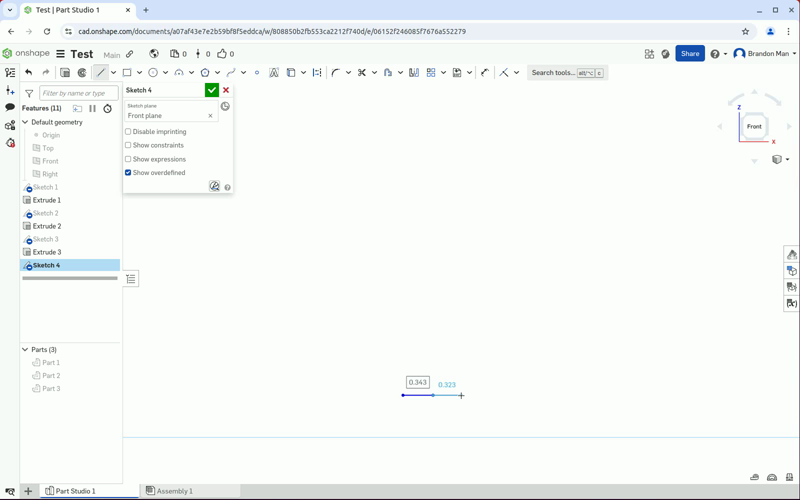
scroll(-6)
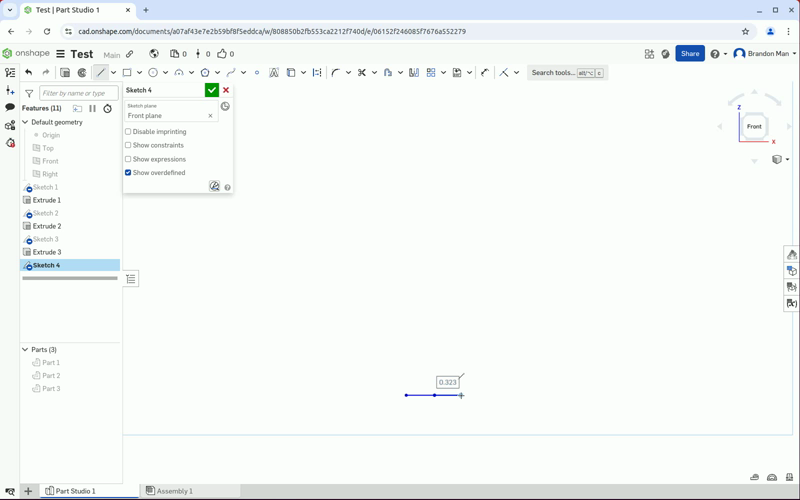
scroll(-6)
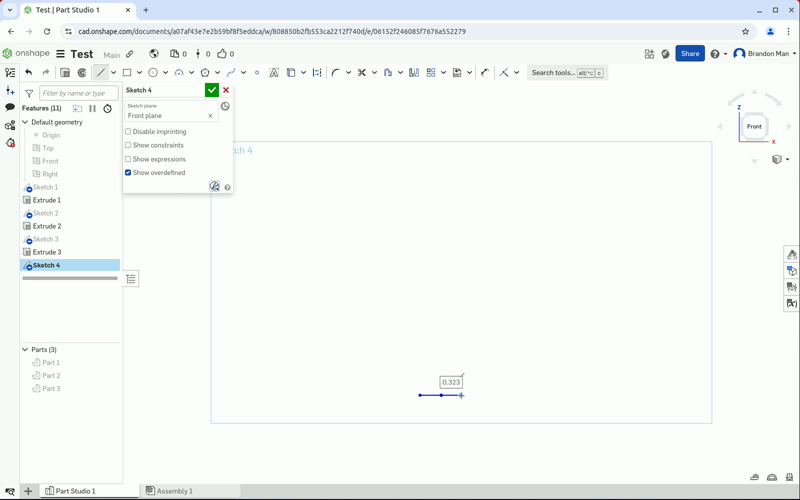
scroll(-6)
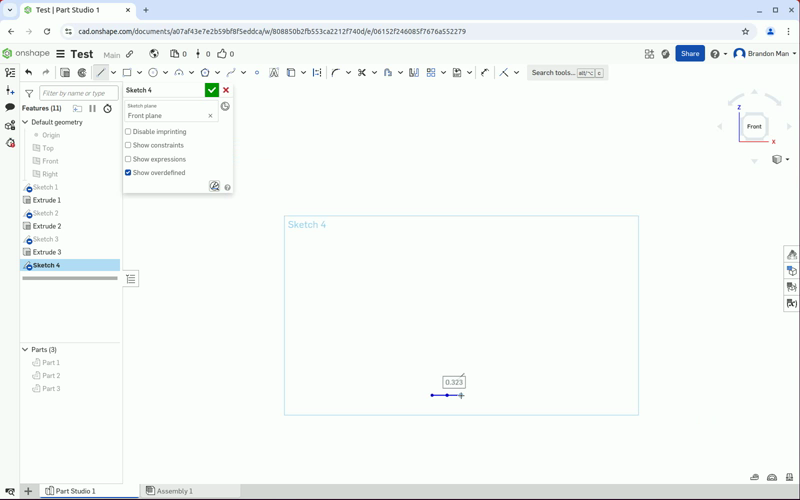
scroll(-6)
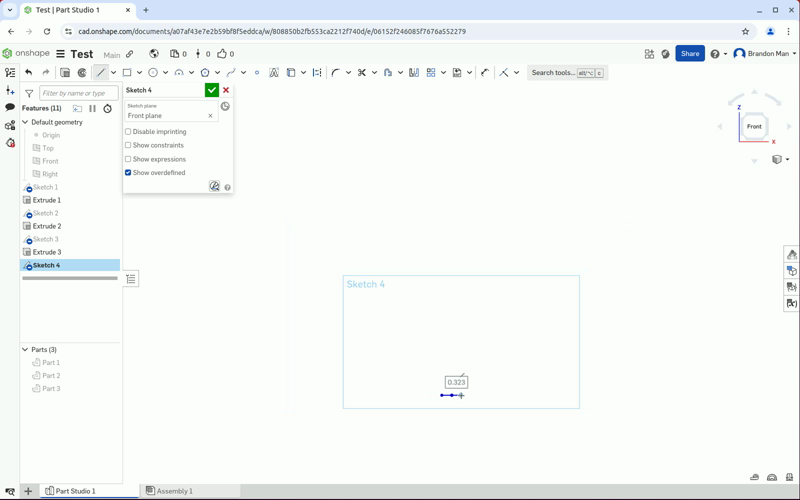
scroll(-6)
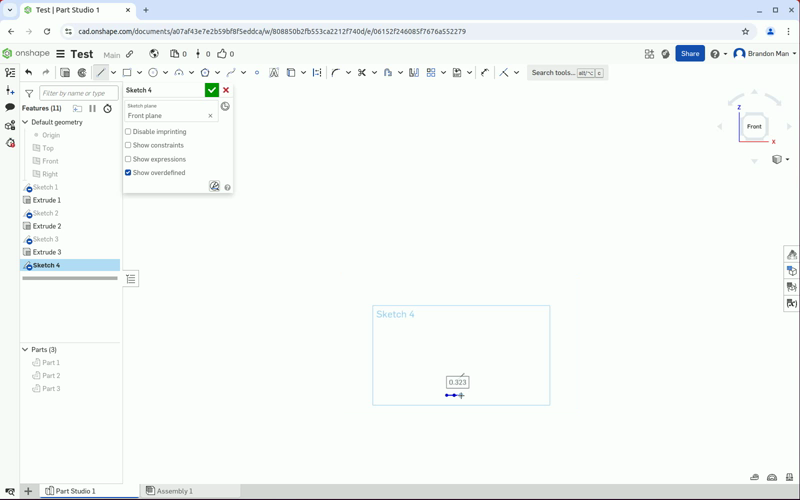
scroll(-6)
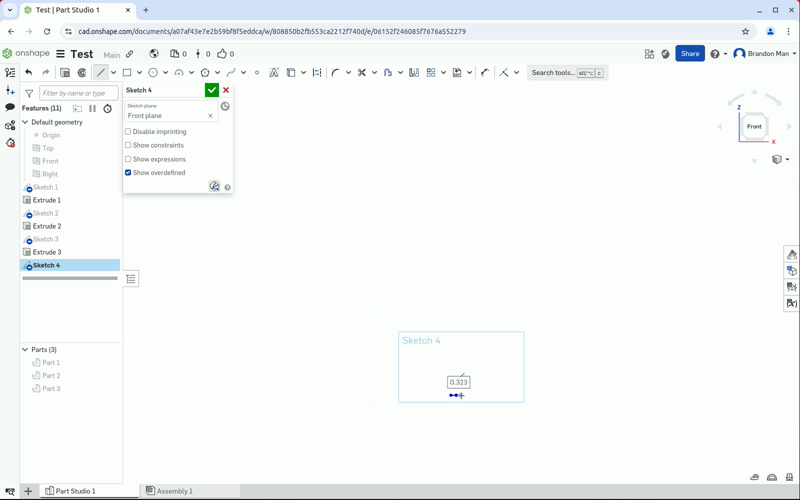
scroll(-6)
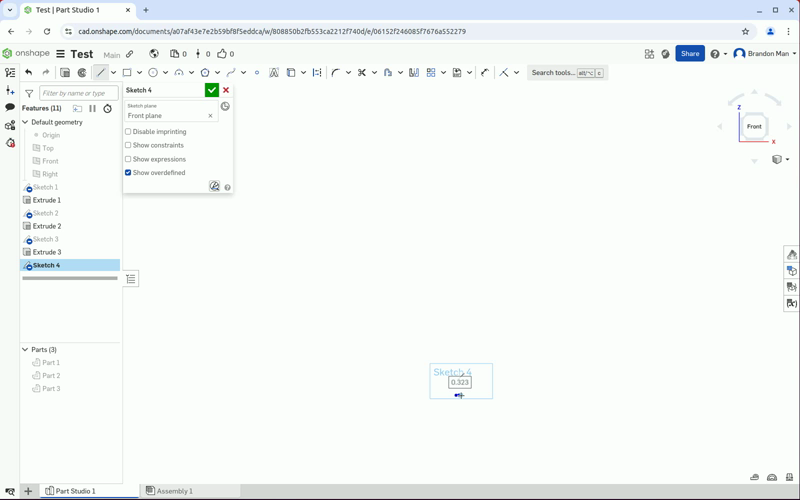
key_up(shift)
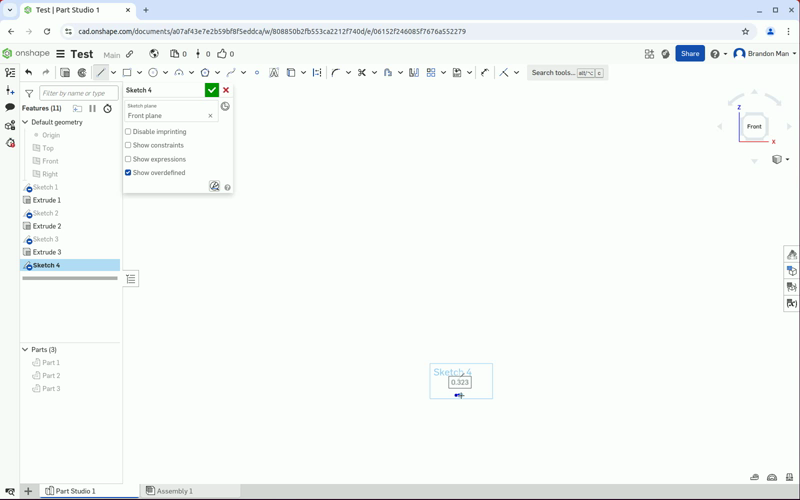
key_down(shift)
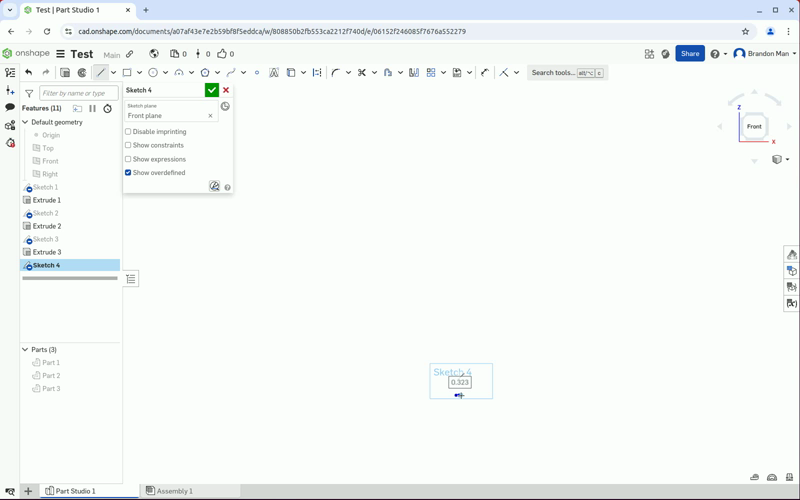
mouse_move(491, 395)
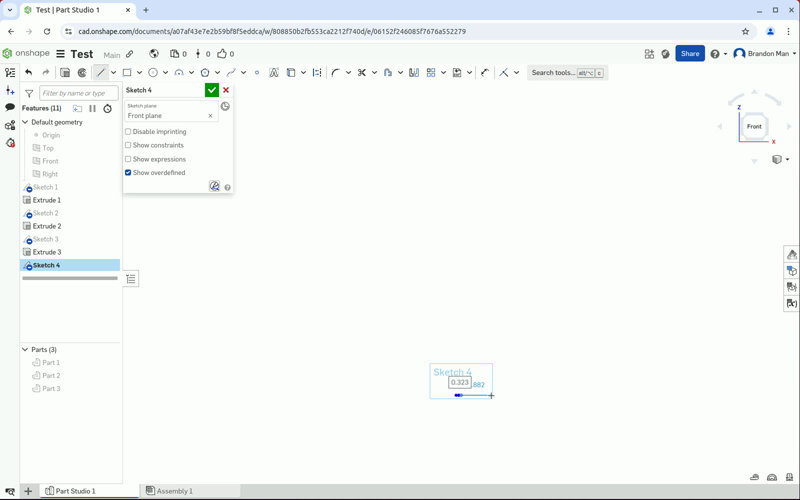
mouse_move(461, 380)
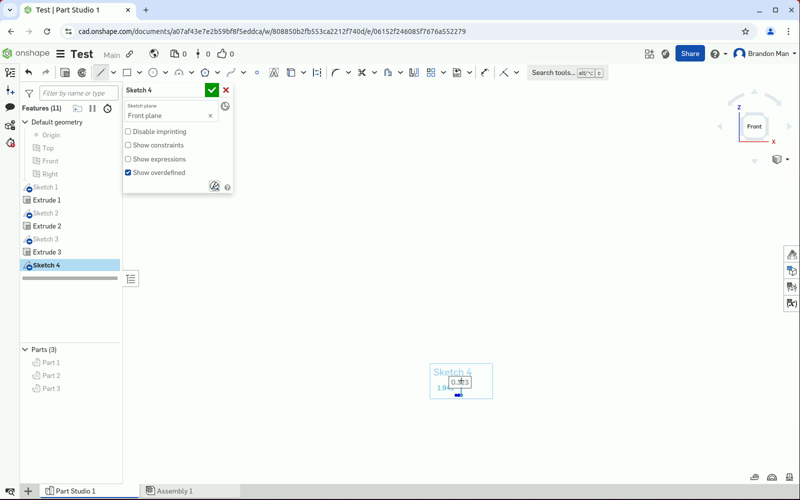
click(461, 380)
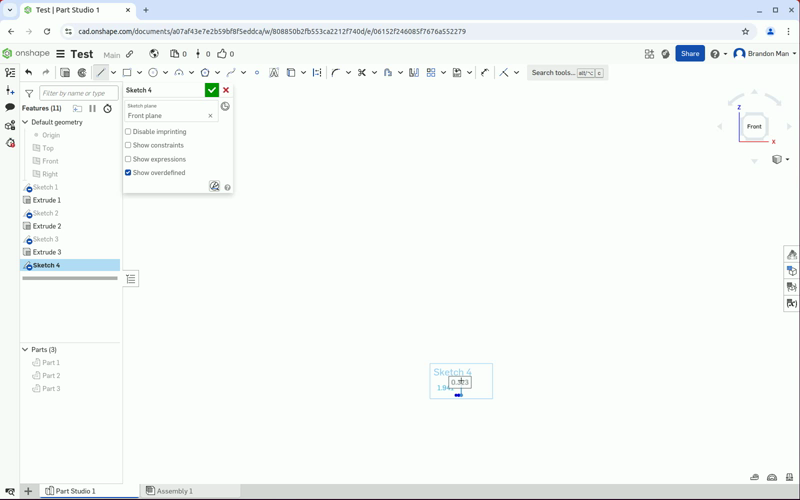
key_up(shift)
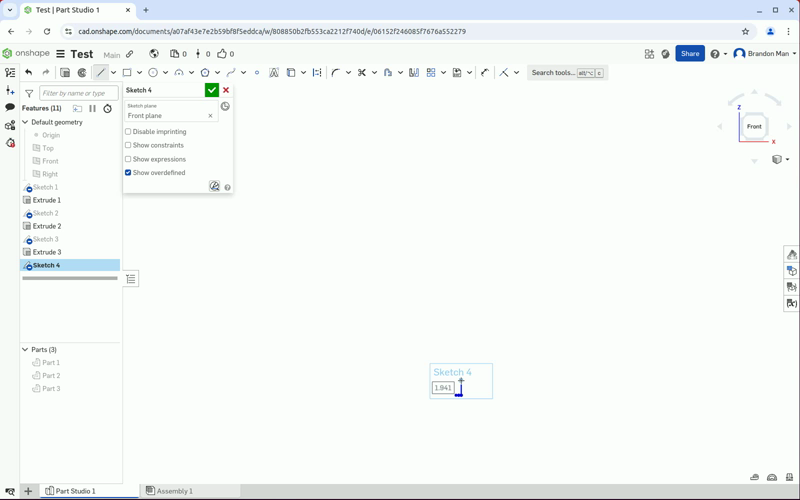
key_down(shift)
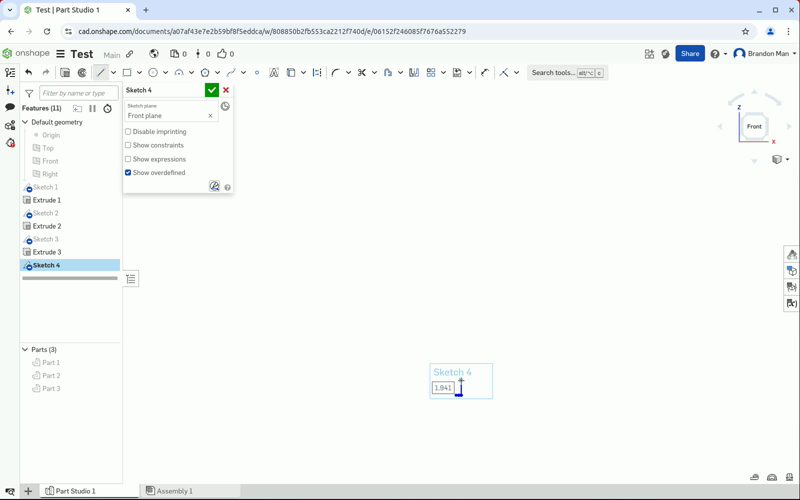
mouse_move(491, 380)
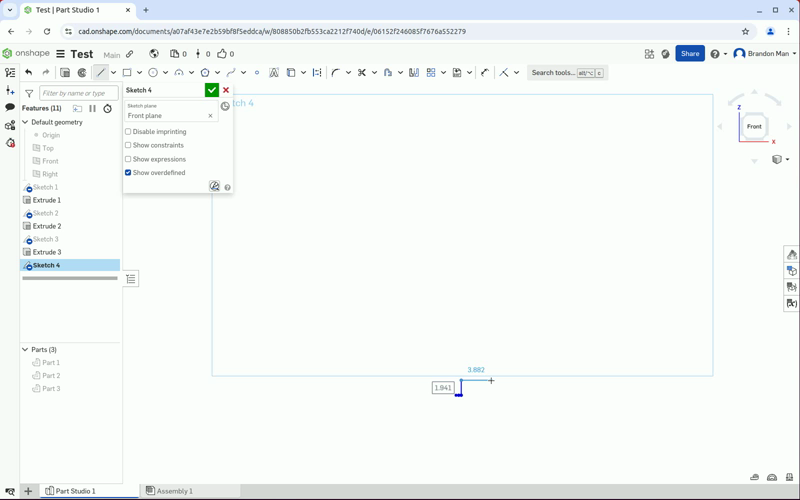
mouse_move(458, 380)
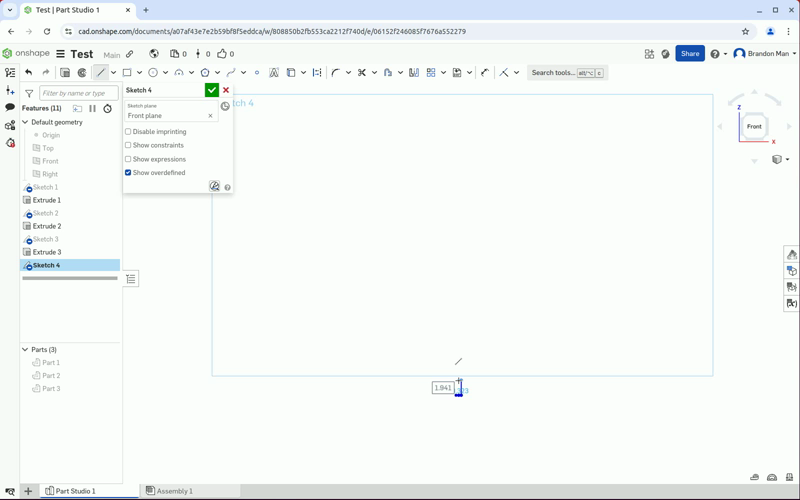
scroll(6)
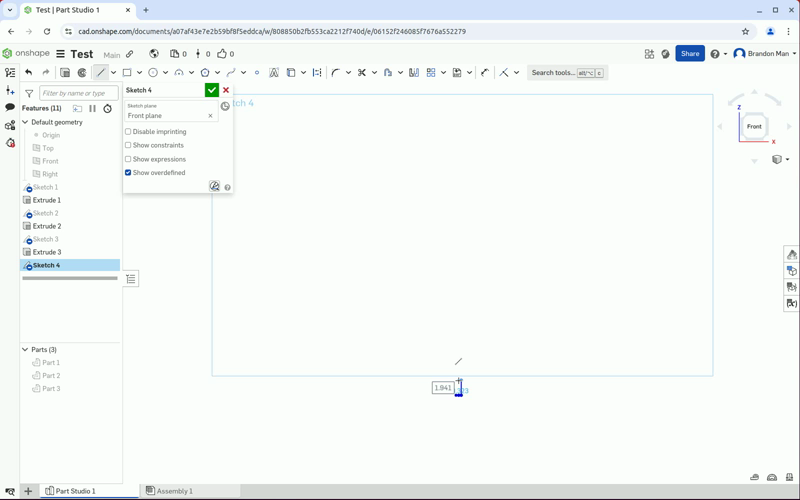
scroll(6)
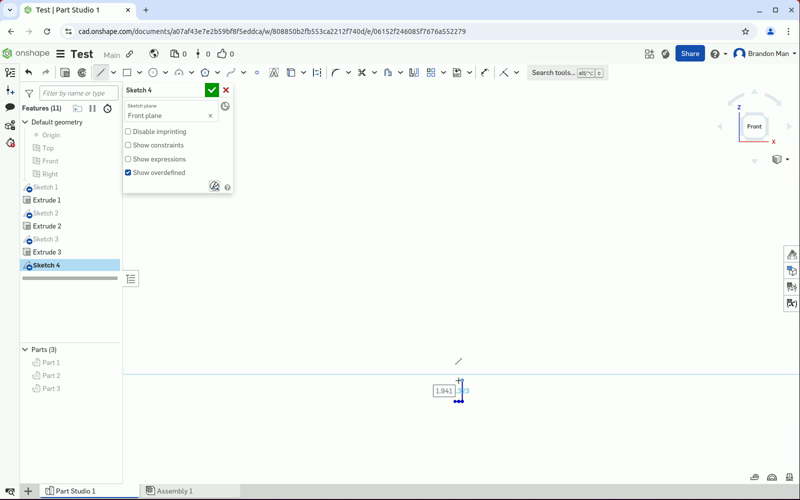
scroll(6)
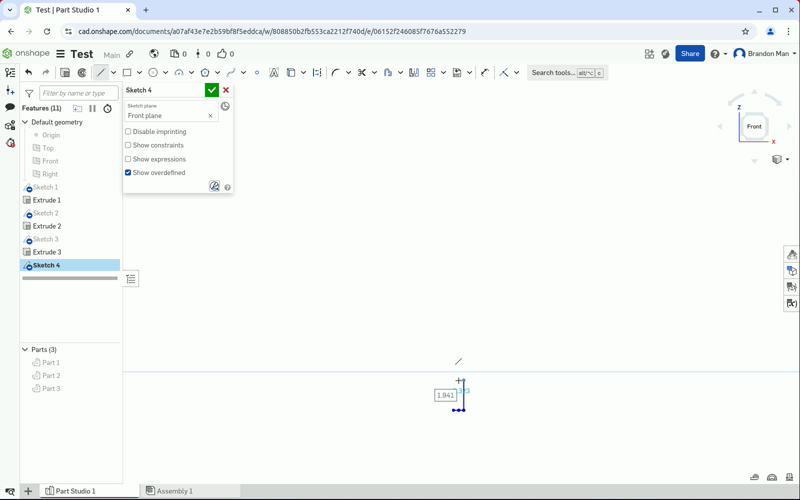
scroll(6)
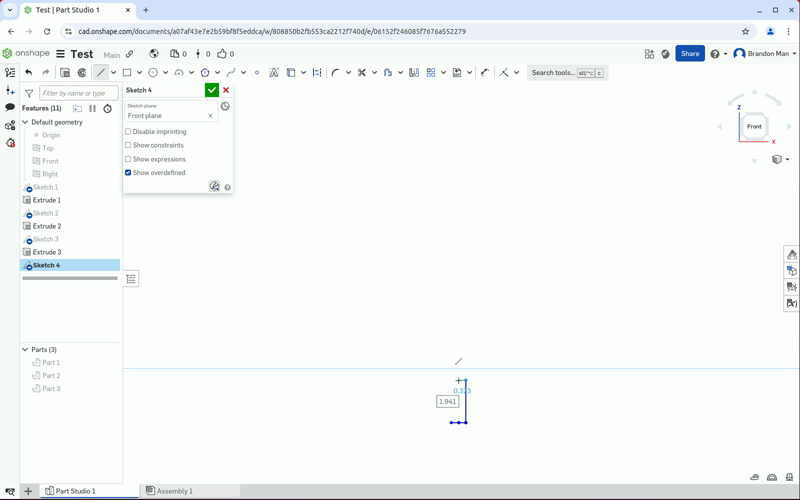
scroll(6)
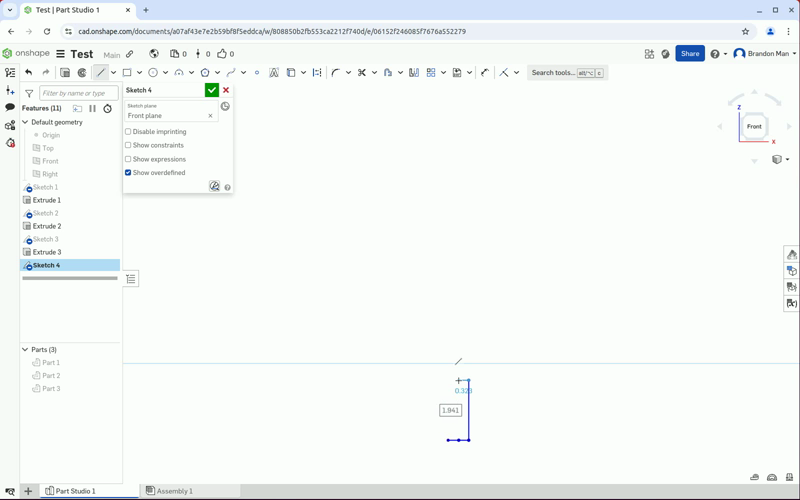
scroll(6)
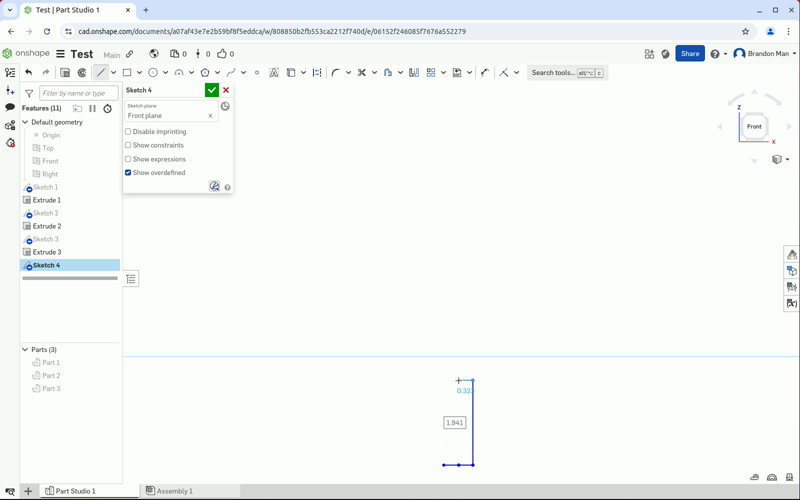
scroll(6)
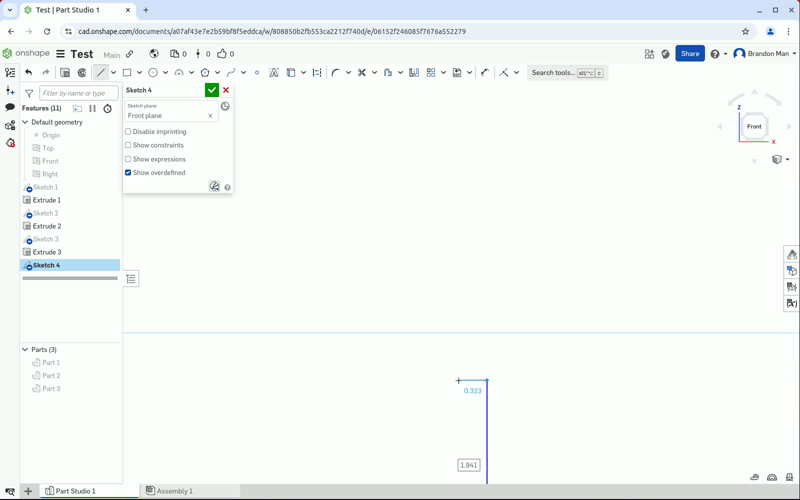
click(458, 380)
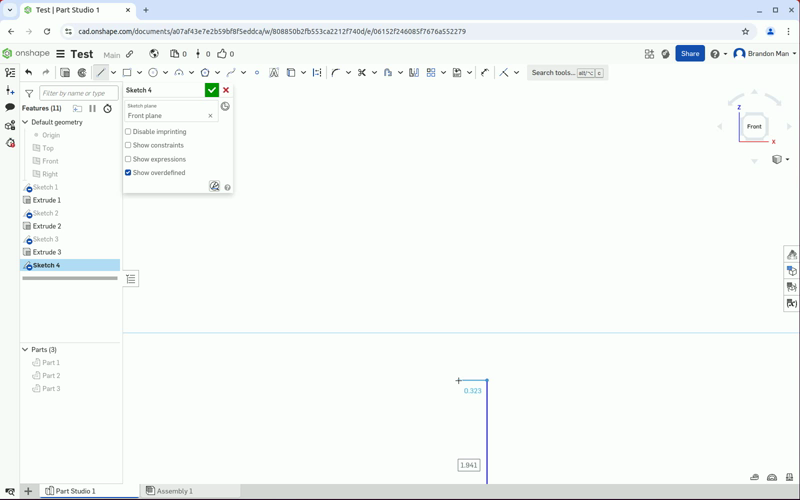
scroll(-6)
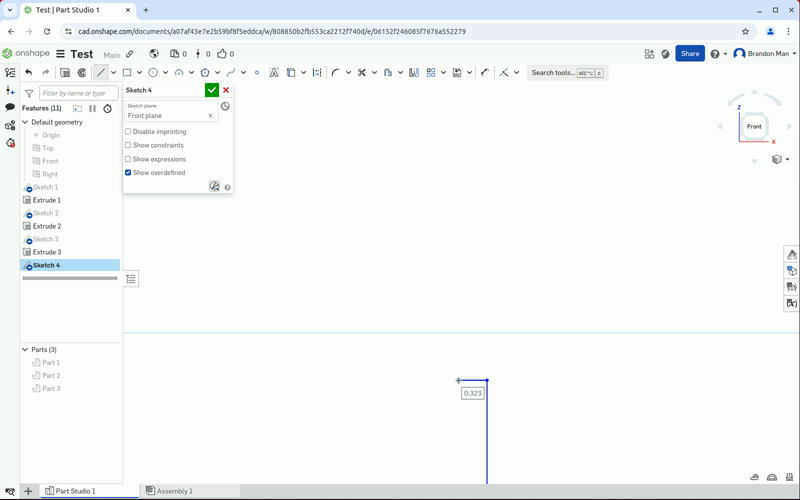
scroll(-6)
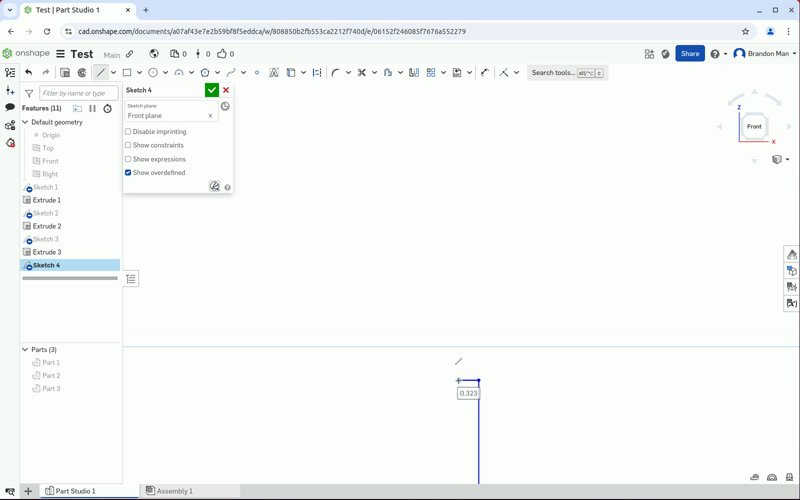
scroll(-6)
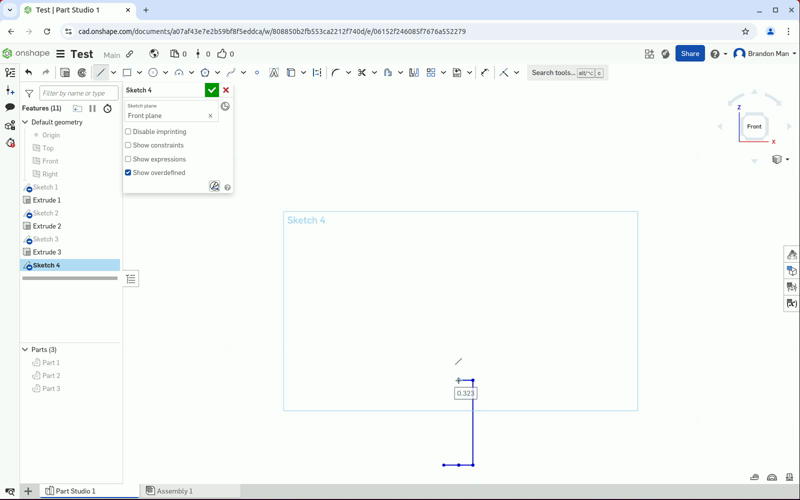
scroll(-6)
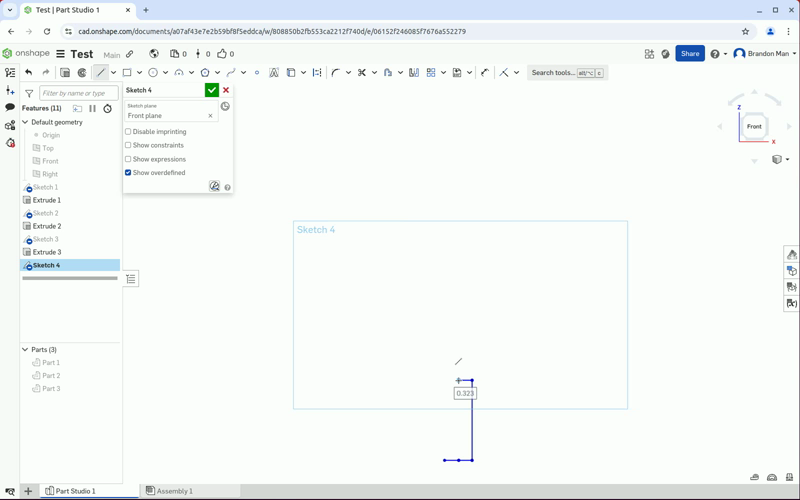
scroll(-6)
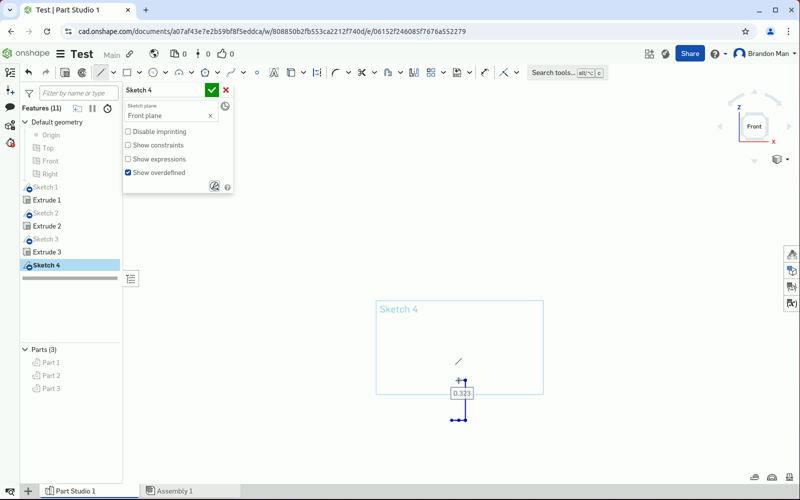
scroll(-6)
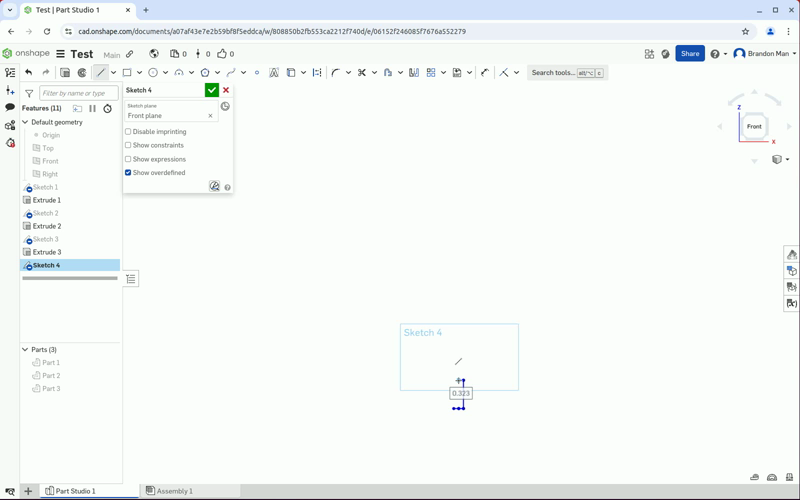
scroll(-6)
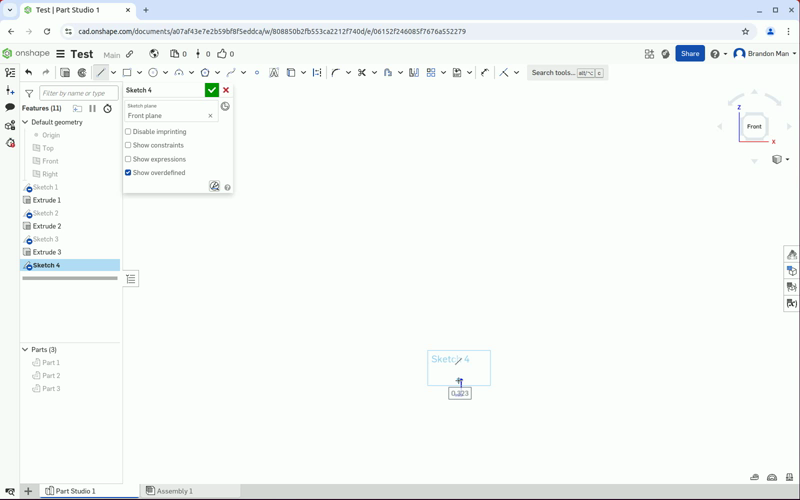
key_up(shift)
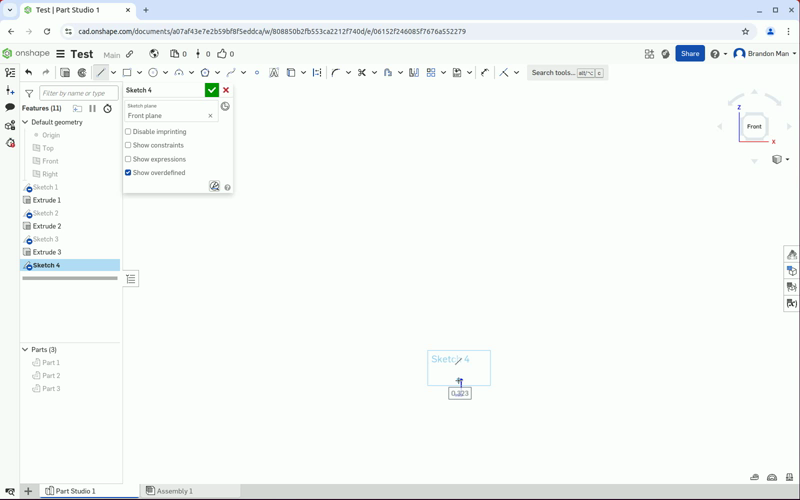
key_down(shift)
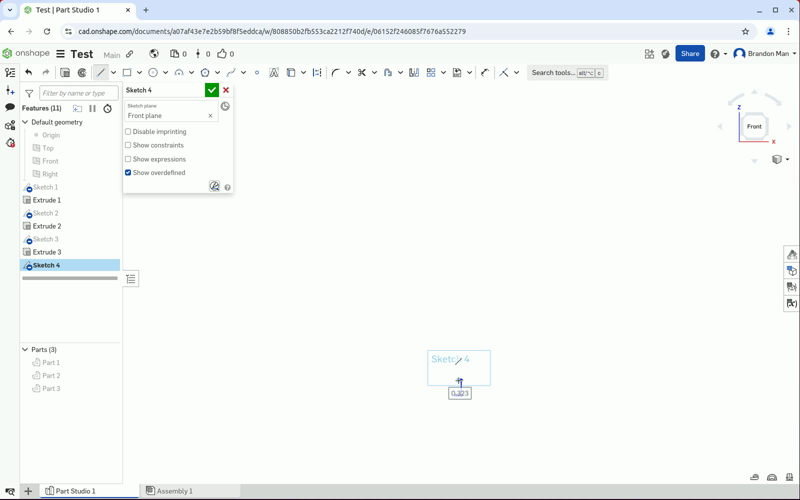
mouse_move(488, 380)
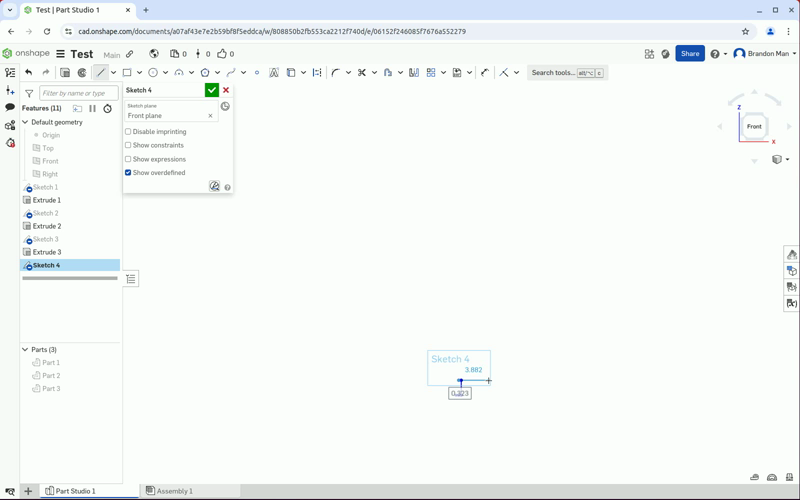
mouse_move(456, 380)
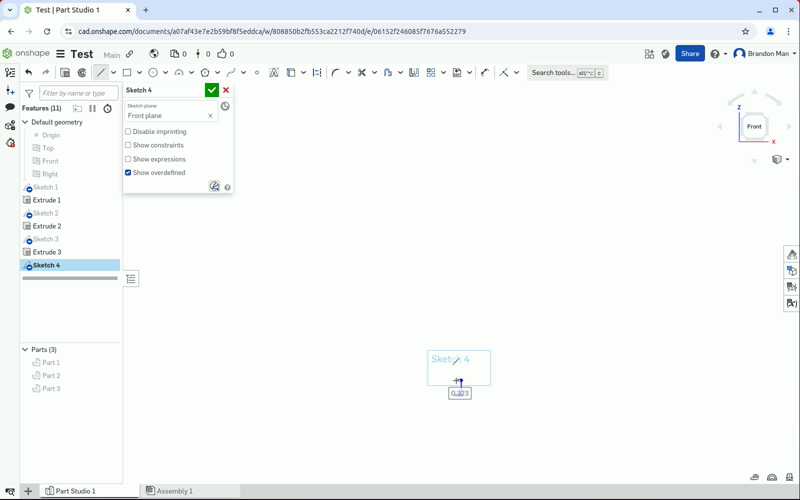
scroll(6)
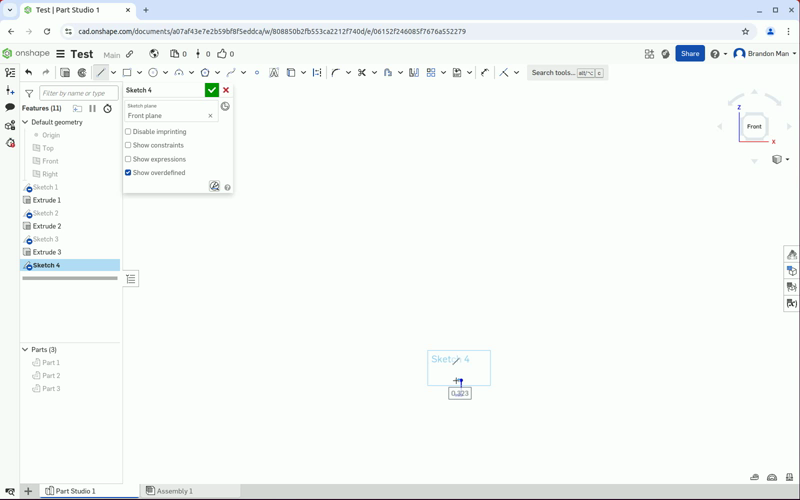
scroll(6)
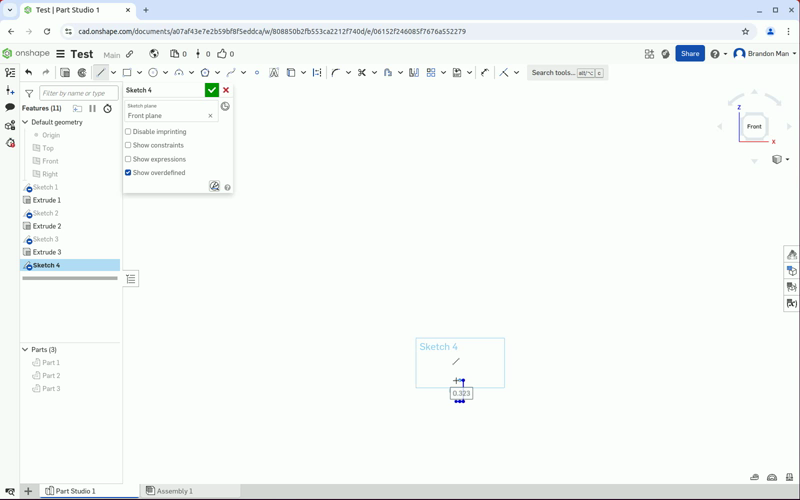
scroll(6)
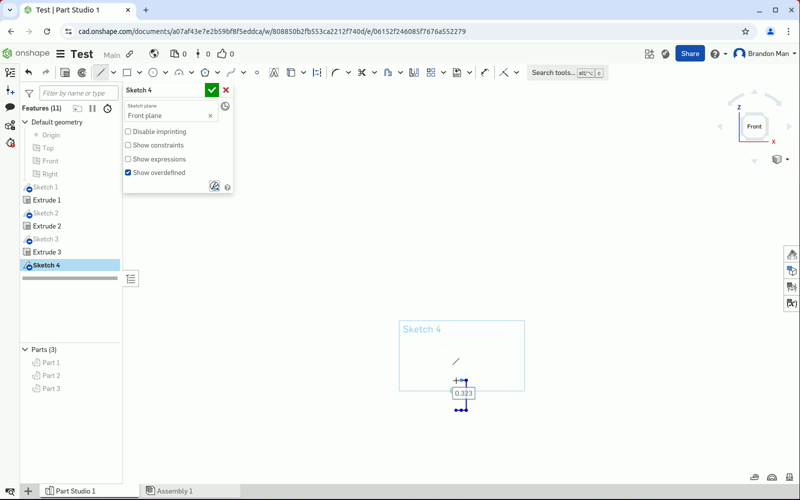
scroll(6)
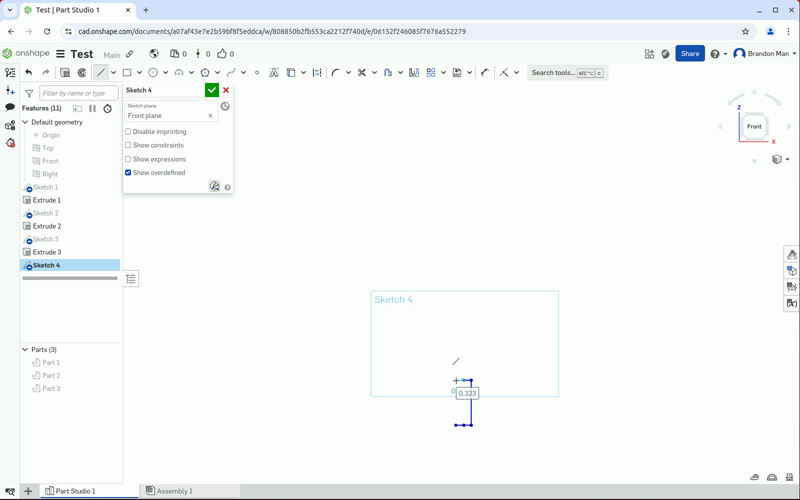
scroll(6)
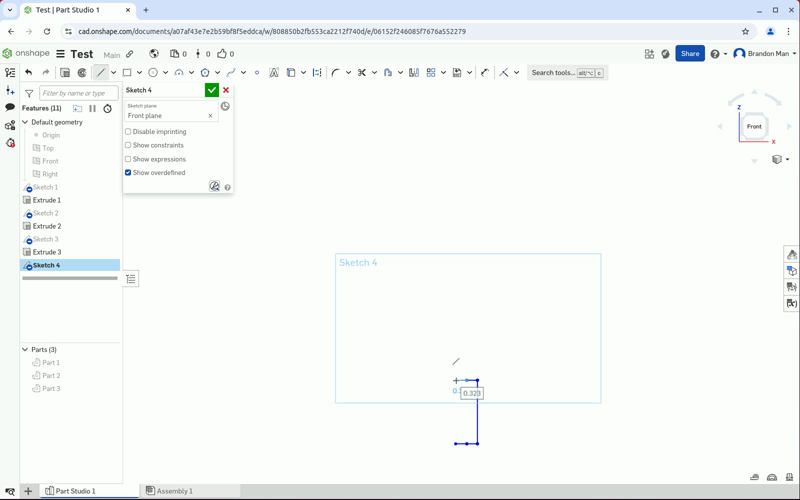
scroll(6)
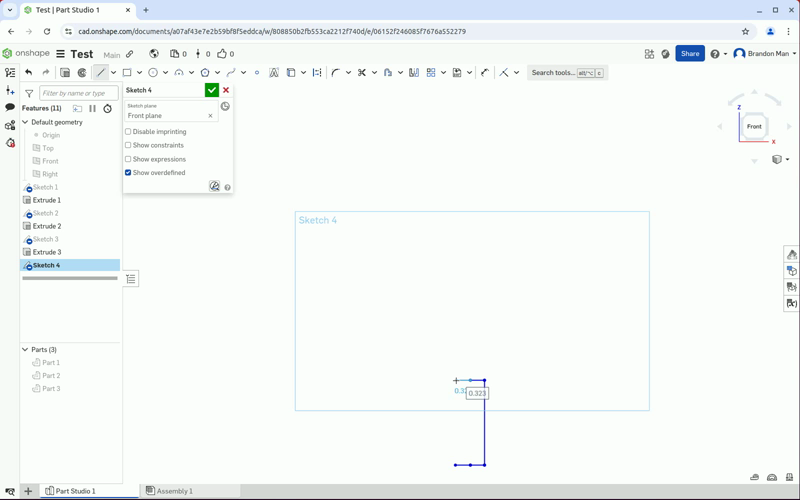
scroll(6)
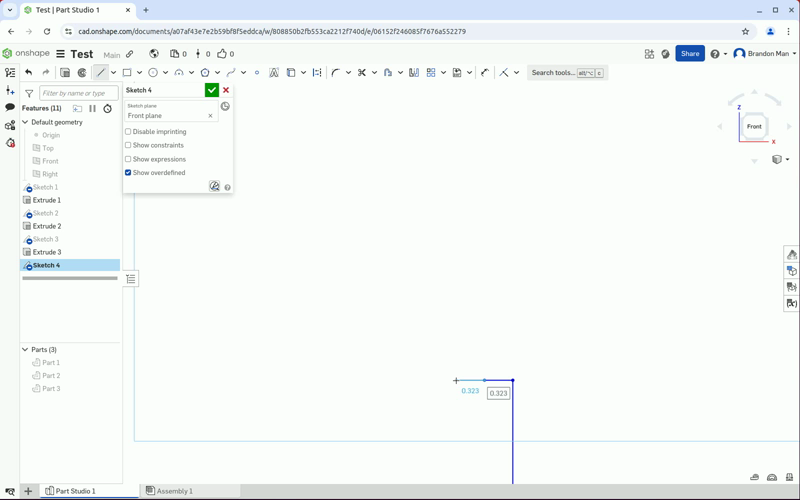
click(456, 380)
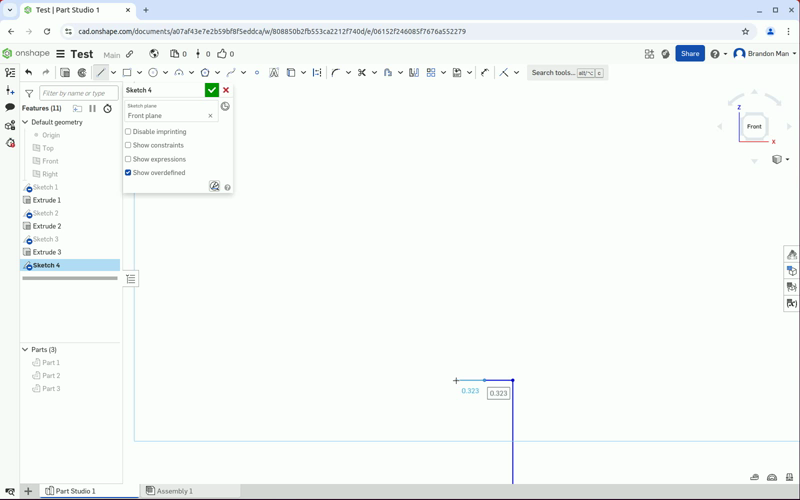
scroll(-6)
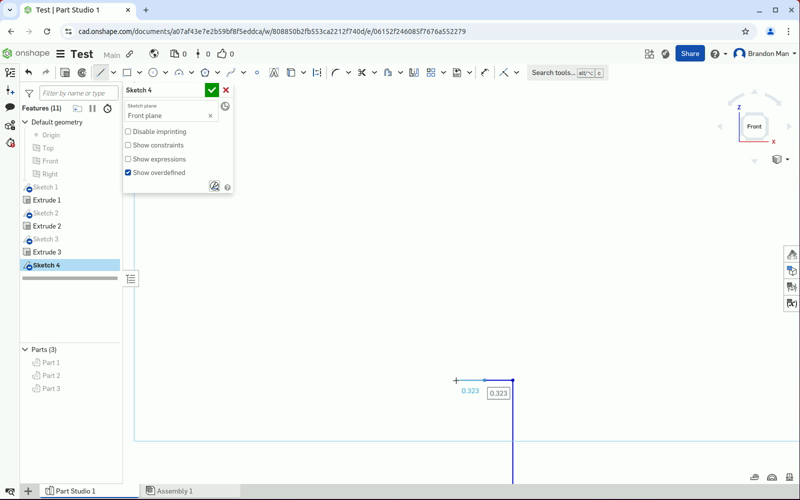
scroll(-6)
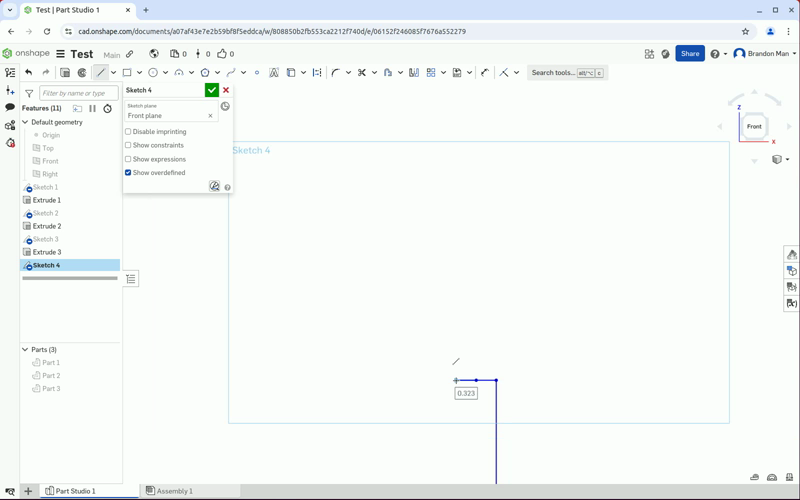
scroll(-6)
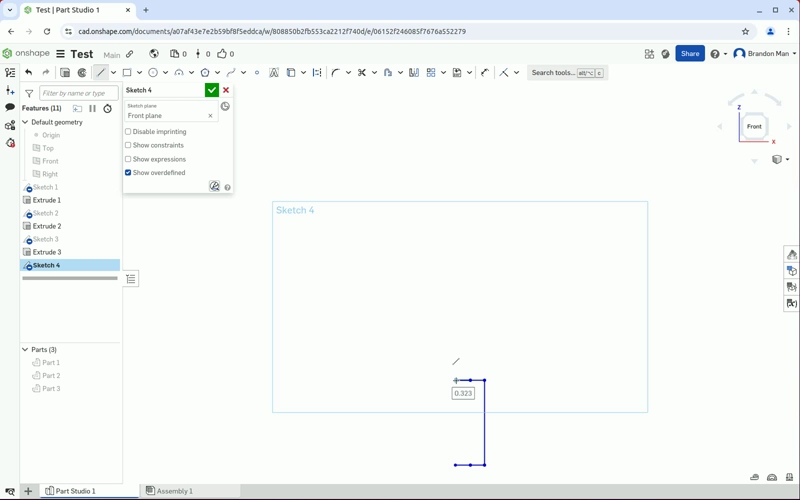
scroll(-6)
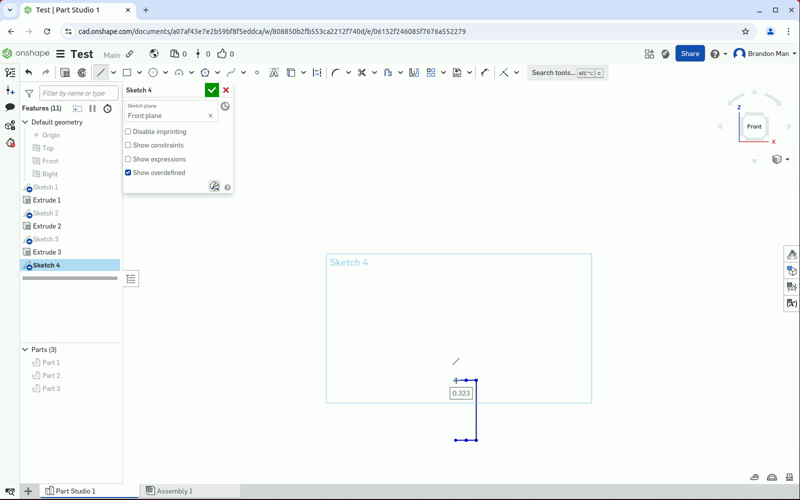
scroll(-6)
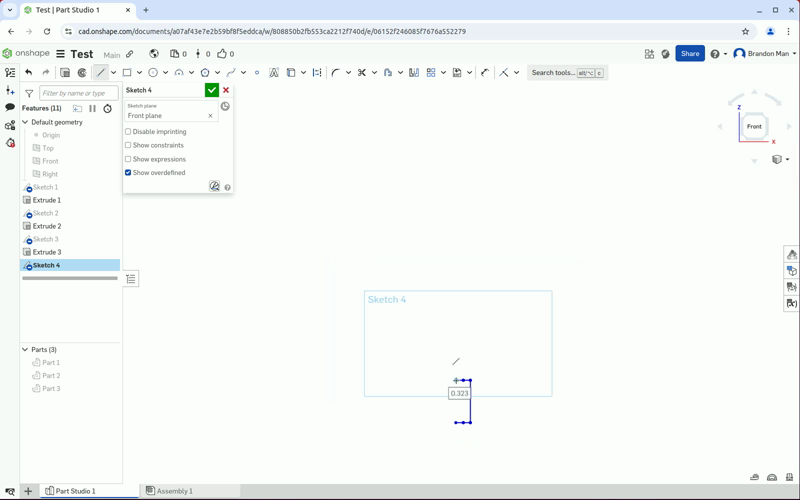
scroll(-6)
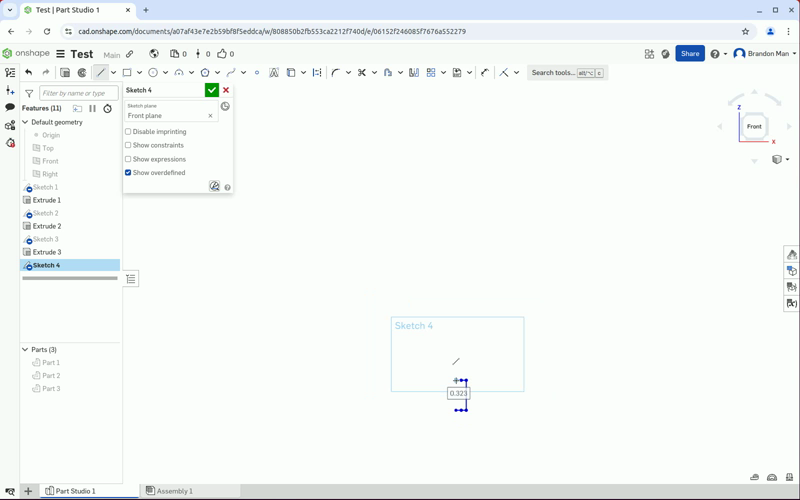
scroll(-6)
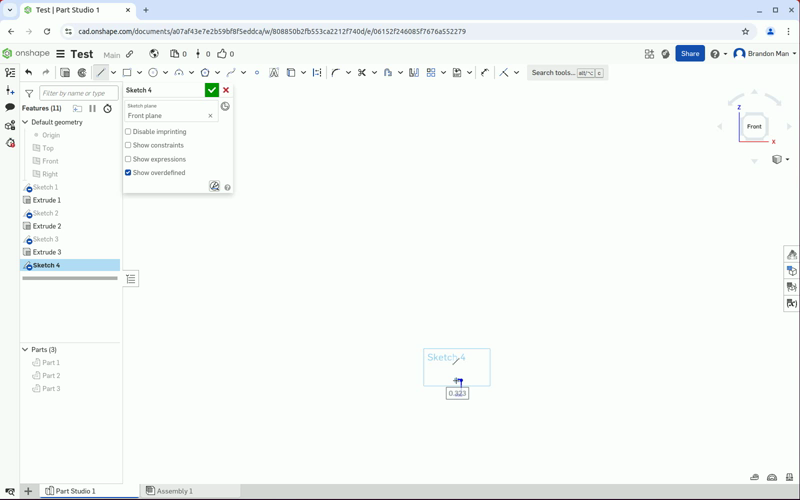
key_up(shift)
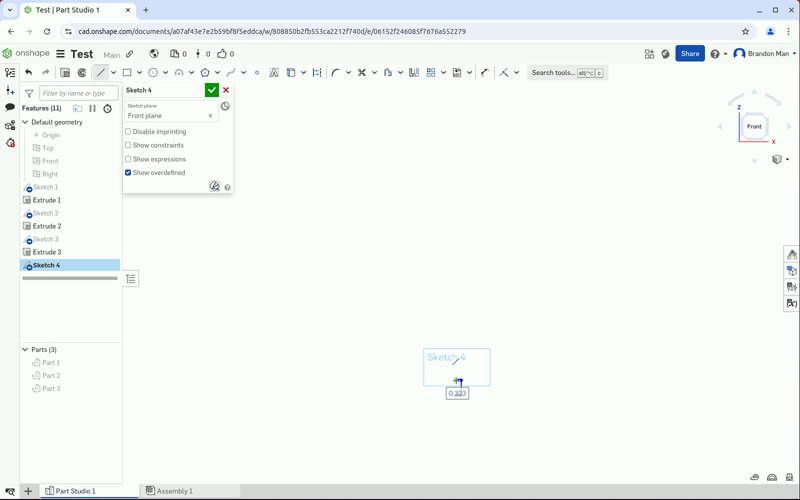
mouse_move(486, 380)
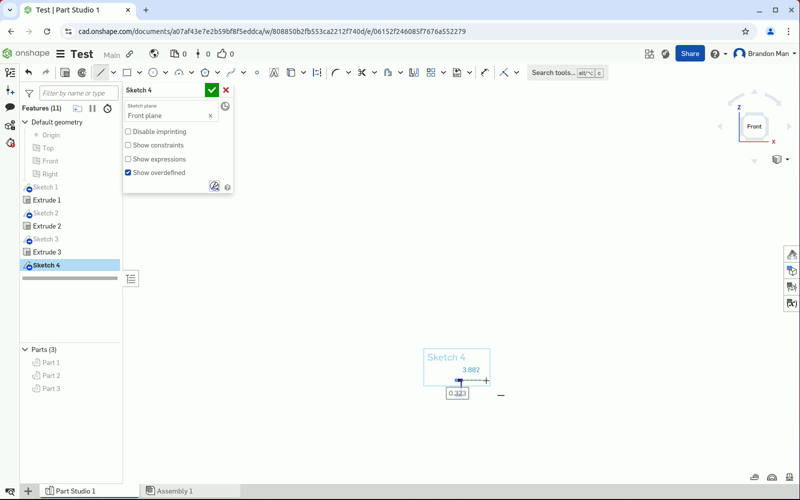
key_down(shift)
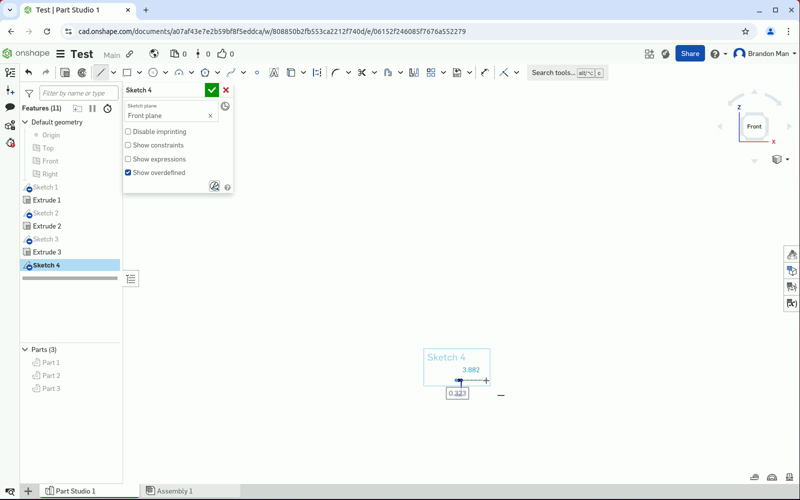
mouse_move(456, 395)
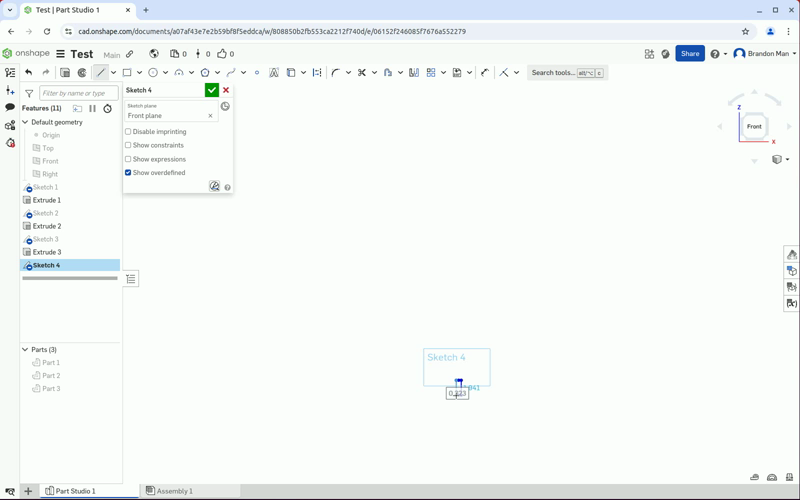
scroll(6)
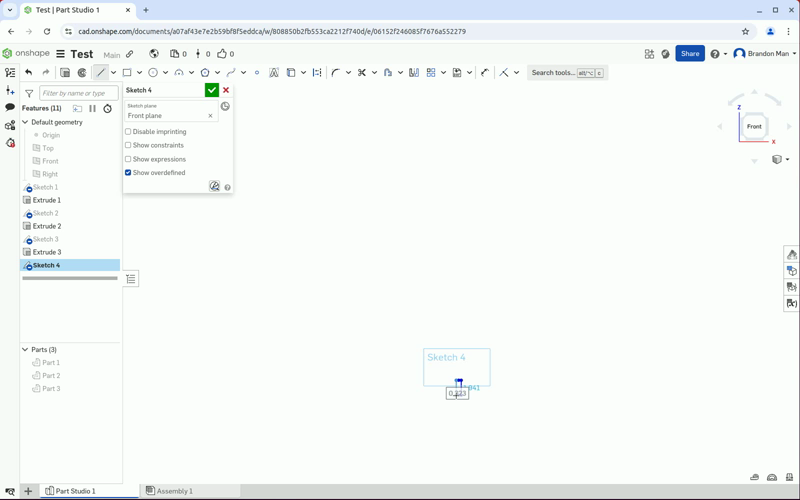
scroll(6)
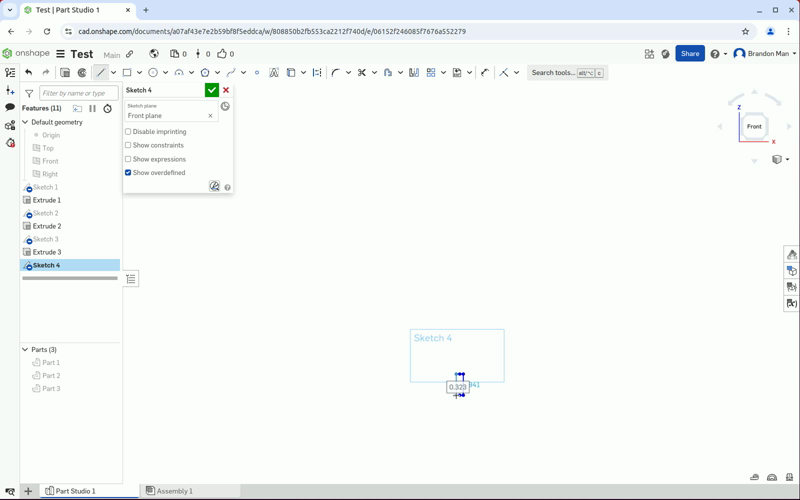
scroll(6)
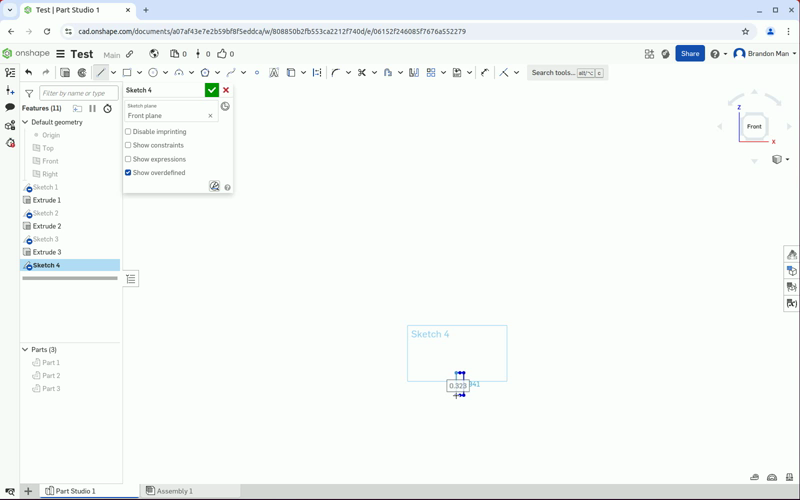
scroll(6)
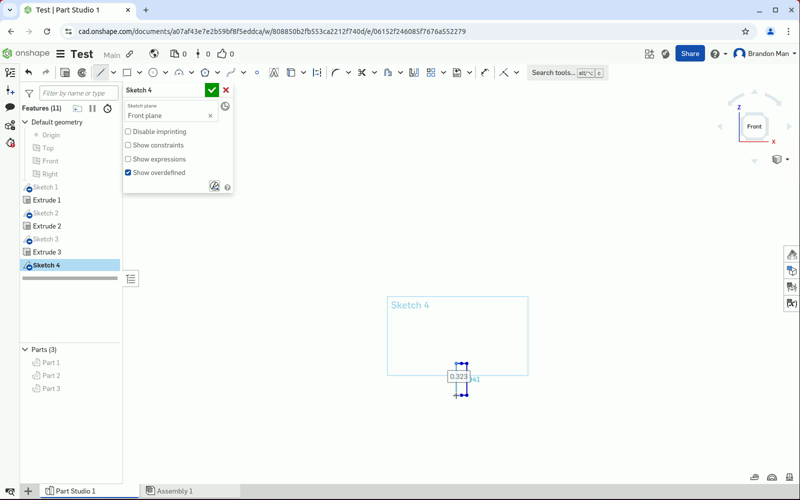
scroll(6)
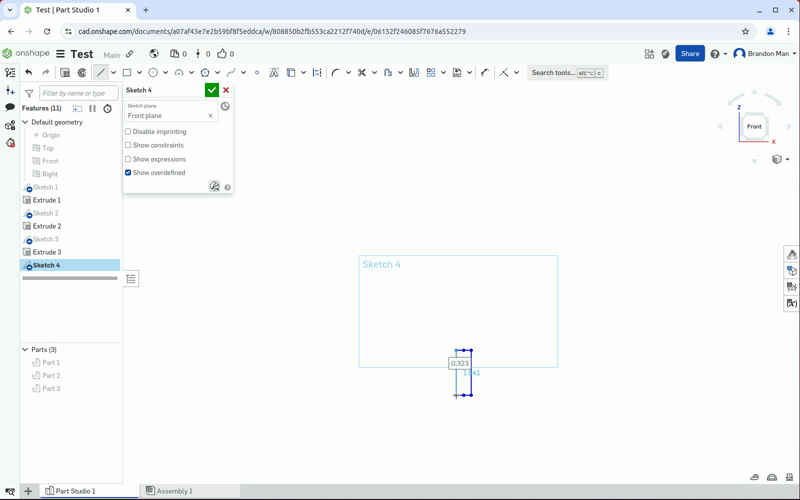
scroll(6)
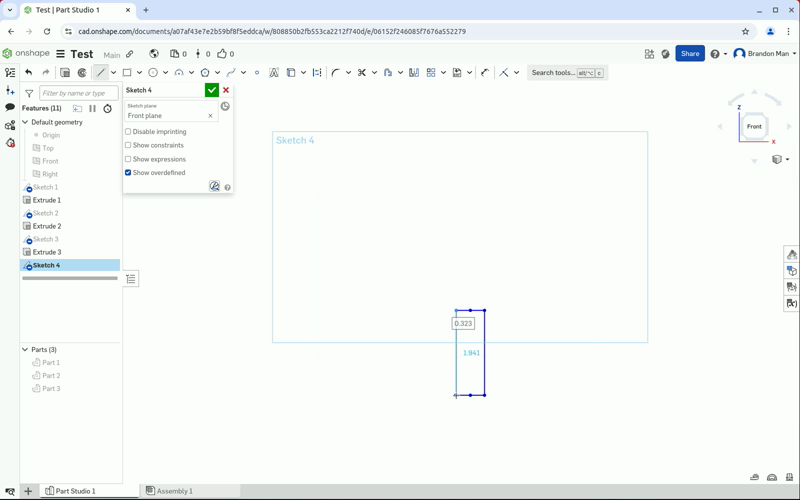
scroll(6)
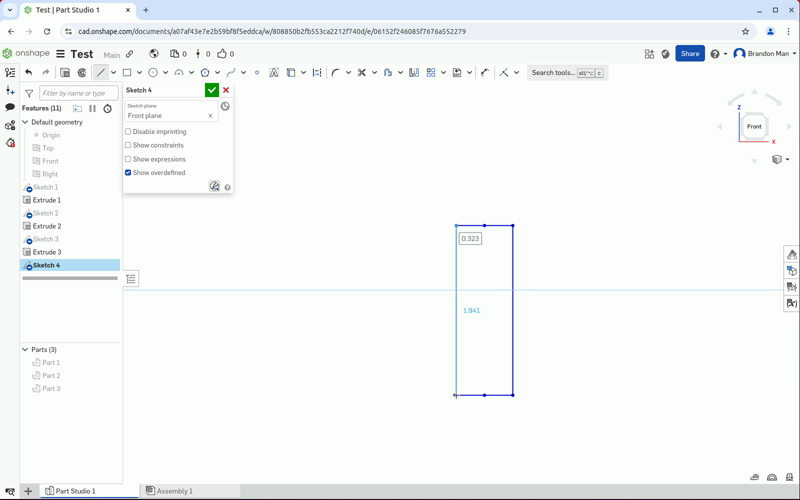
key_up(shift)
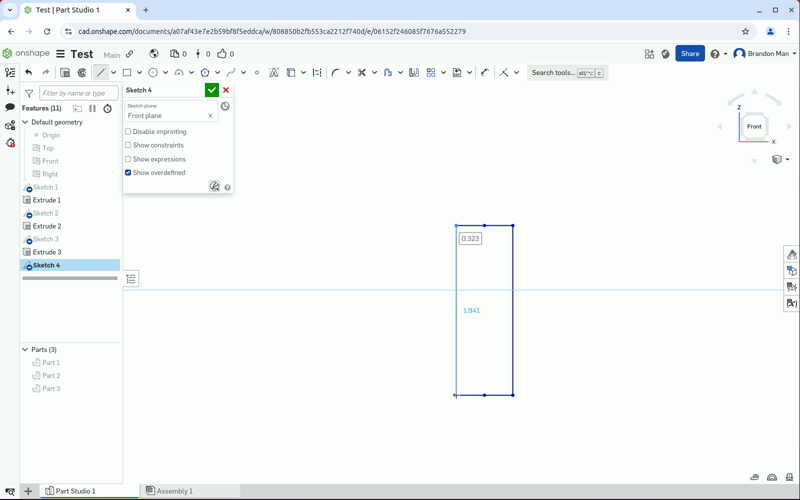
click(456, 395)
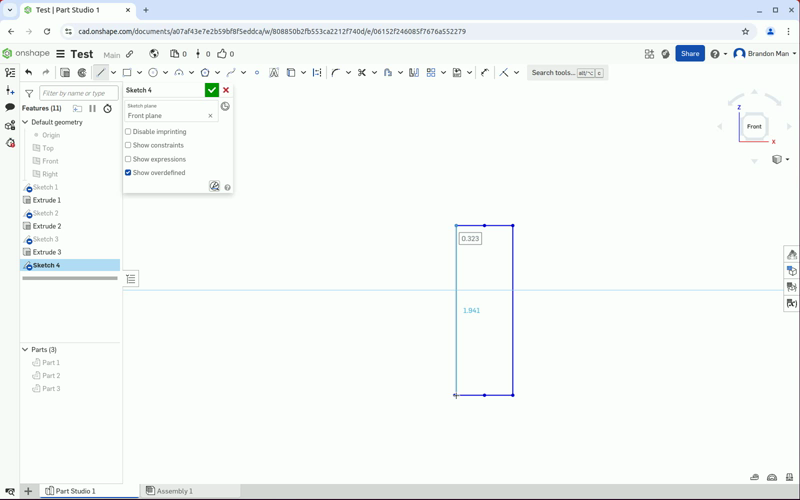
scroll(-6)
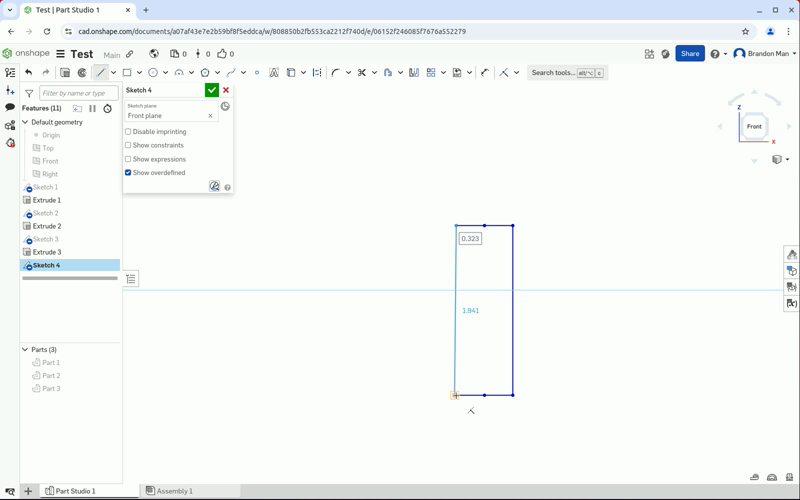
scroll(-6)
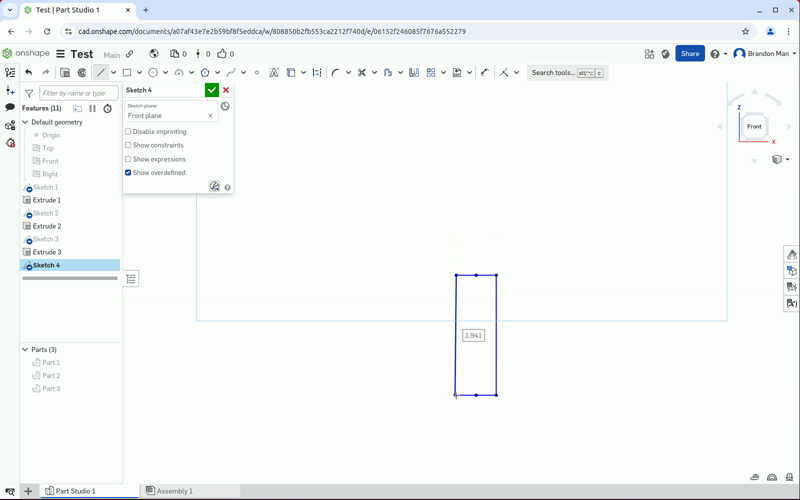
scroll(-6)
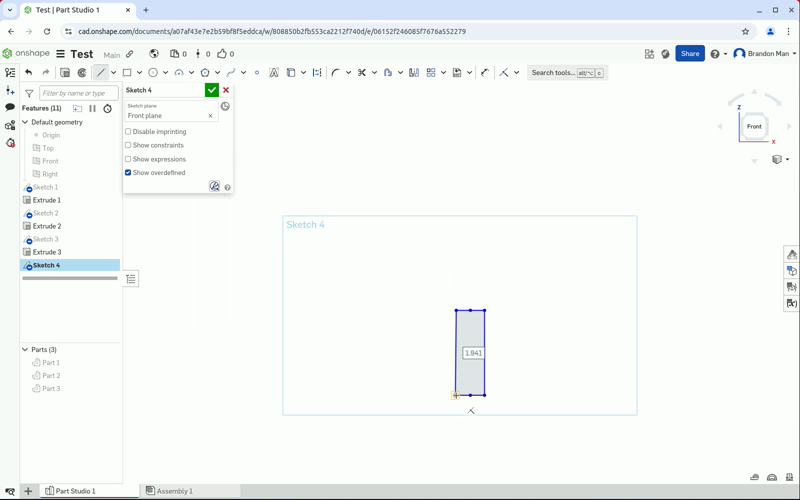
scroll(-6)
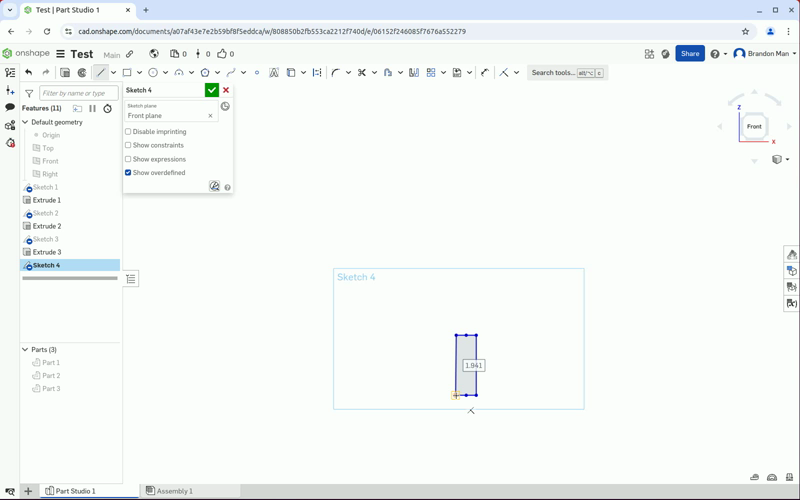
scroll(-6)
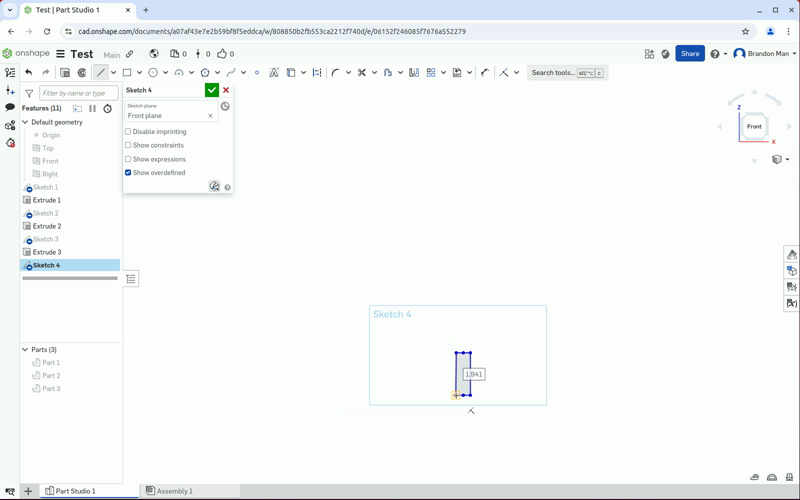
scroll(-6)
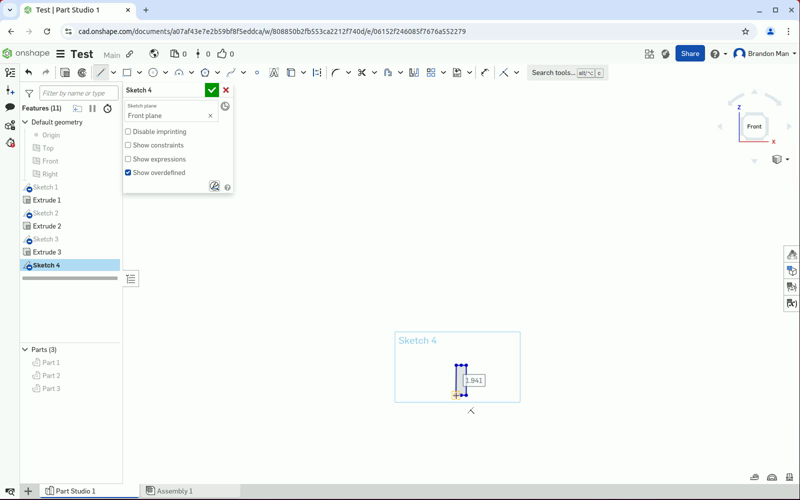
scroll(-6)
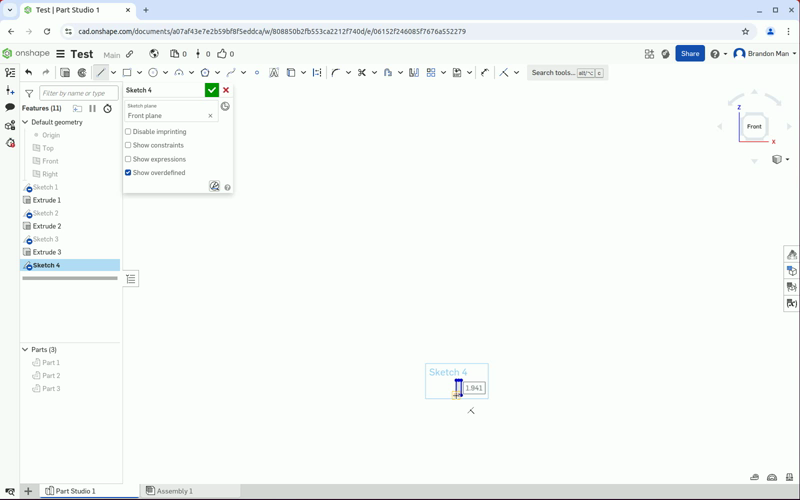
key(esc)
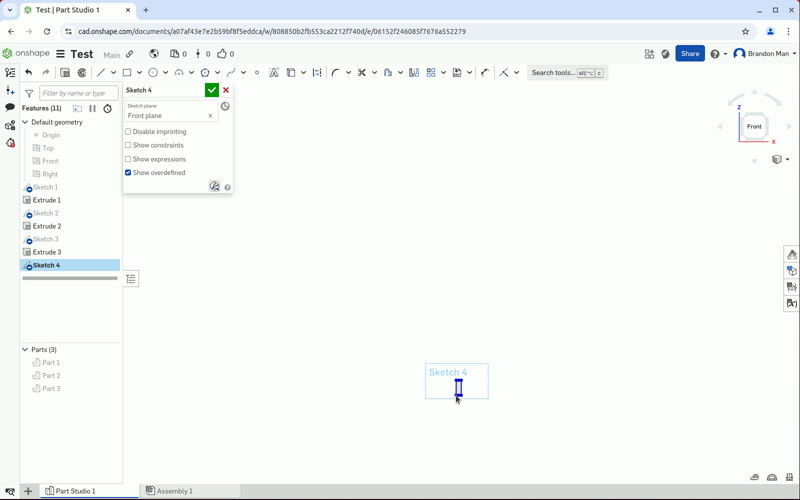
mouse_move(460, 389)
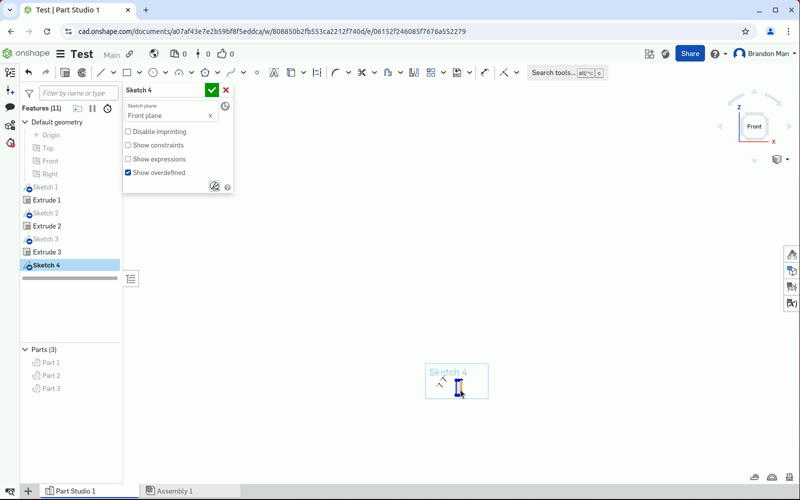
scroll(6)
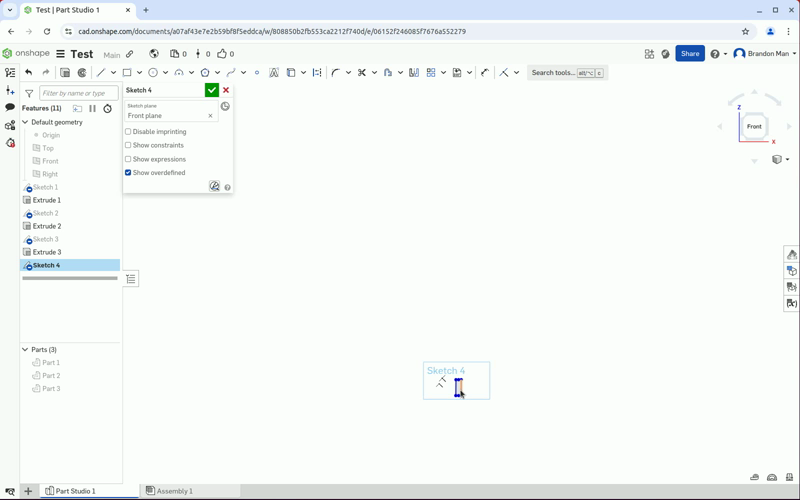
scroll(6)
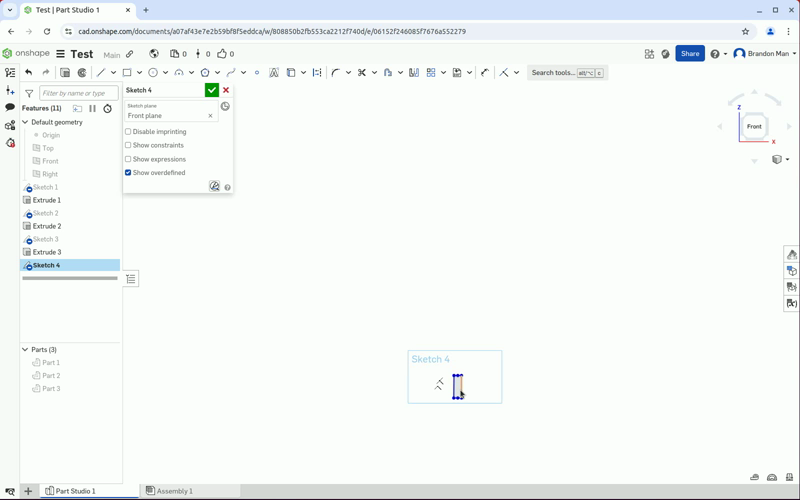
scroll(6)
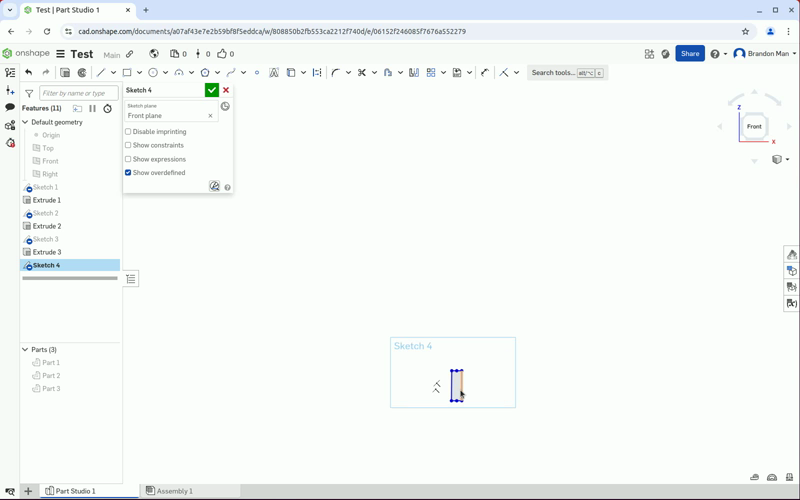
scroll(6)
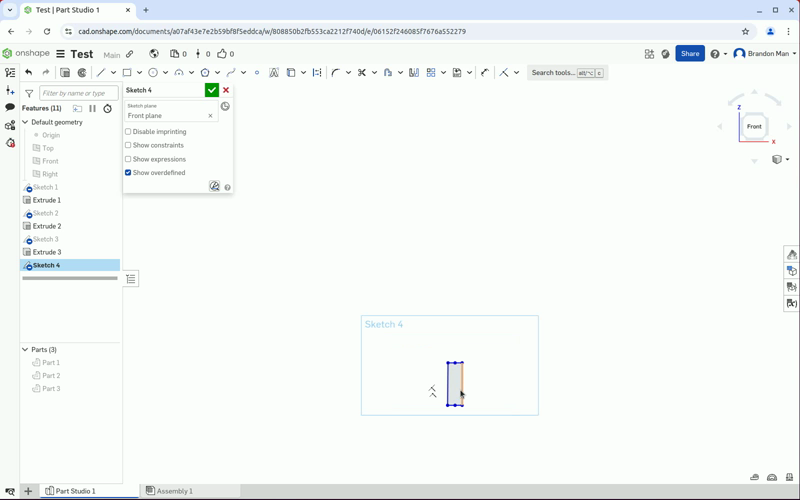
scroll(6)
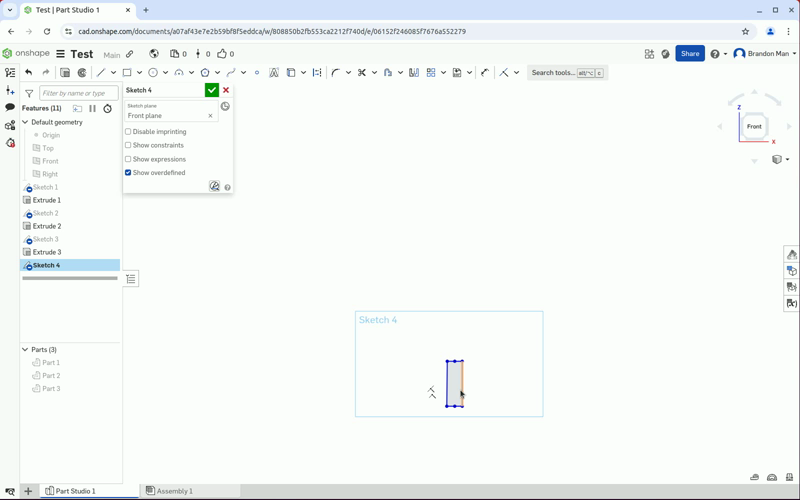
scroll(6)
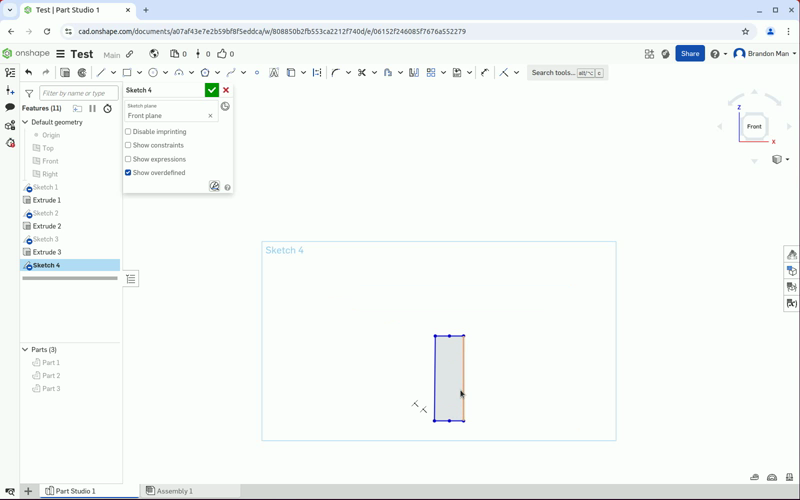
scroll(6)
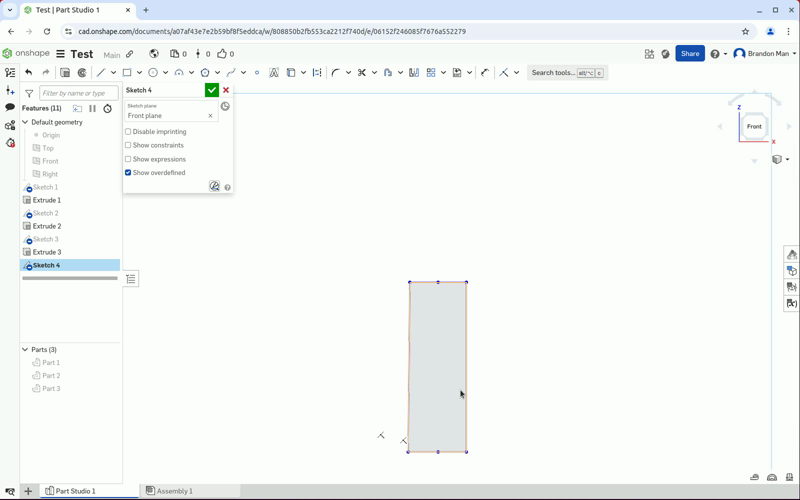
click(460, 389)
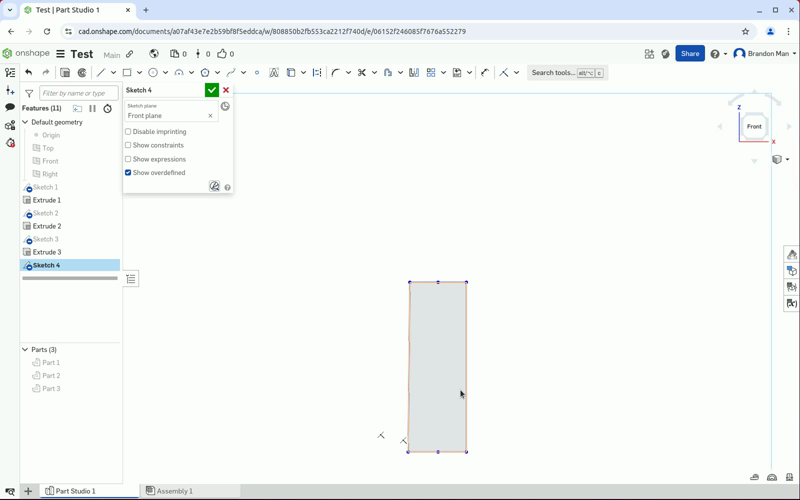
scroll(-6)
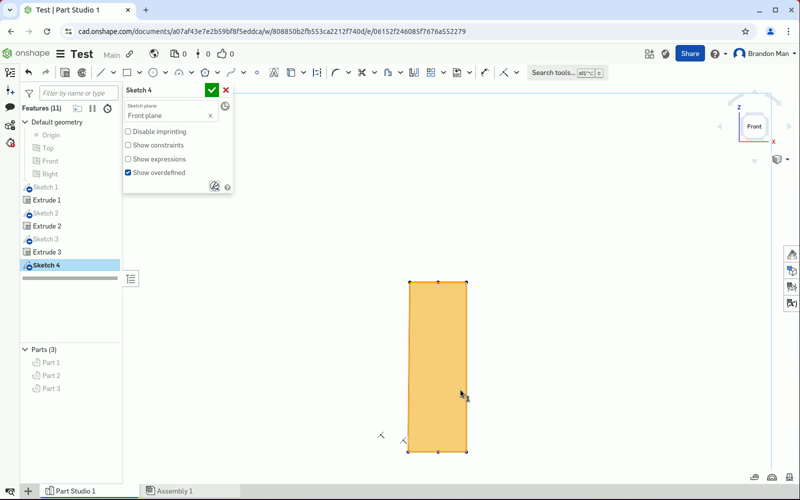
scroll(-6)
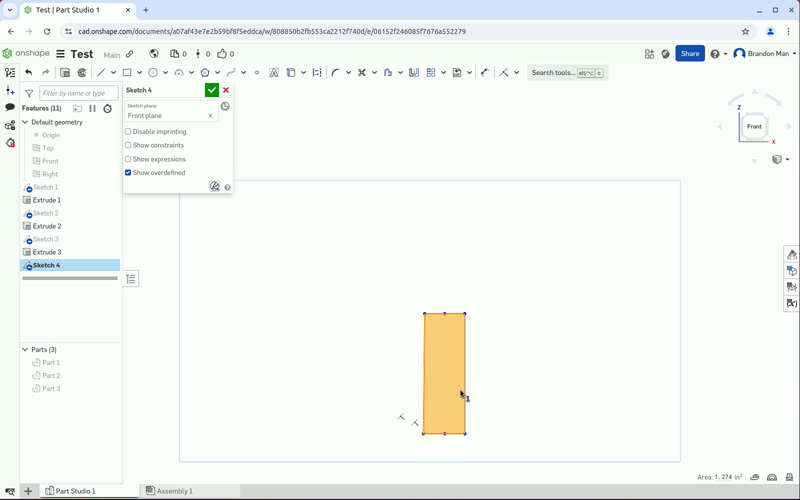
scroll(-6)
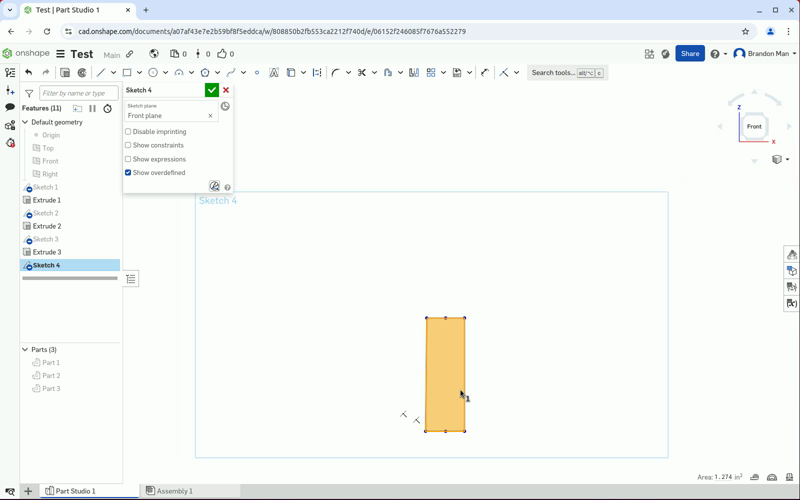
scroll(-6)
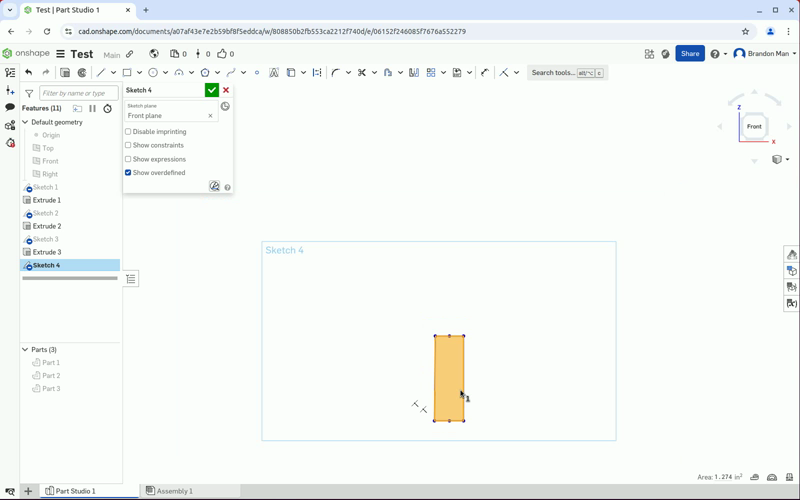
scroll(-6)
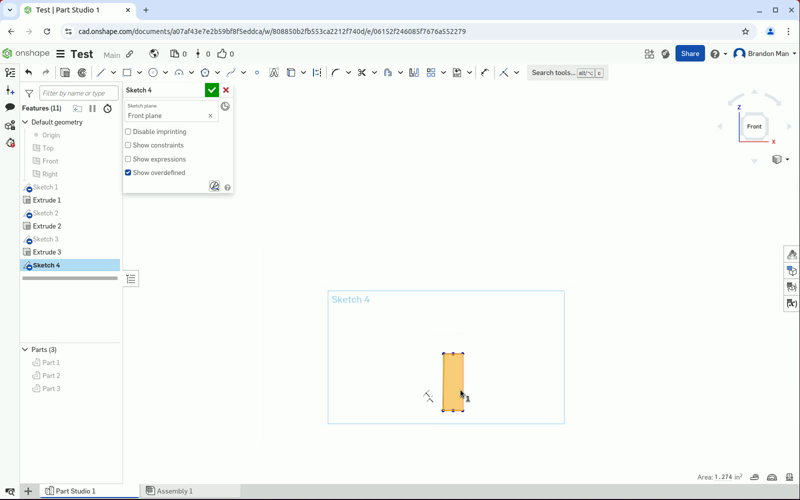
scroll(-6)
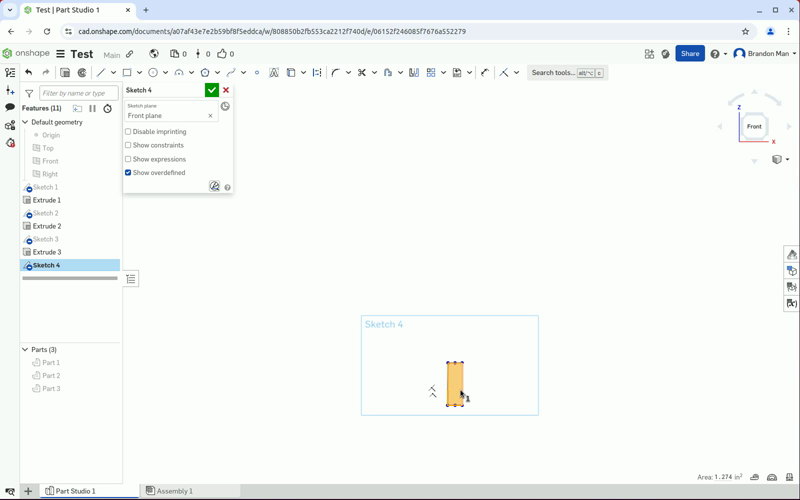
scroll(-6)
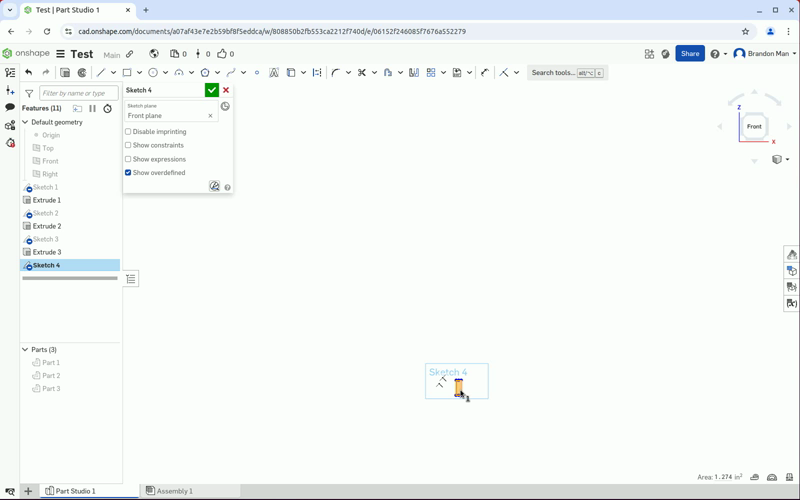
mouse_move(73, 352)
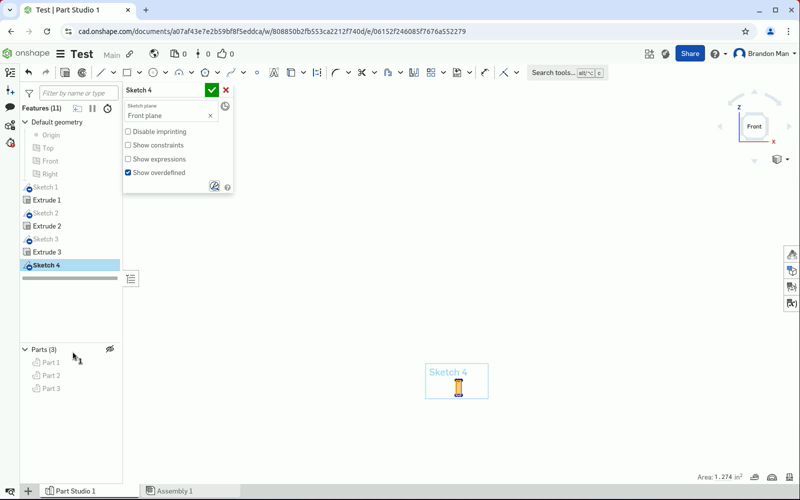
key(shift+y)
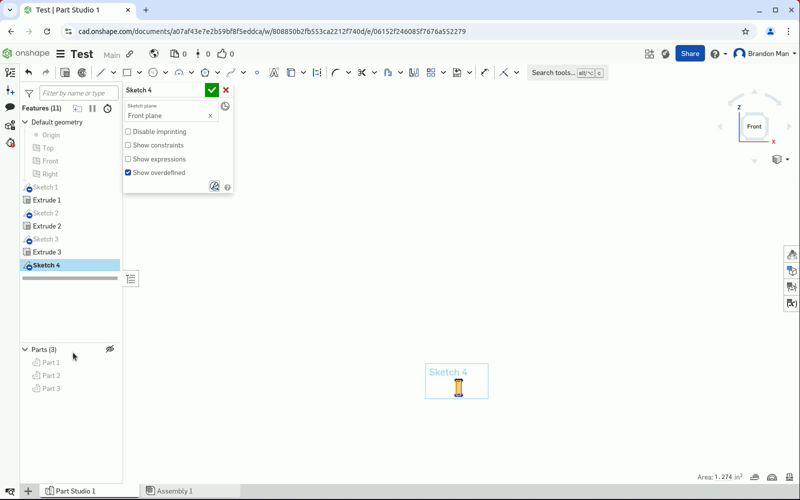
key(shift+e)
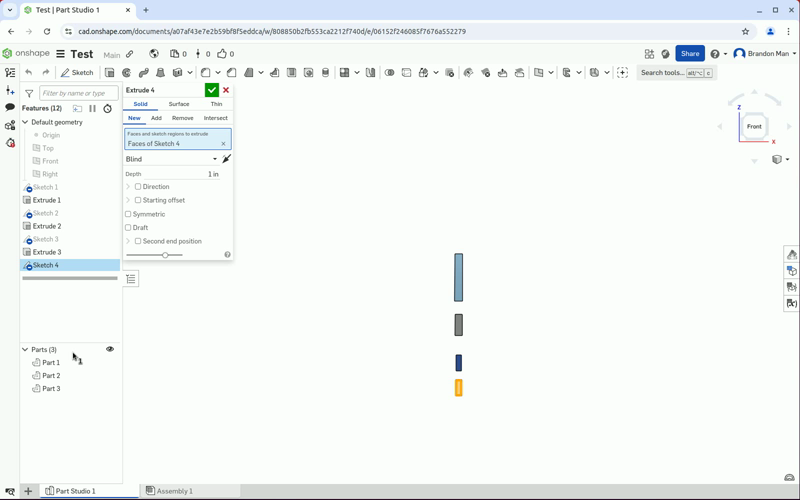
mouse_move(143, 106)
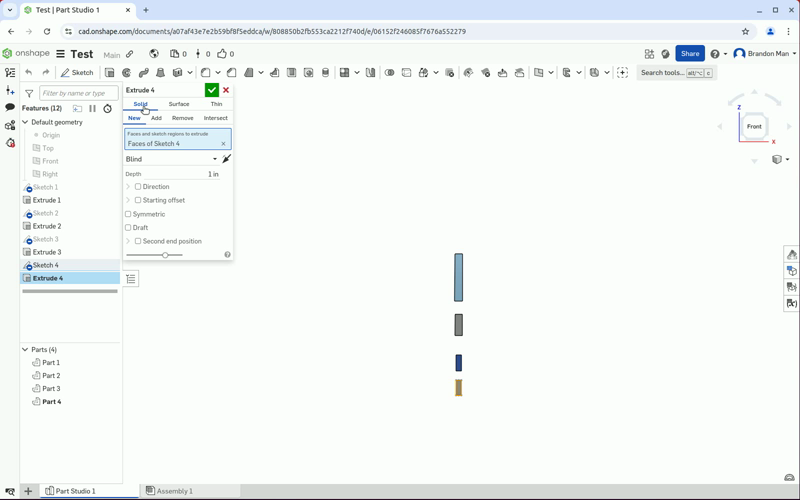
click(143, 106)
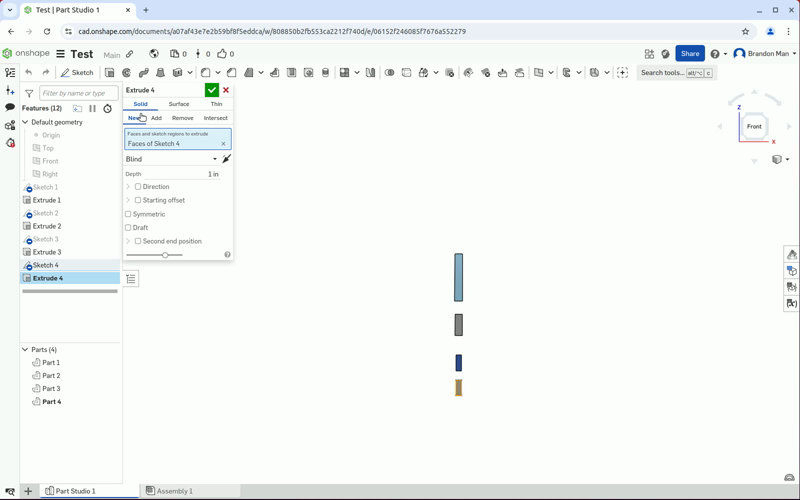
mouse_move(137, 120)
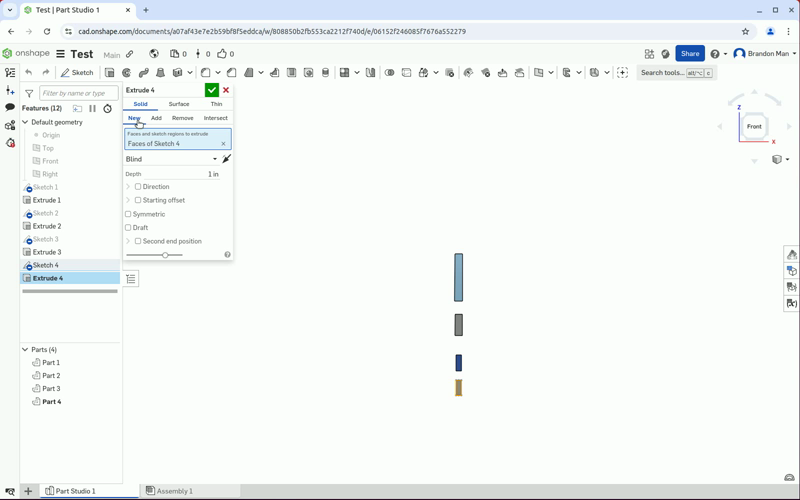
click(137, 120)
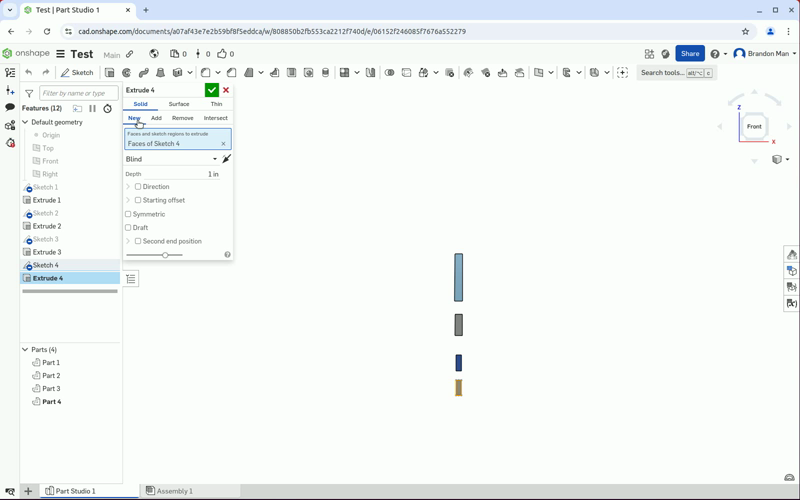
key(tab, 4)
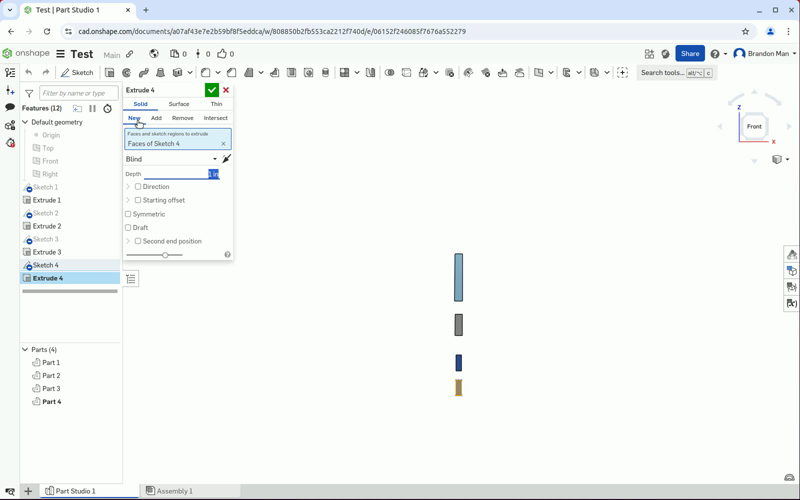
text(1.926)
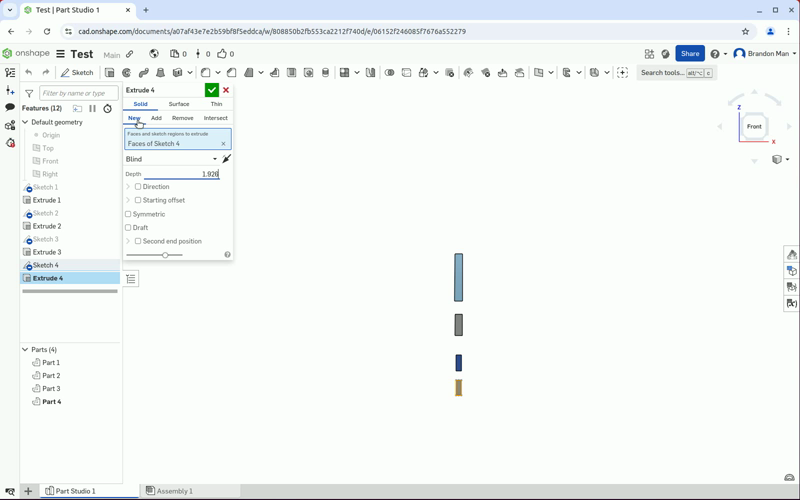
key(enter)
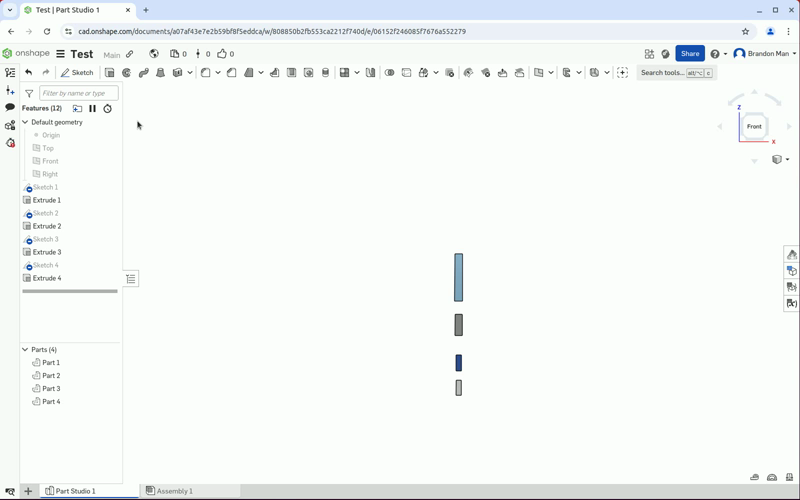
key(shift+h)
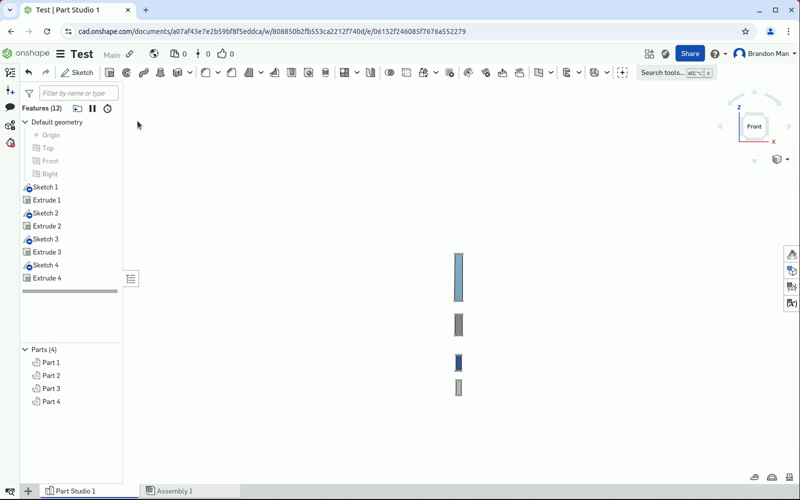
key(shift+h)
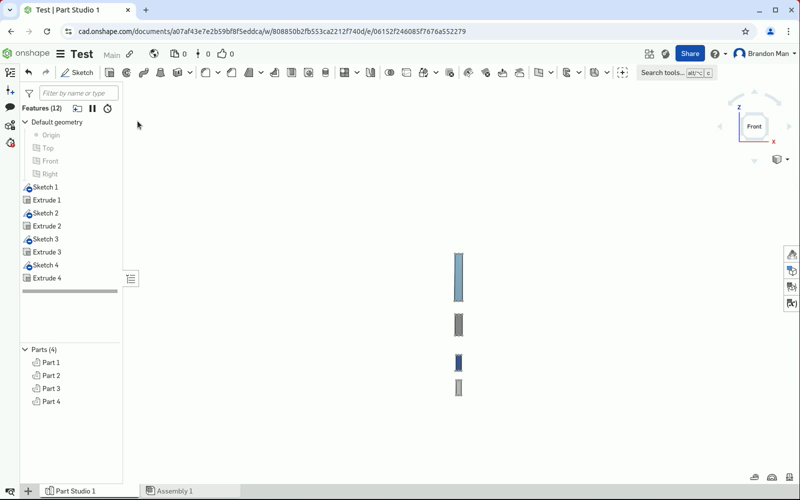
key(shift+7)
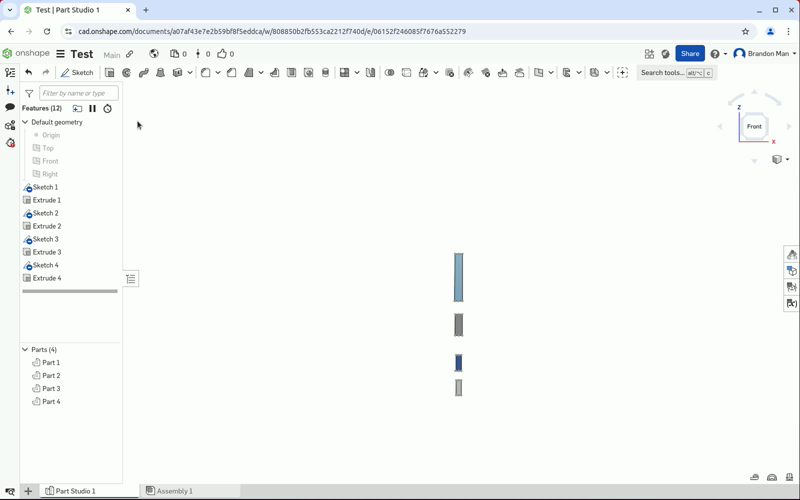
key(left, 2)
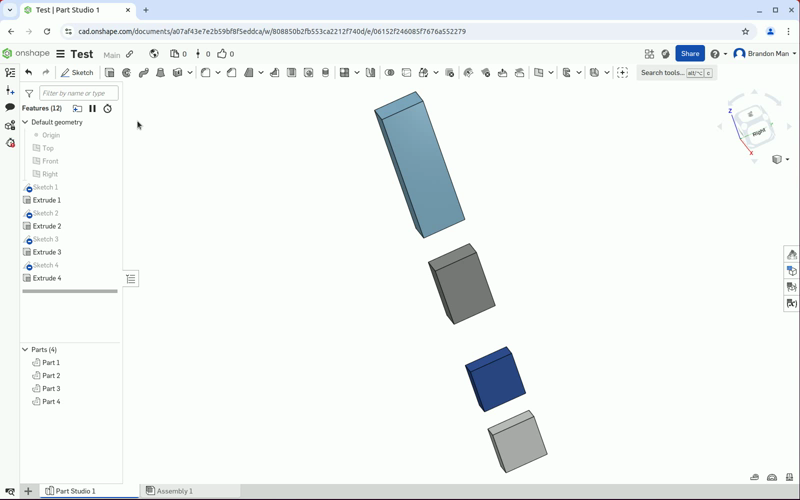
key(down, 2)
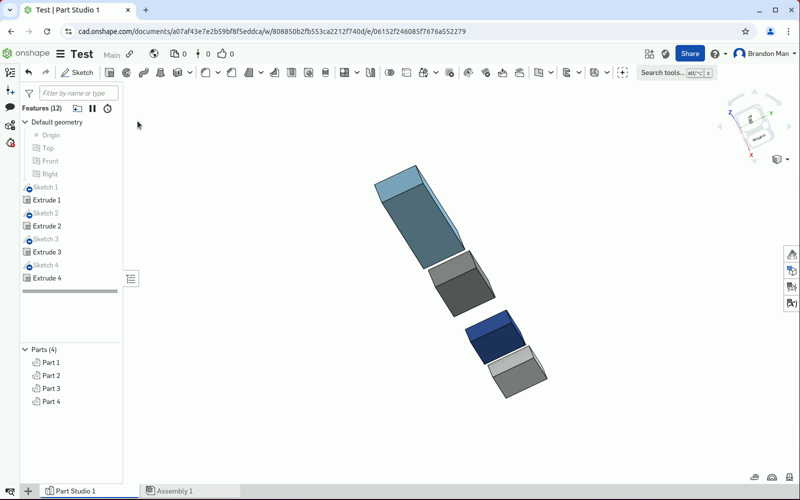
key(up, 2)
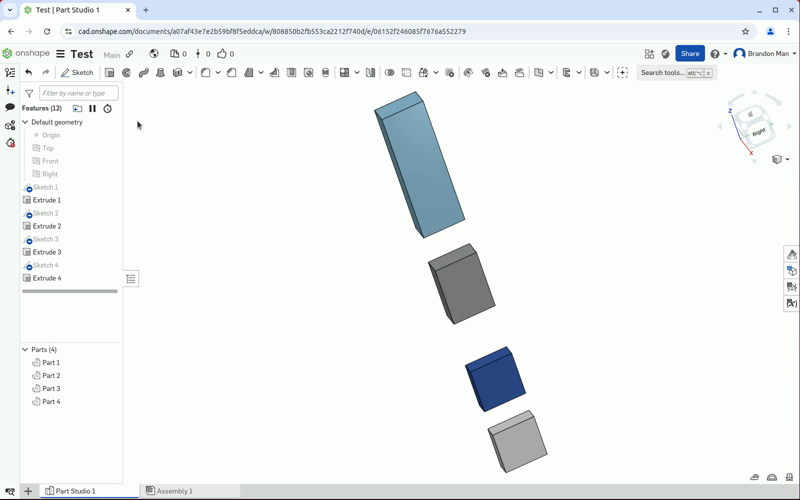
key(right, 2)
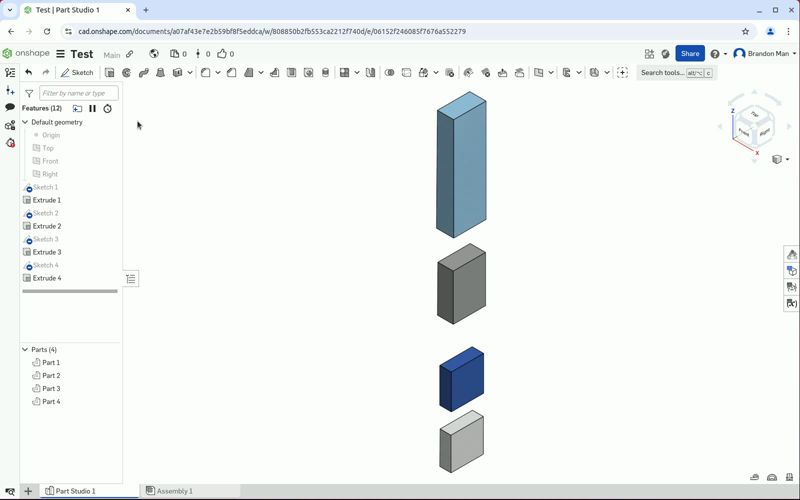
mouse_move(73, 189)
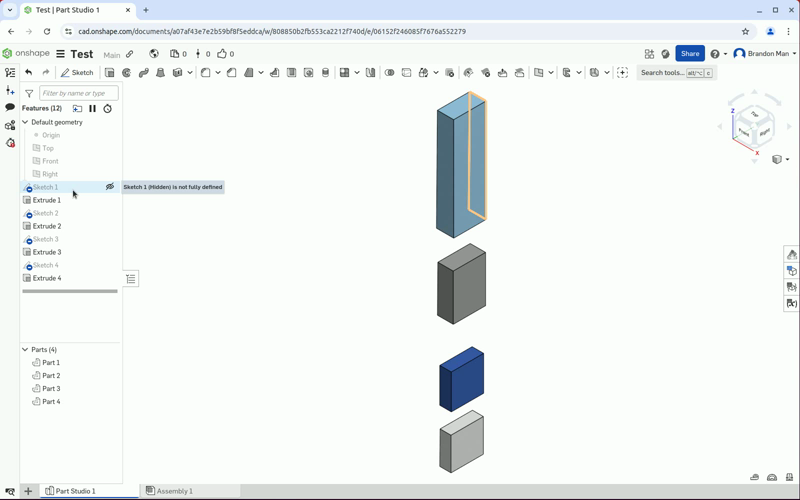
click(73, 189)